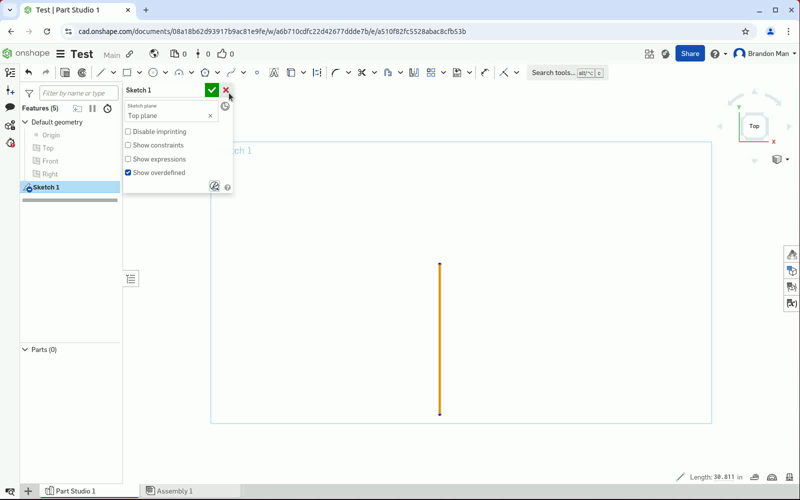
key(shift+h)
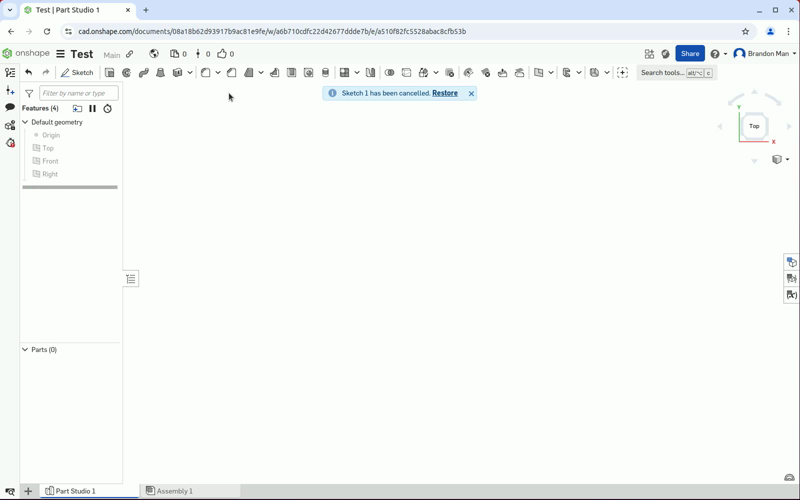
mouse_move(73, 352)
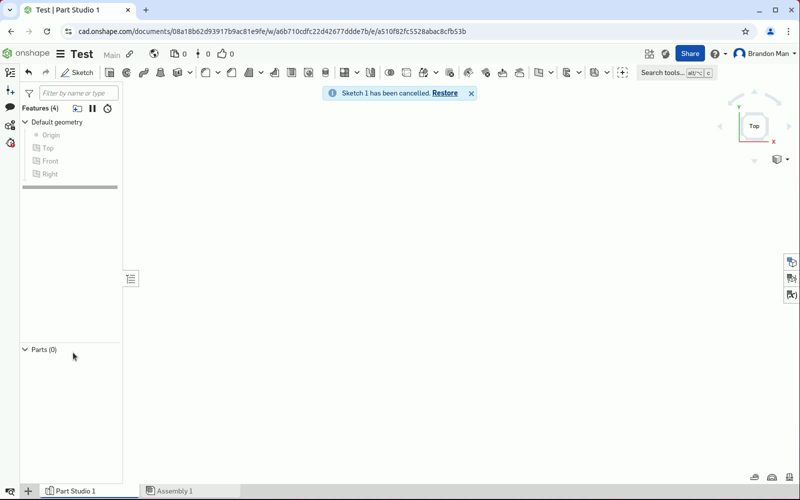
key(y)
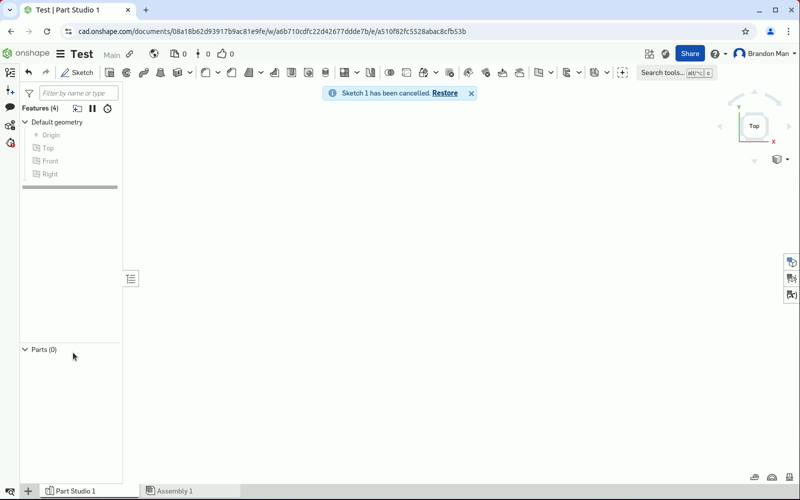
key(shift+p)
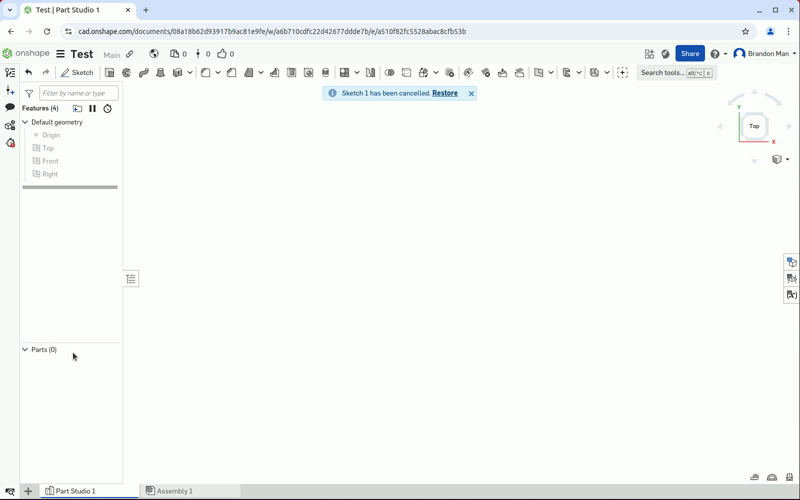
key(space)
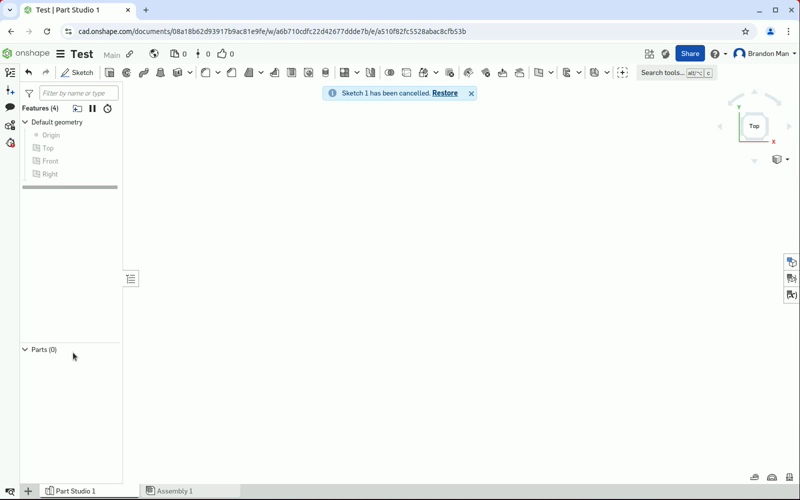
key_down(shift)
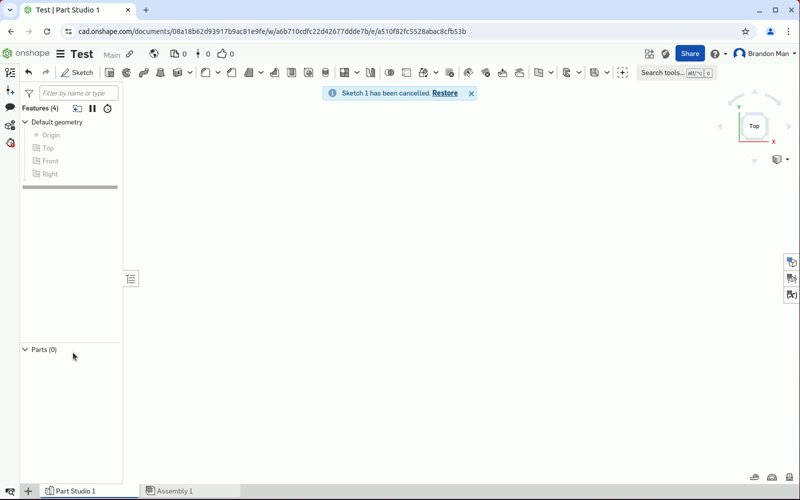
key(up)
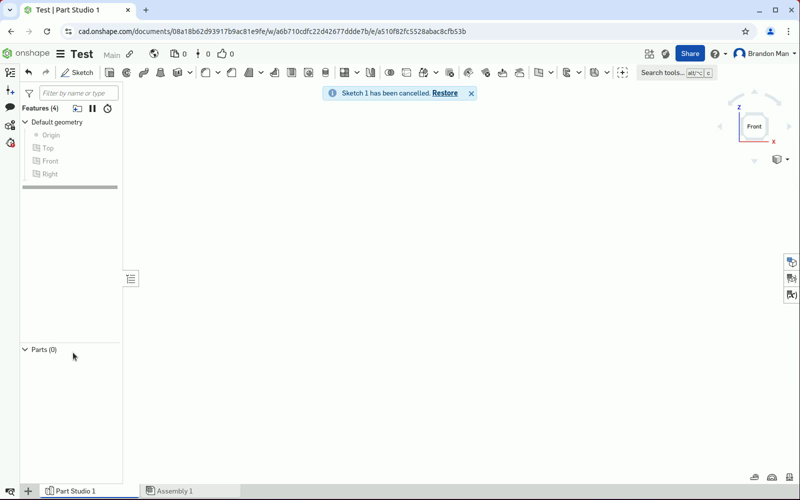
key_up(shift)
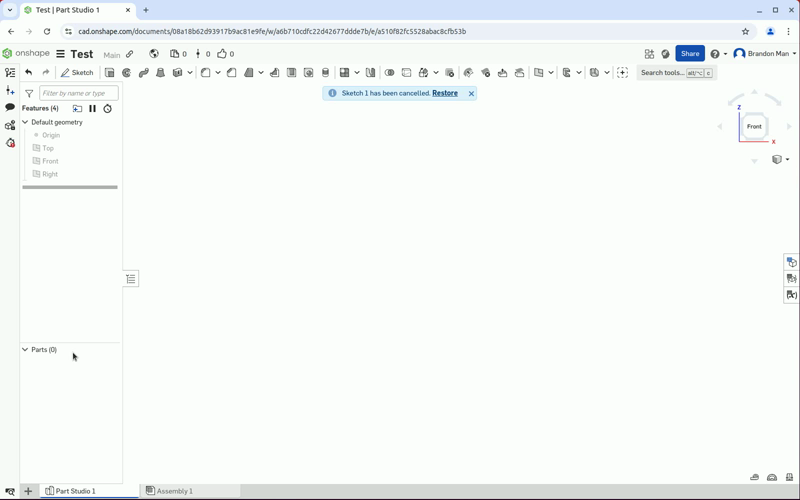
mouse_move(73, 352)
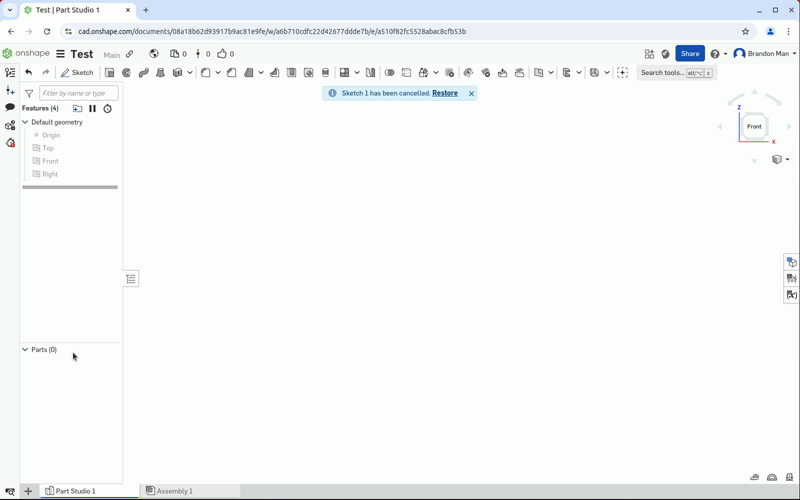
key(shift+y)
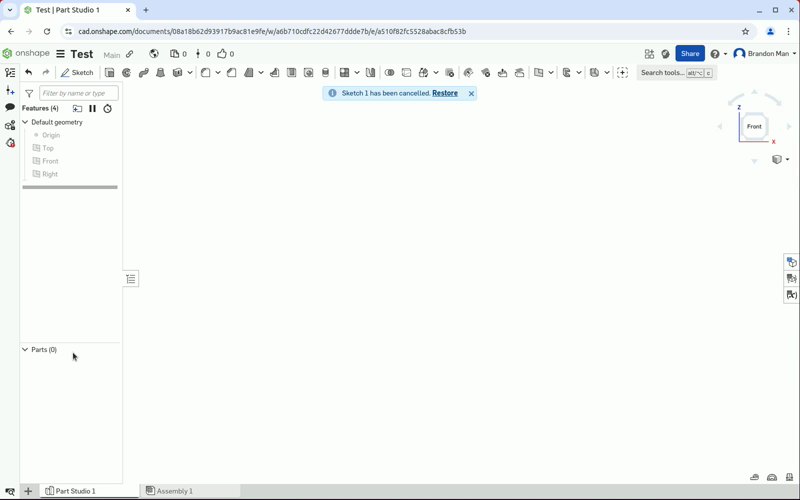
key(shift+s)
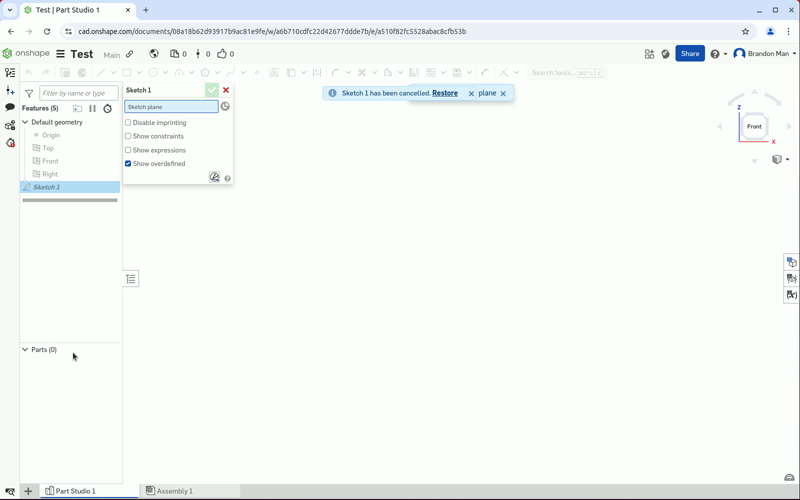
mouse_move(73, 163)
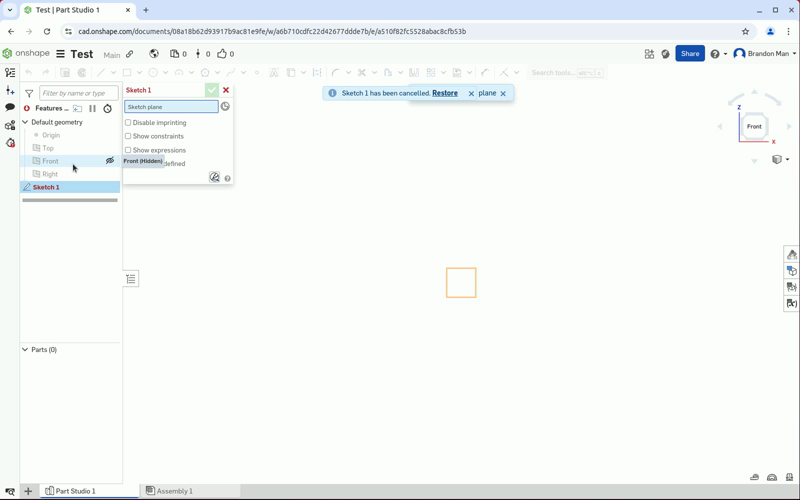
click(73, 163)
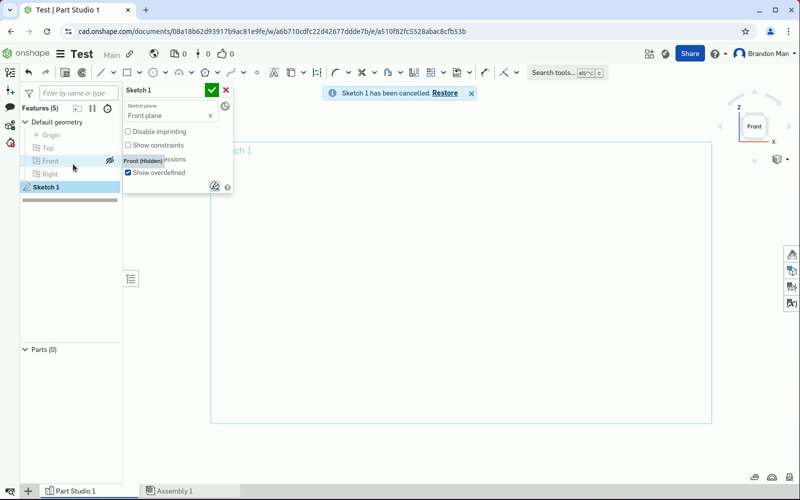
mouse_move(73, 352)
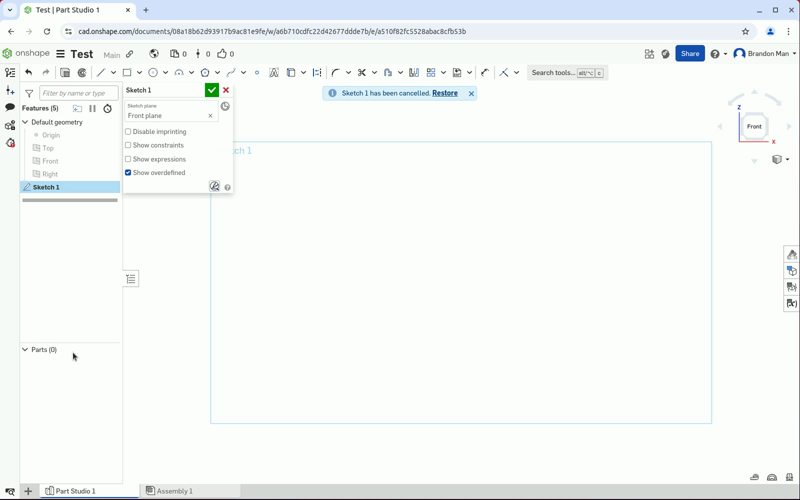
key(y)
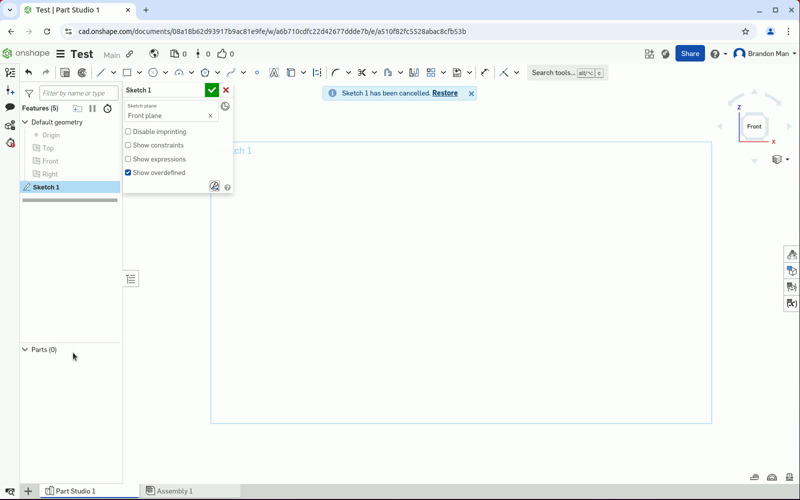
key(l)
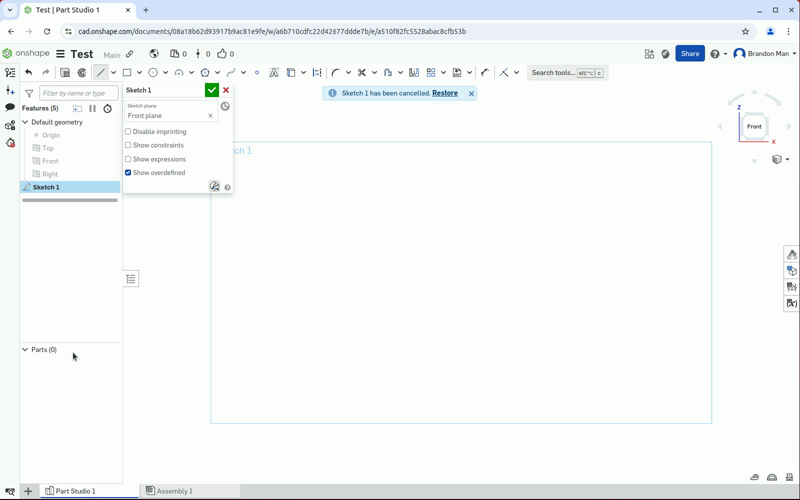
key_down(shift)
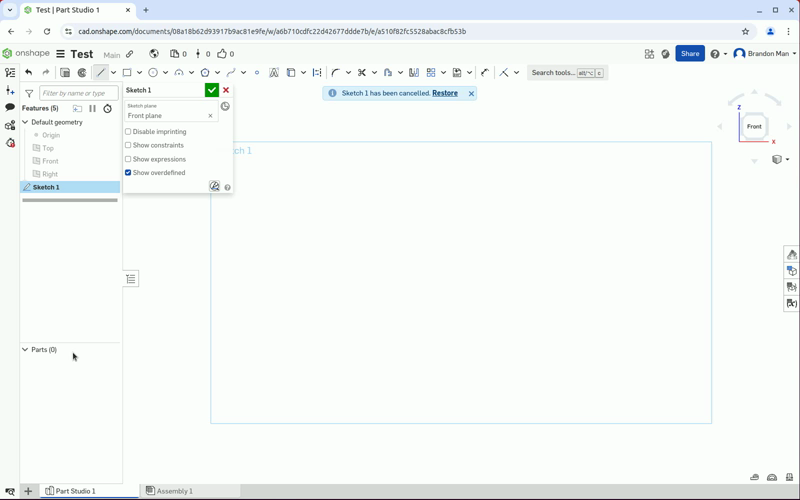
mouse_move(460, 282)
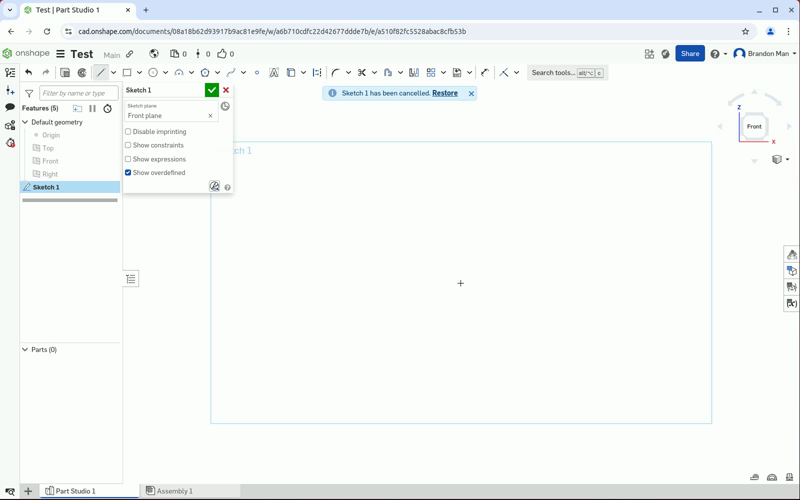
click(460, 282)
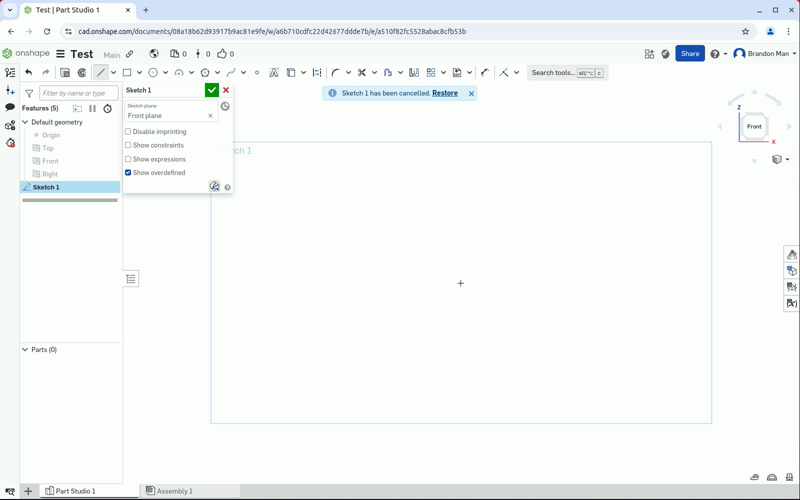
key_up(shift)
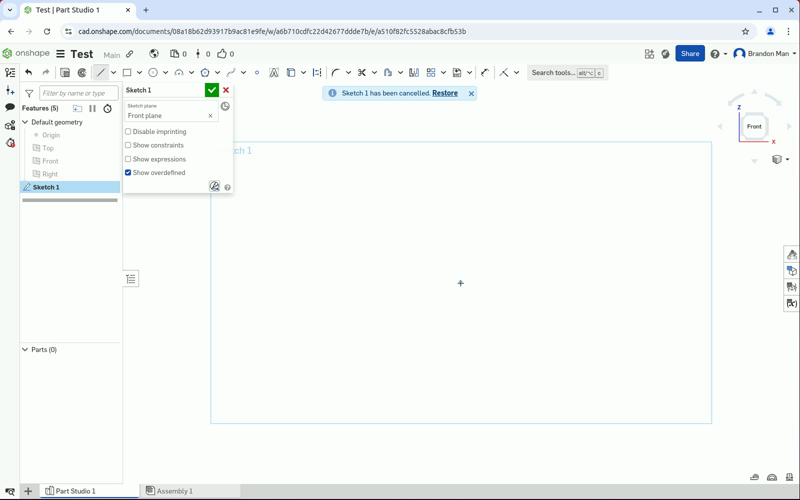
key_down(shift)
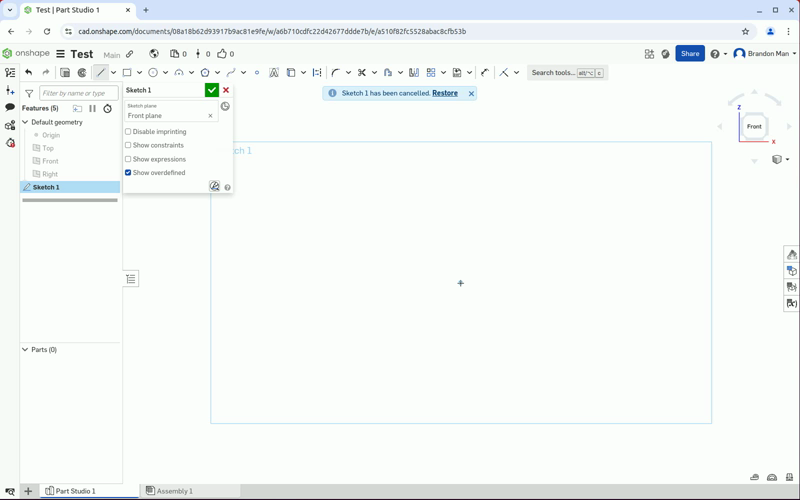
mouse_move(490, 282)
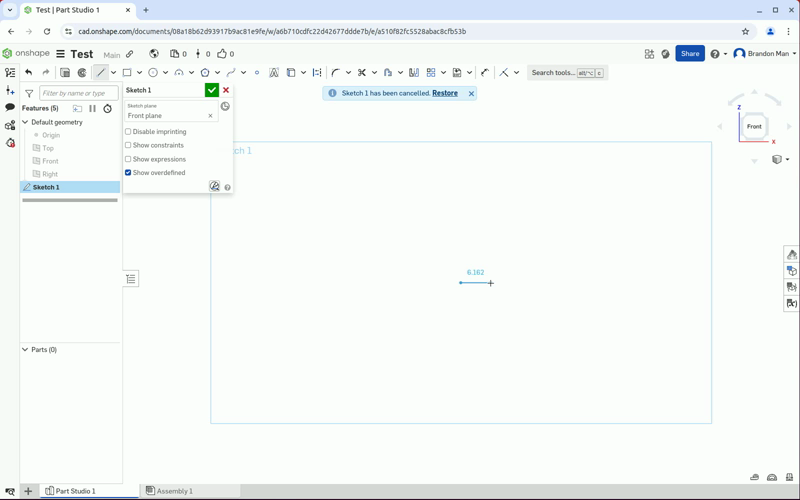
mouse_move(471, 282)
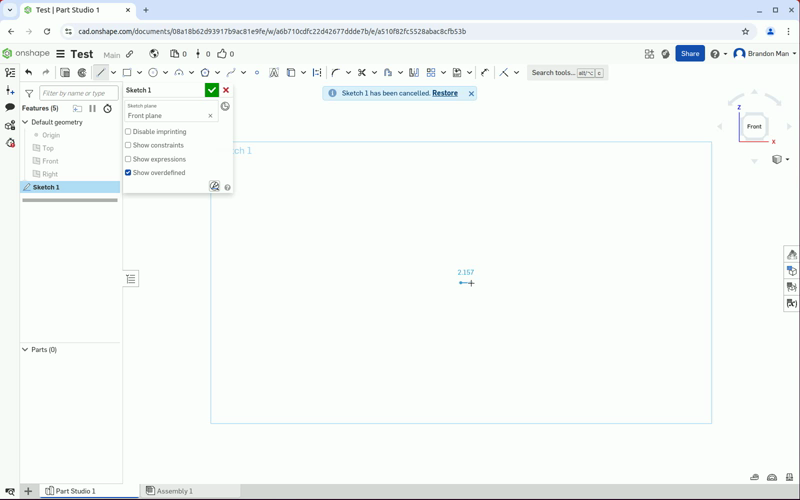
click(471, 282)
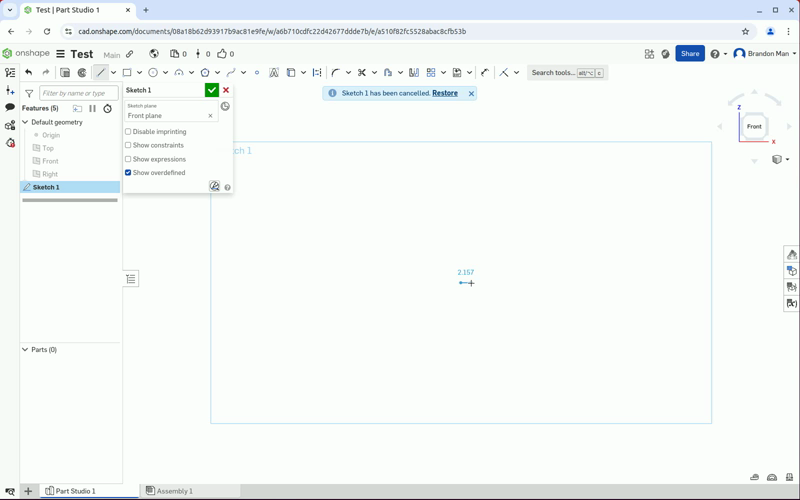
key_up(shift)
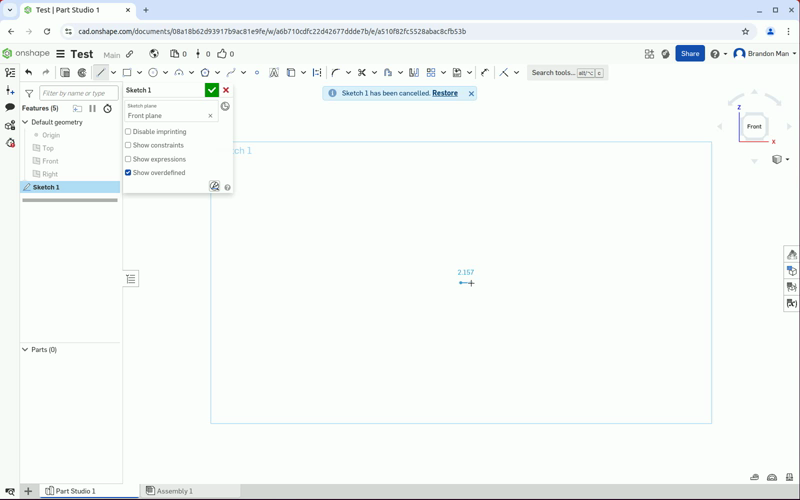
key_down(shift)
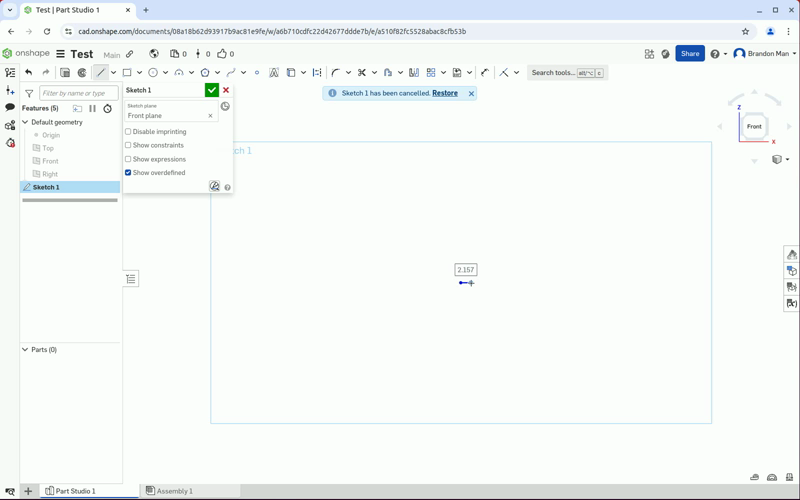
mouse_move(501, 282)
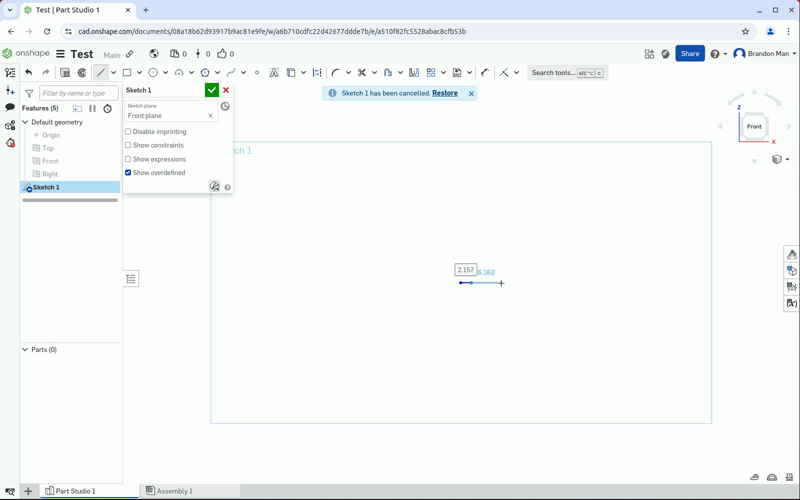
mouse_move(471, 276)
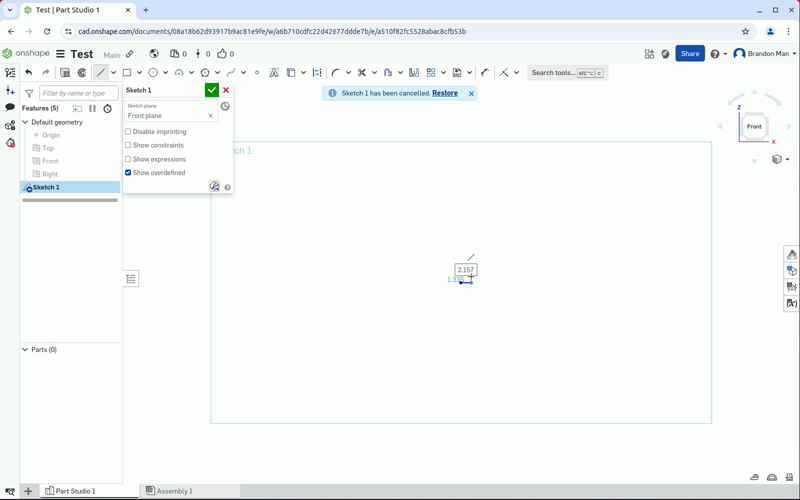
scroll(6)
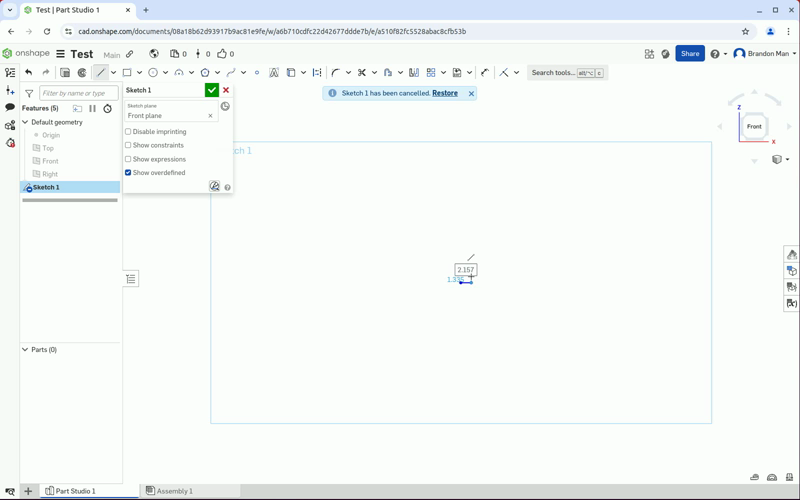
scroll(6)
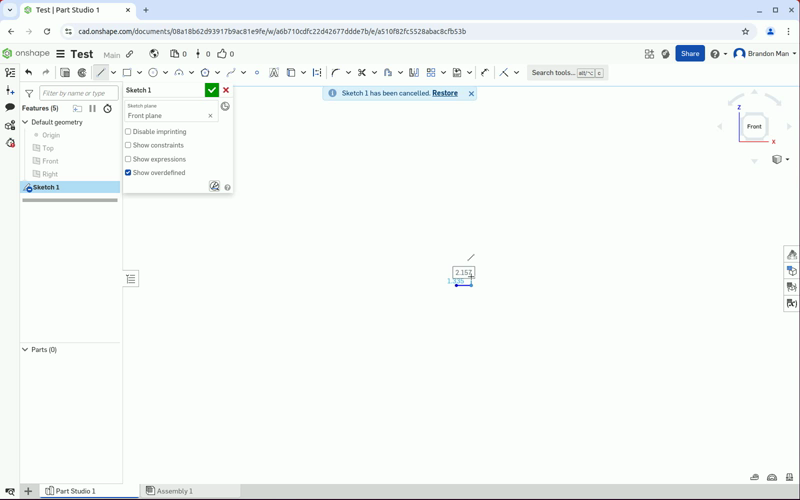
scroll(6)
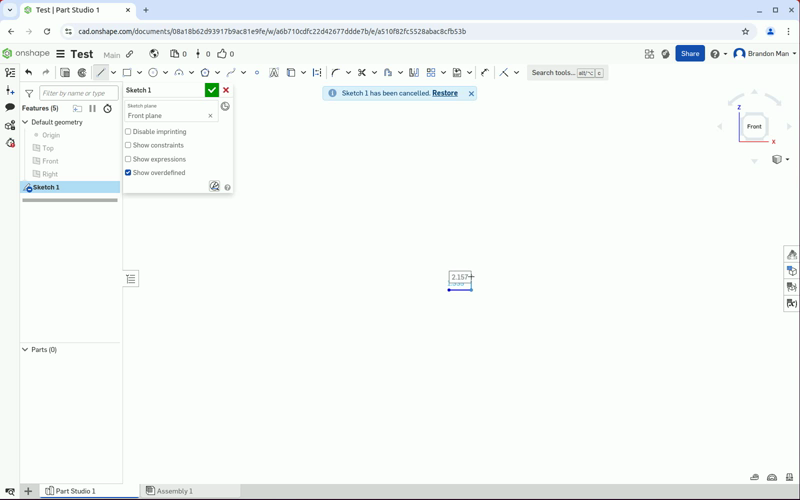
scroll(6)
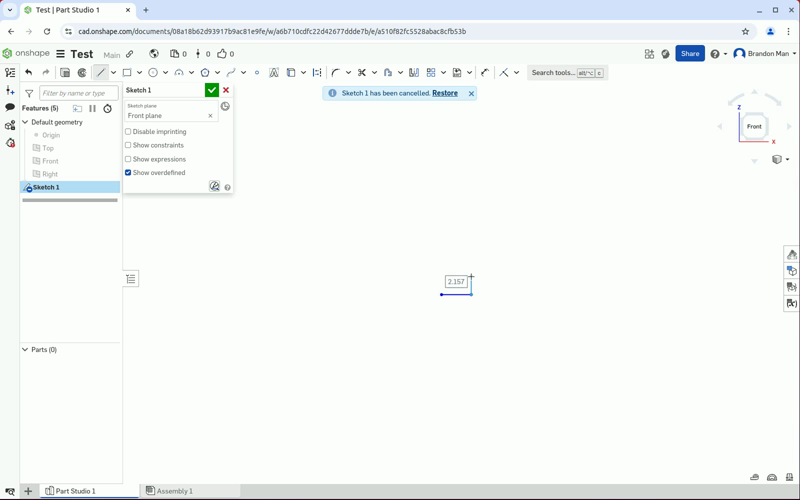
scroll(6)
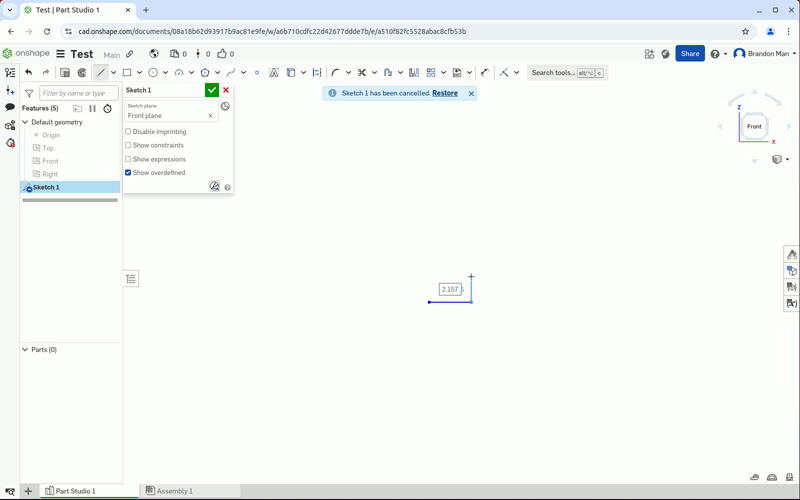
scroll(6)
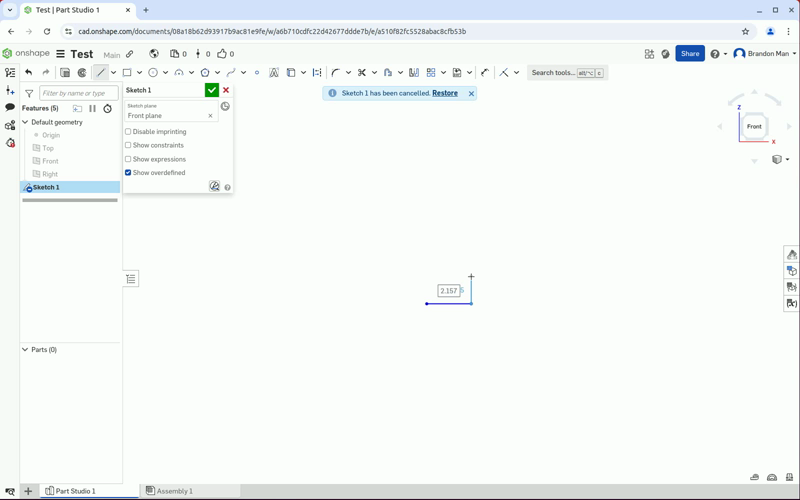
scroll(6)
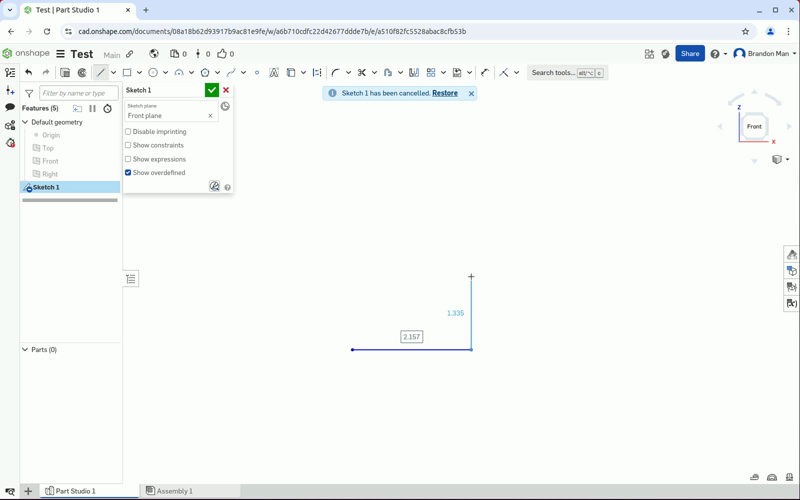
click(471, 276)
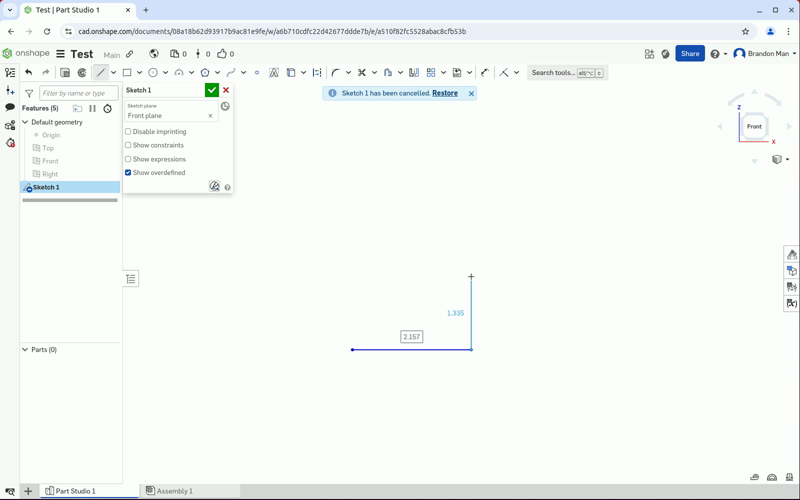
scroll(-6)
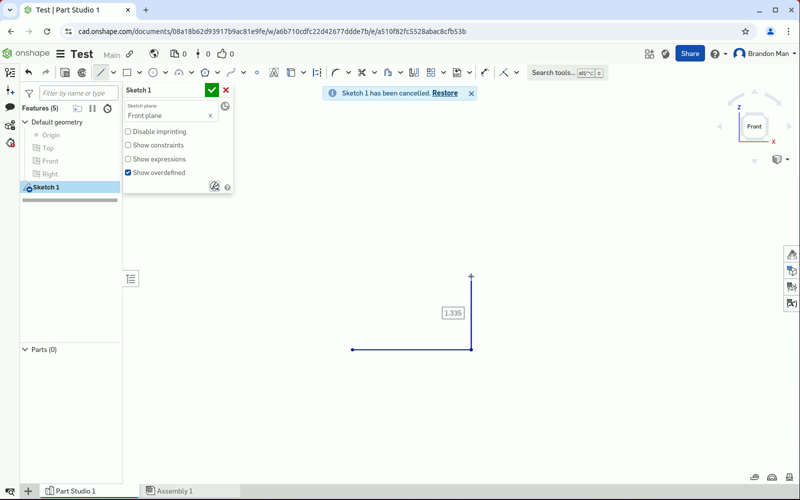
scroll(-6)
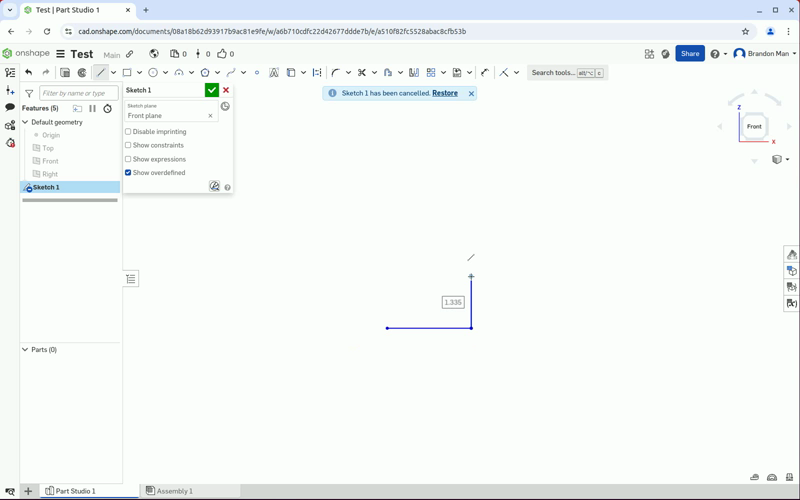
scroll(-6)
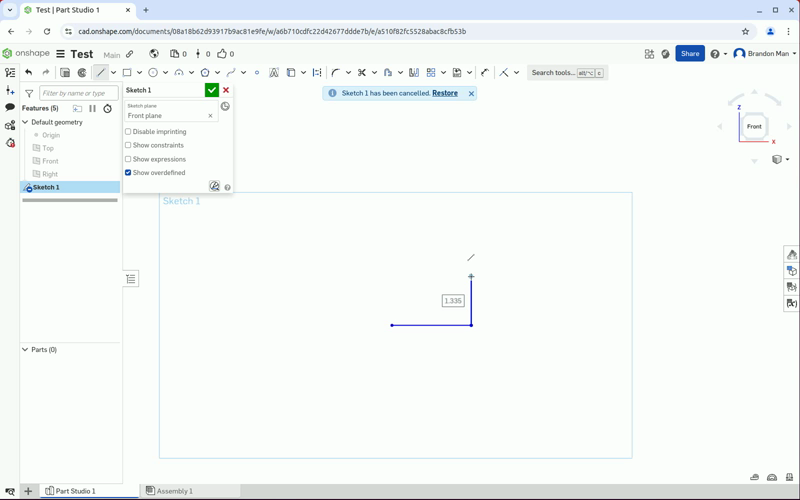
scroll(-6)
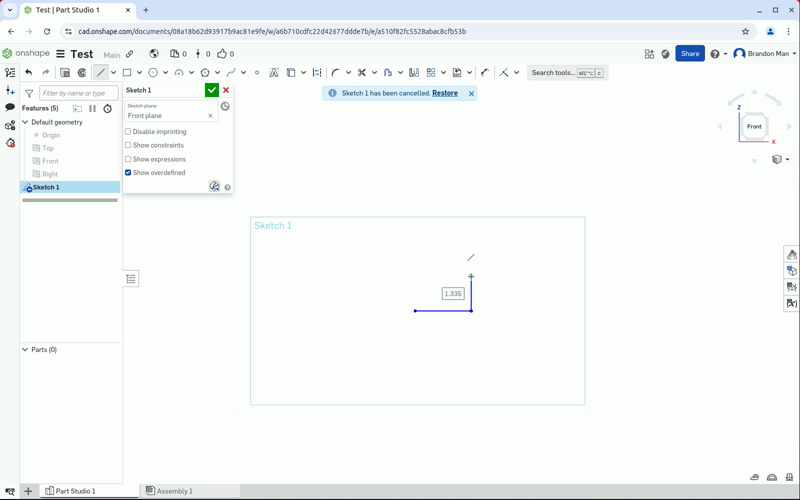
scroll(-6)
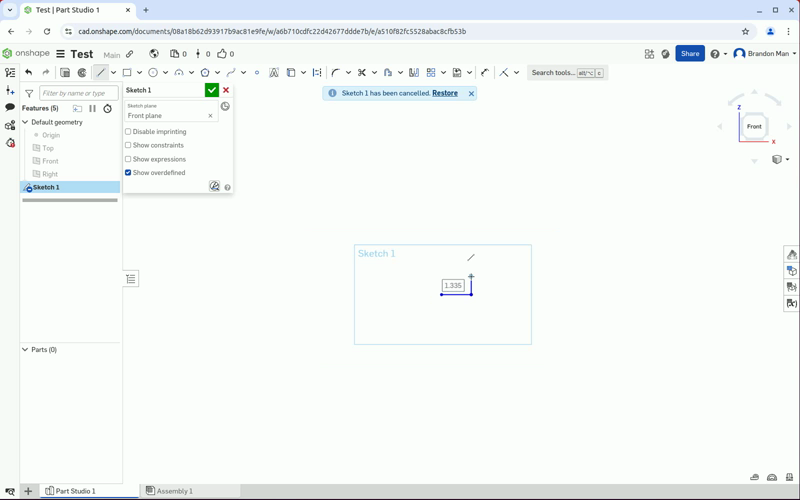
scroll(-6)
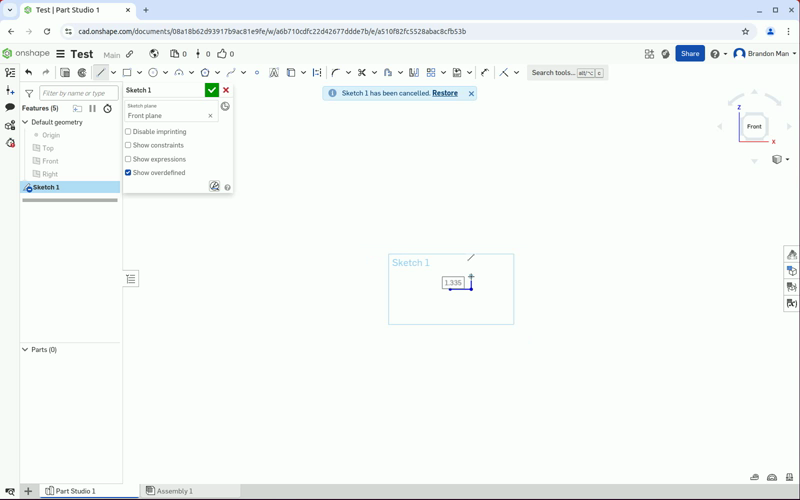
scroll(-6)
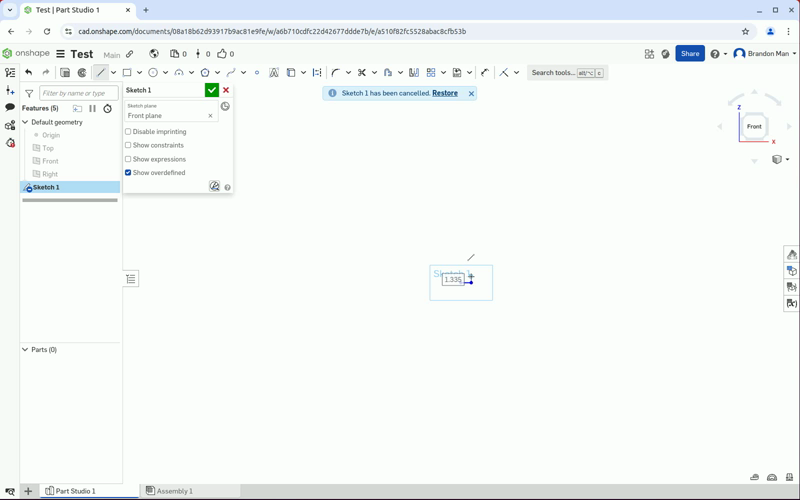
key_up(shift)
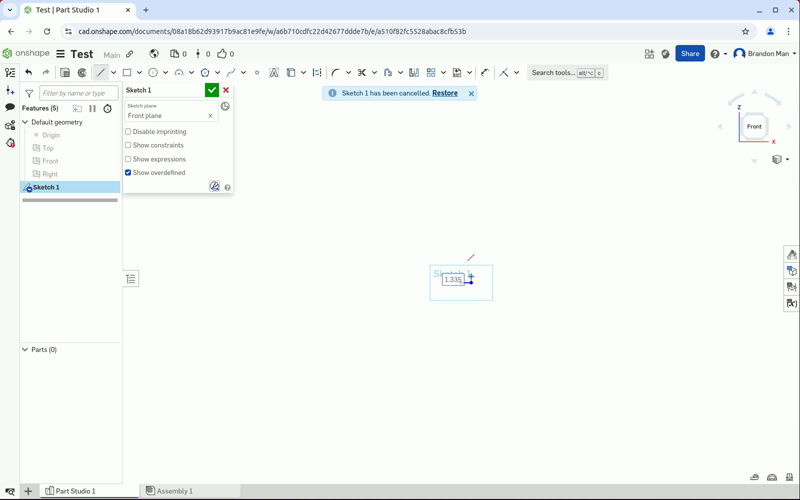
key_down(shift)
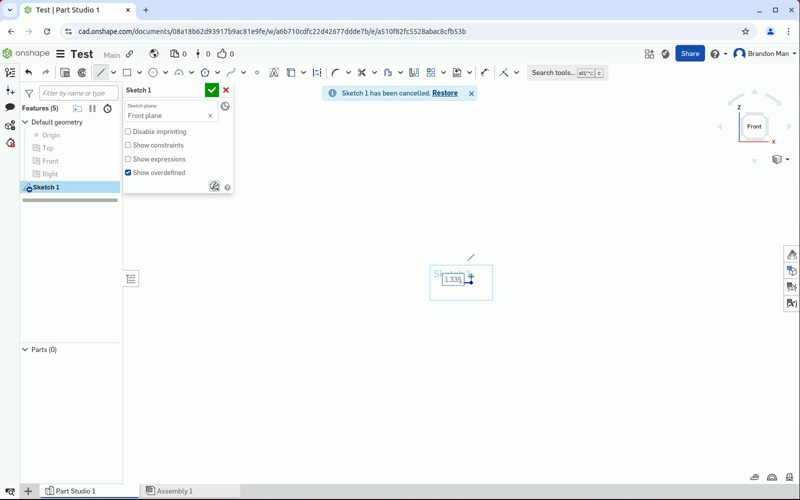
mouse_move(501, 276)
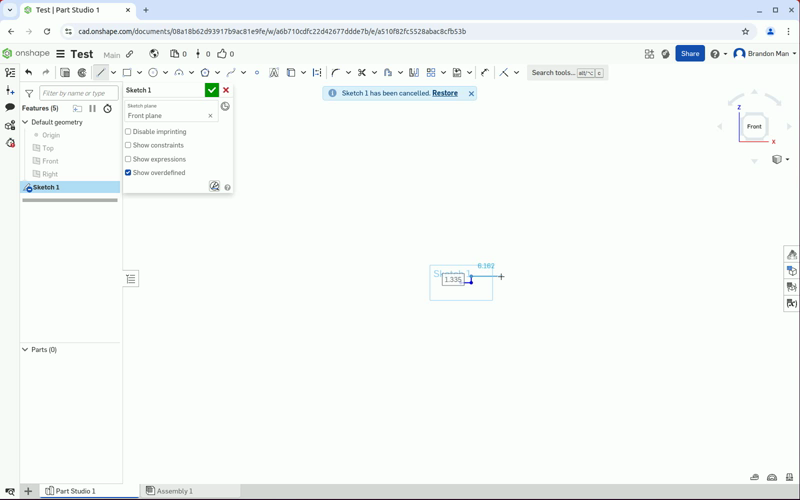
mouse_move(470, 276)
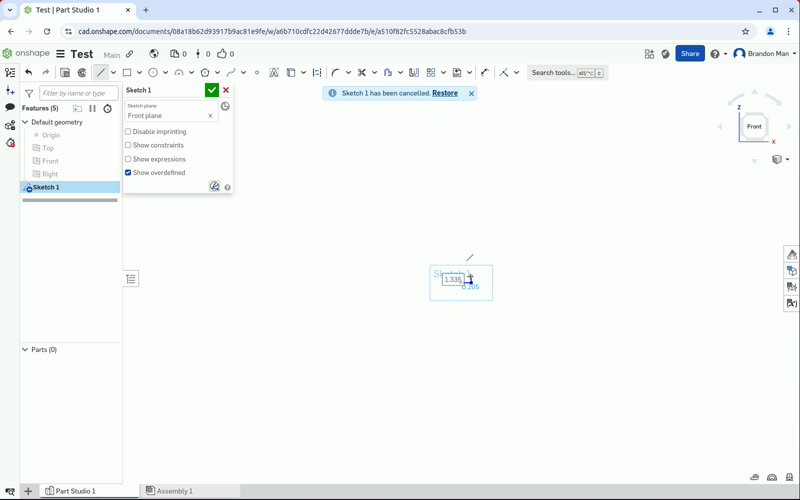
scroll(6)
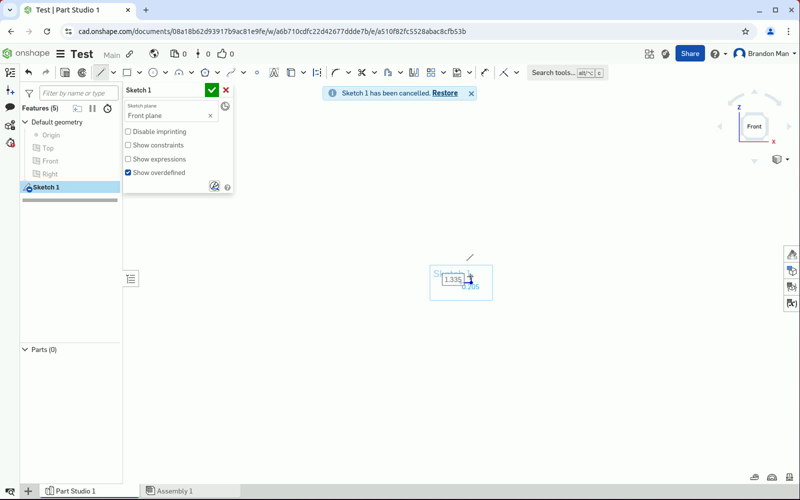
scroll(6)
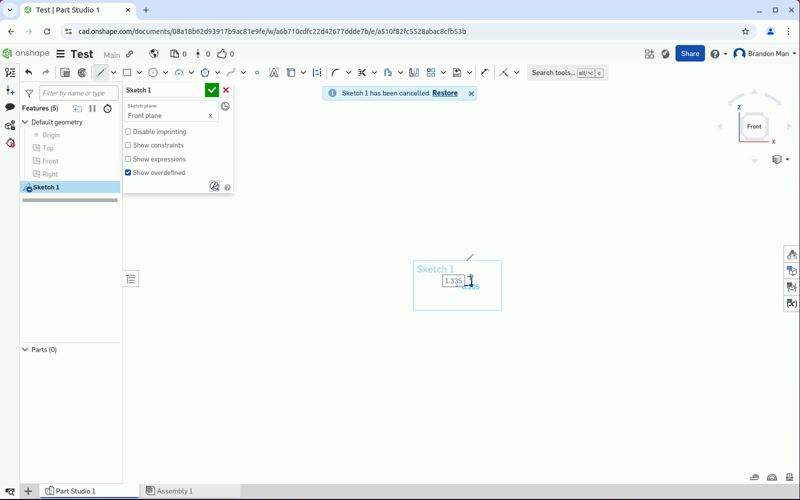
scroll(6)
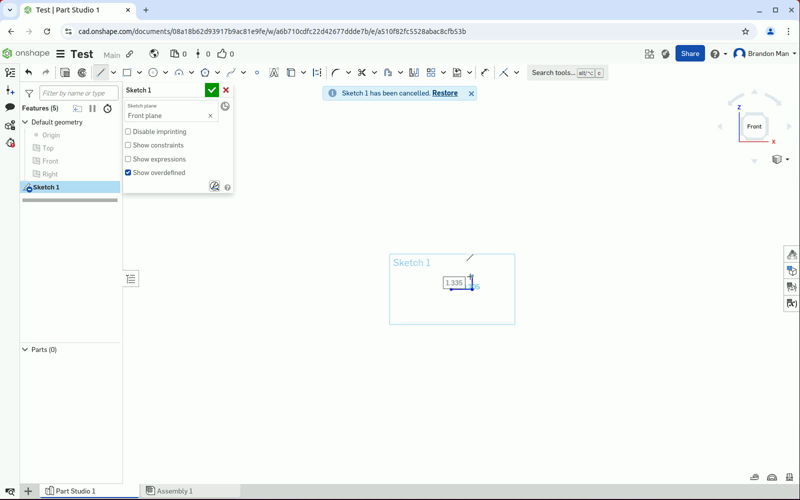
scroll(6)
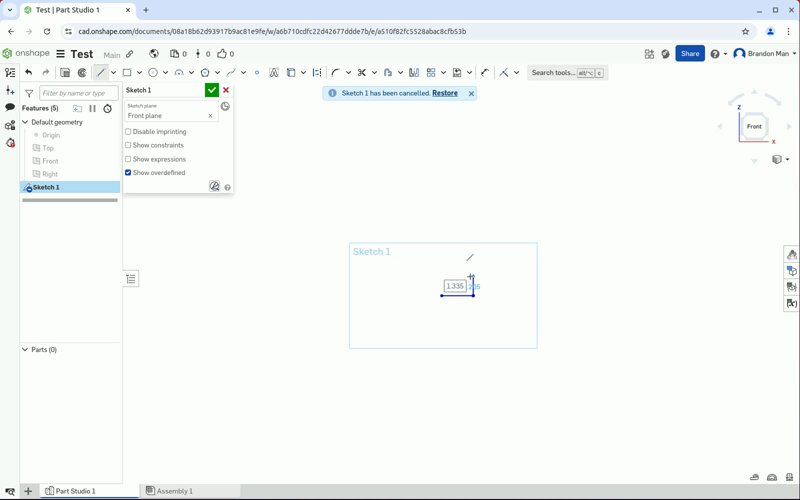
scroll(6)
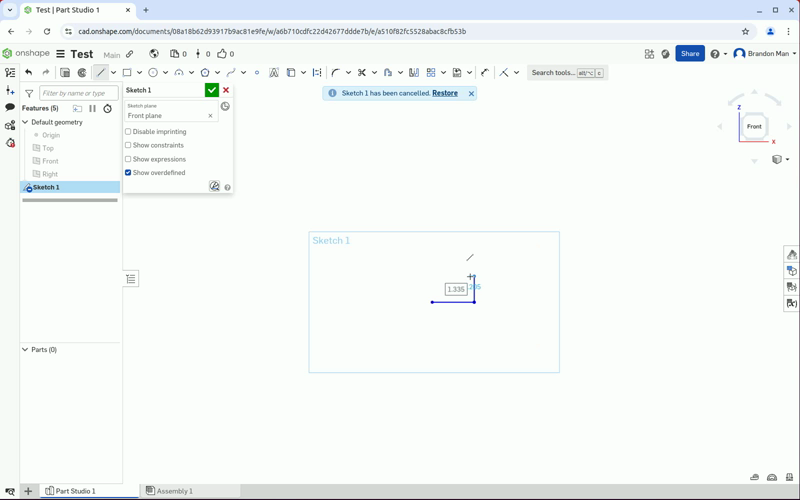
scroll(6)
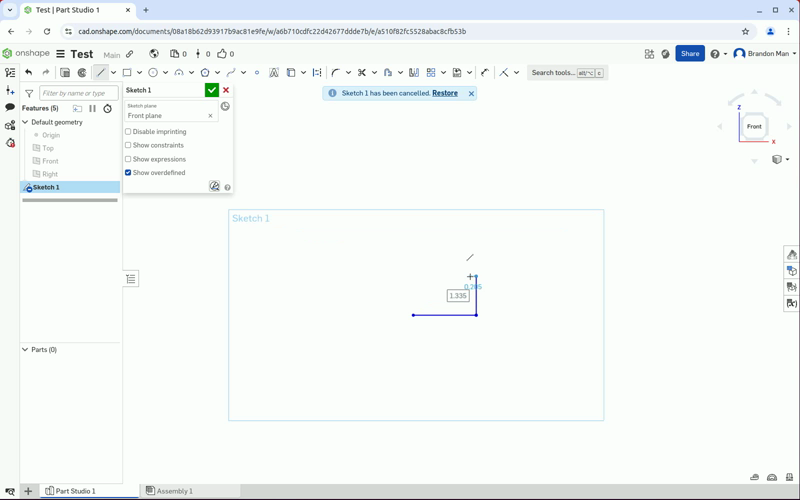
scroll(6)
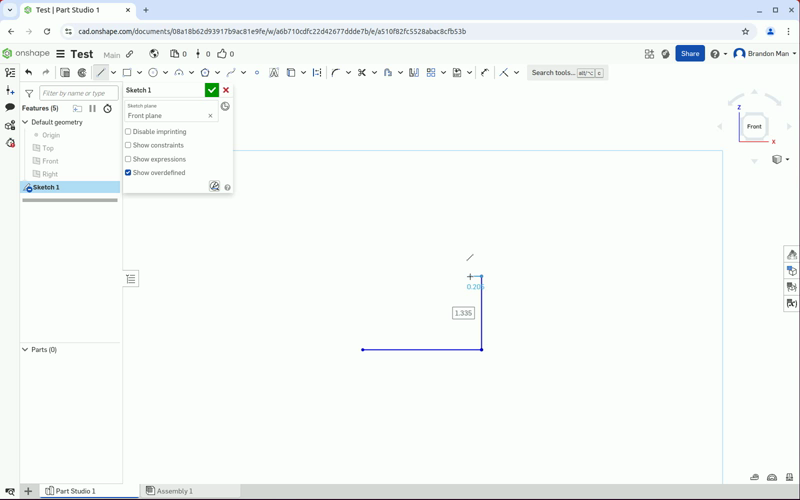
click(470, 276)
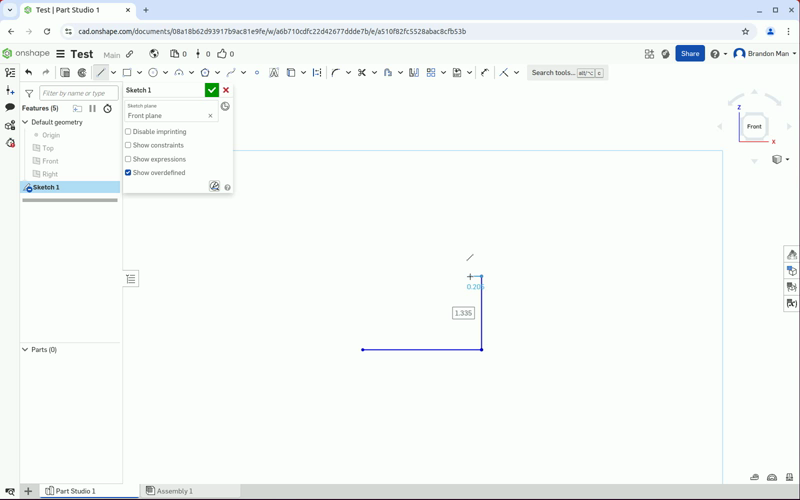
scroll(-6)
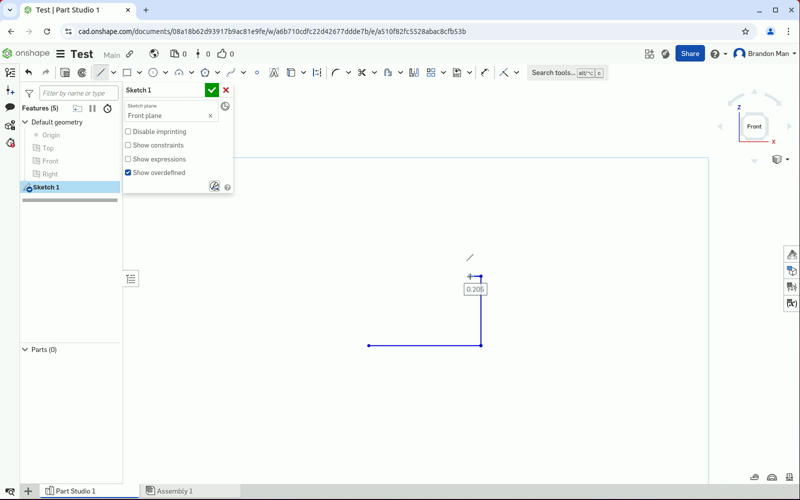
scroll(-6)
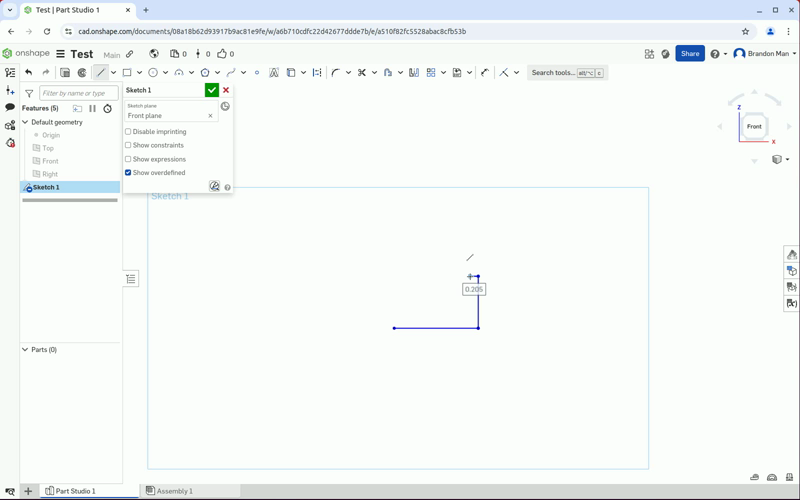
scroll(-6)
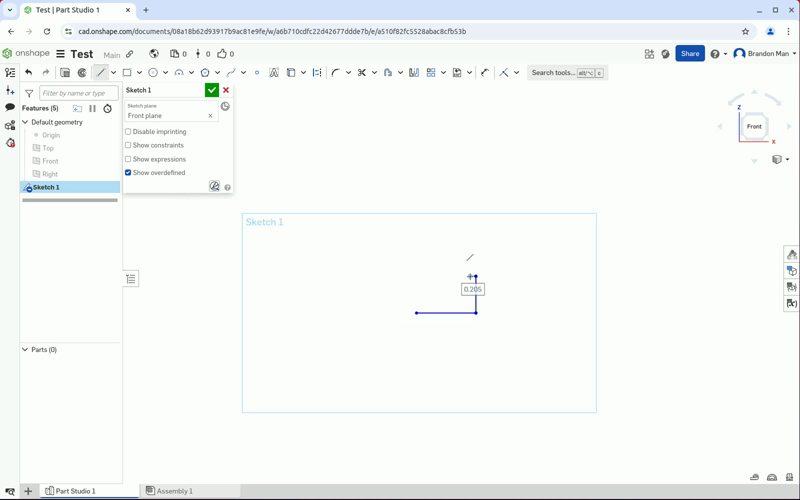
scroll(-6)
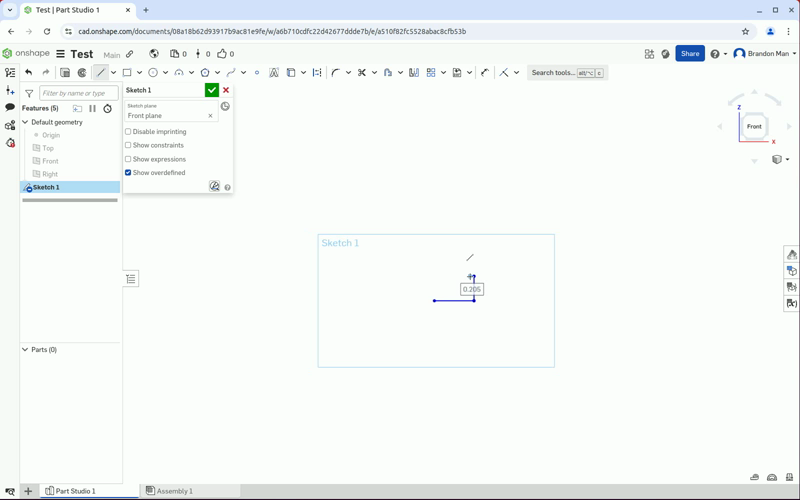
scroll(-6)
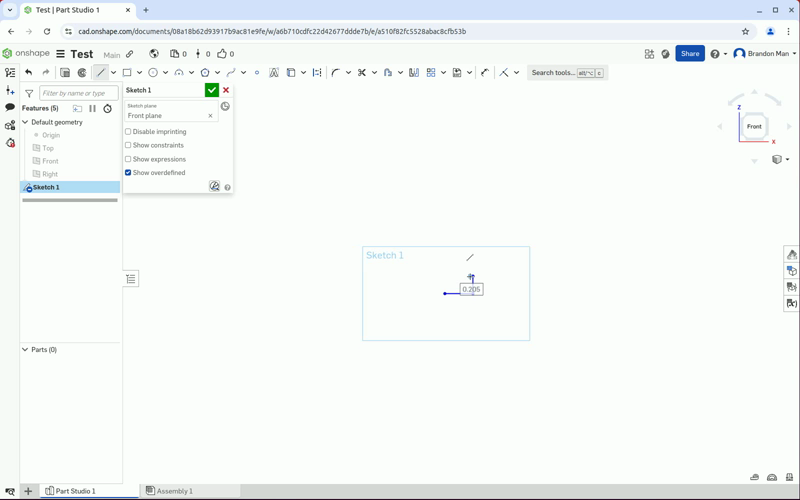
scroll(-6)
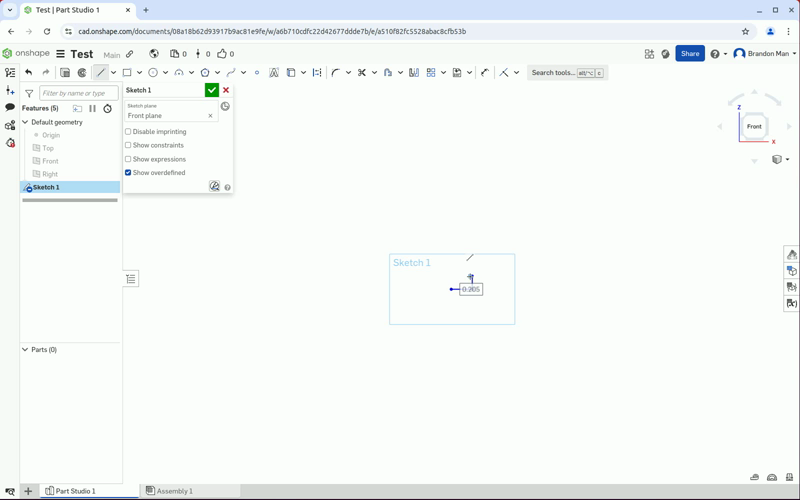
scroll(-6)
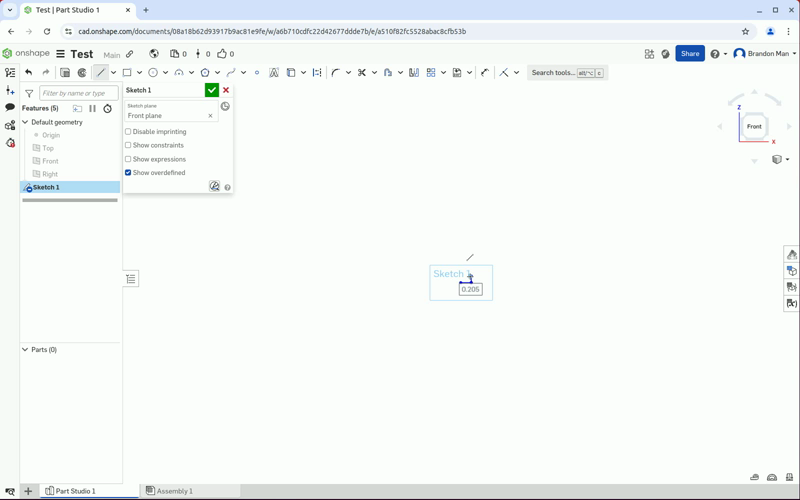
key_up(shift)
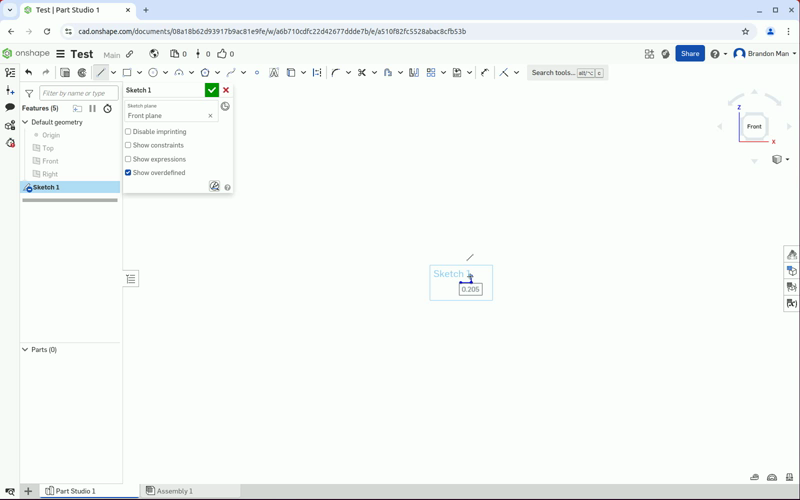
key_down(shift)
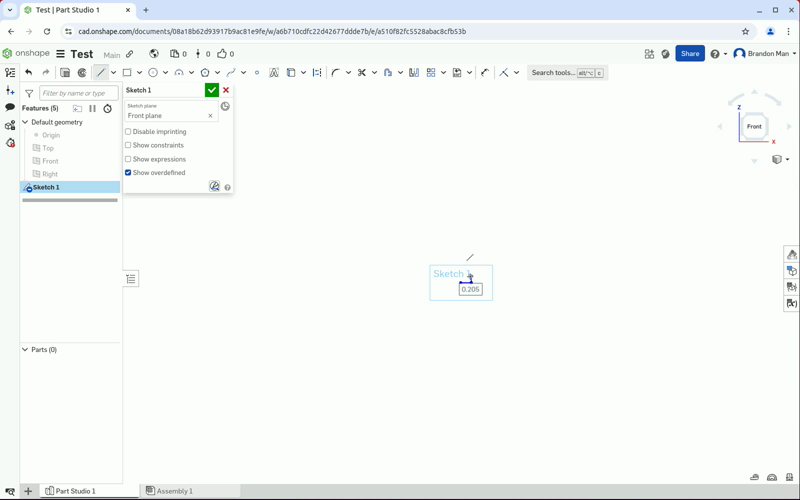
mouse_move(500, 276)
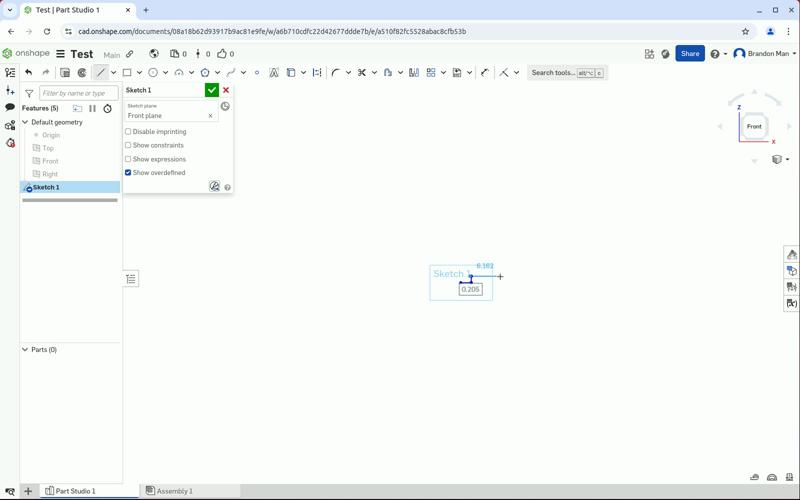
mouse_move(470, 282)
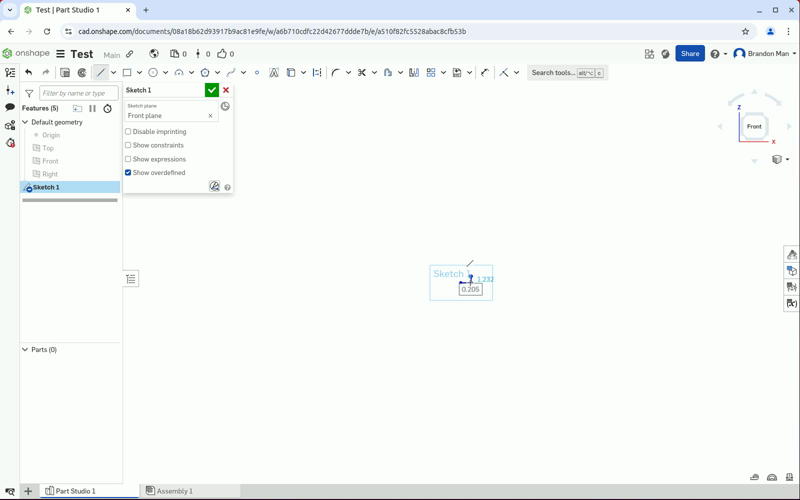
scroll(6)
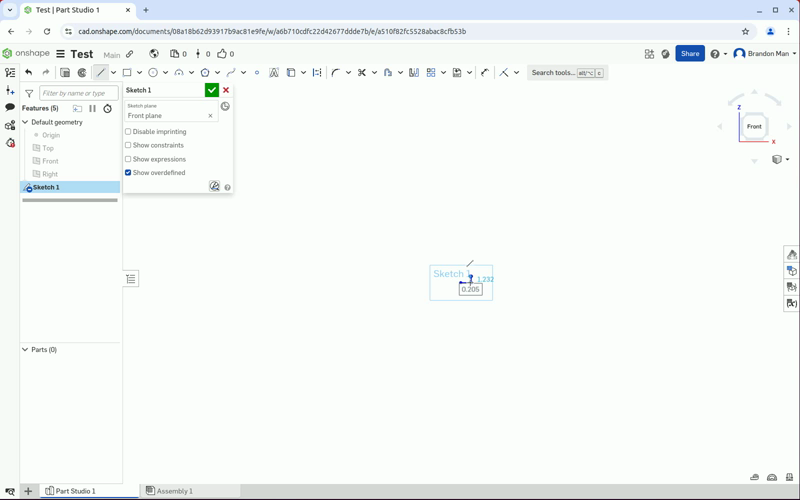
scroll(6)
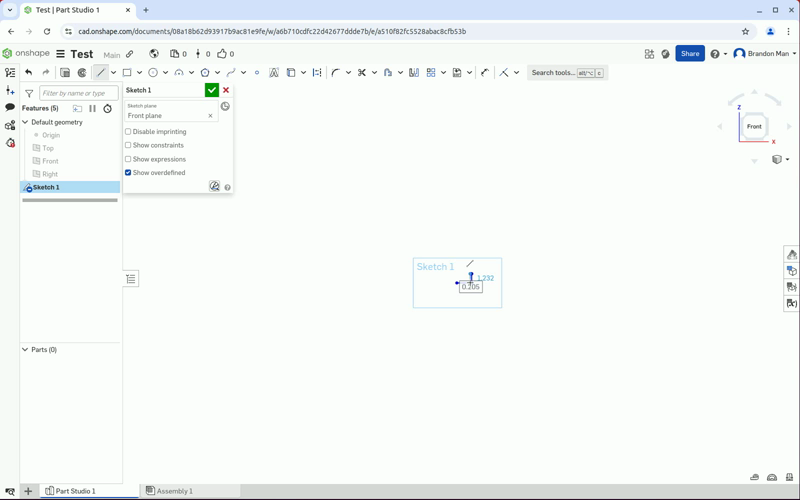
scroll(6)
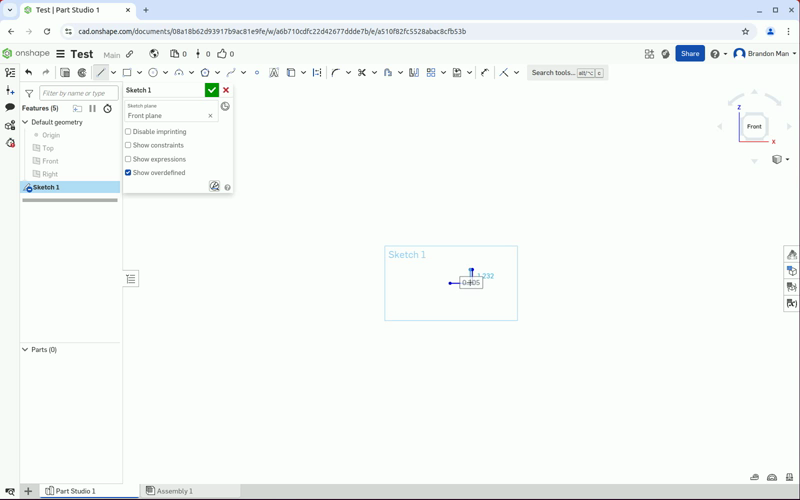
scroll(6)
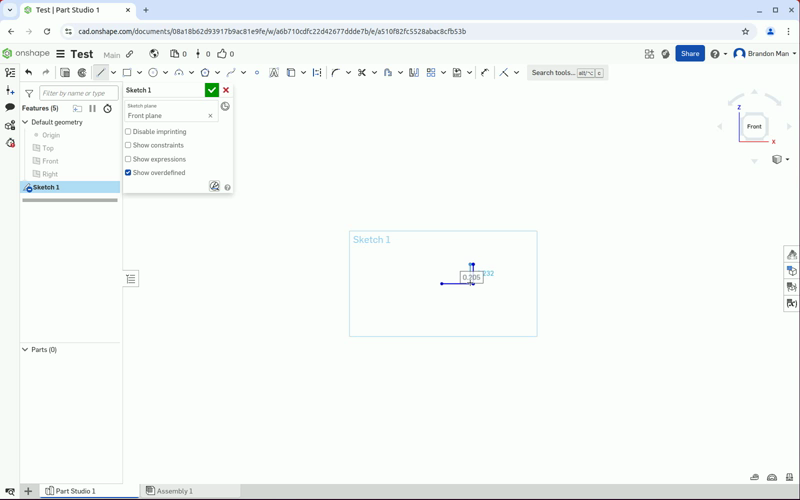
scroll(6)
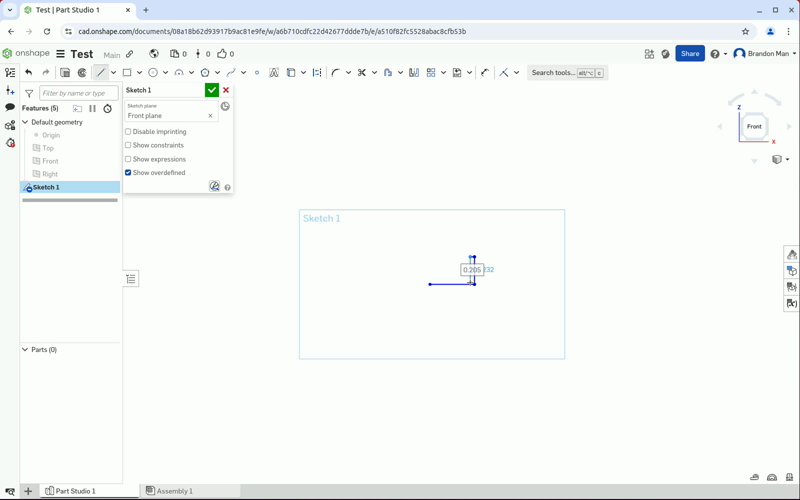
scroll(6)
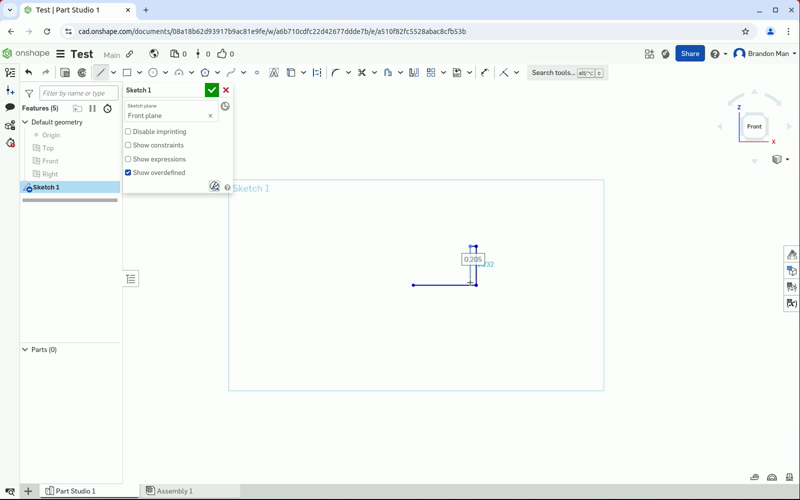
scroll(6)
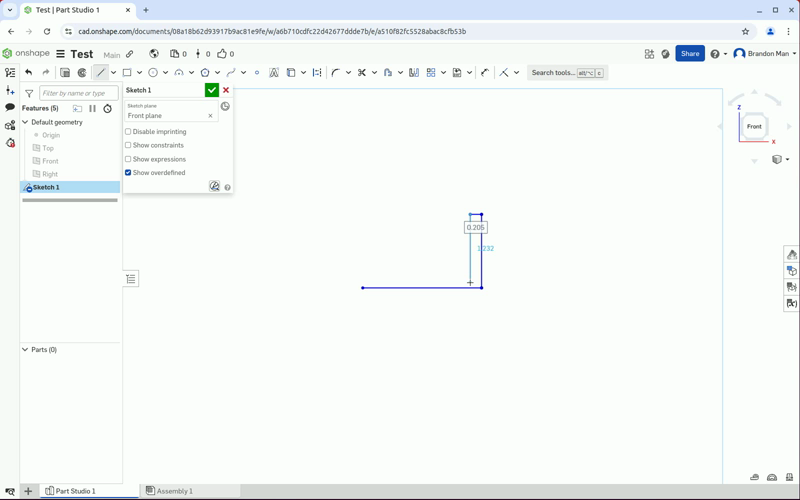
click(470, 282)
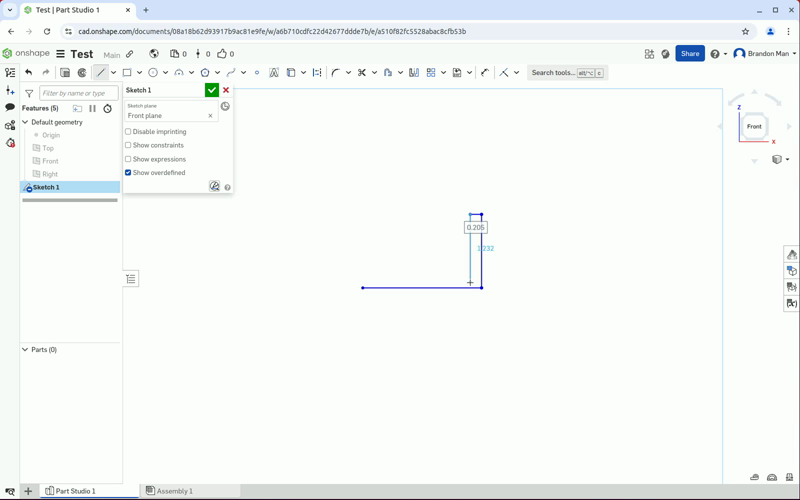
scroll(-6)
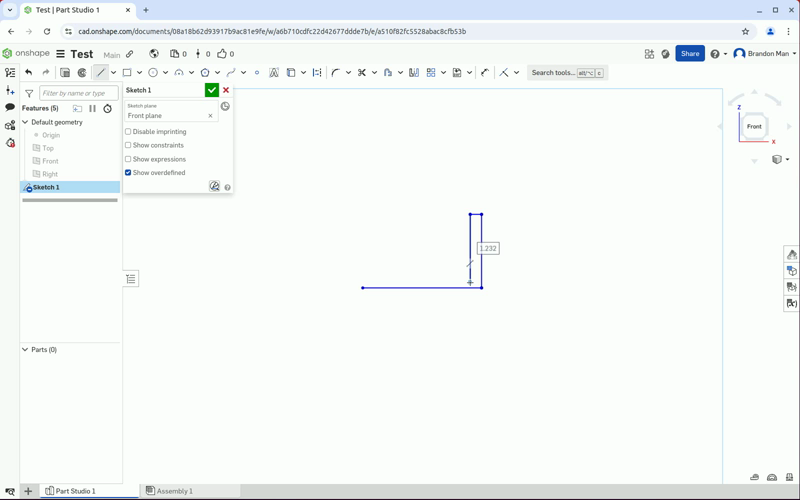
scroll(-6)
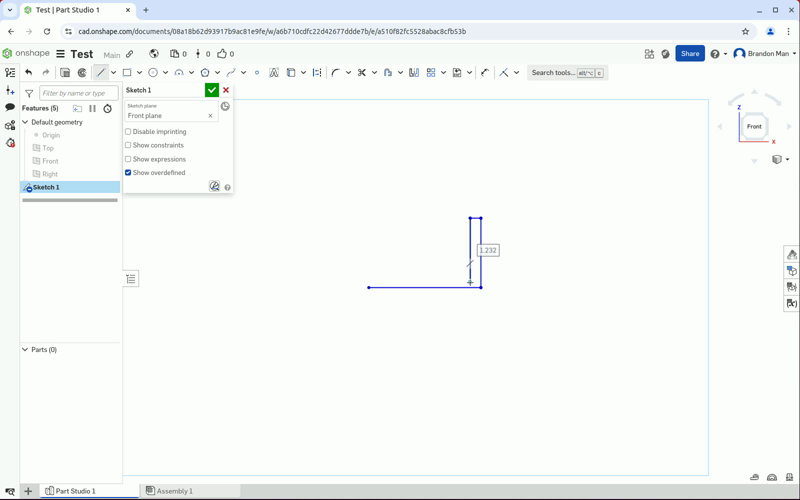
scroll(-6)
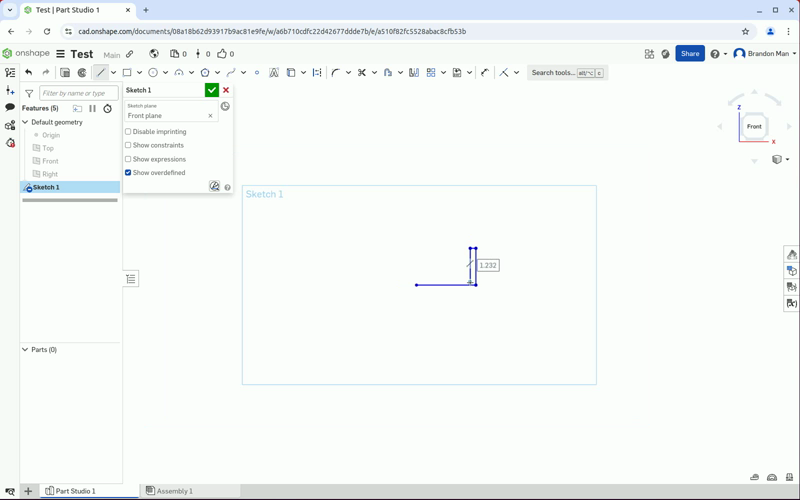
scroll(-6)
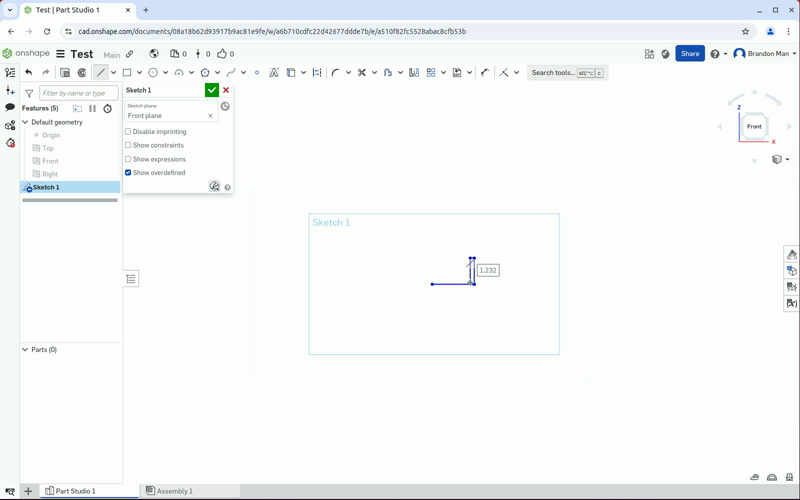
scroll(-6)
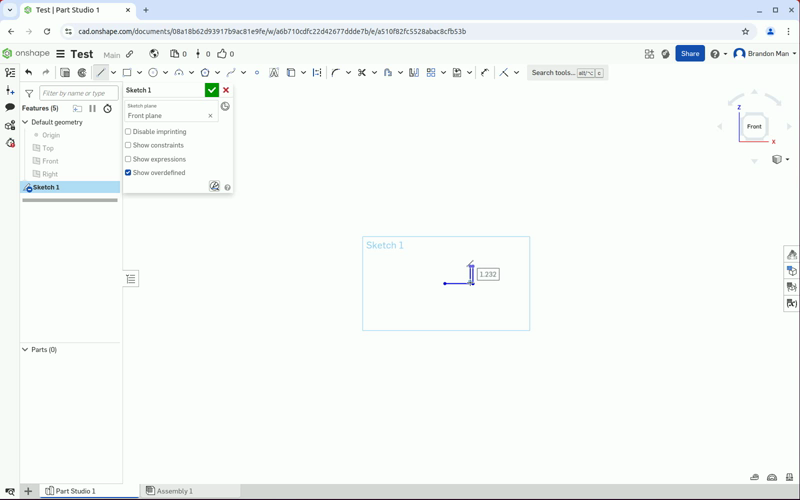
scroll(-6)
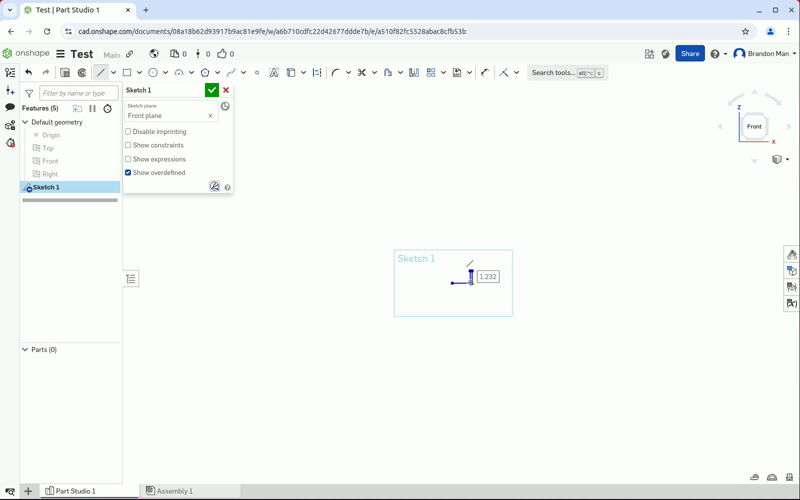
scroll(-6)
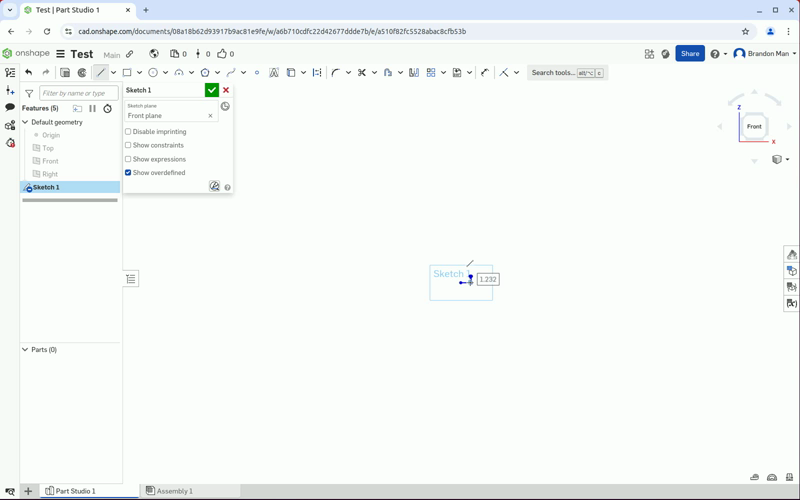
key_up(shift)
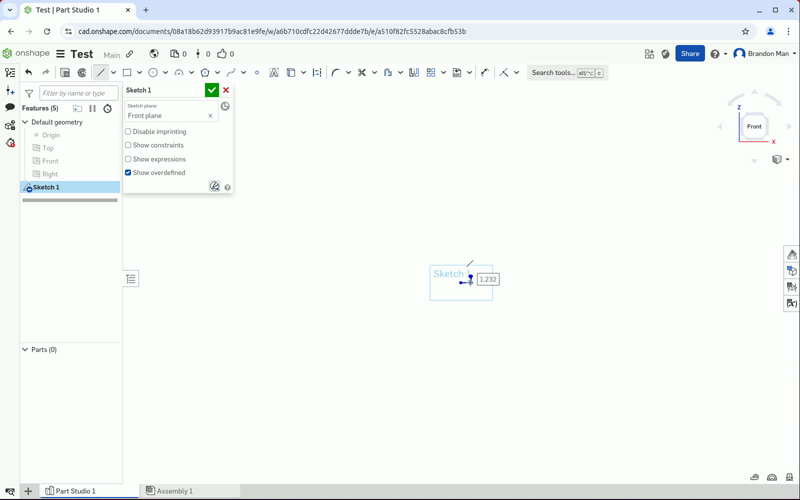
key_down(shift)
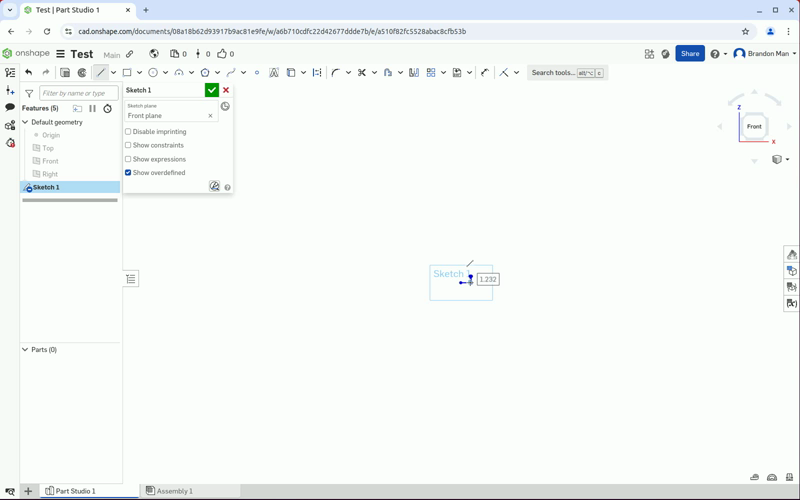
mouse_move(500, 282)
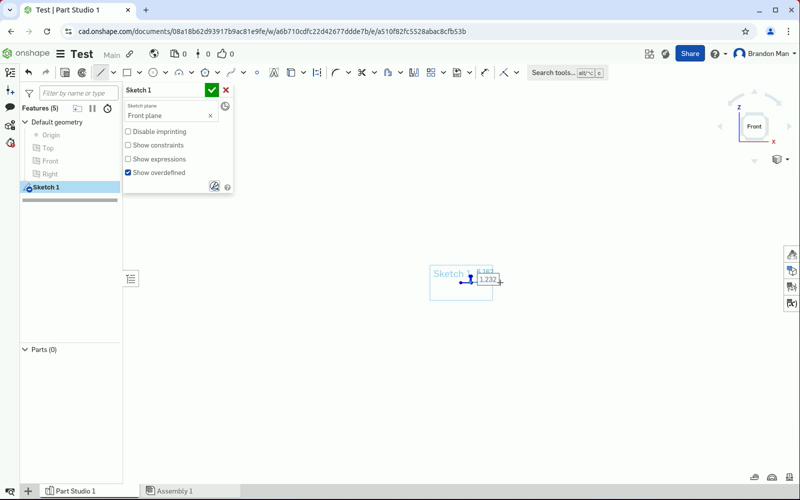
mouse_move(461, 282)
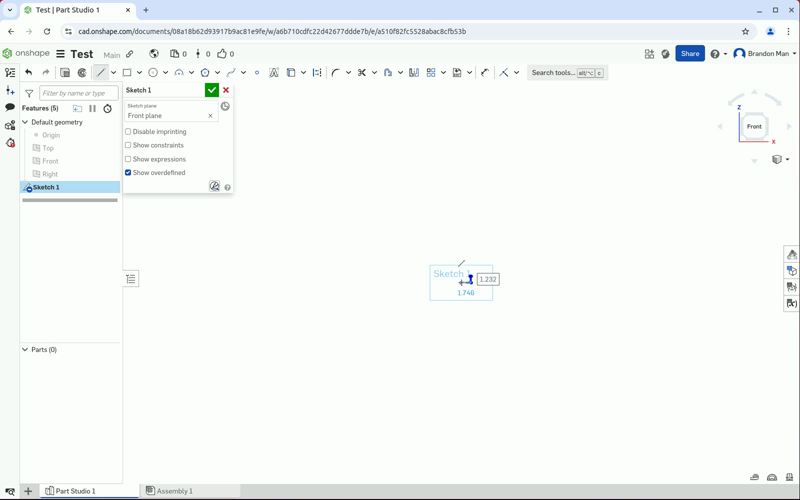
scroll(6)
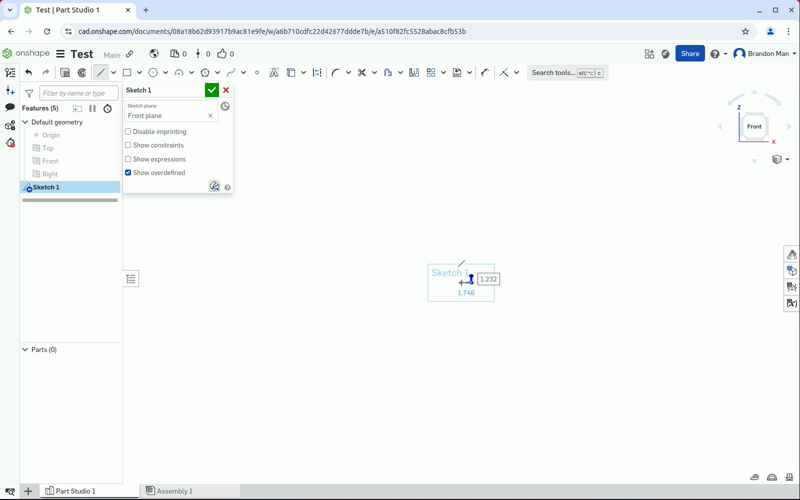
scroll(6)
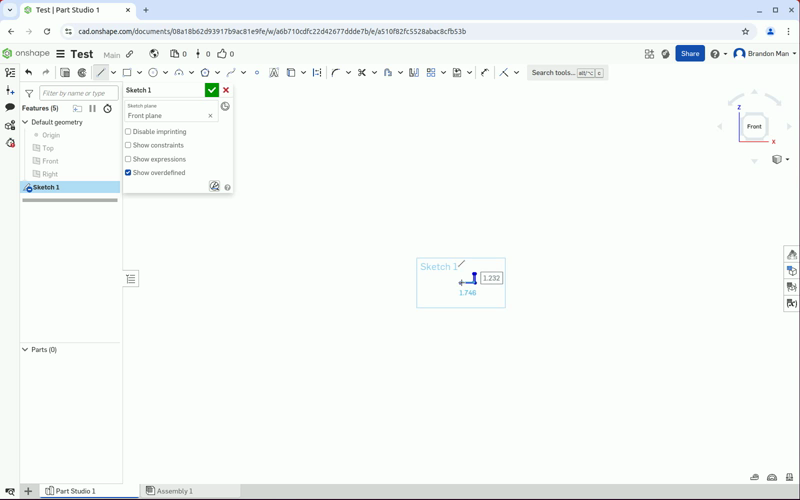
scroll(6)
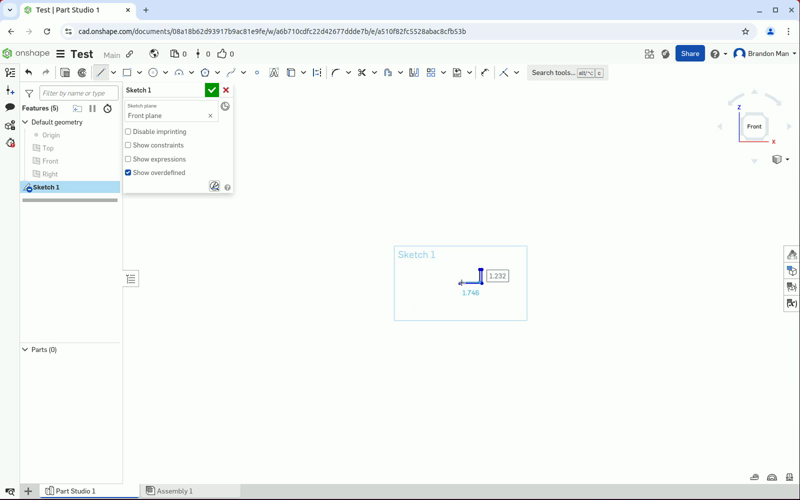
scroll(6)
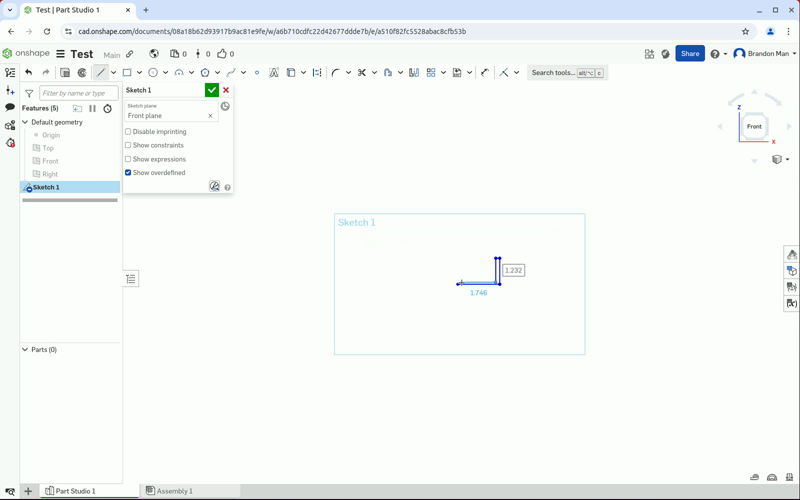
scroll(6)
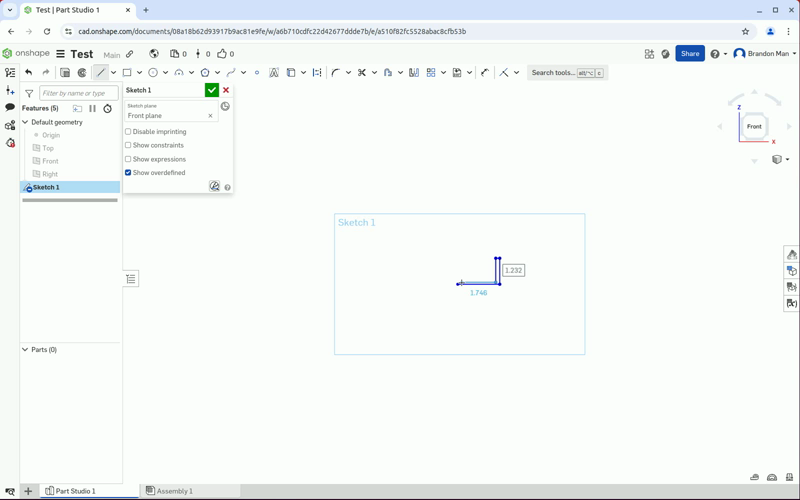
scroll(6)
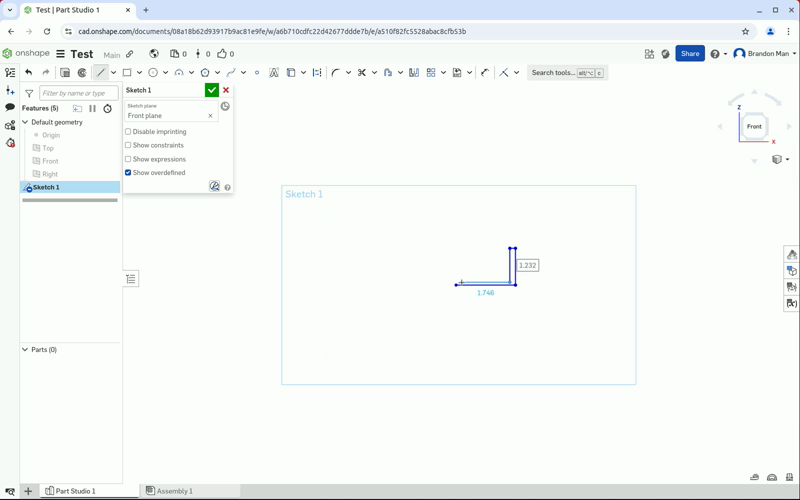
scroll(6)
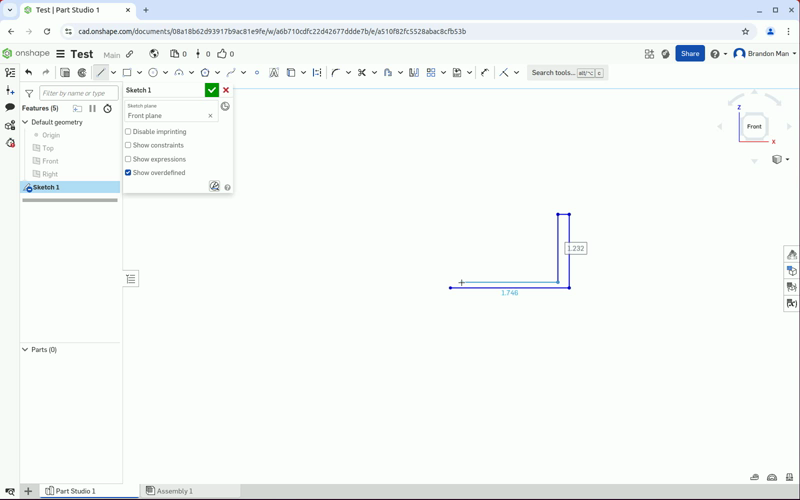
click(461, 282)
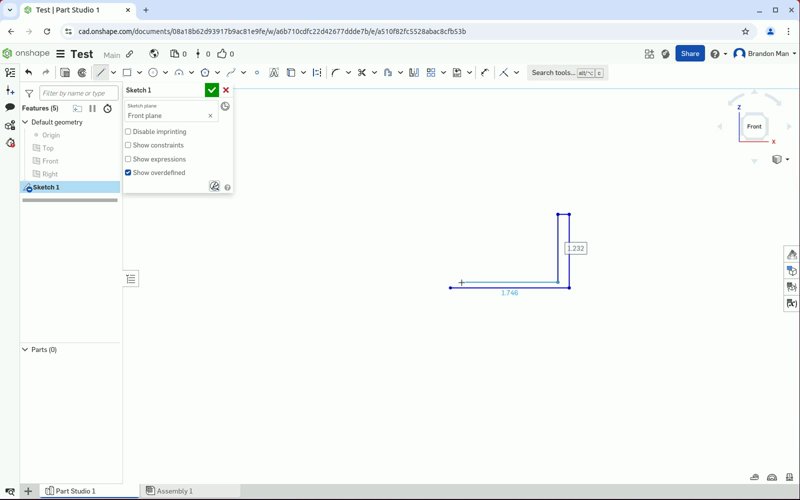
scroll(-6)
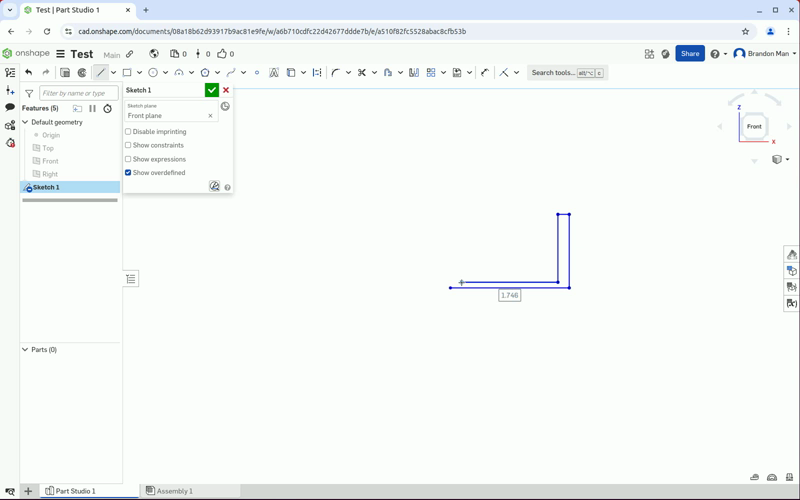
scroll(-6)
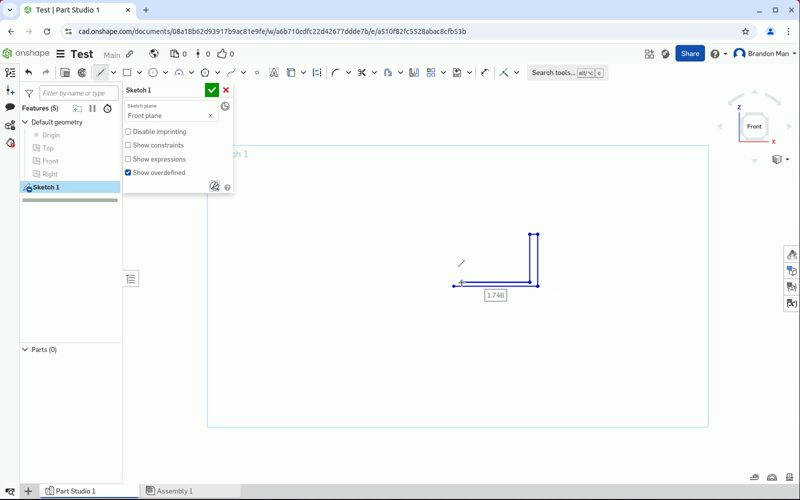
scroll(-6)
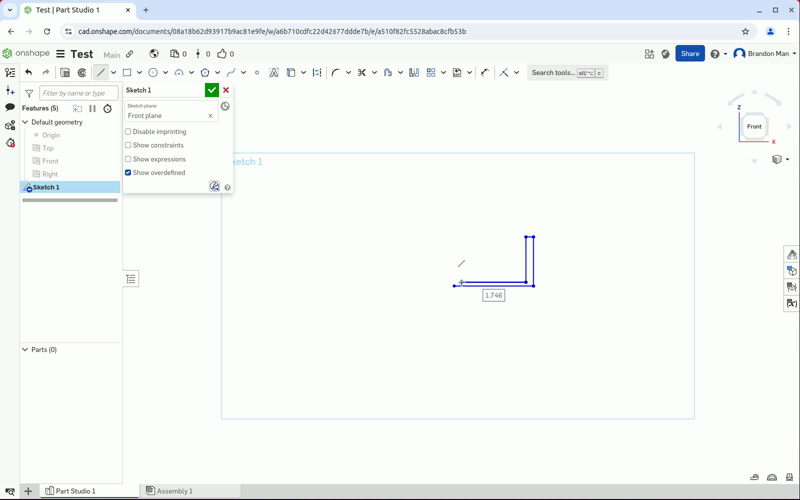
scroll(-6)
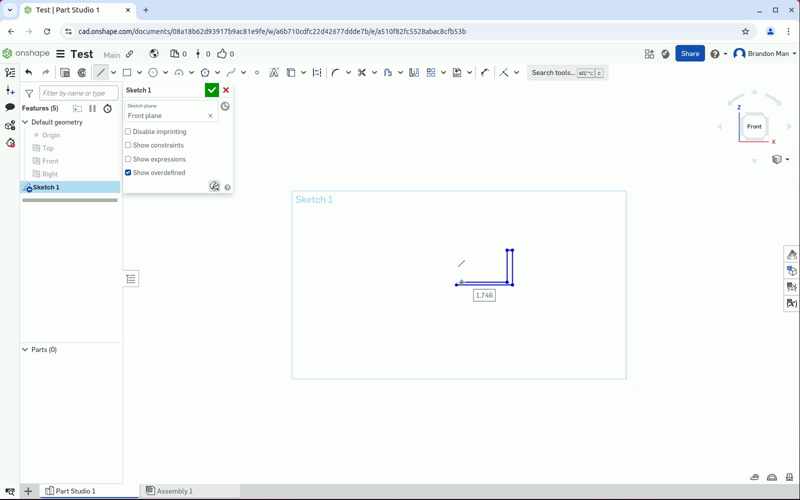
scroll(-6)
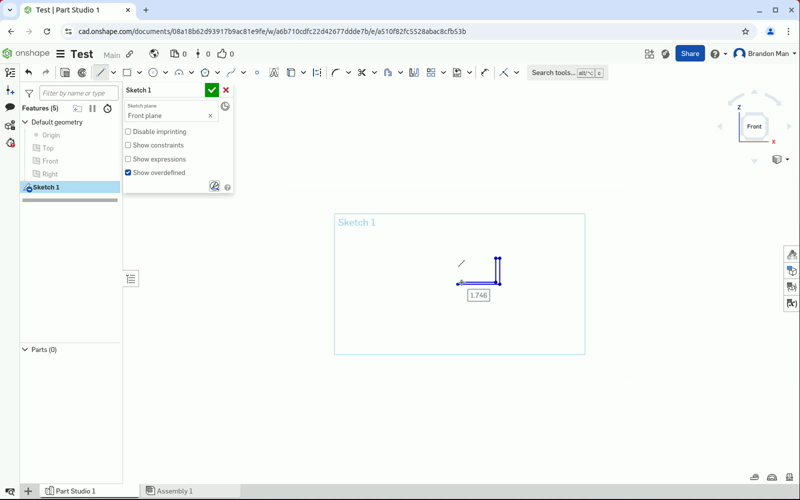
scroll(-6)
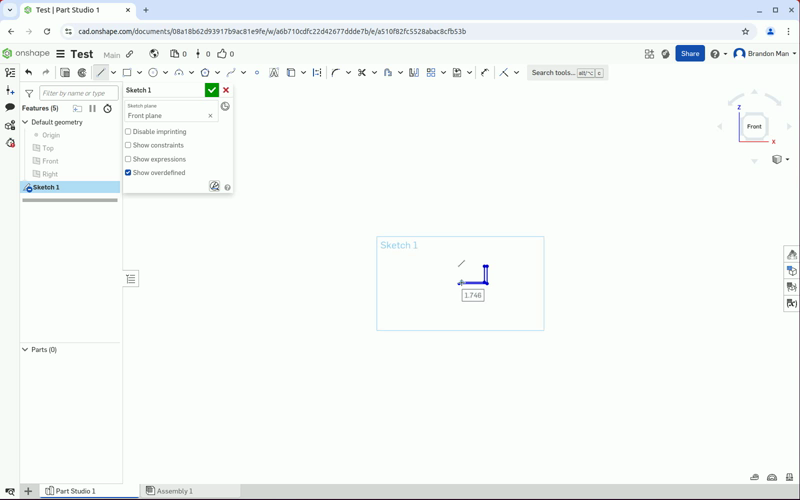
scroll(-6)
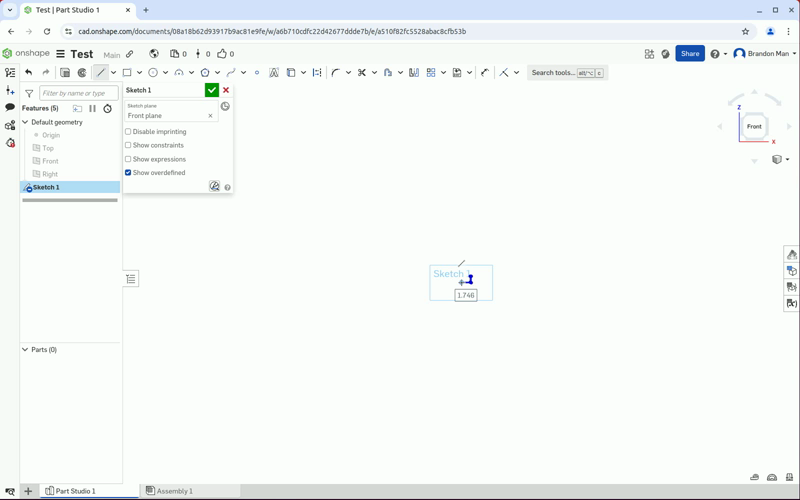
key_up(shift)
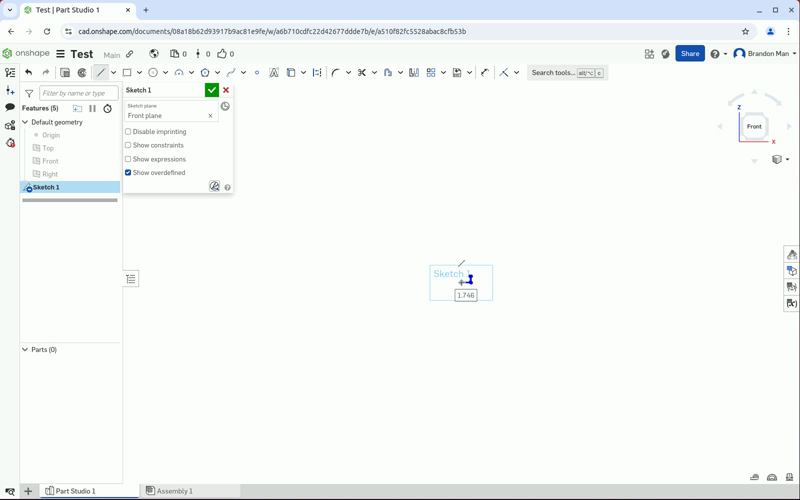
key_down(shift)
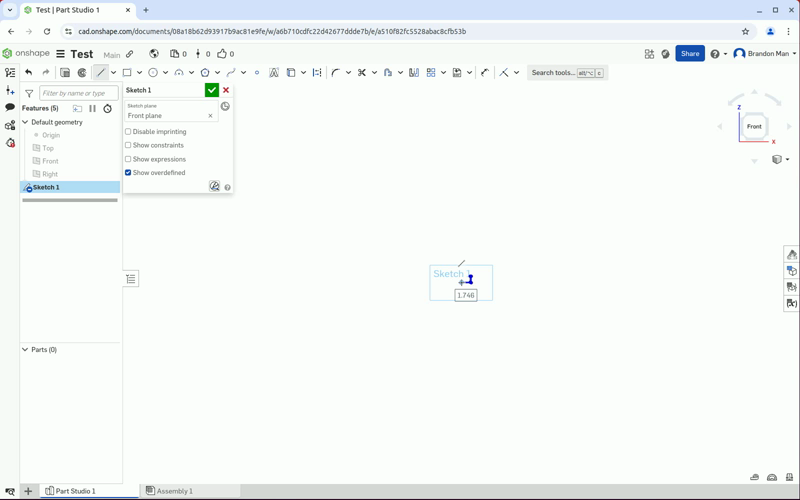
mouse_move(491, 282)
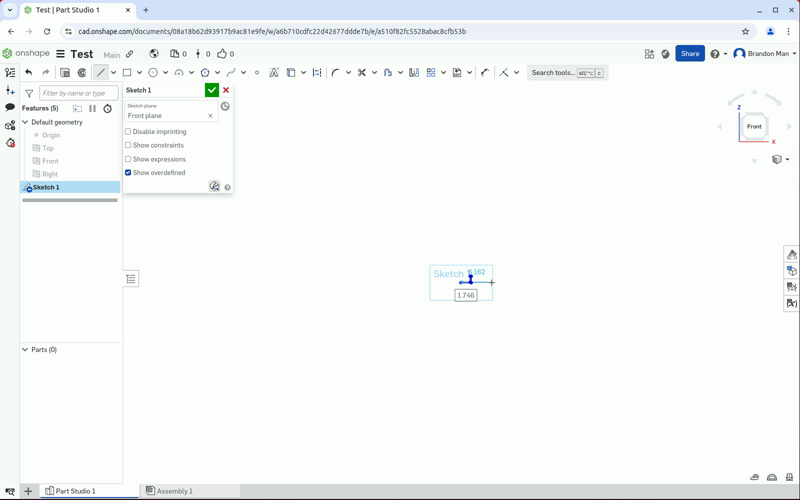
mouse_move(461, 276)
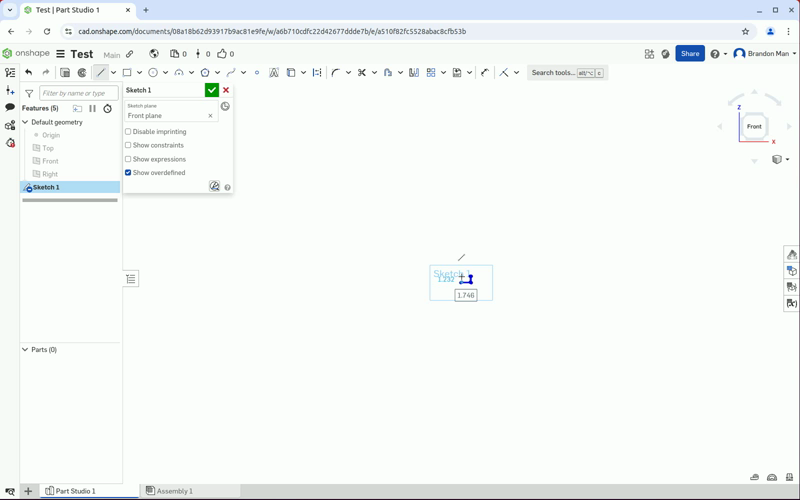
scroll(6)
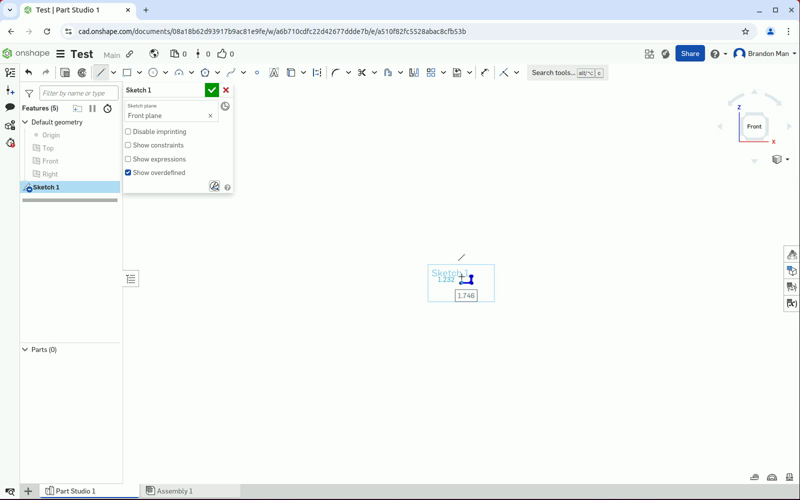
scroll(6)
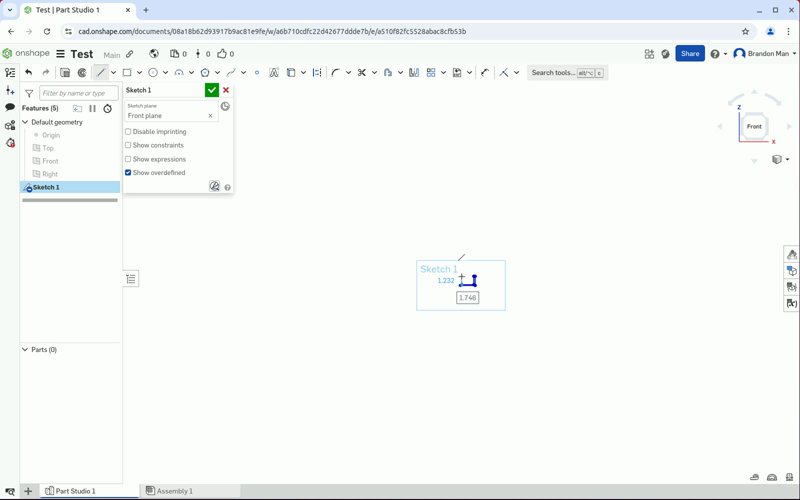
scroll(6)
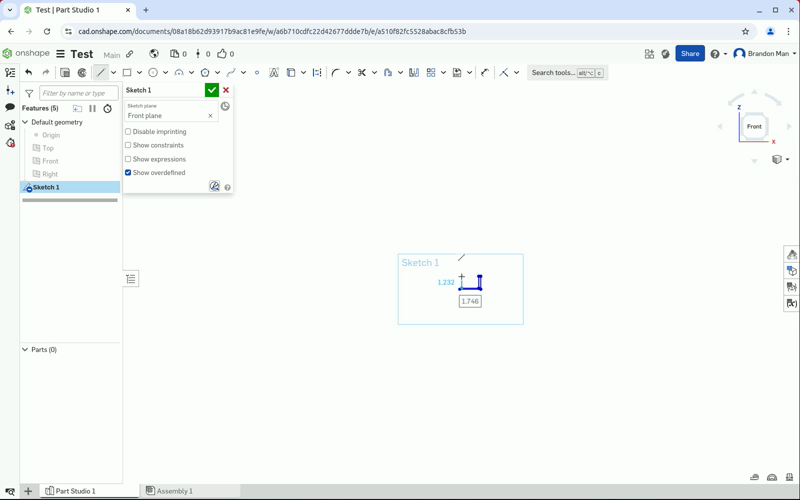
scroll(6)
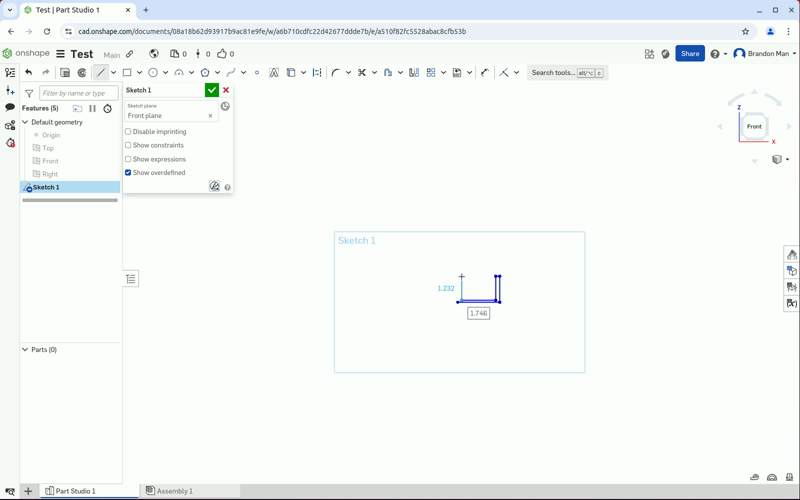
scroll(6)
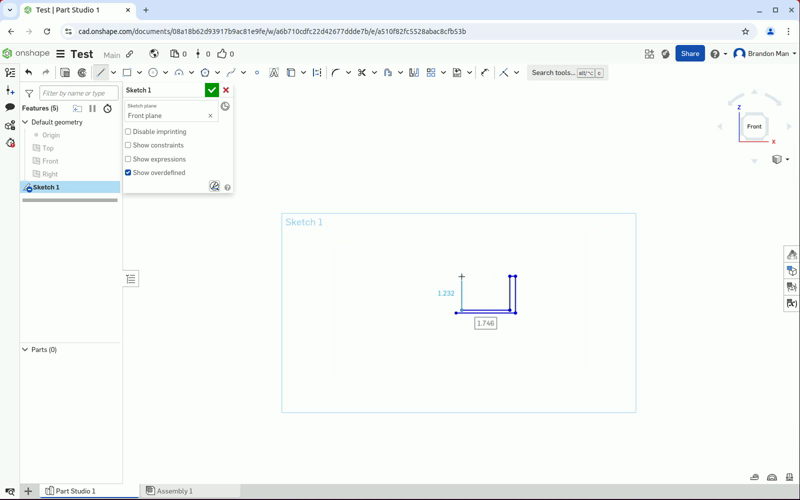
scroll(6)
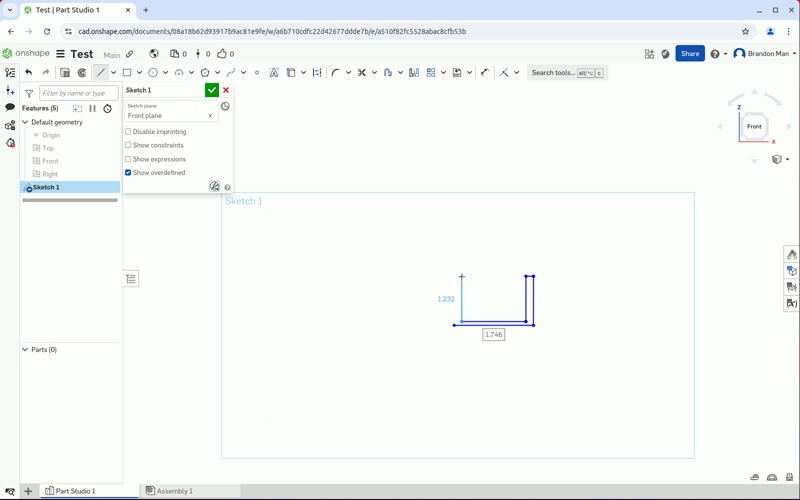
scroll(6)
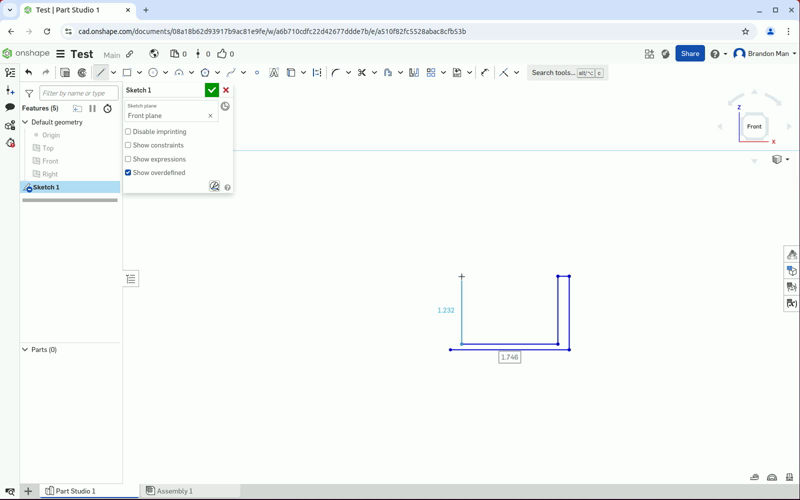
click(461, 276)
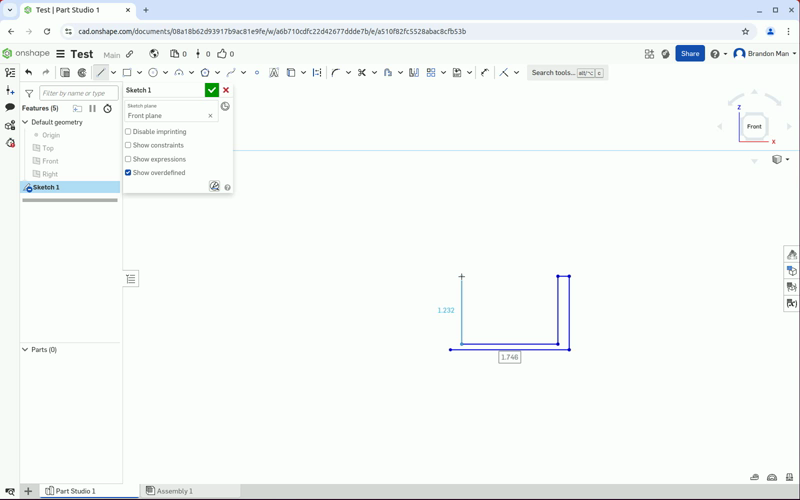
scroll(-6)
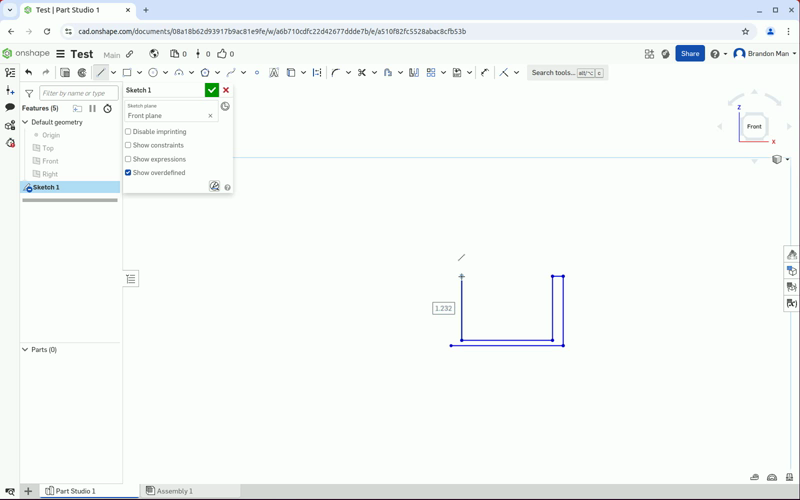
scroll(-6)
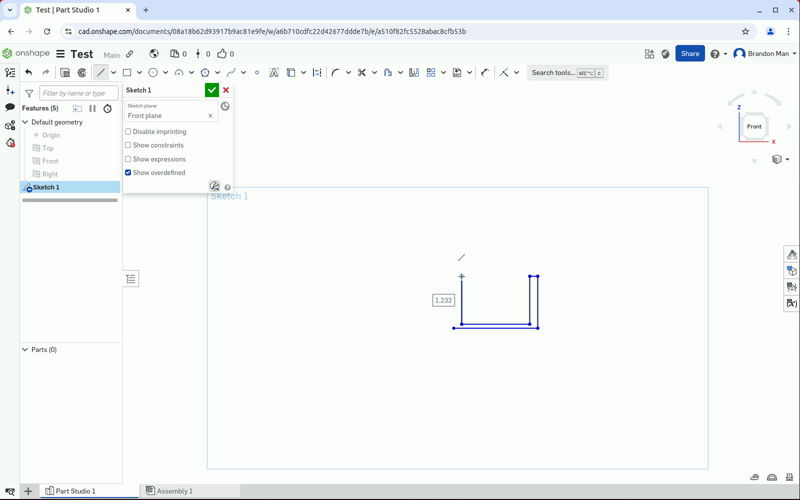
scroll(-6)
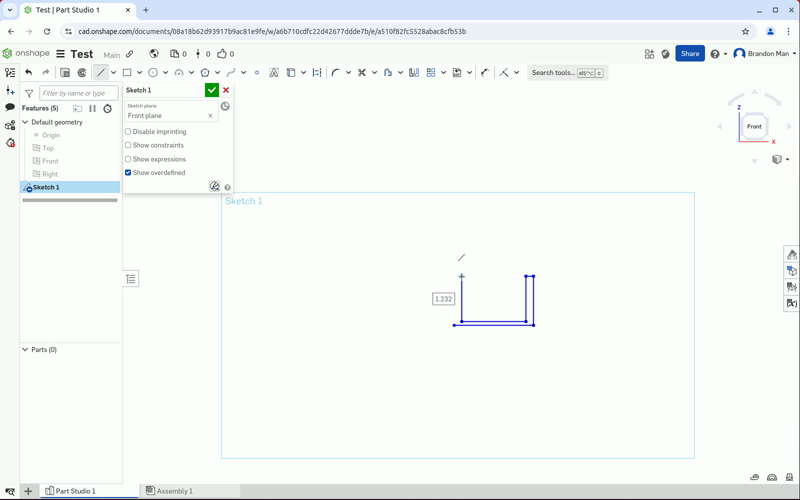
scroll(-6)
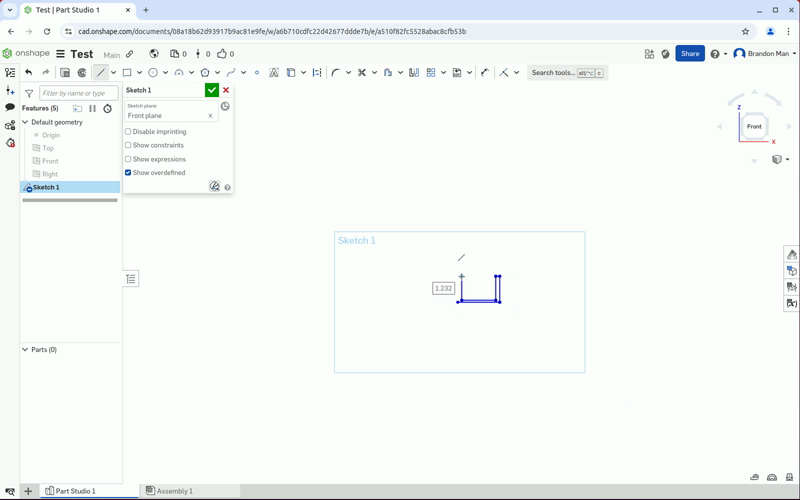
scroll(-6)
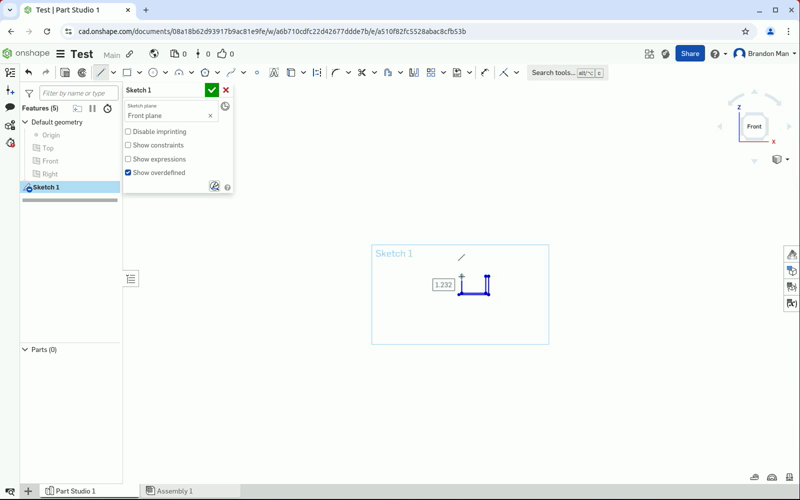
scroll(-6)
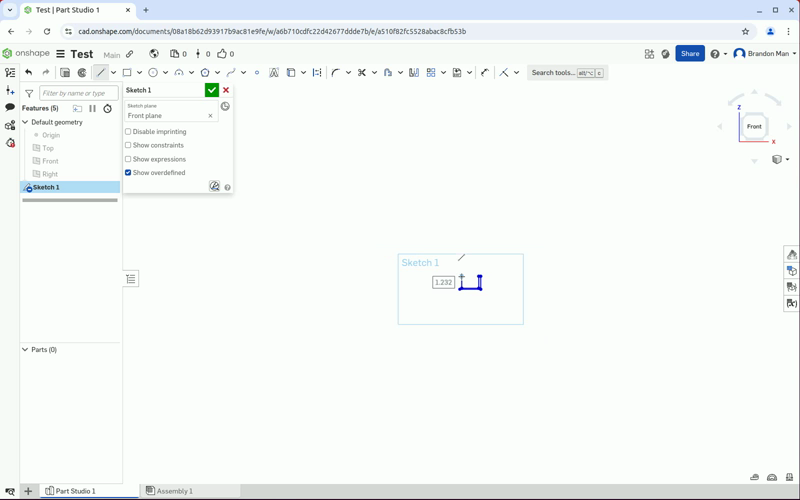
scroll(-6)
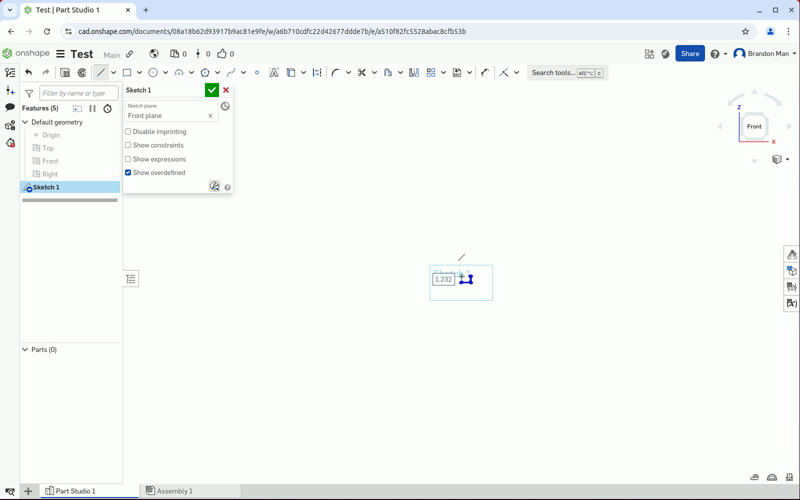
key_up(shift)
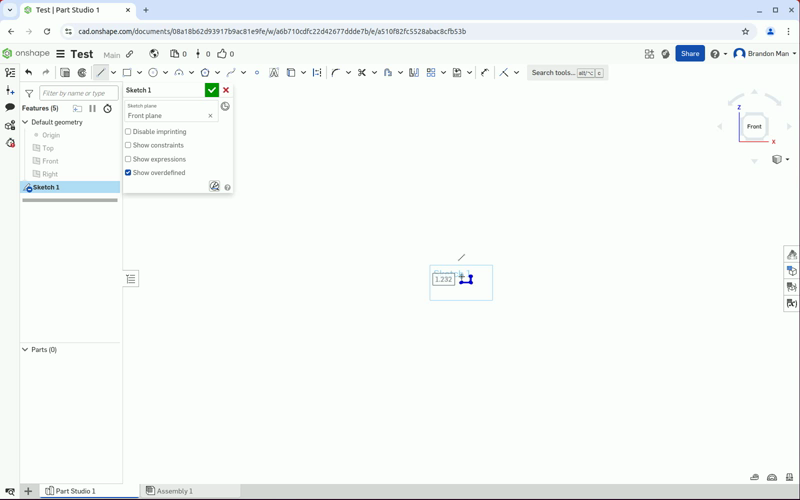
key_down(shift)
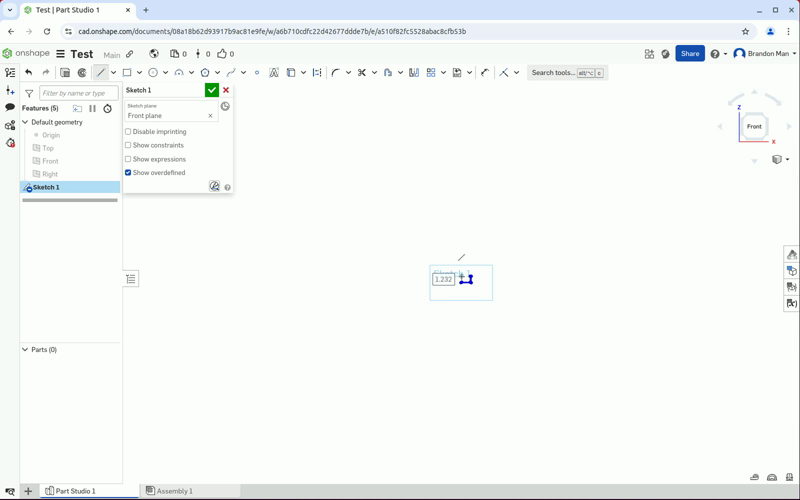
mouse_move(491, 276)
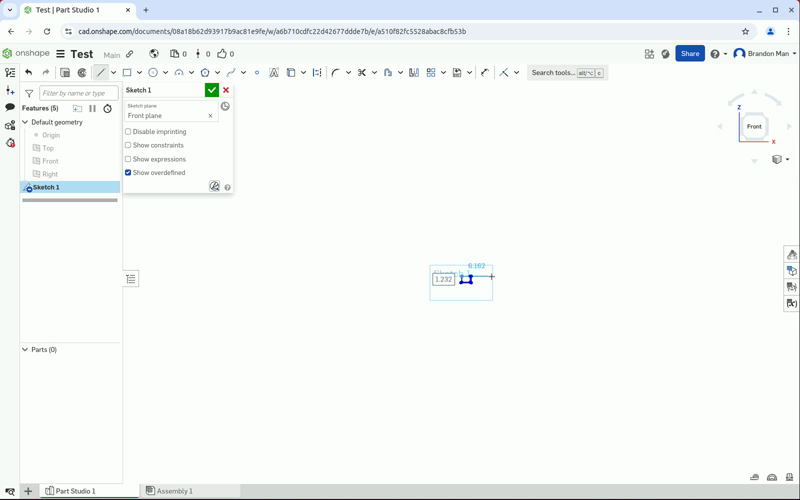
mouse_move(460, 276)
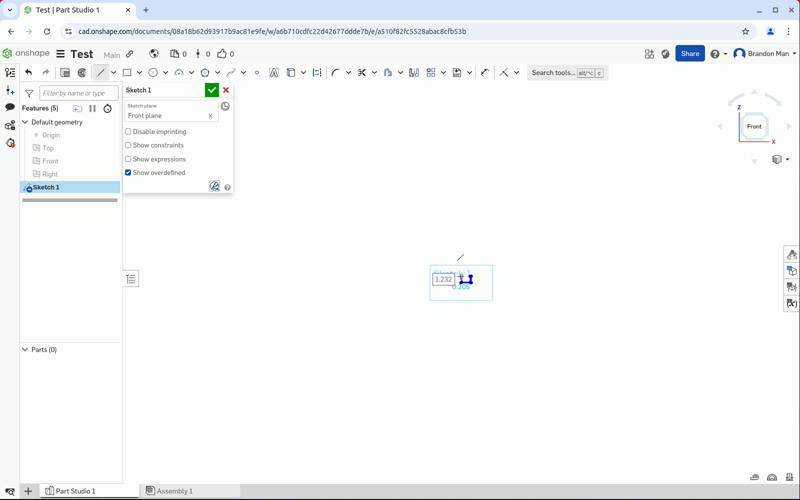
scroll(6)
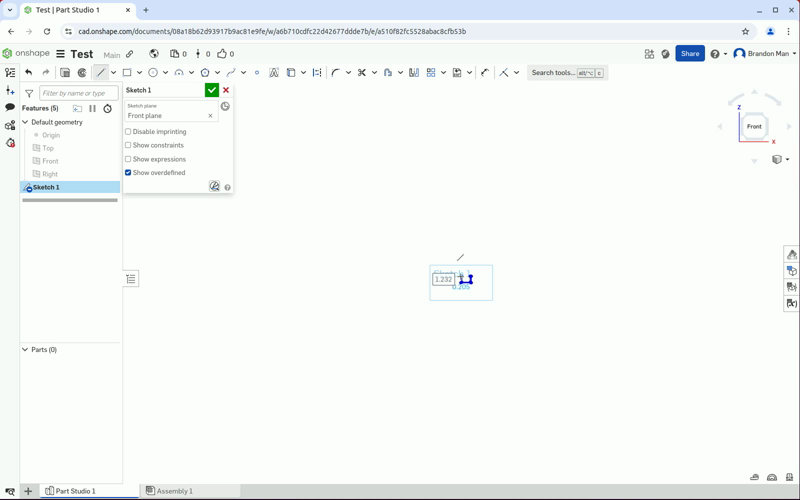
scroll(6)
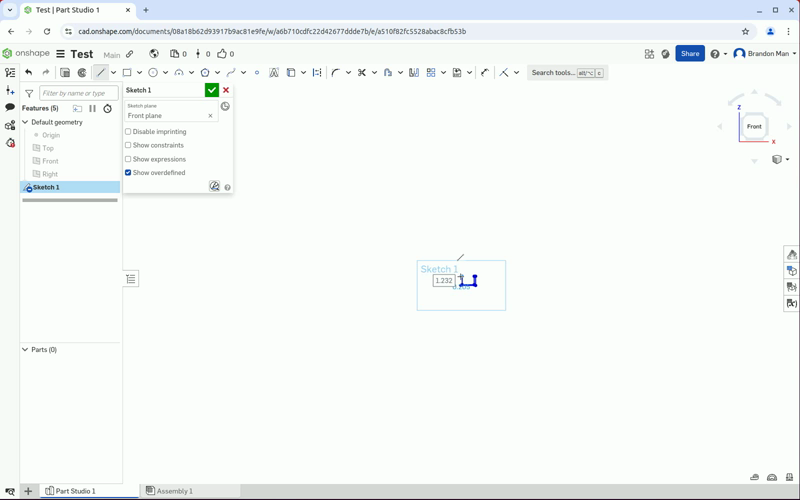
scroll(6)
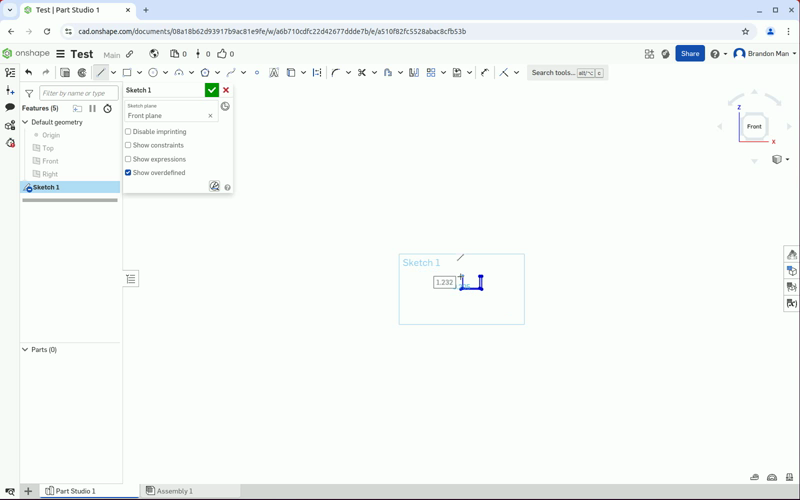
scroll(6)
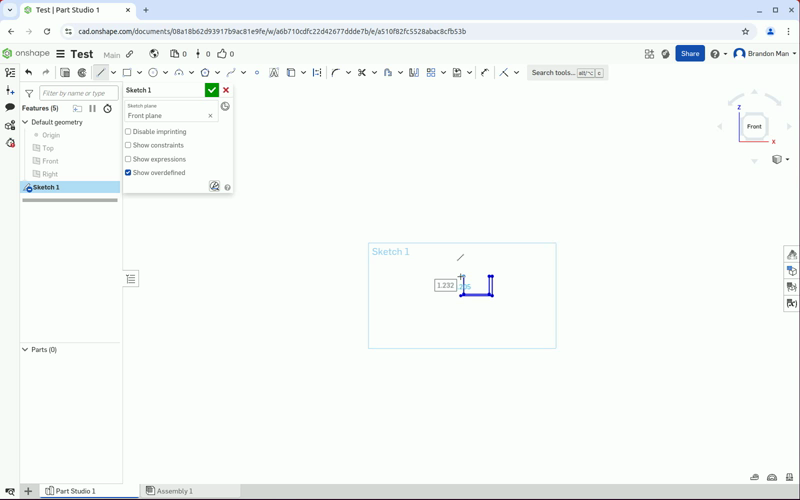
scroll(6)
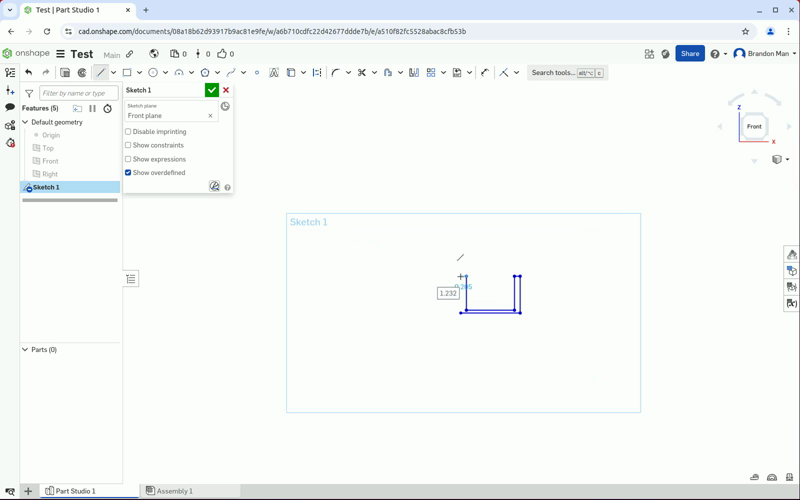
scroll(6)
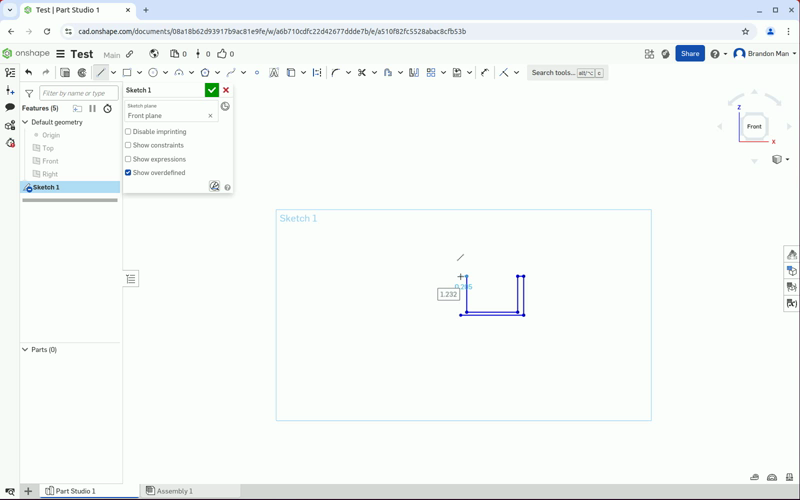
scroll(6)
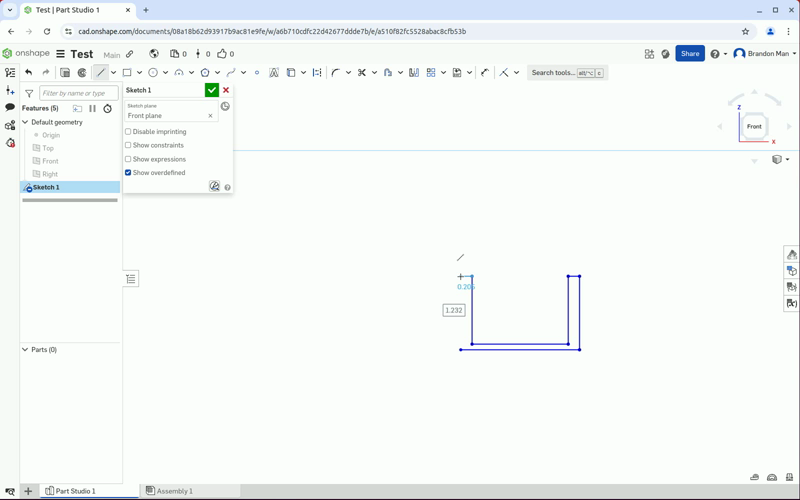
click(460, 276)
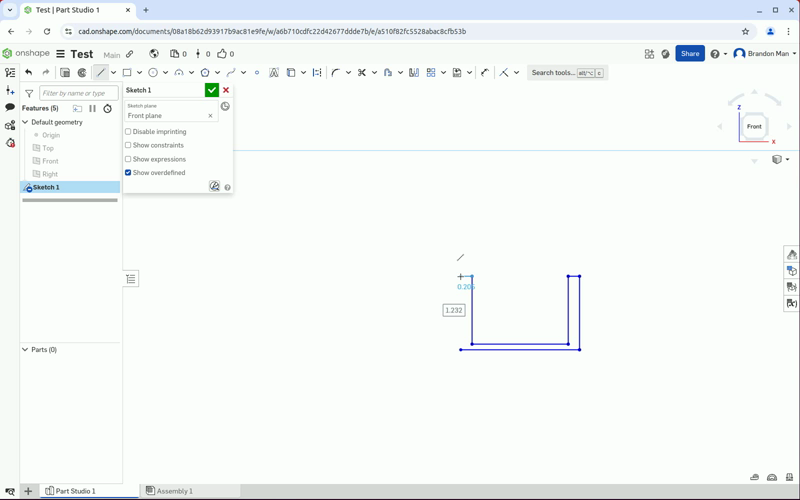
scroll(-6)
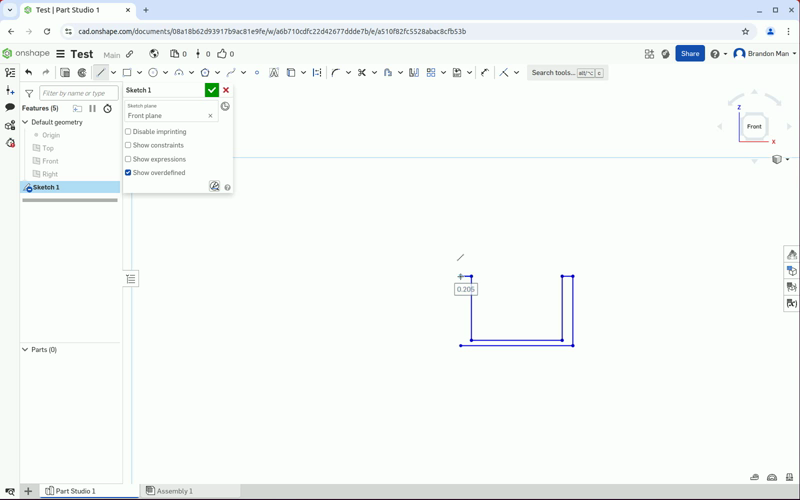
scroll(-6)
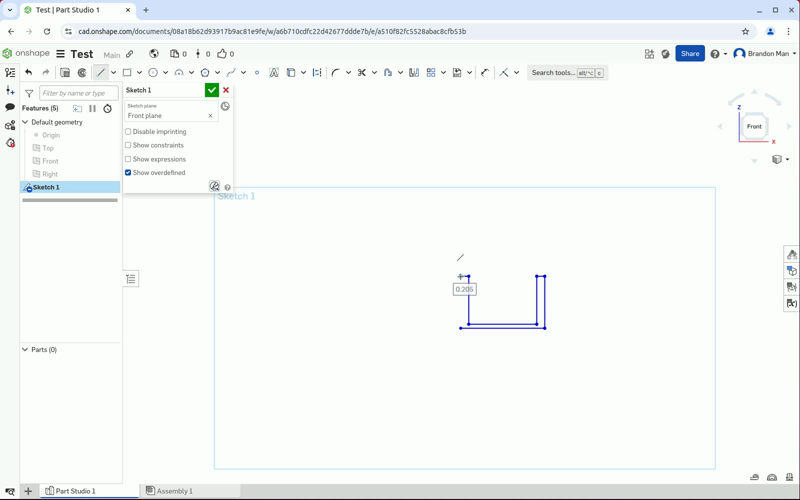
scroll(-6)
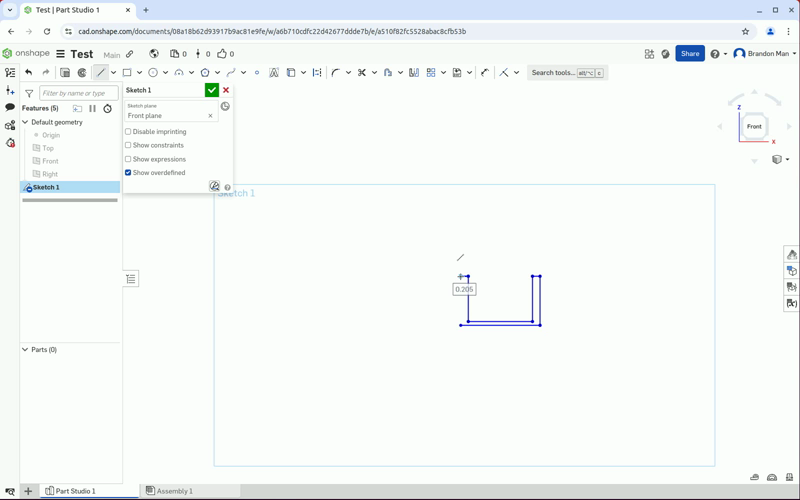
scroll(-6)
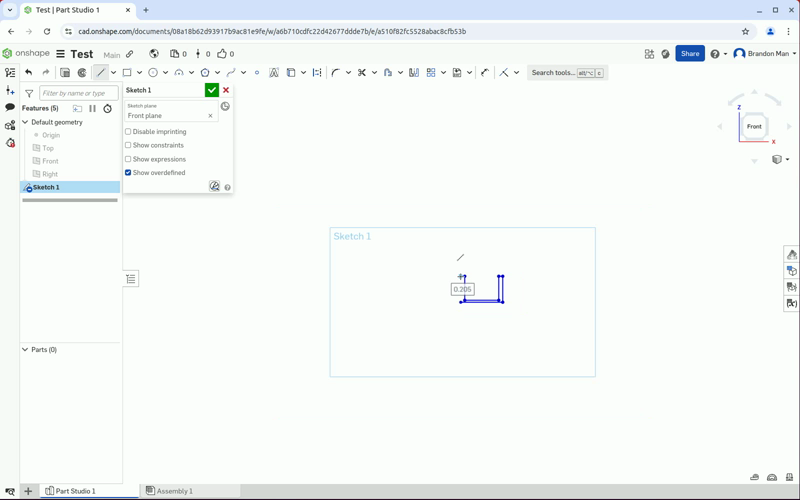
scroll(-6)
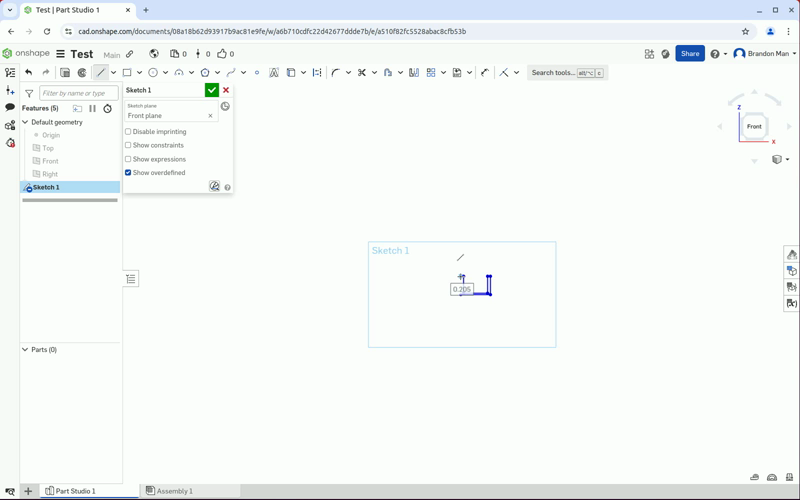
scroll(-6)
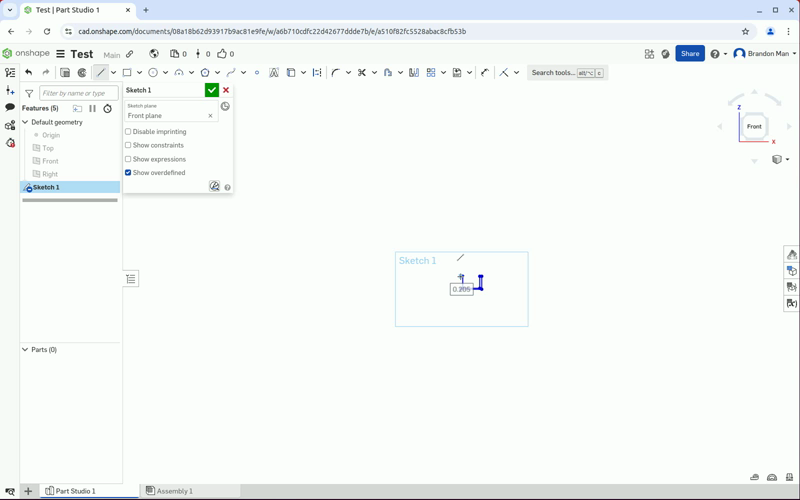
scroll(-6)
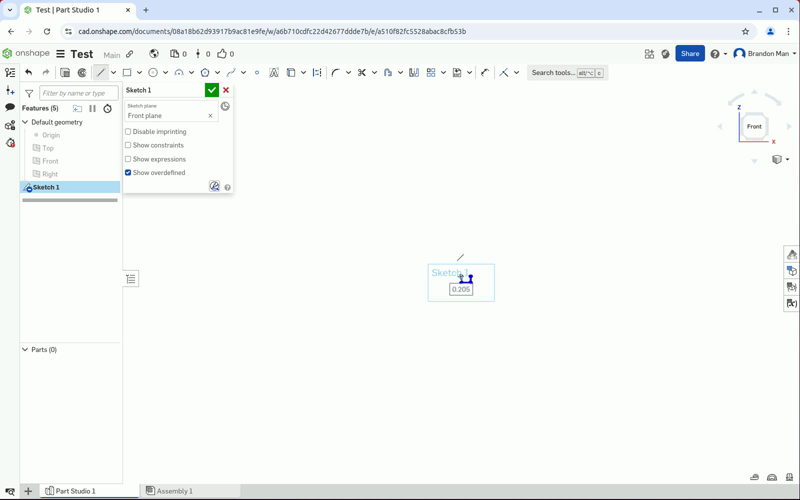
key_up(shift)
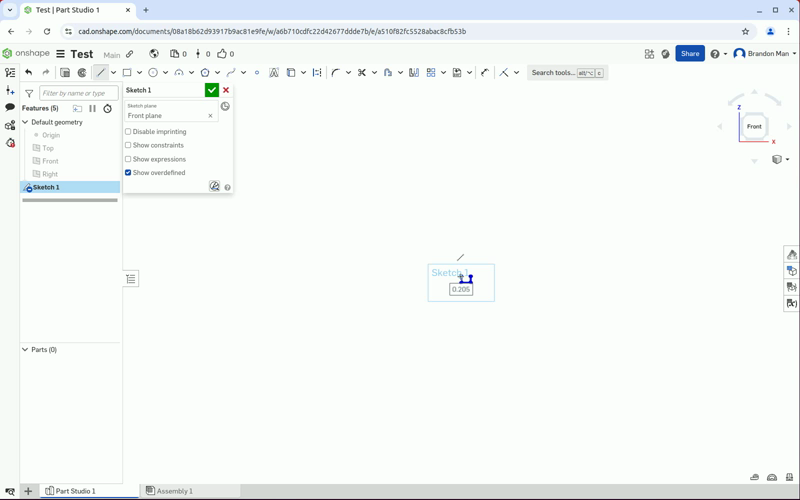
mouse_move(490, 276)
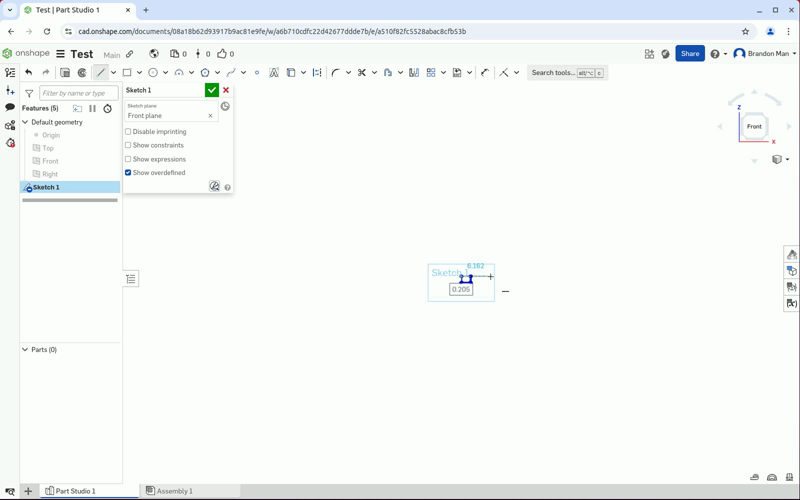
key_down(shift)
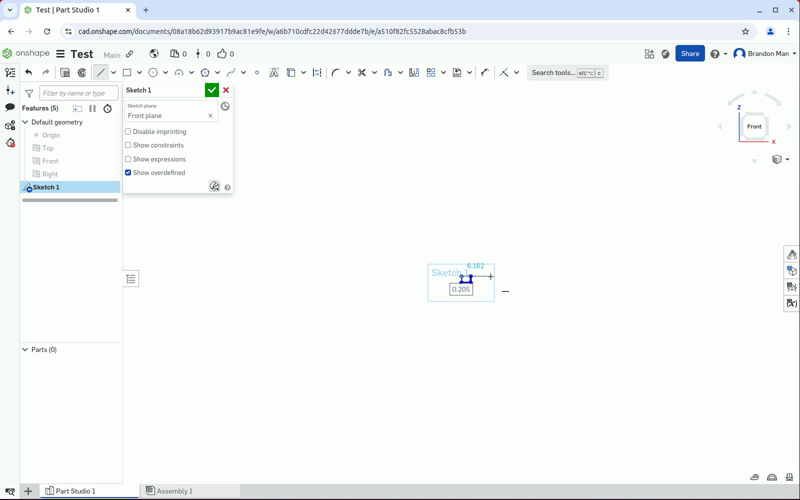
mouse_move(460, 282)
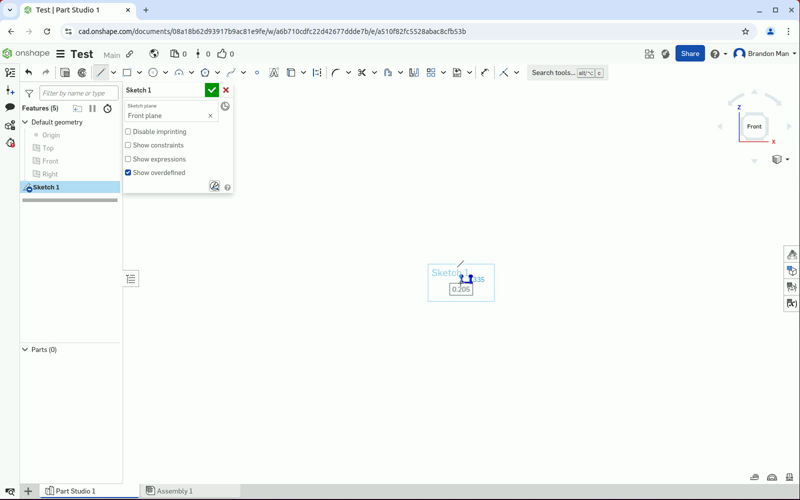
scroll(6)
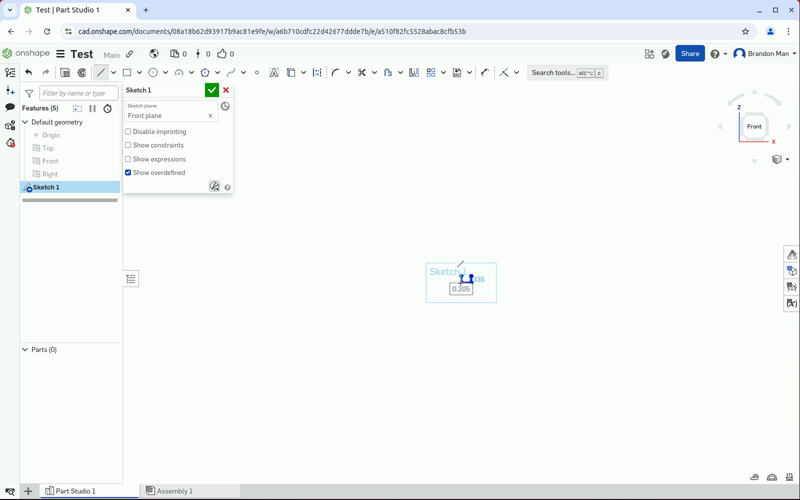
scroll(6)
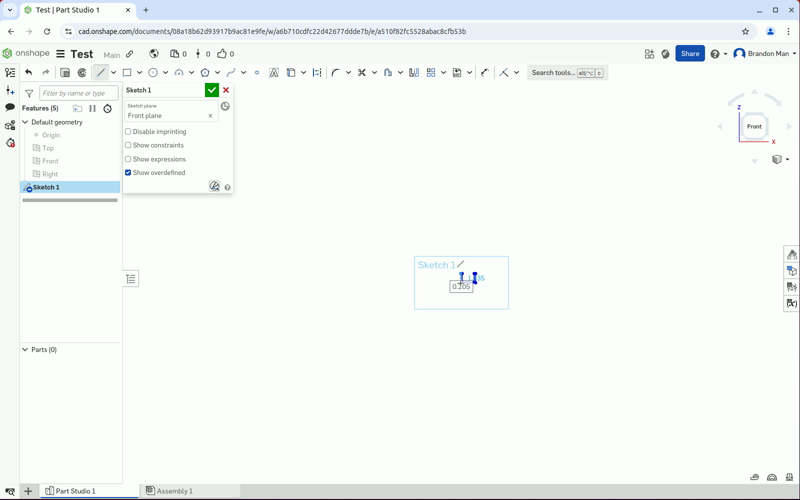
scroll(6)
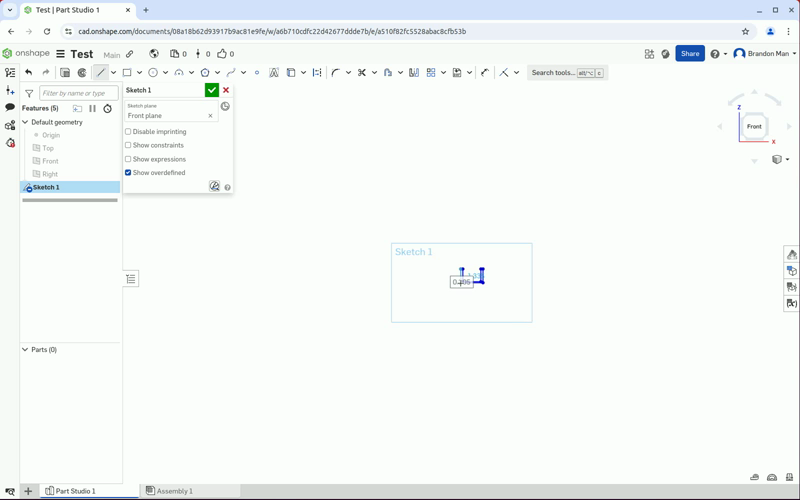
scroll(6)
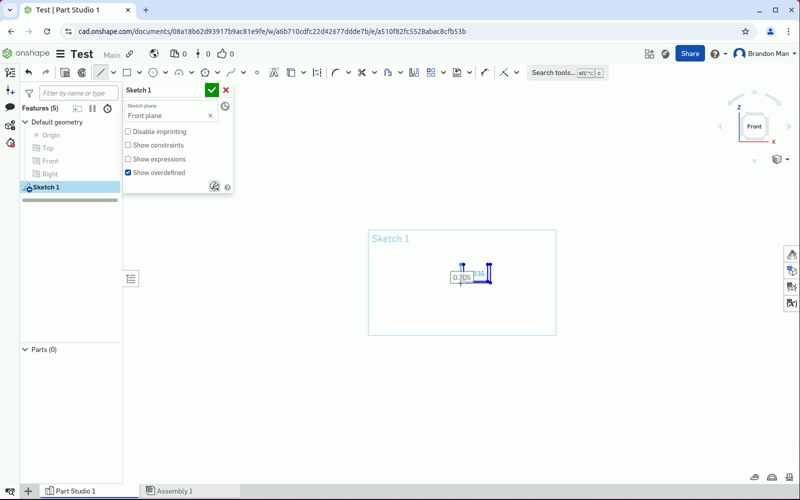
scroll(6)
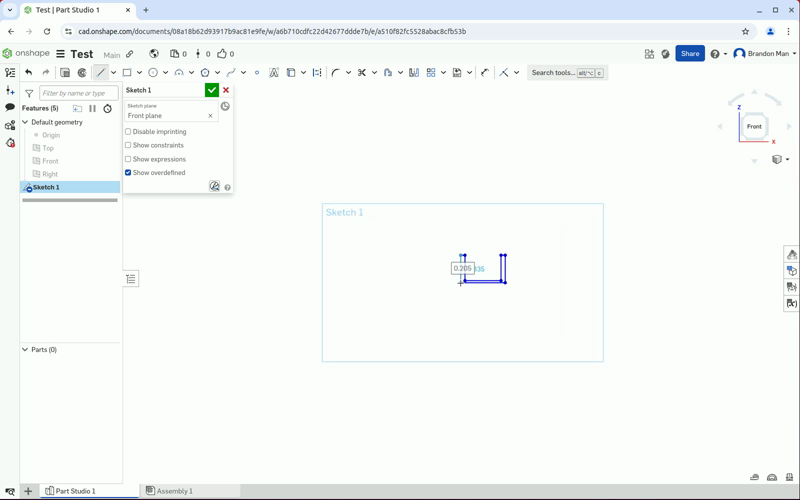
scroll(6)
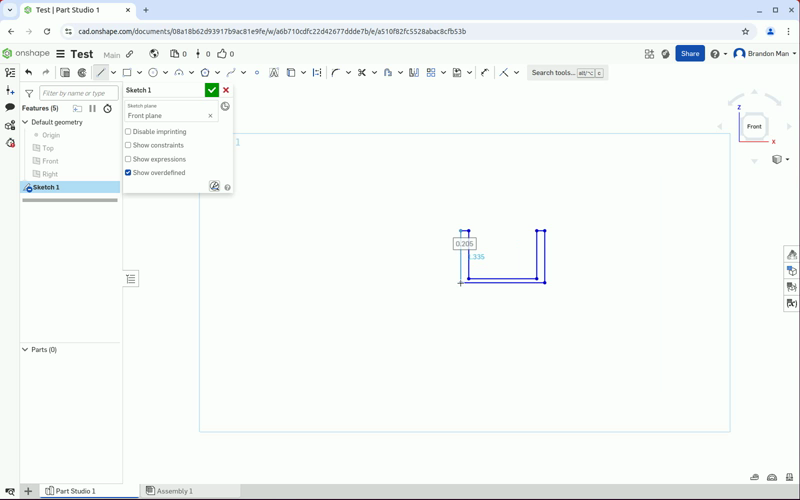
scroll(6)
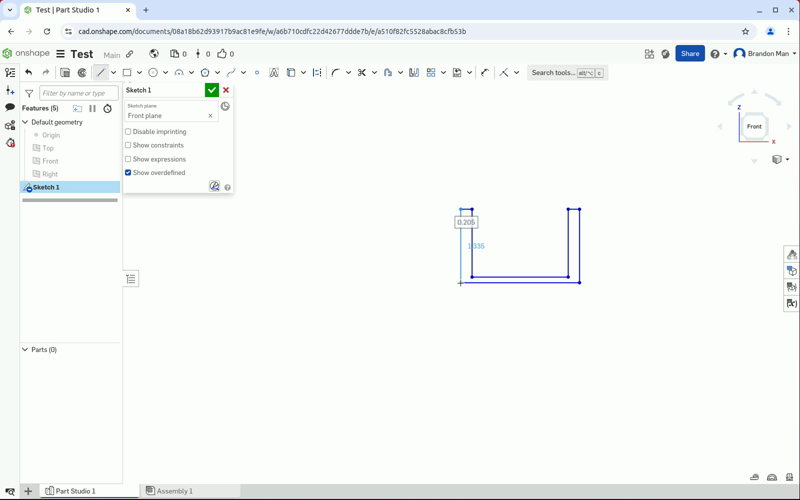
key_up(shift)
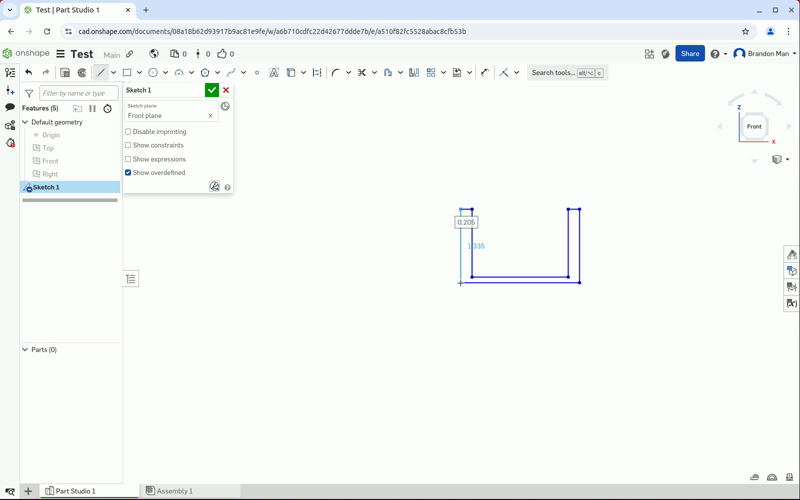
click(460, 282)
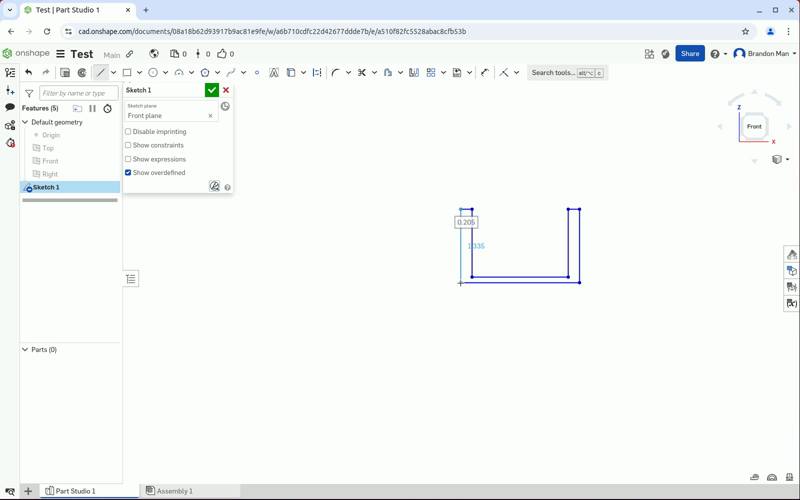
scroll(-6)
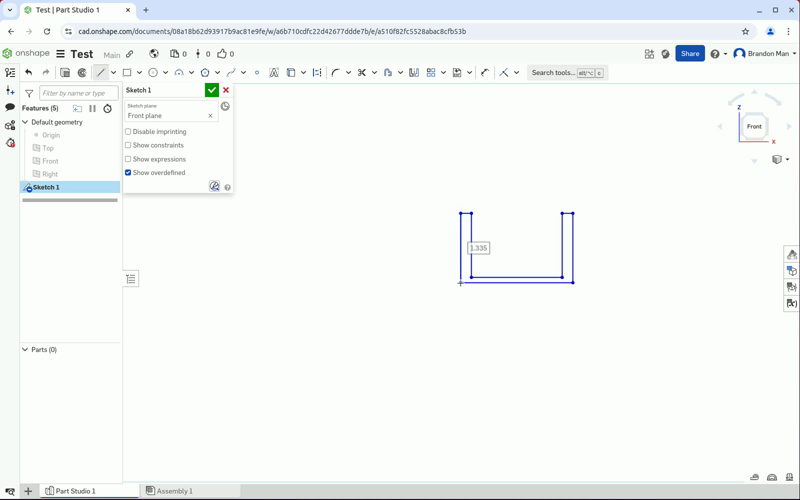
scroll(-6)
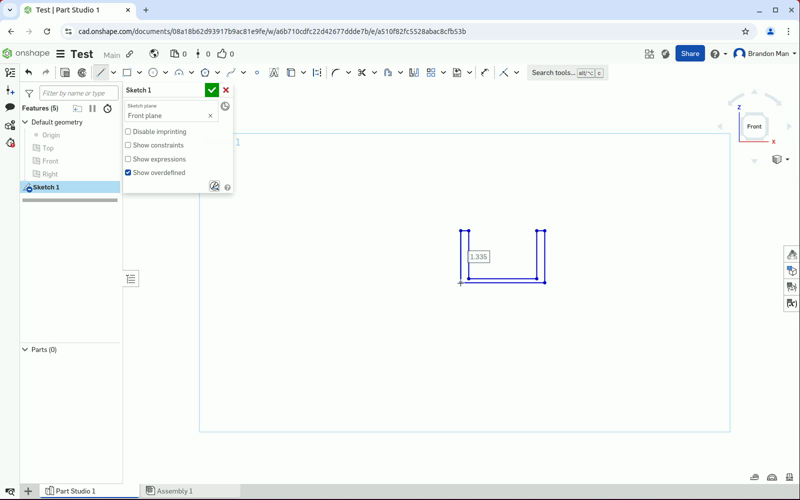
scroll(-6)
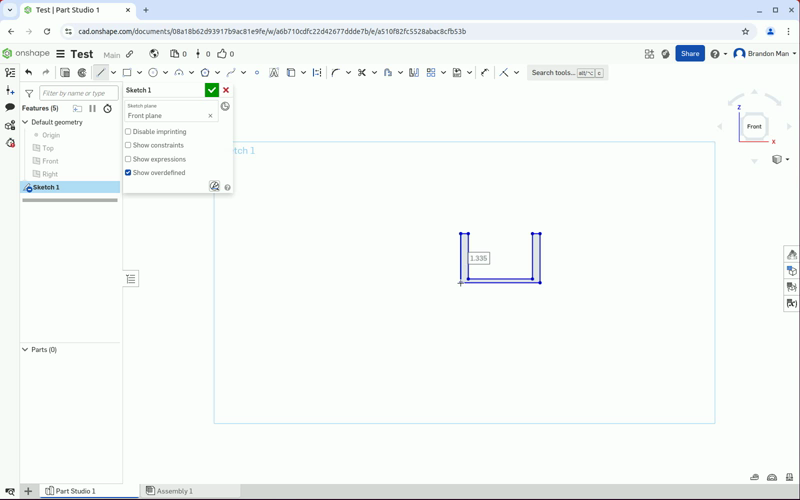
scroll(-6)
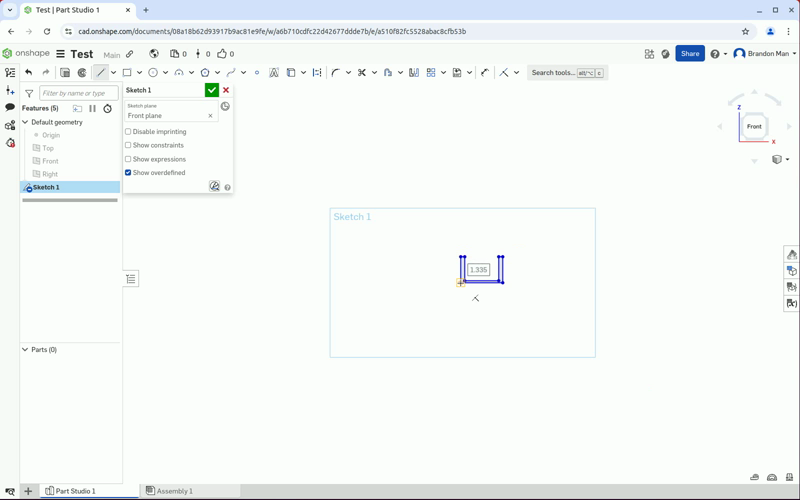
scroll(-6)
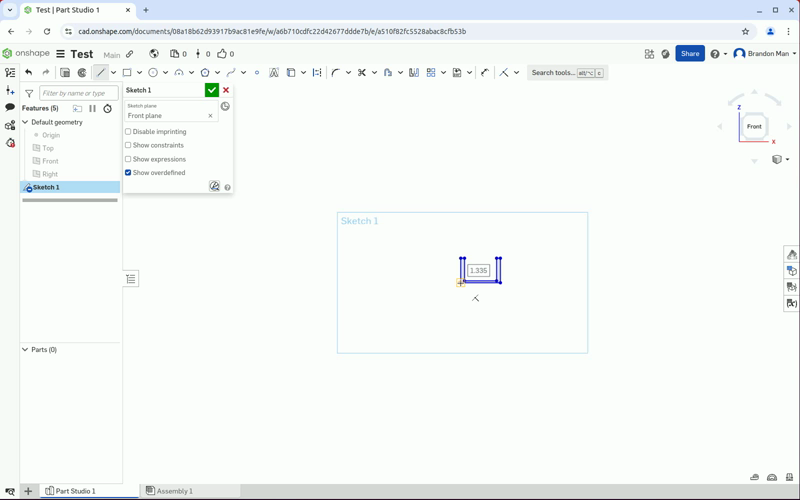
scroll(-6)
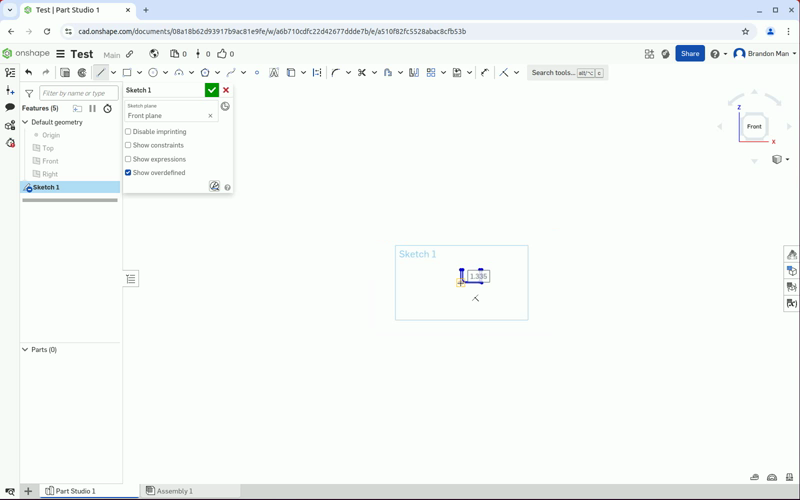
scroll(-6)
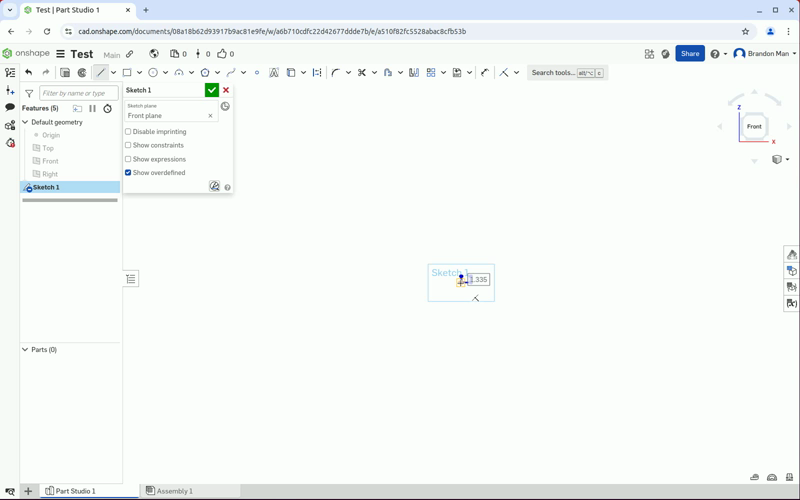
key(esc)
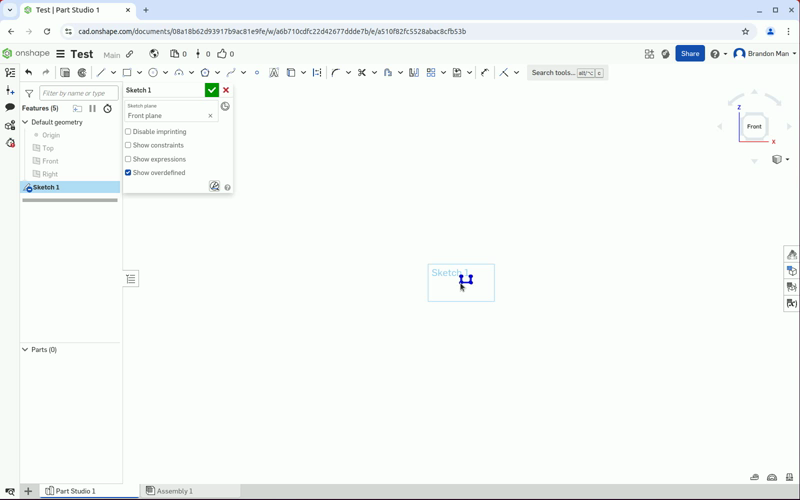
mouse_move(463, 282)
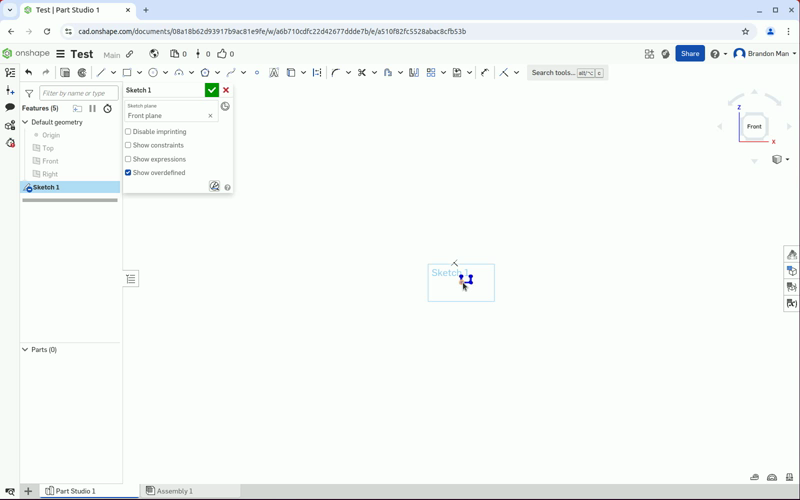
scroll(6)
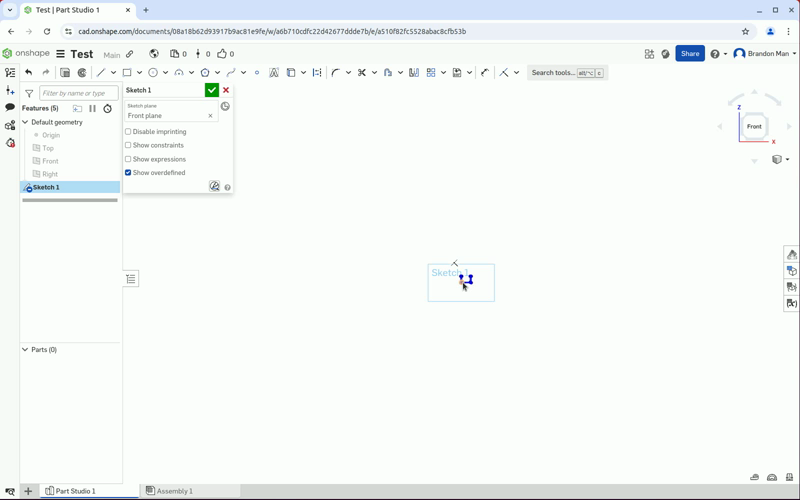
scroll(6)
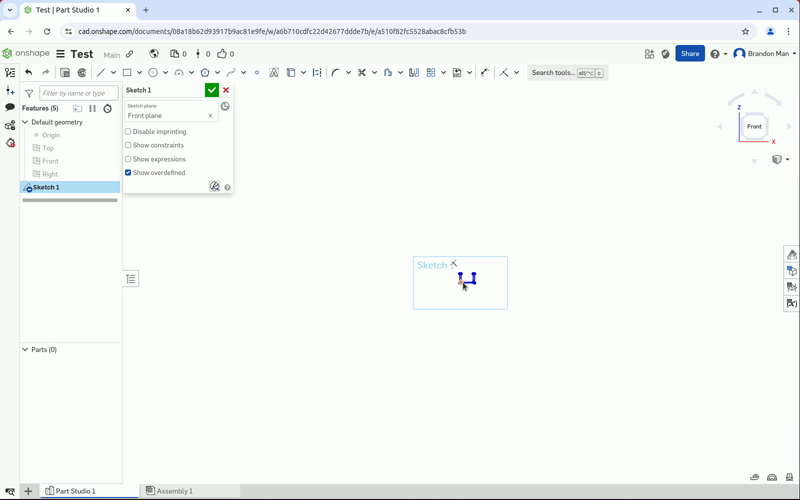
scroll(6)
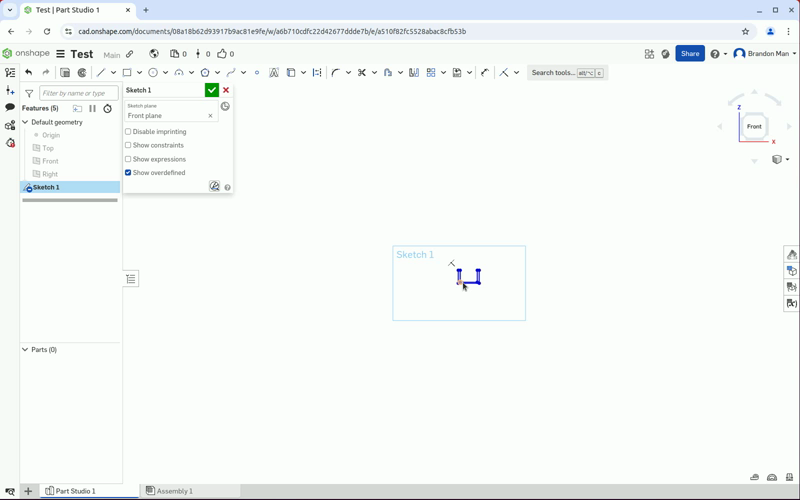
scroll(6)
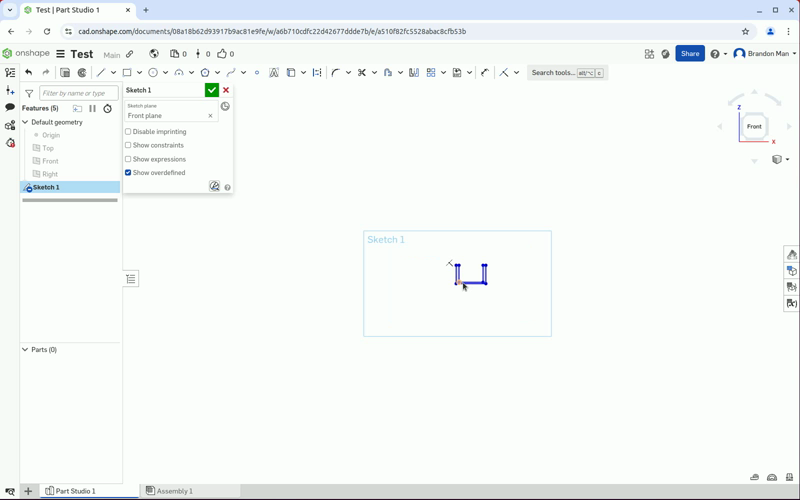
scroll(6)
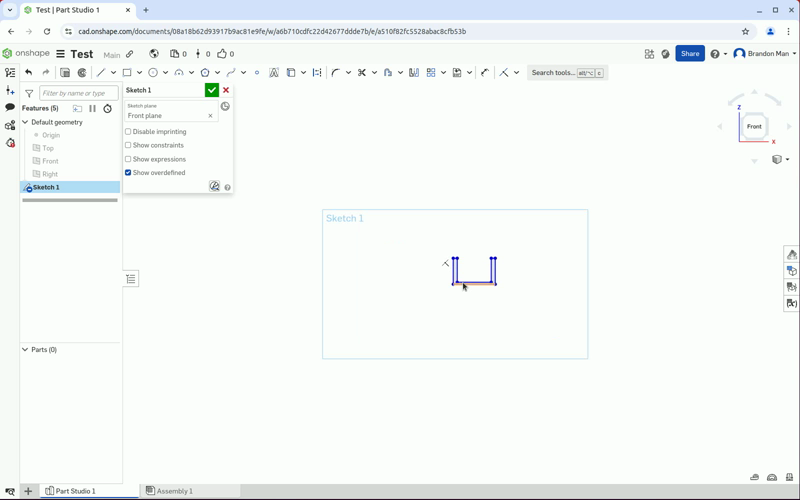
scroll(6)
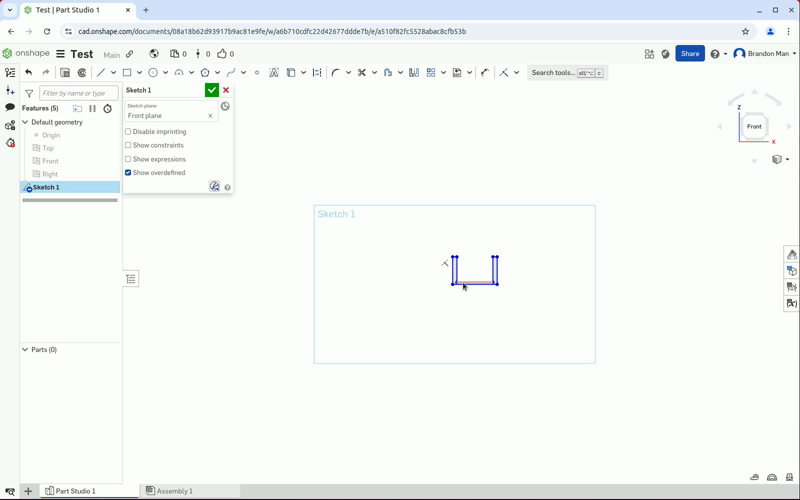
scroll(6)
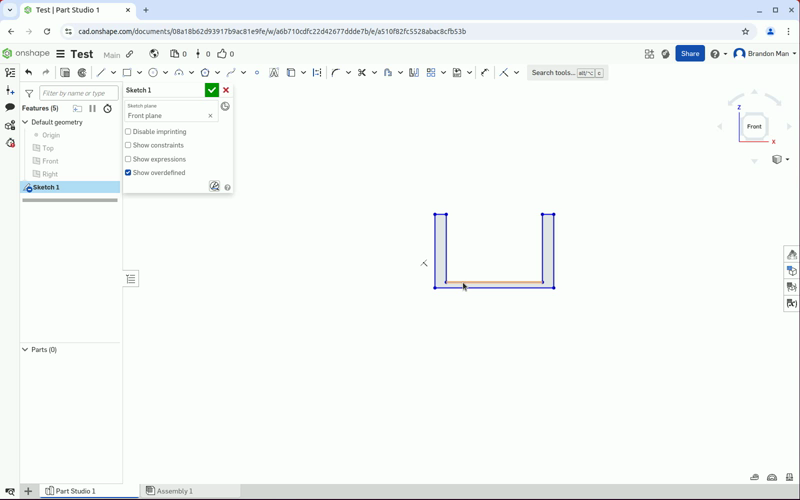
click(463, 282)
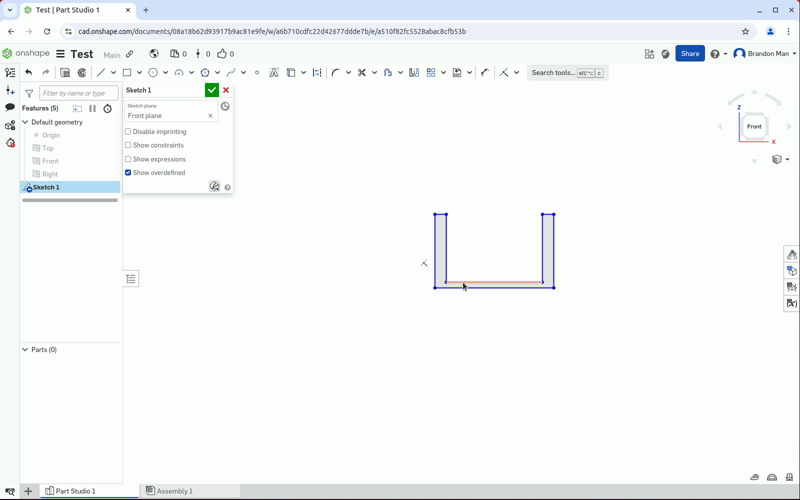
scroll(-6)
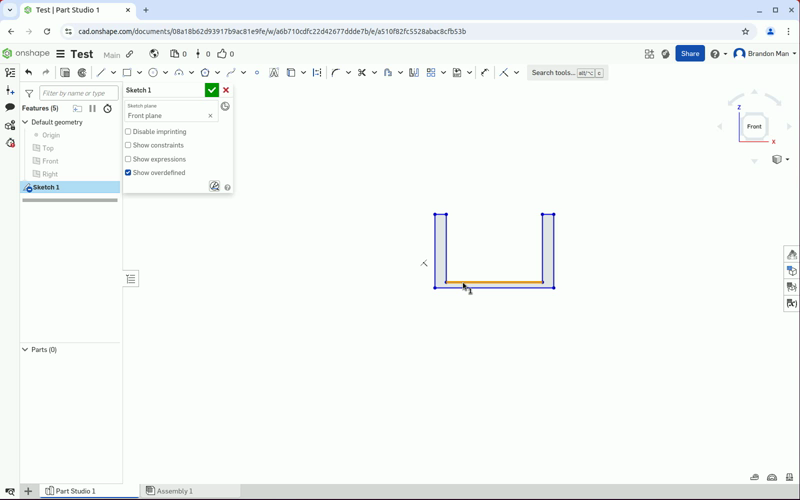
scroll(-6)
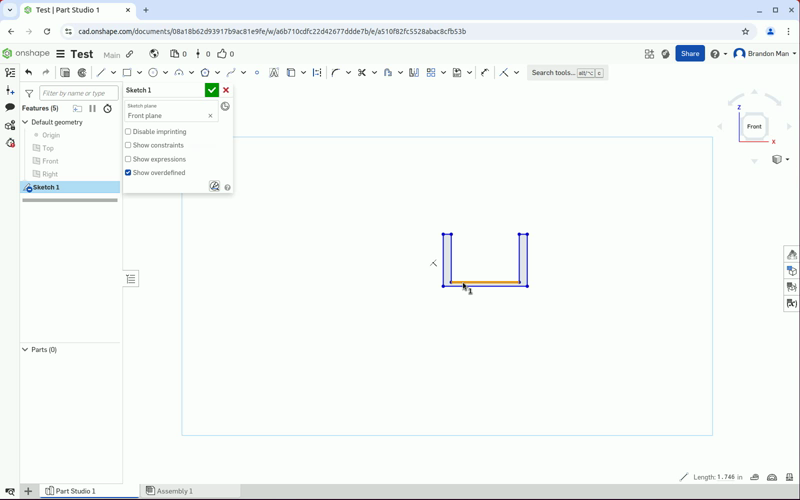
scroll(-6)
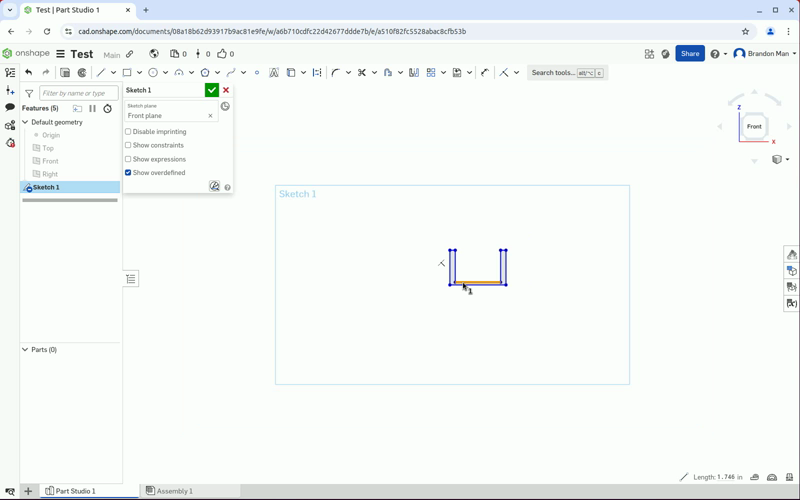
scroll(-6)
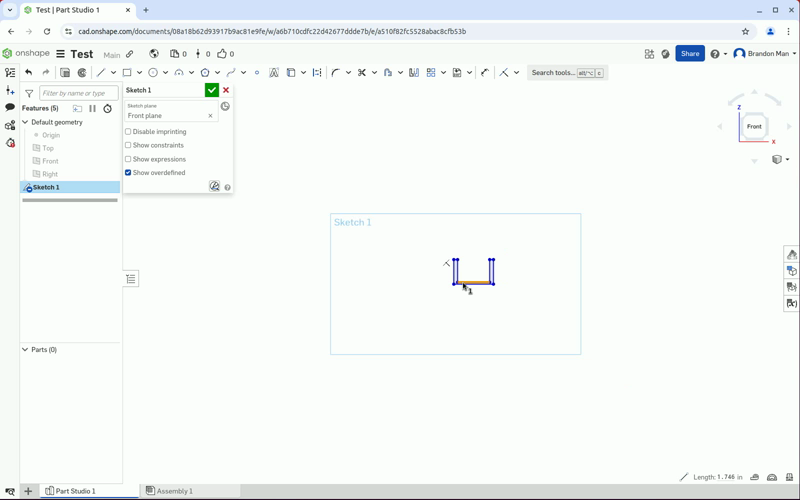
scroll(-6)
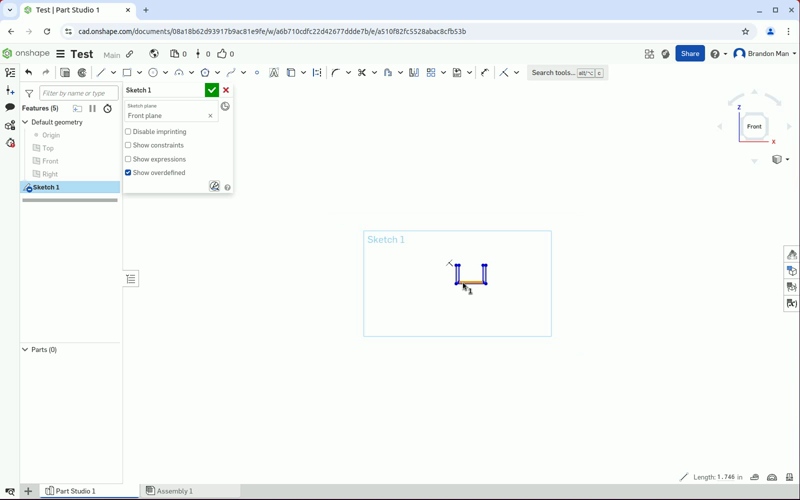
scroll(-6)
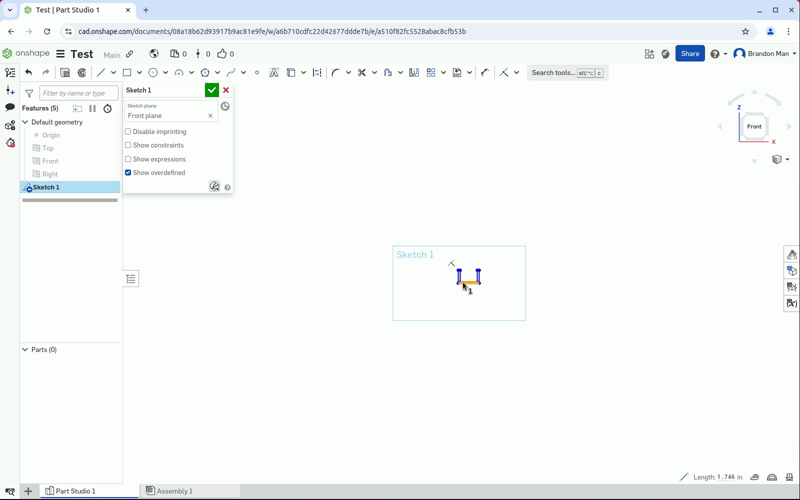
scroll(-6)
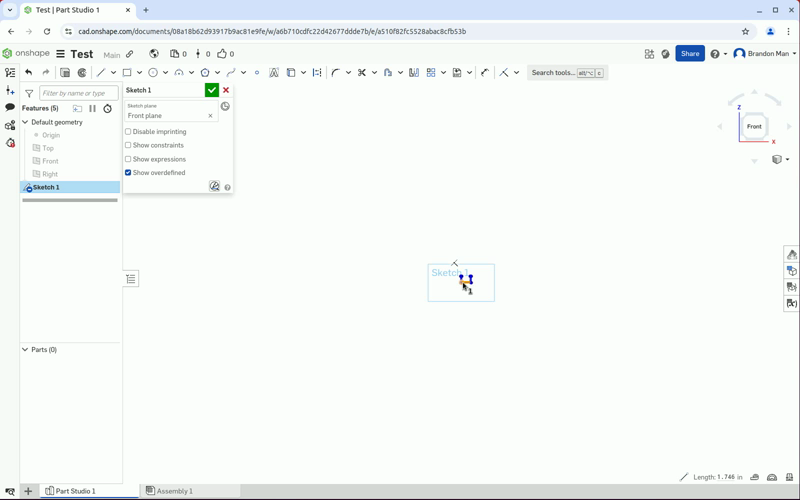
mouse_move(73, 352)
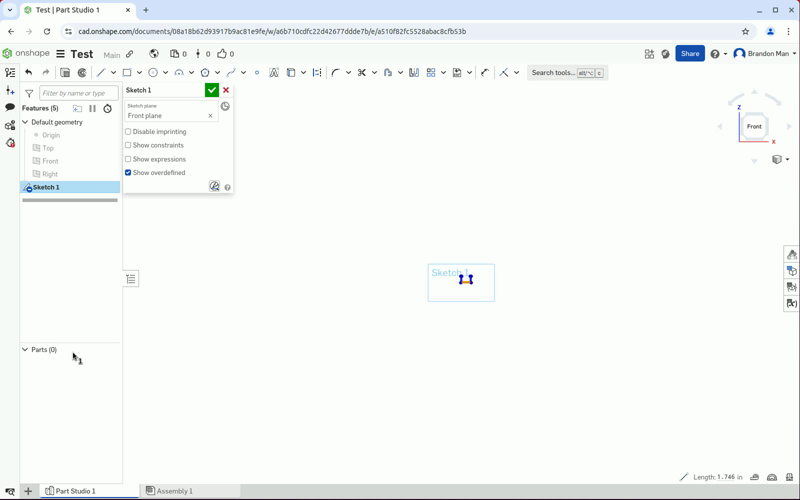
key(shift+y)
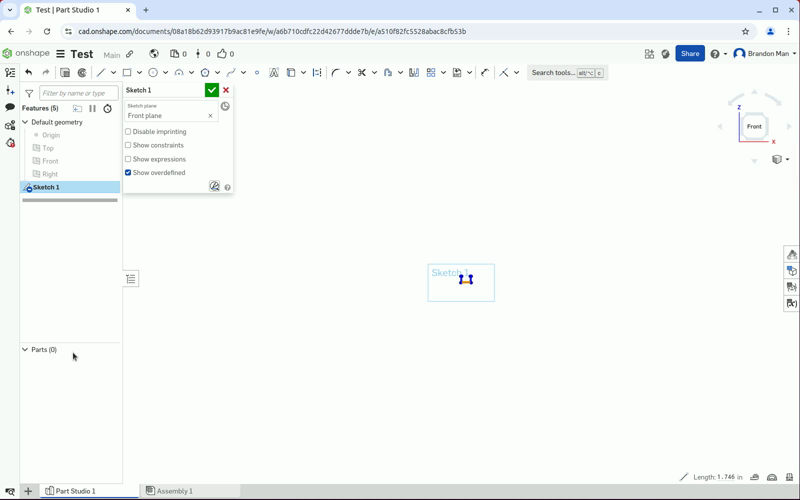
key(shift+e)
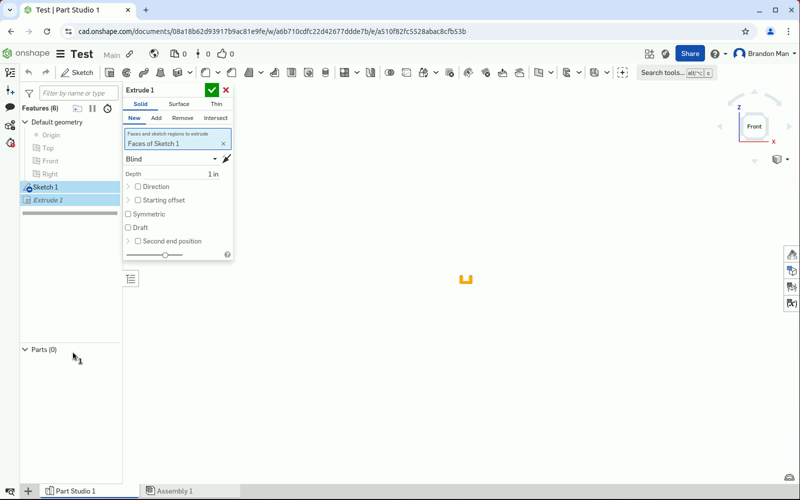
mouse_move(143, 106)
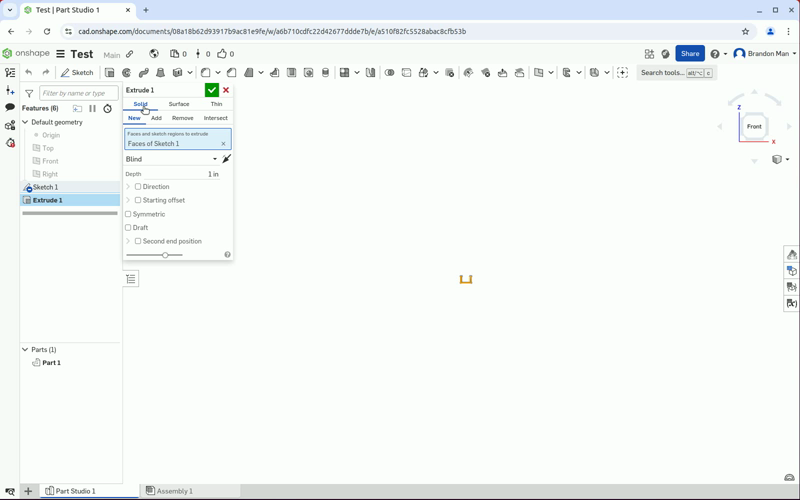
click(143, 106)
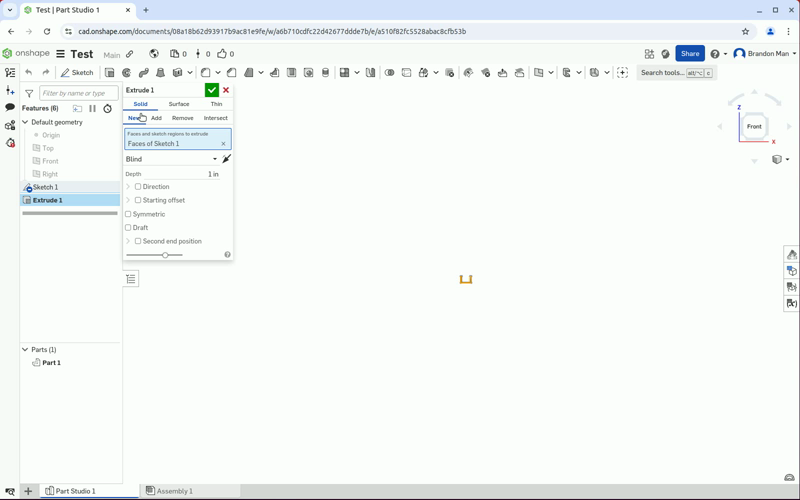
mouse_move(137, 120)
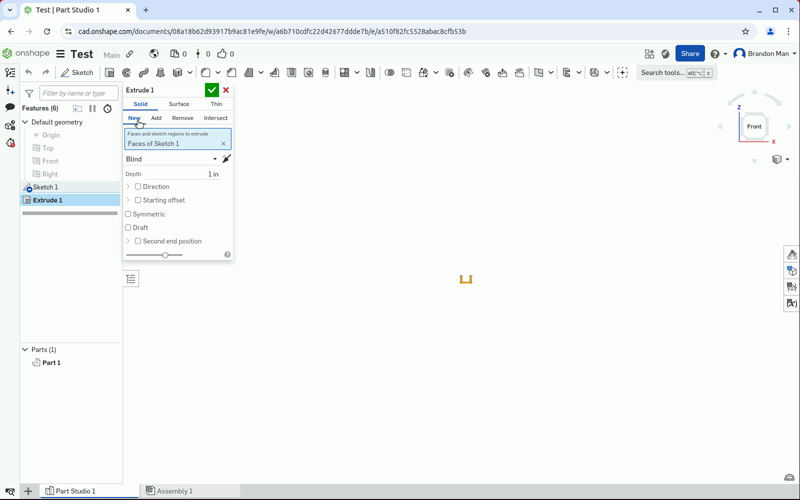
click(137, 120)
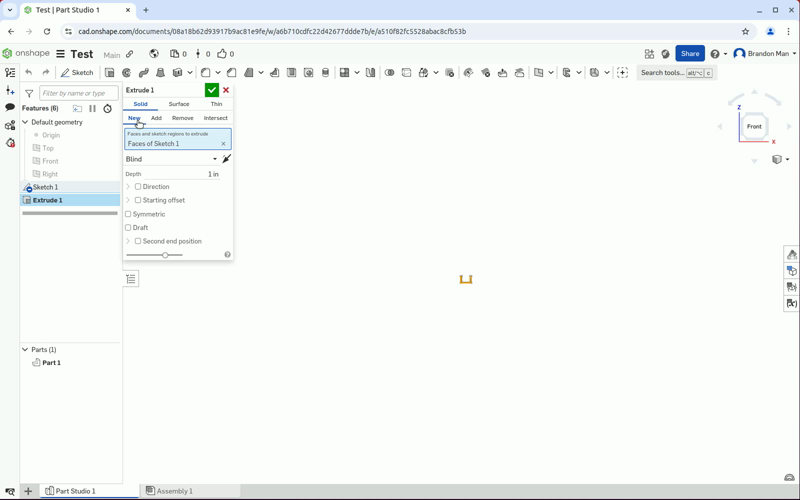
key(tab, 4)
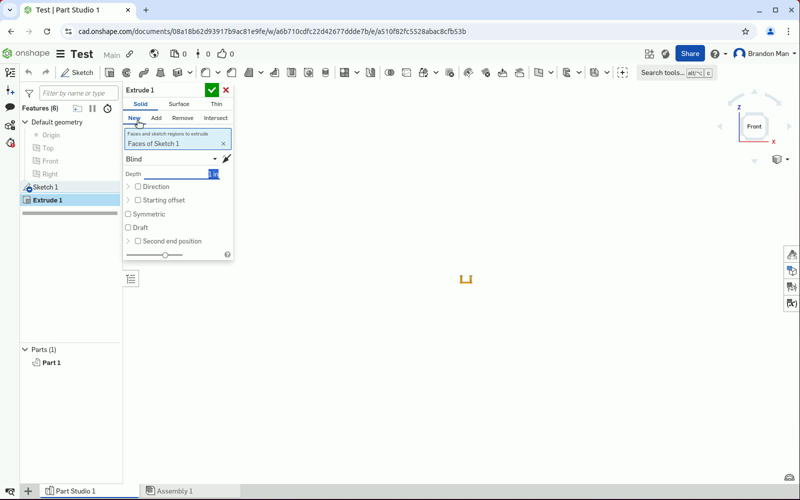
text(23.108)
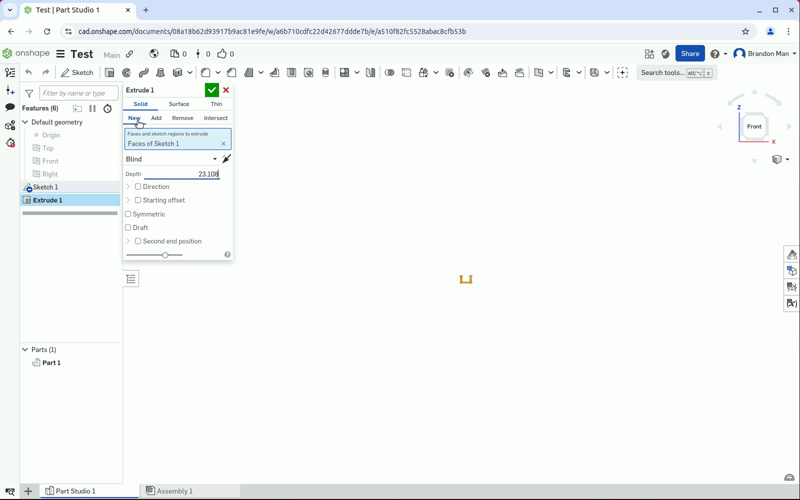
key(enter)
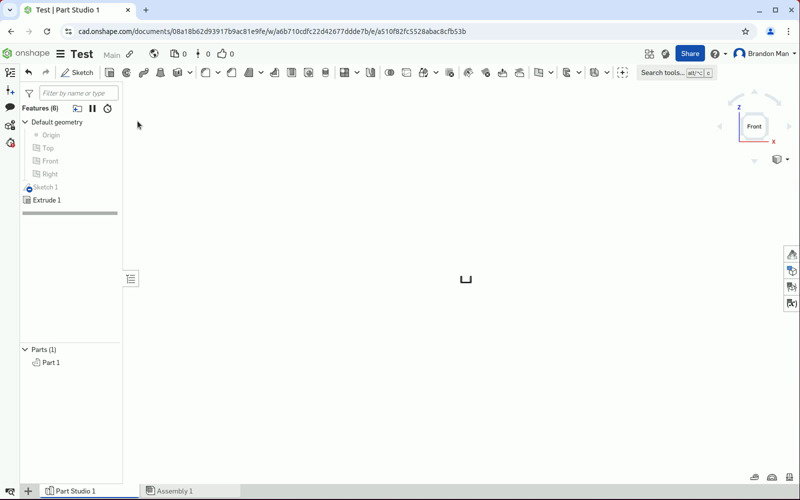
key(shift+h)
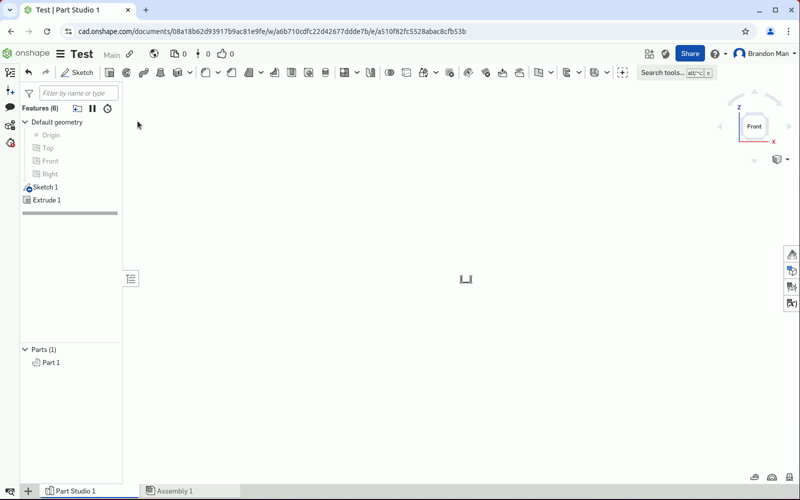
key(shift+h)
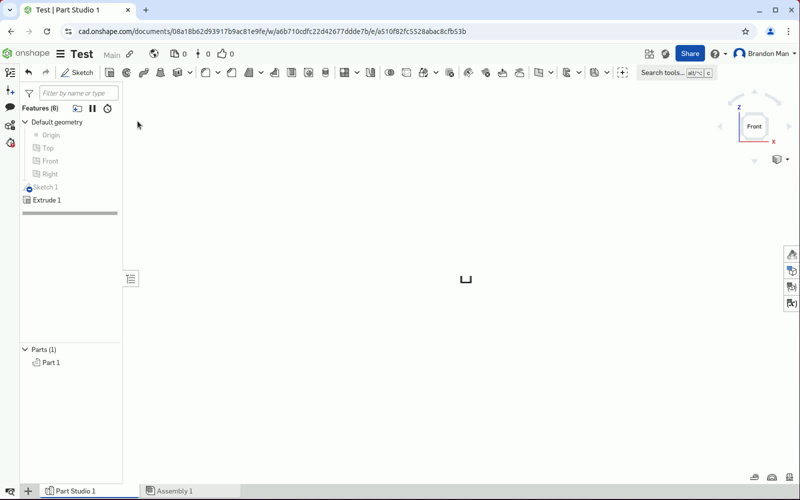
mouse_move(73, 189)
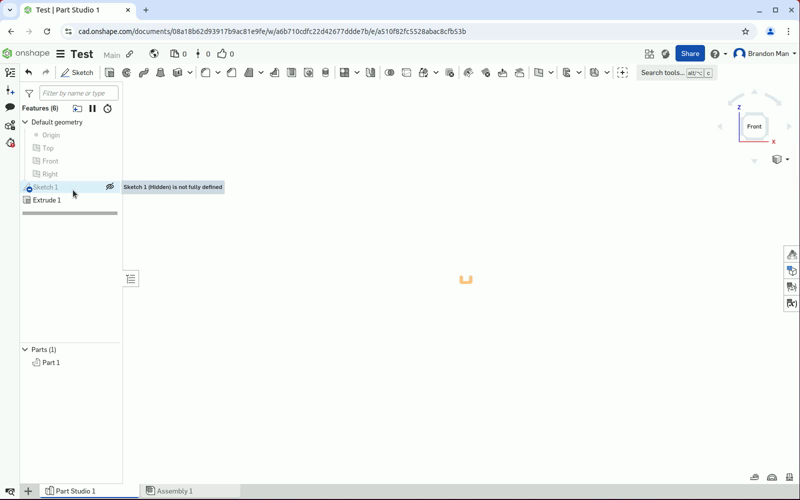
click(73, 189)
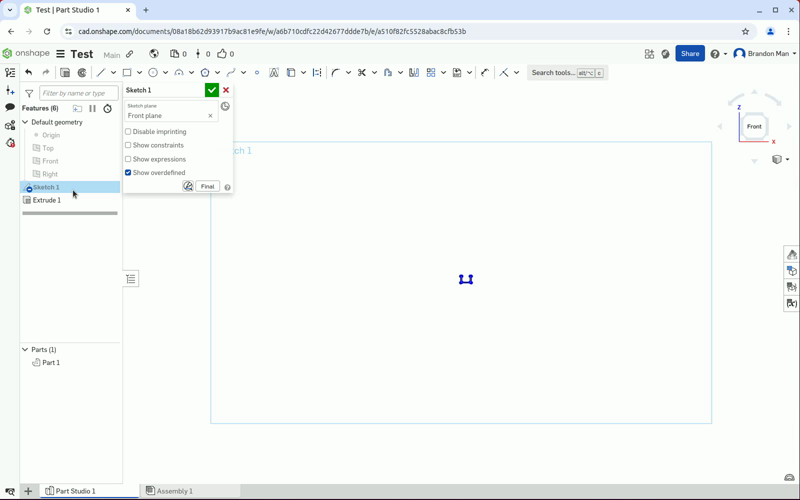
mouse_move(229, 92)
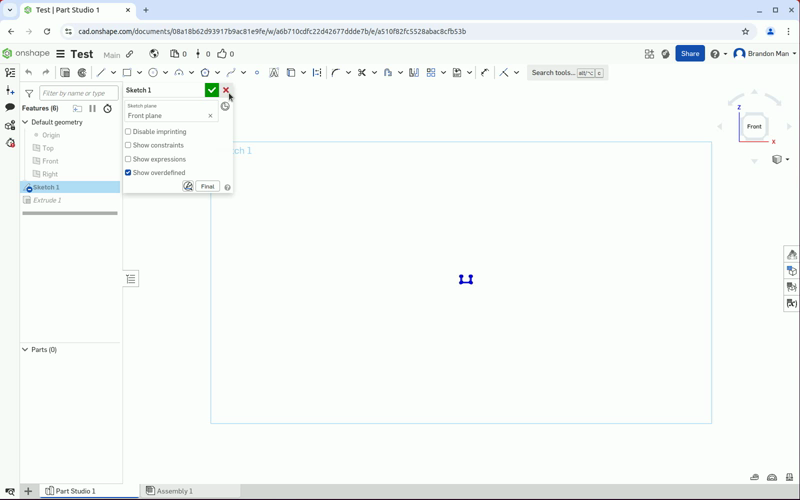
click(229, 92)
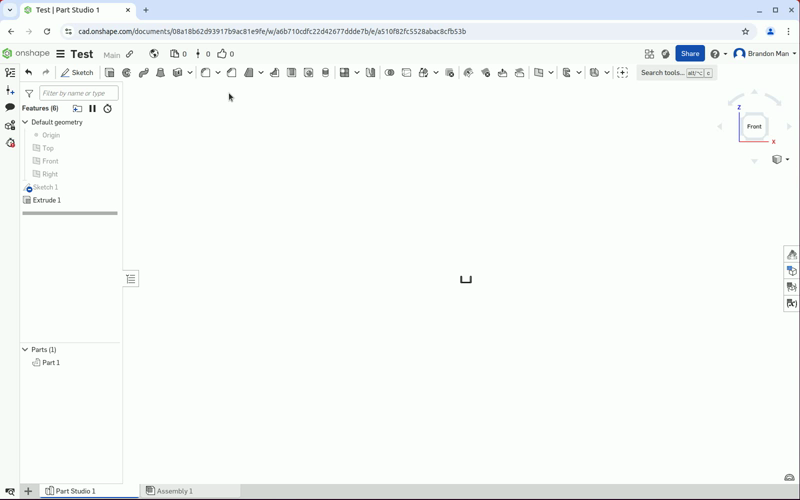
mouse_move(73, 352)
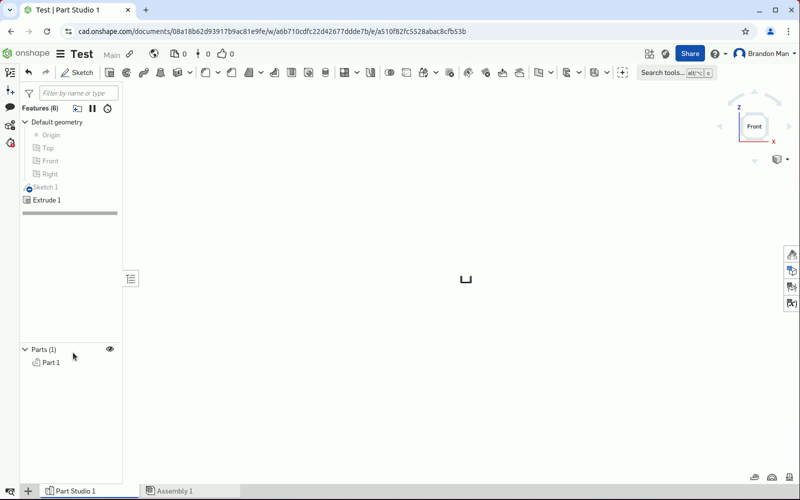
key(y)
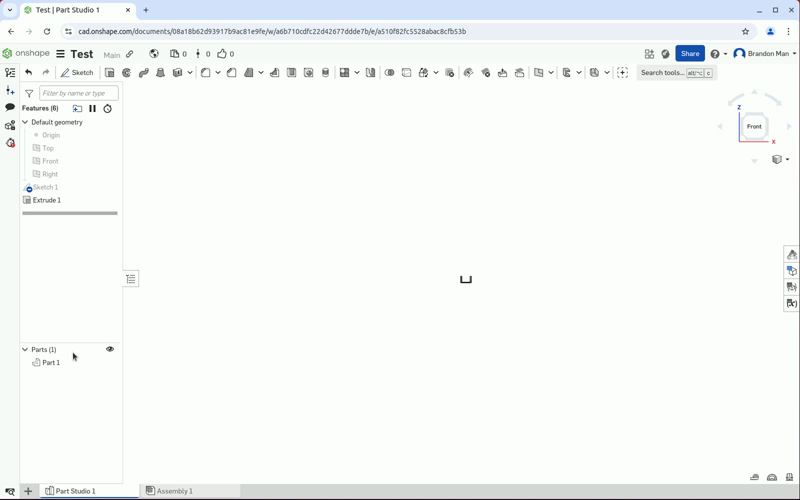
key(shift+p)
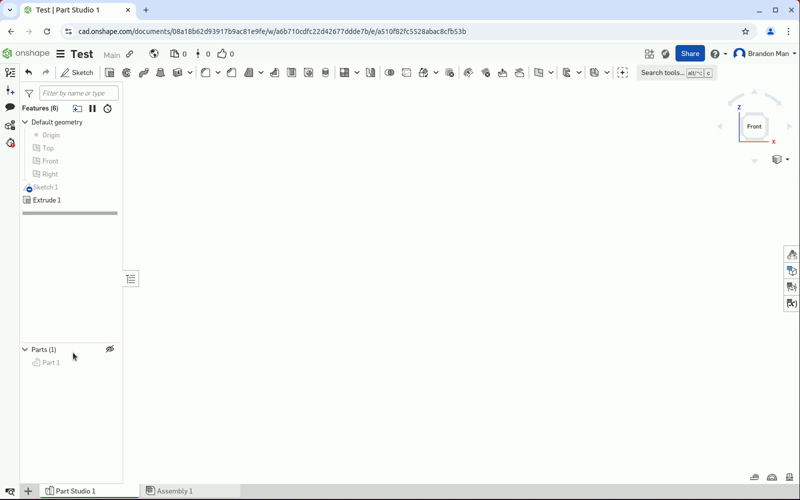
key(space)
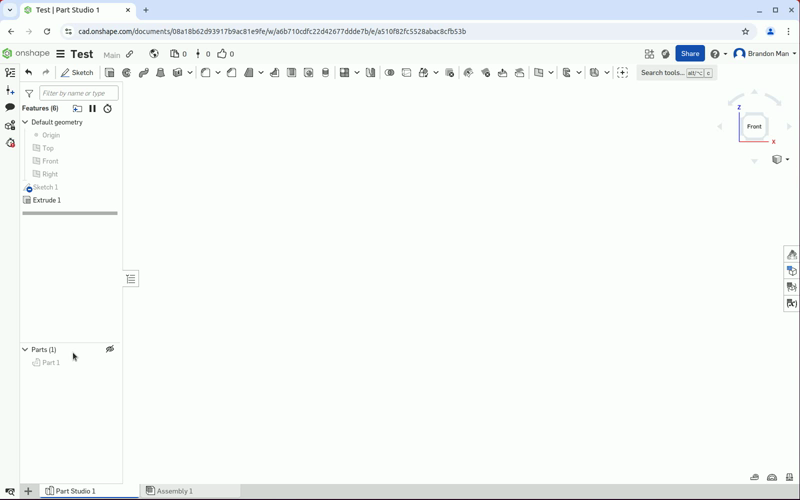
key_down(shift)
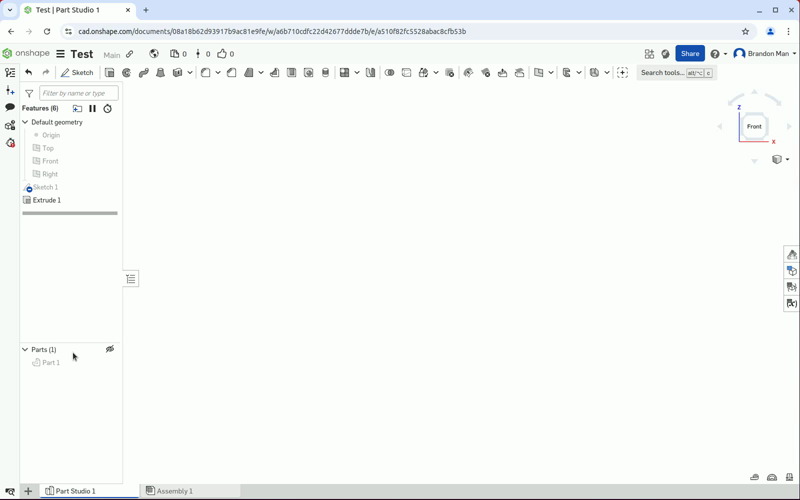
key(left)
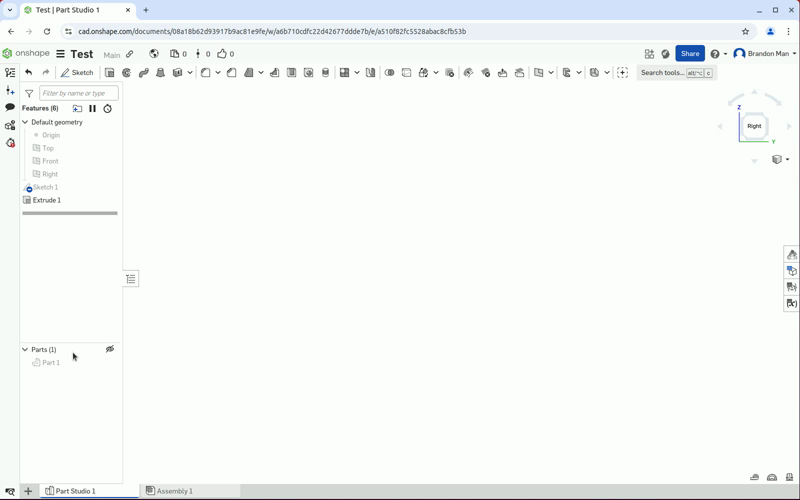
key_up(shift)
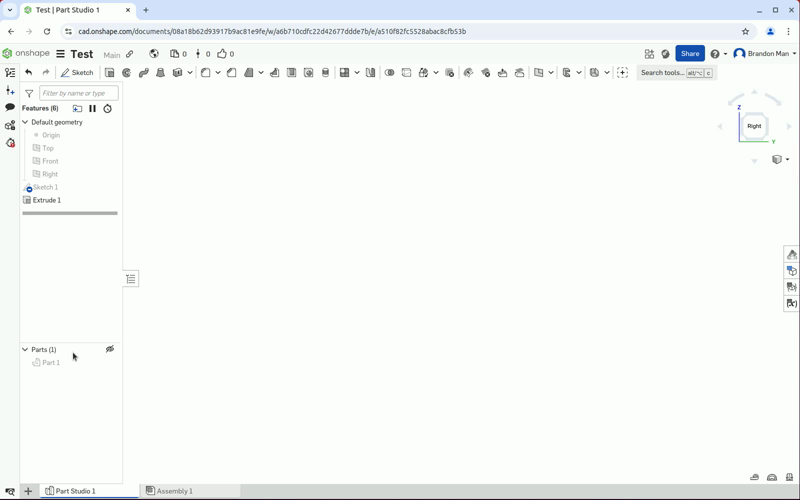
mouse_move(73, 352)
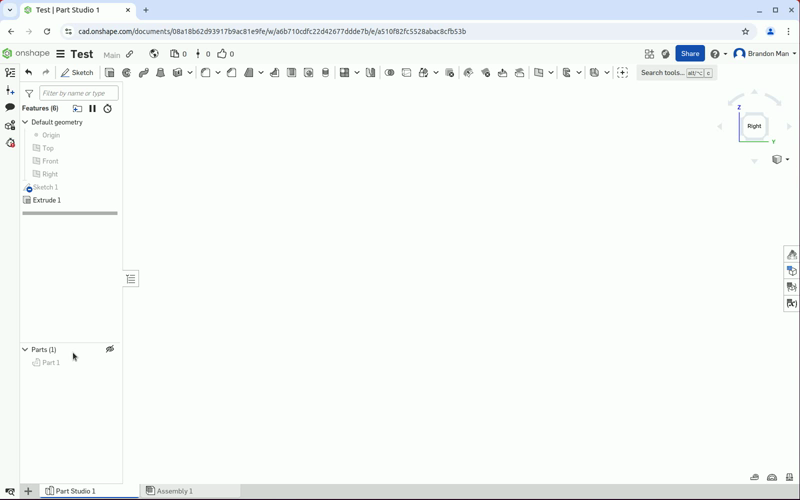
key(shift+y)
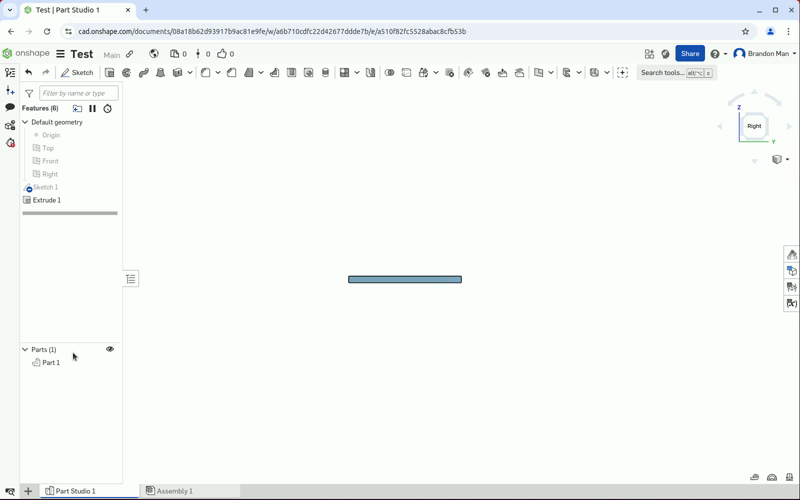
mouse_move(541, 75)
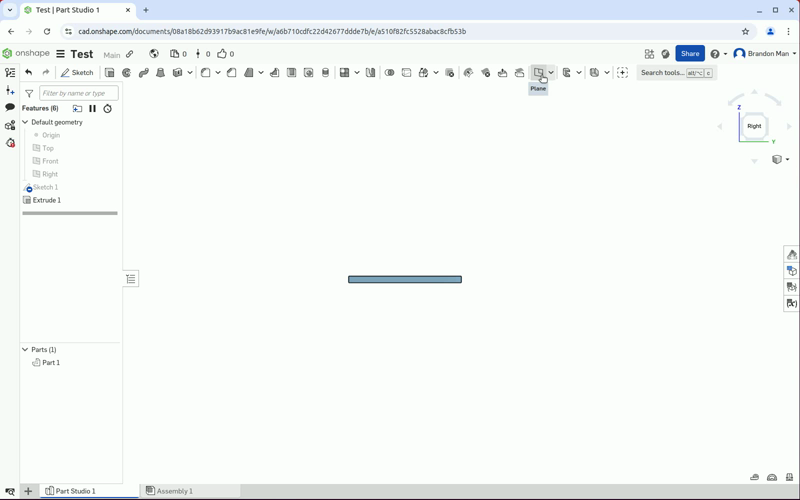
click(541, 75)
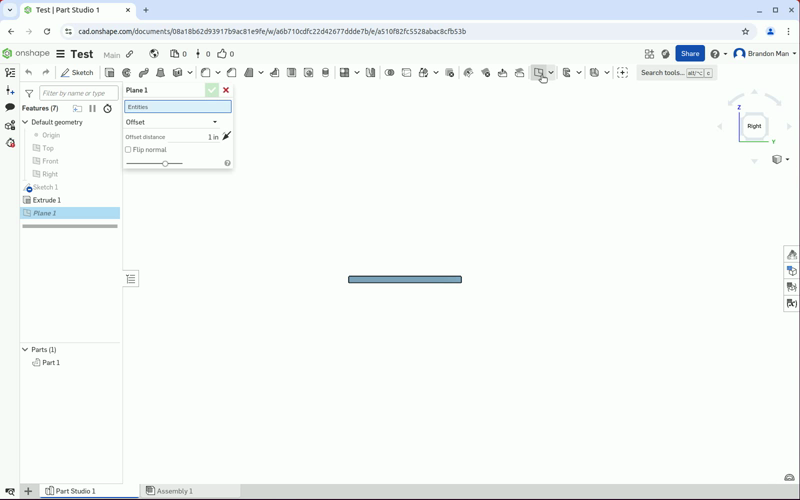
mouse_move(73, 176)
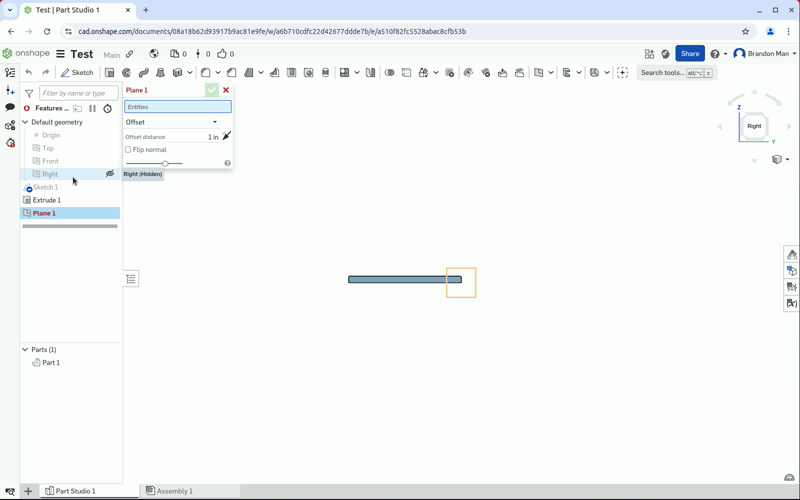
click(73, 176)
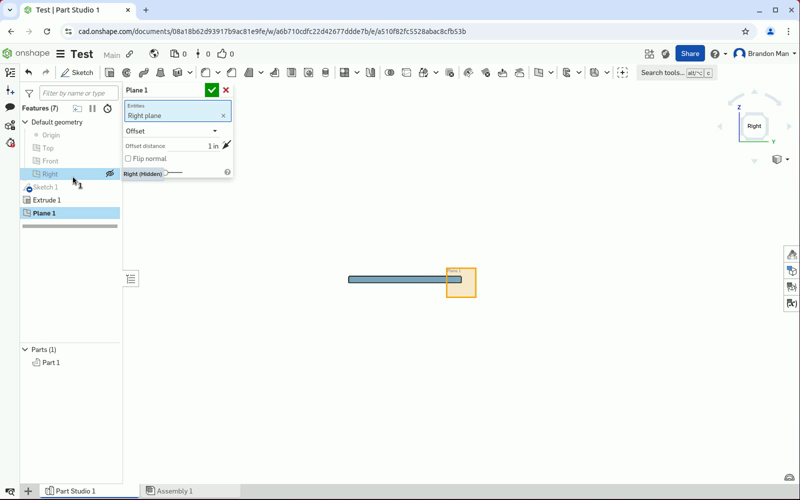
key(tab, 2)
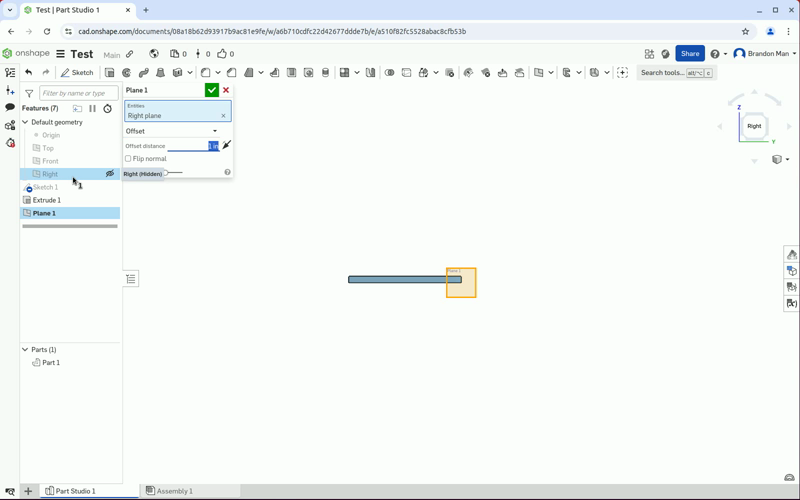
text(1.91)
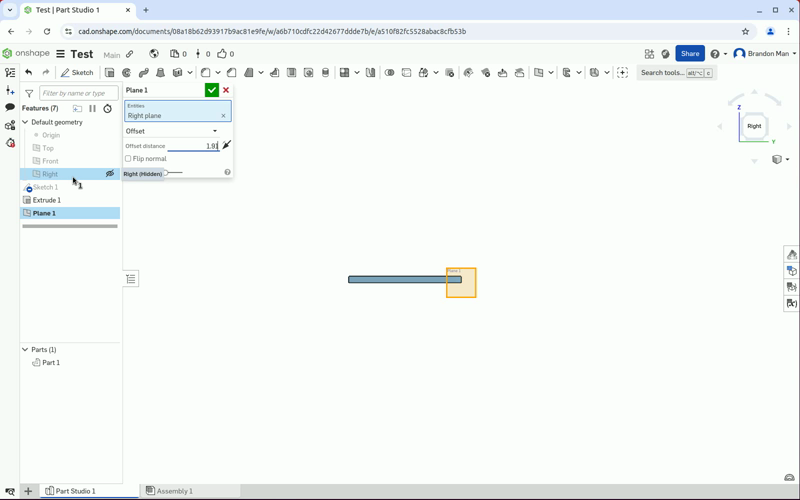
key(enter, 2)
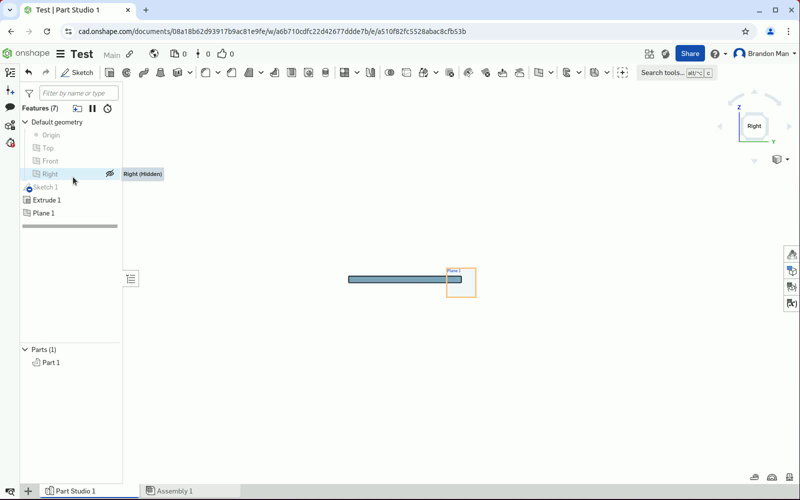
key(shift+s)
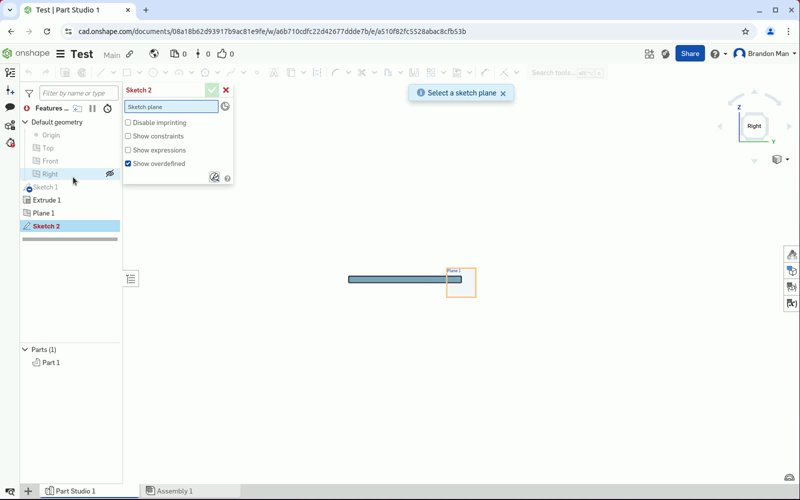
mouse_move(73, 215)
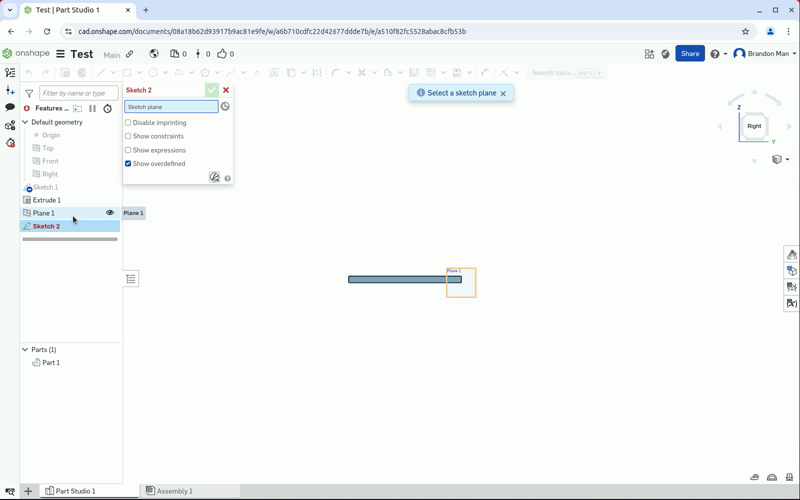
click(73, 215)
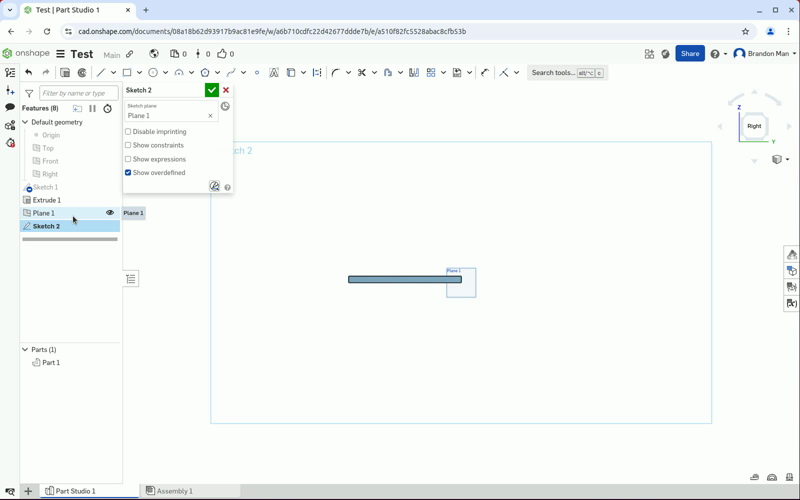
mouse_move(73, 352)
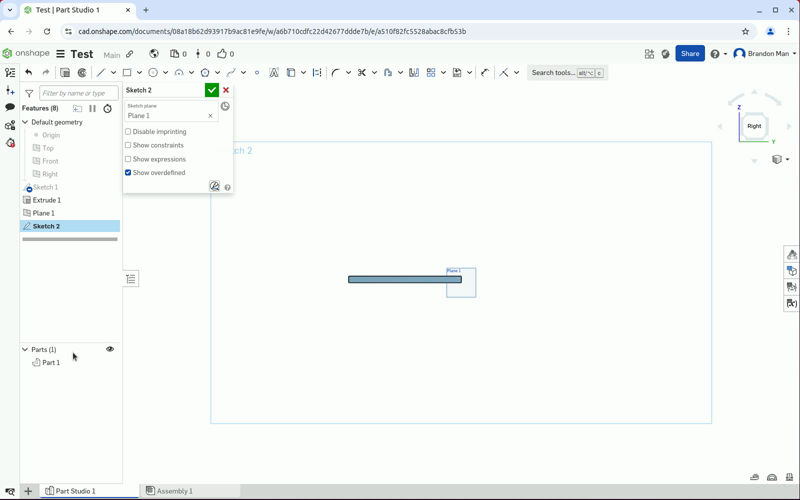
key(y)
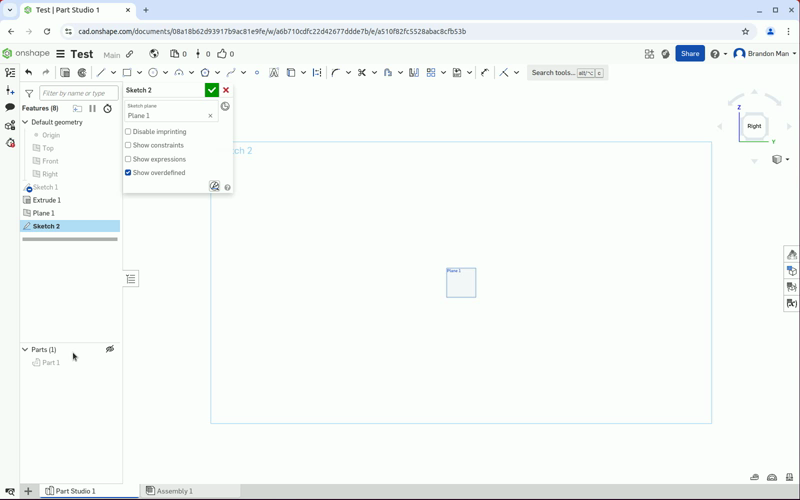
key(c)
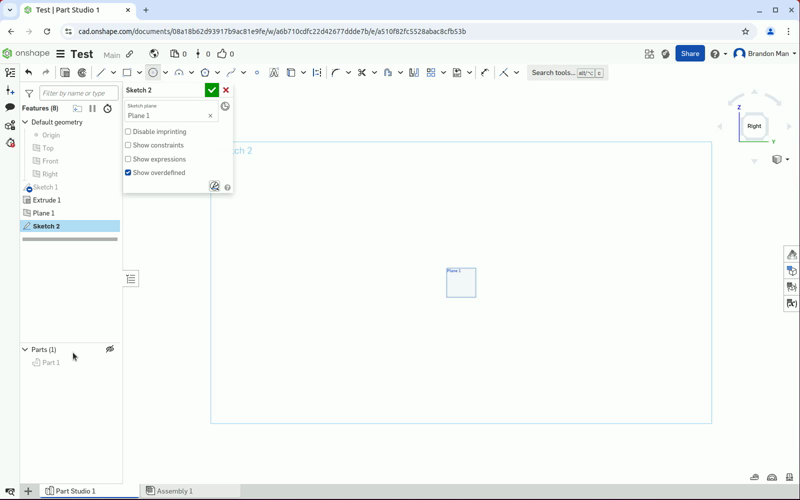
key_down(shift)
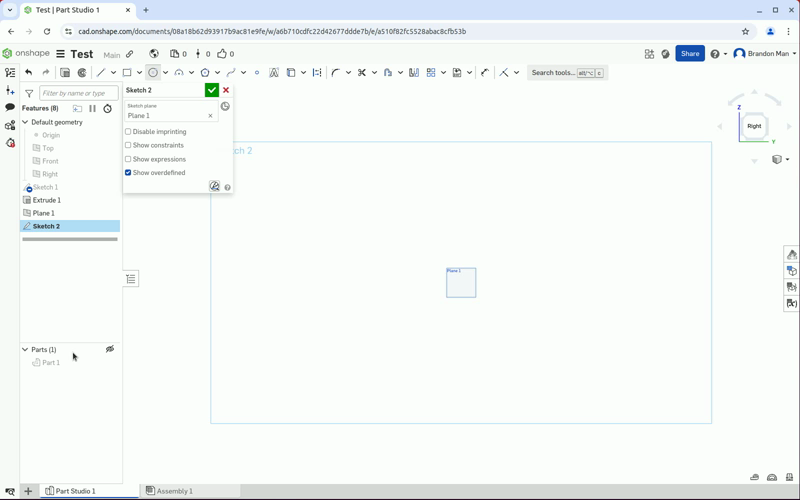
mouse_move(427, 279)
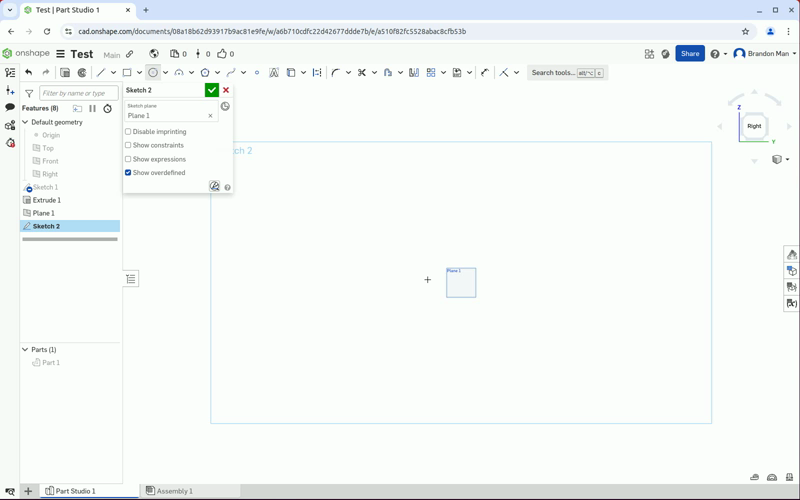
click(427, 279)
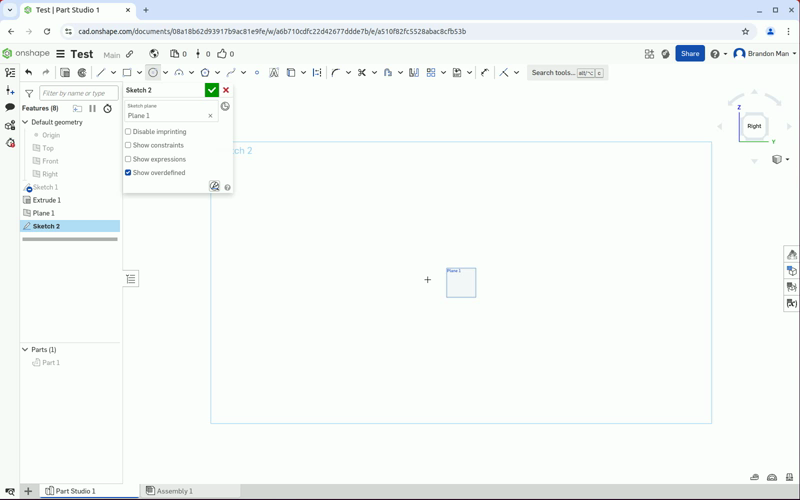
key_up(shift)
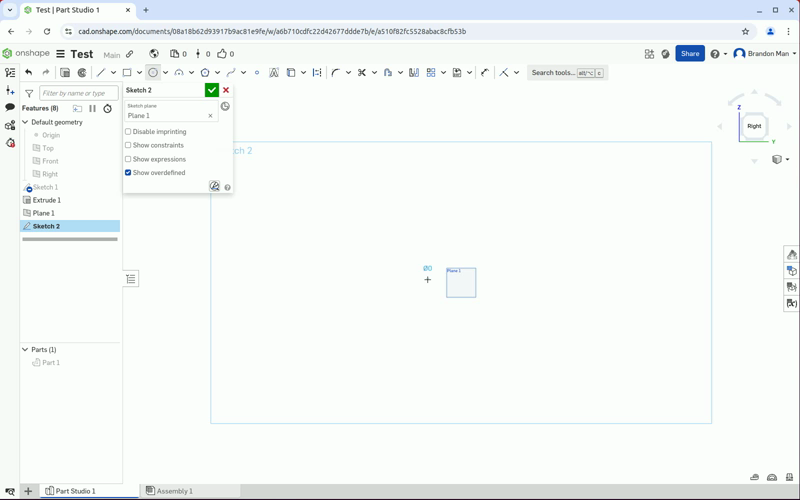
mouse_move(429, 279)
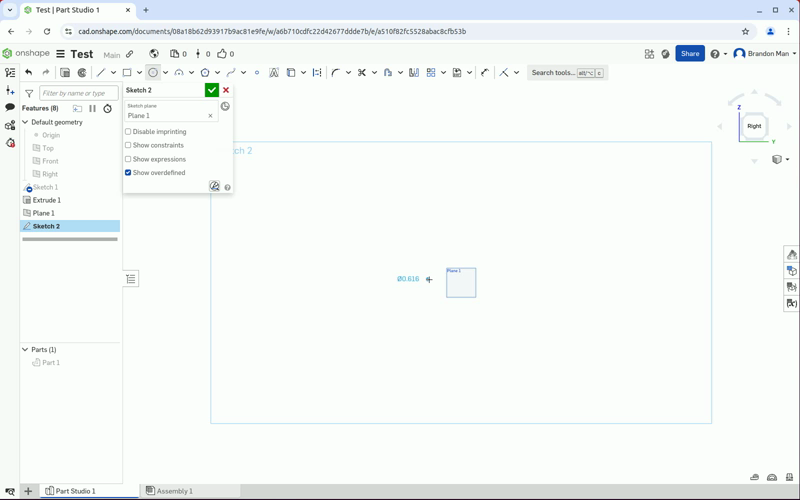
scroll(6)
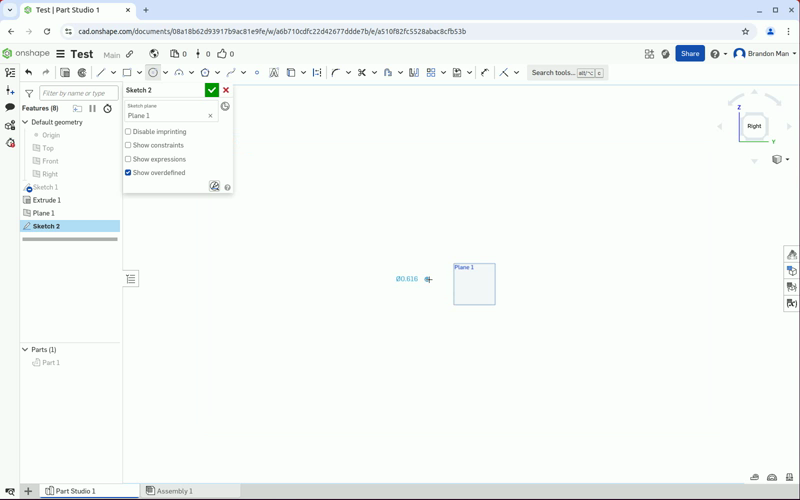
scroll(6)
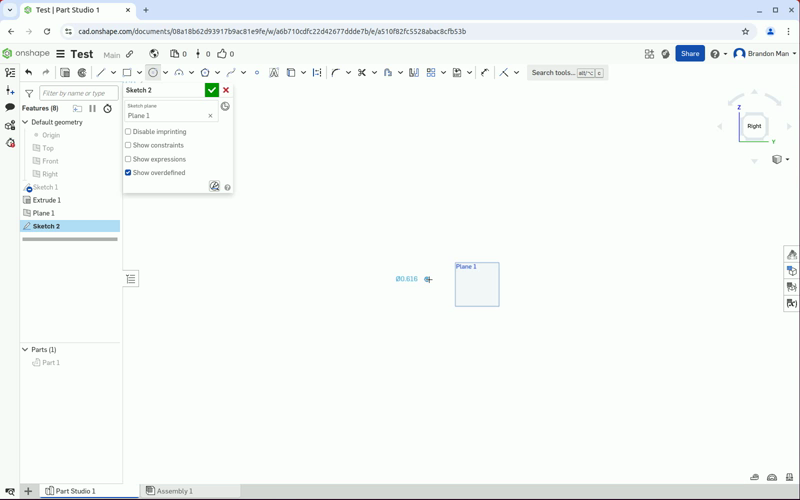
scroll(6)
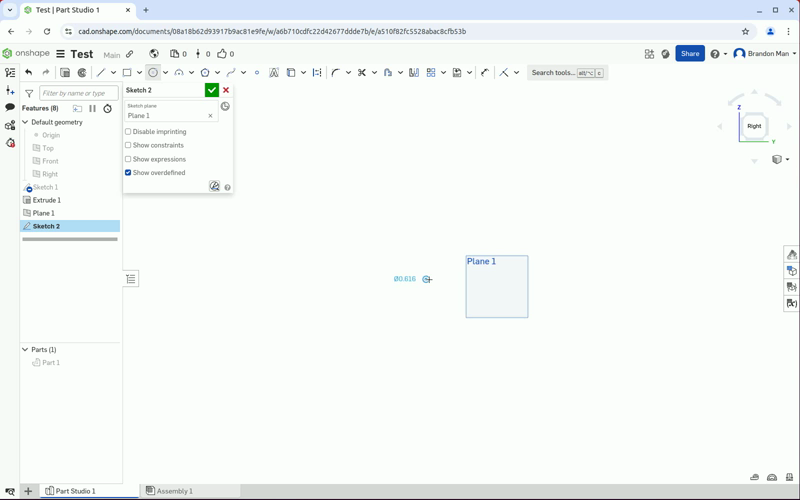
scroll(6)
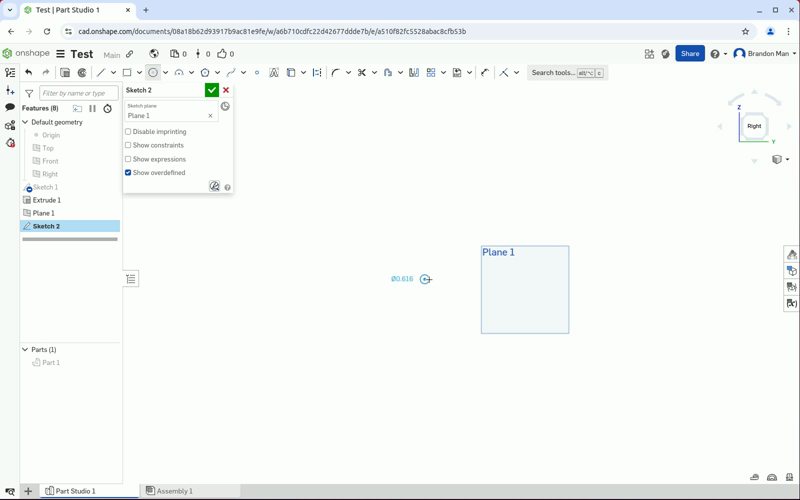
scroll(6)
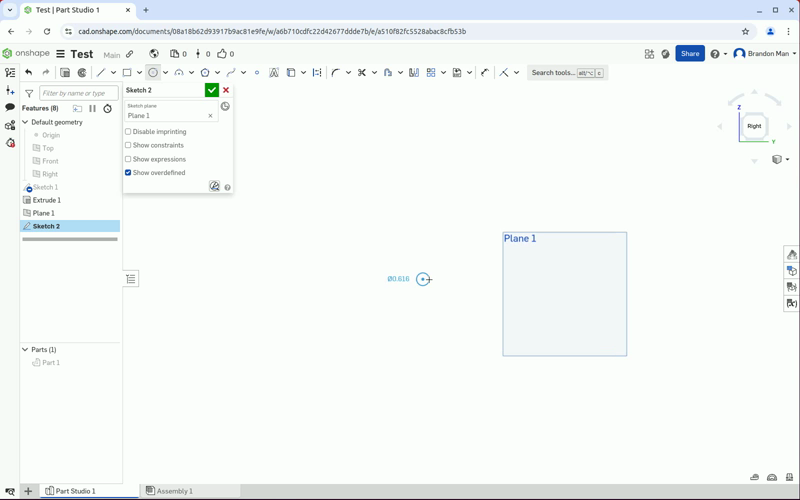
scroll(6)
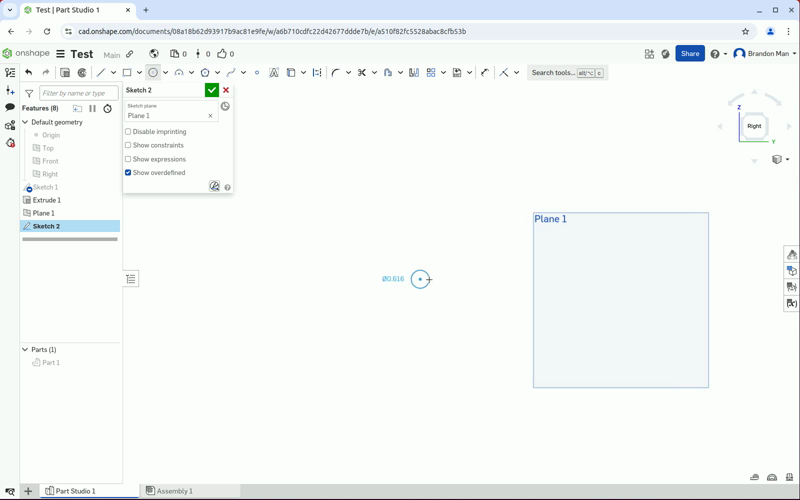
scroll(6)
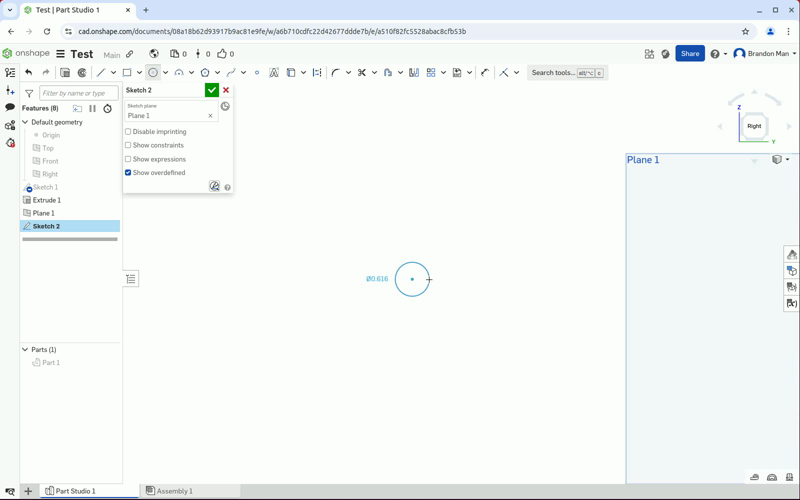
click(429, 279)
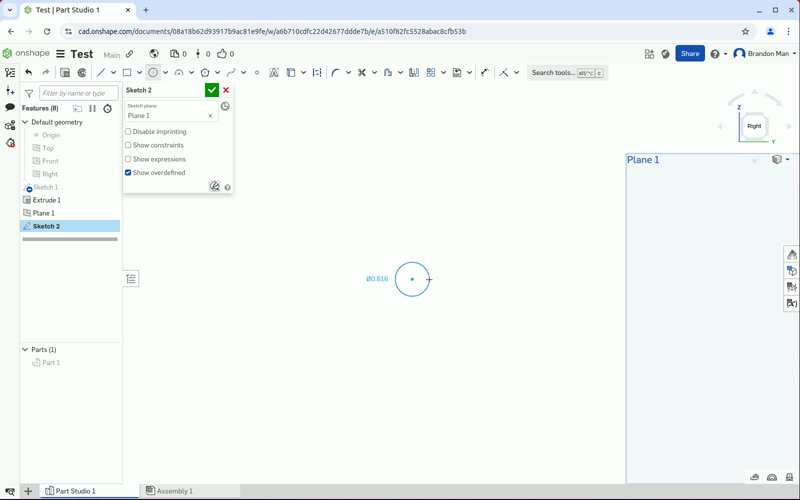
scroll(-6)
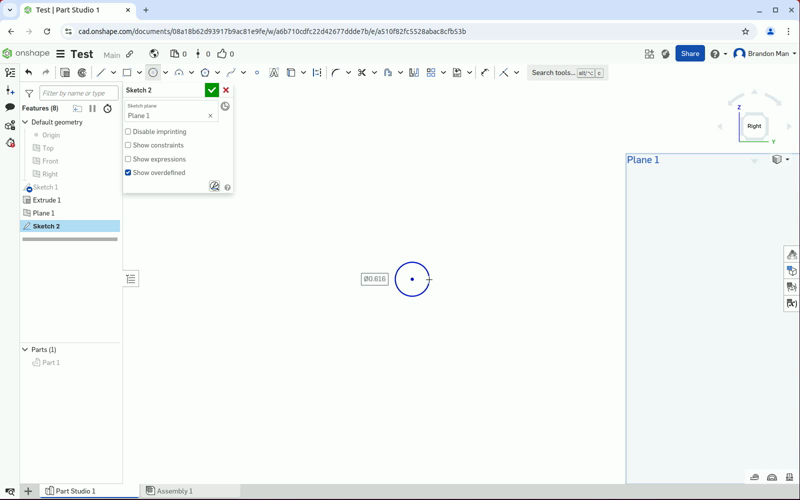
scroll(-6)
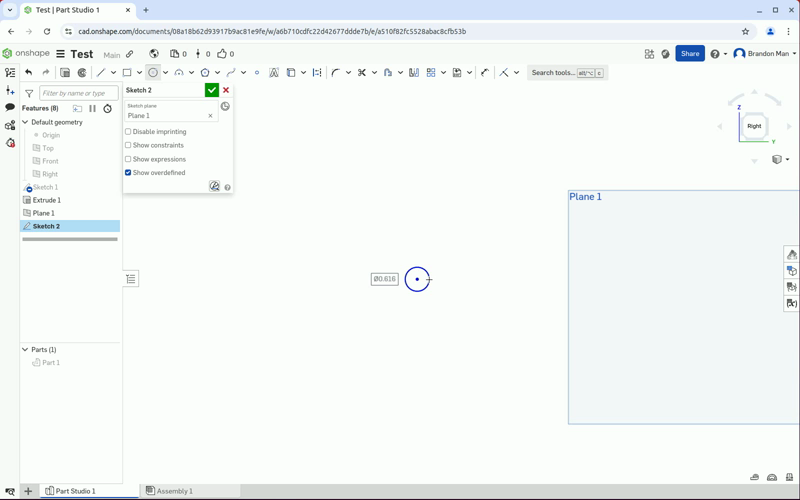
scroll(-6)
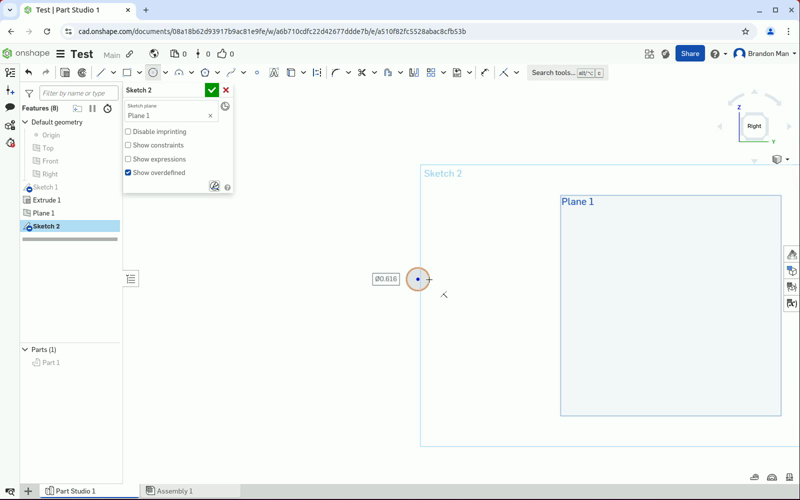
scroll(-6)
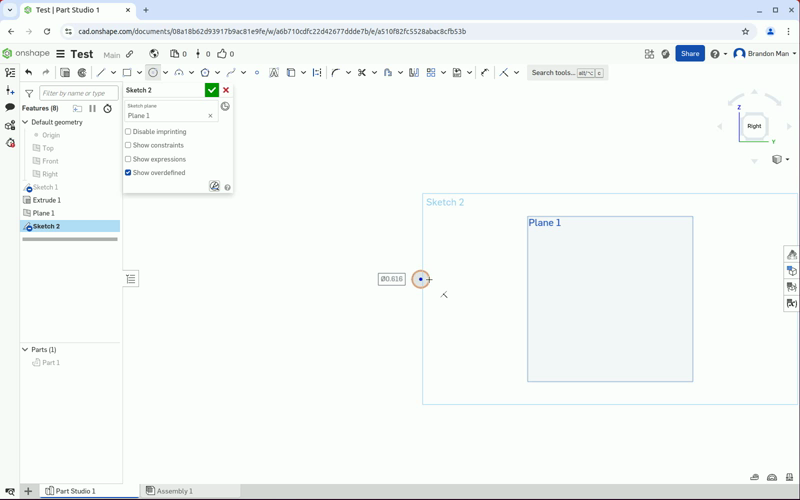
scroll(-6)
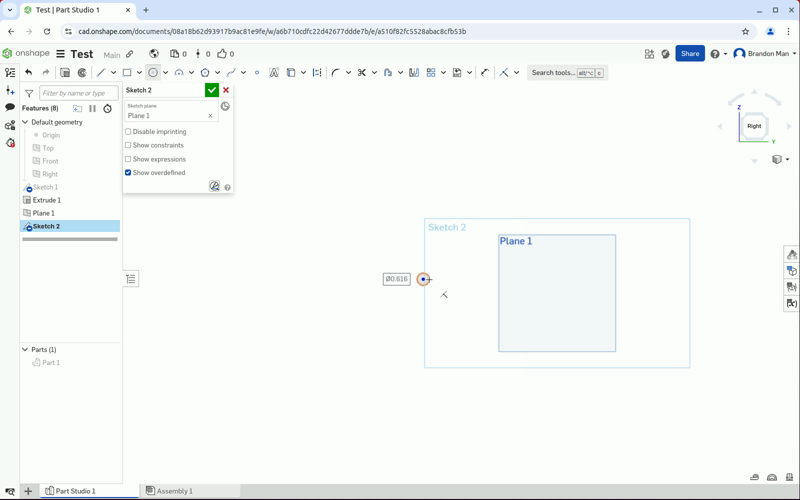
scroll(-6)
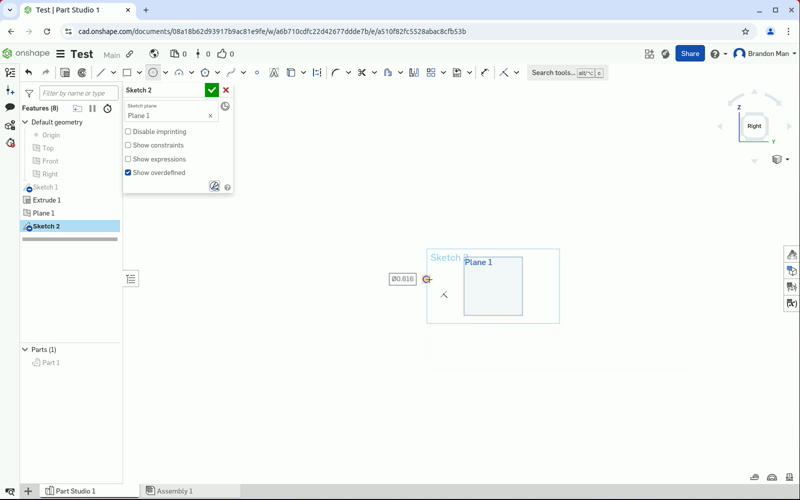
scroll(-6)
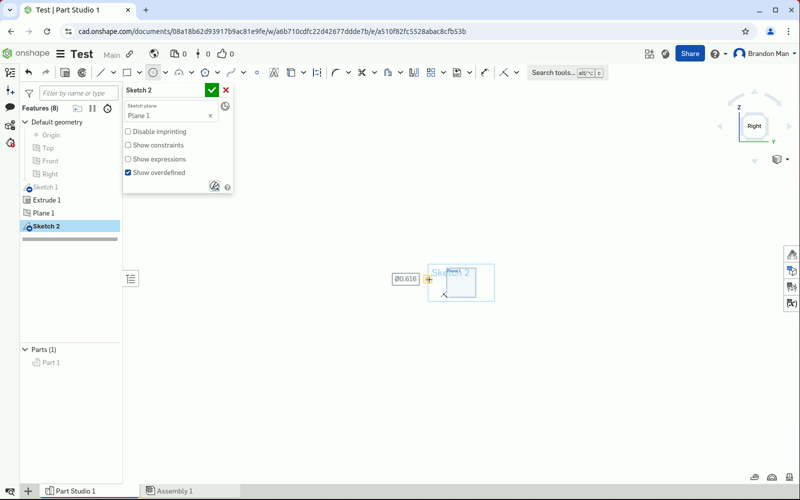
key(esc)
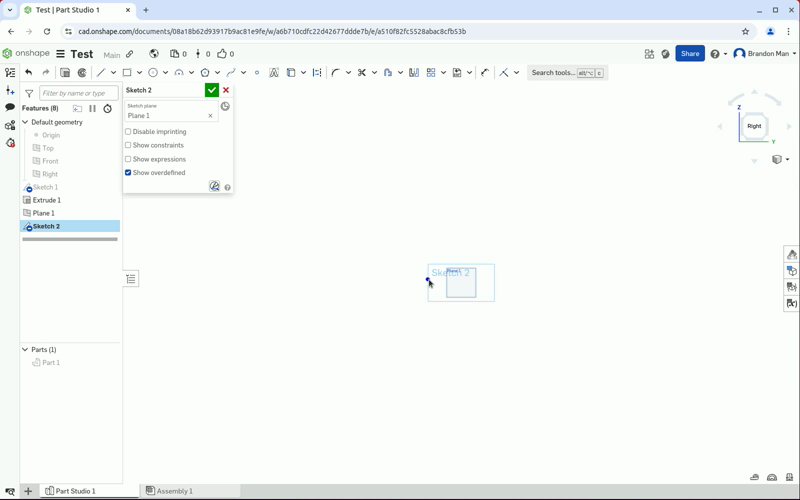
mouse_move(428, 280)
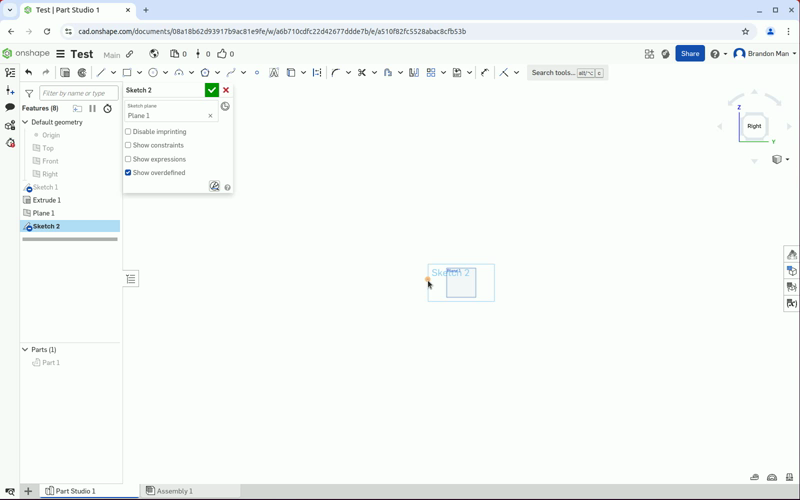
scroll(6)
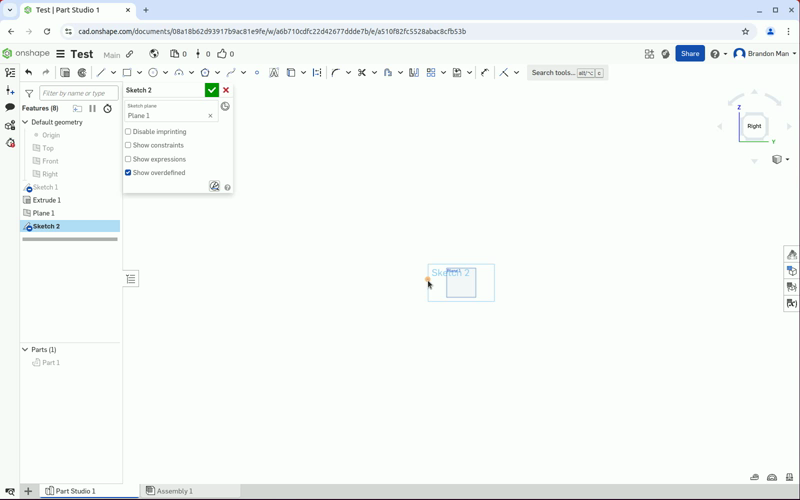
scroll(6)
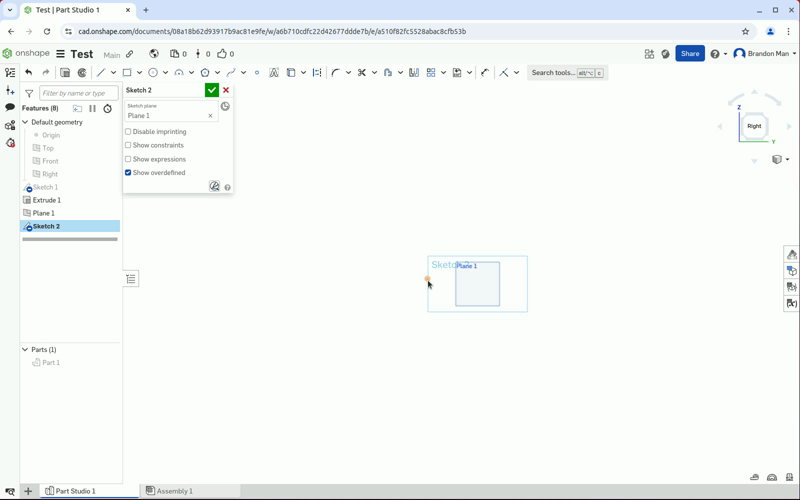
scroll(6)
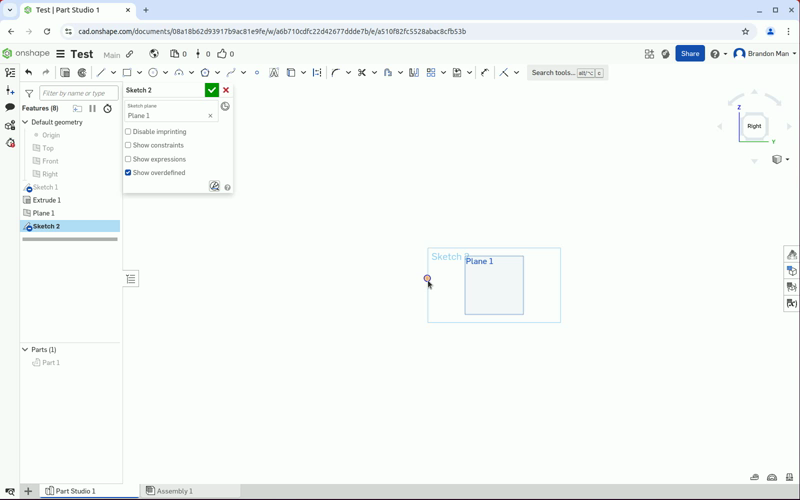
scroll(6)
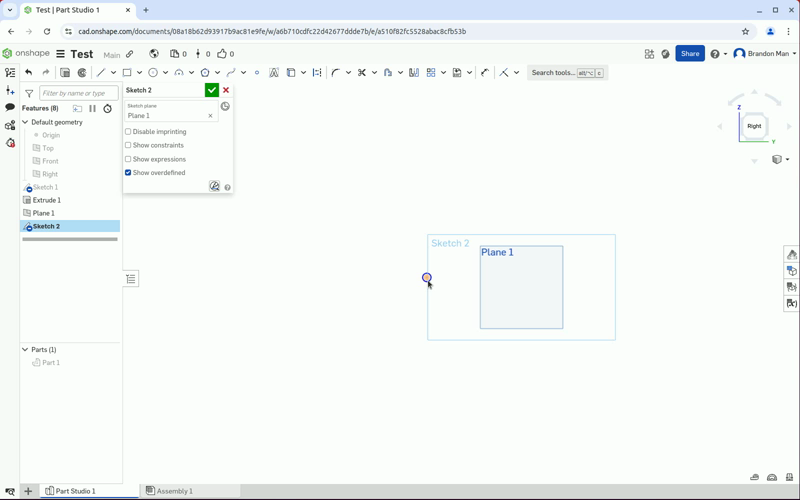
scroll(6)
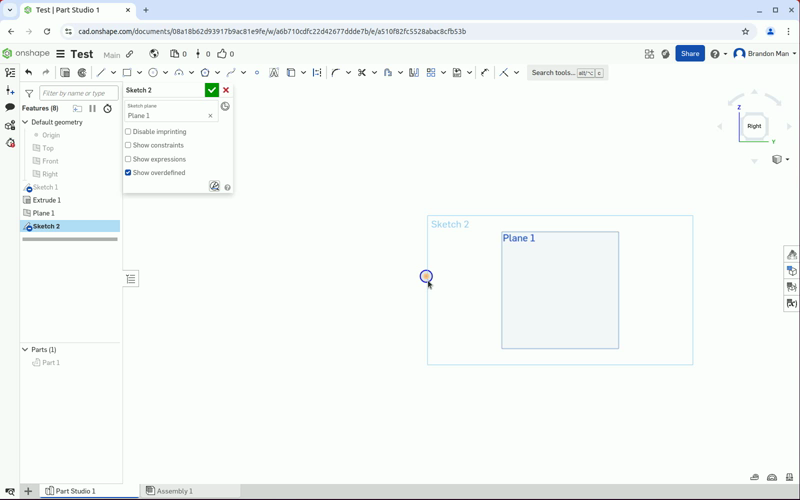
scroll(6)
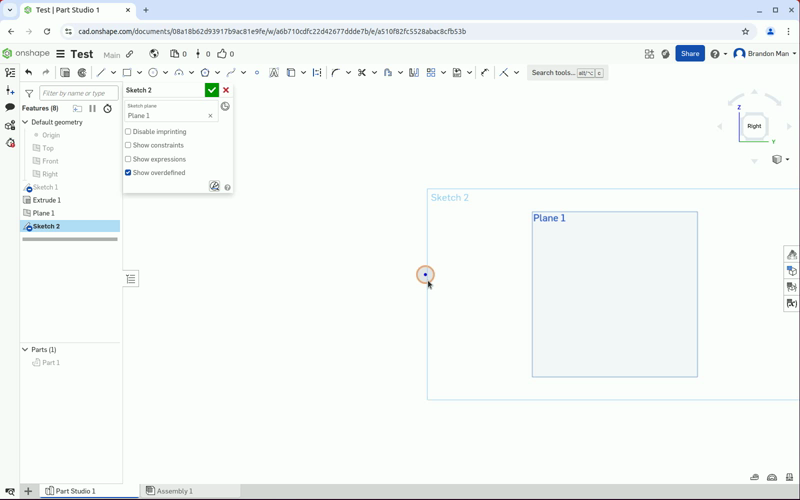
scroll(6)
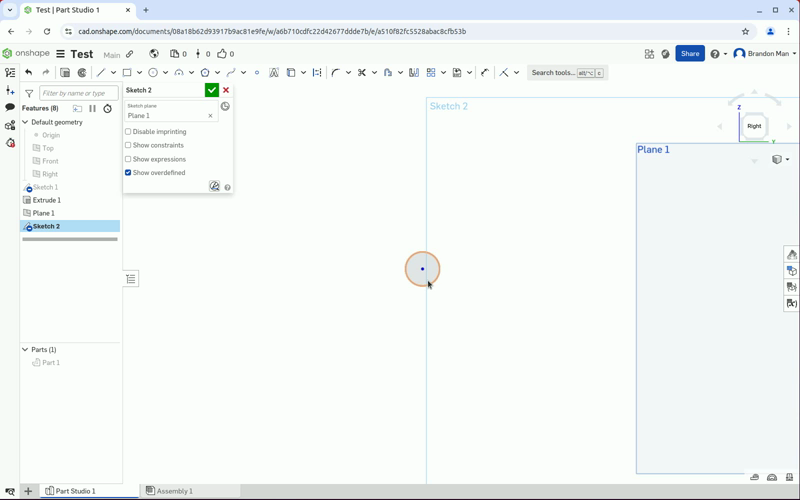
click(428, 280)
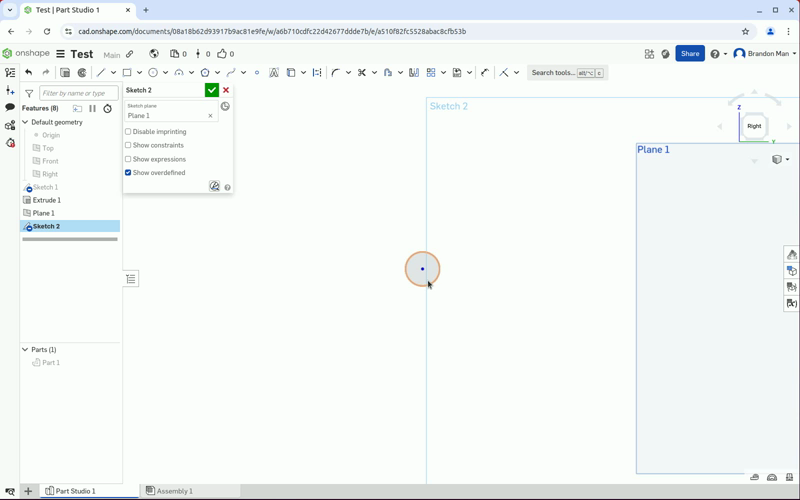
scroll(-6)
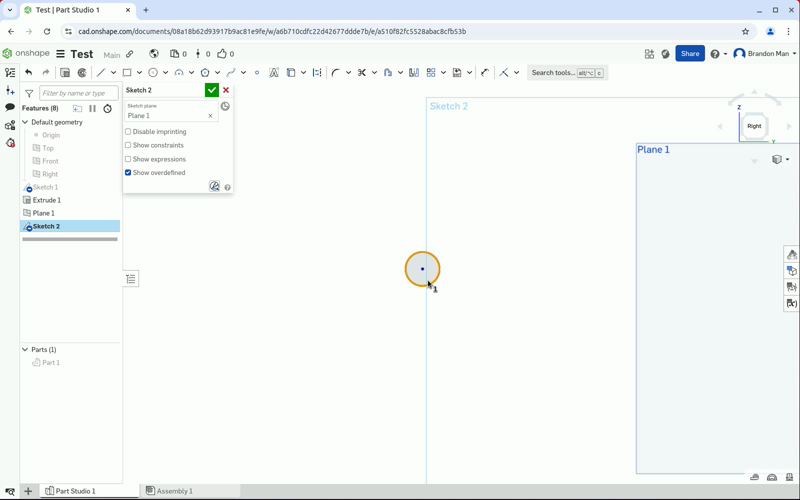
scroll(-6)
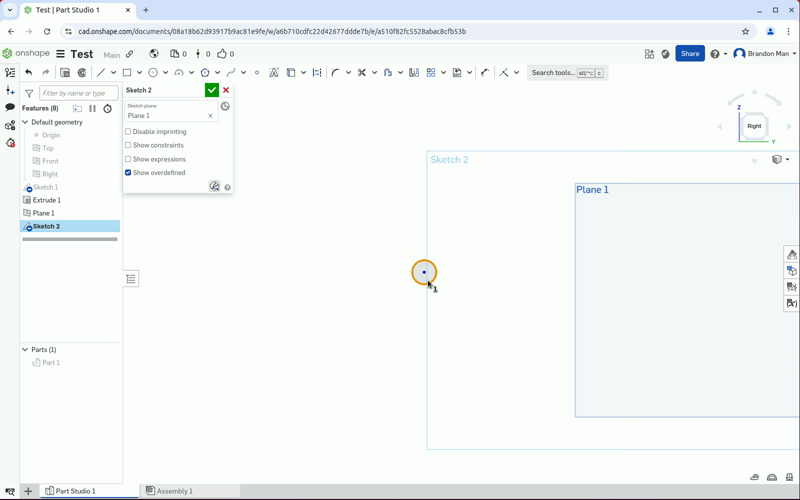
scroll(-6)
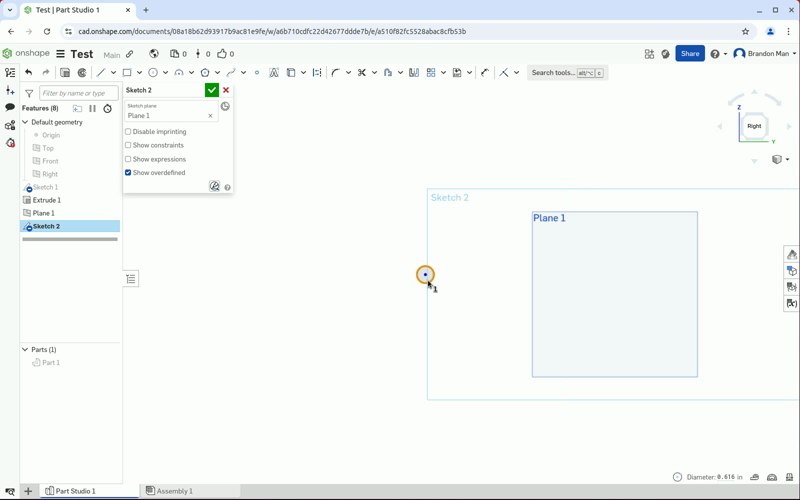
scroll(-6)
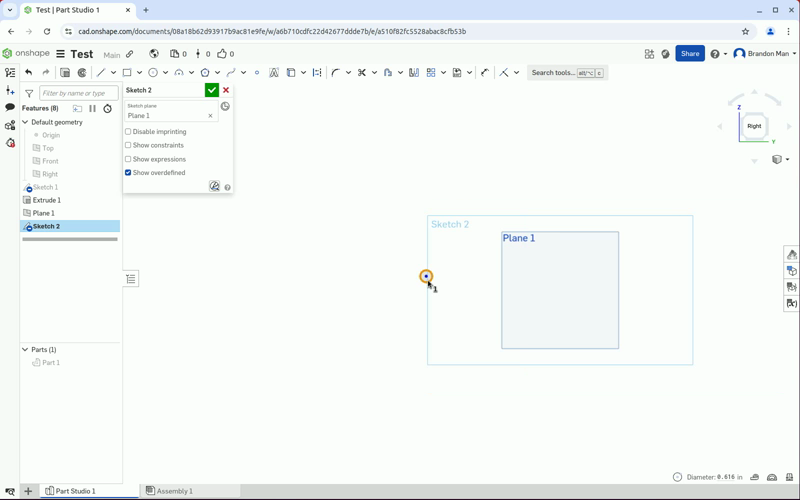
scroll(-6)
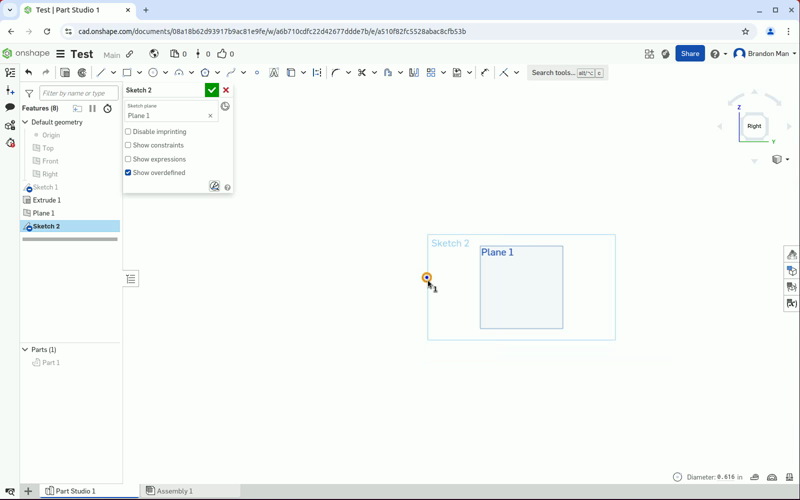
scroll(-6)
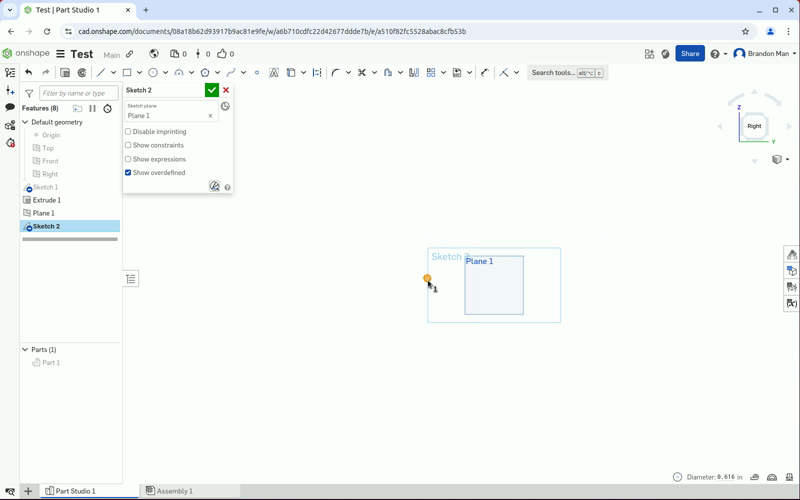
scroll(-6)
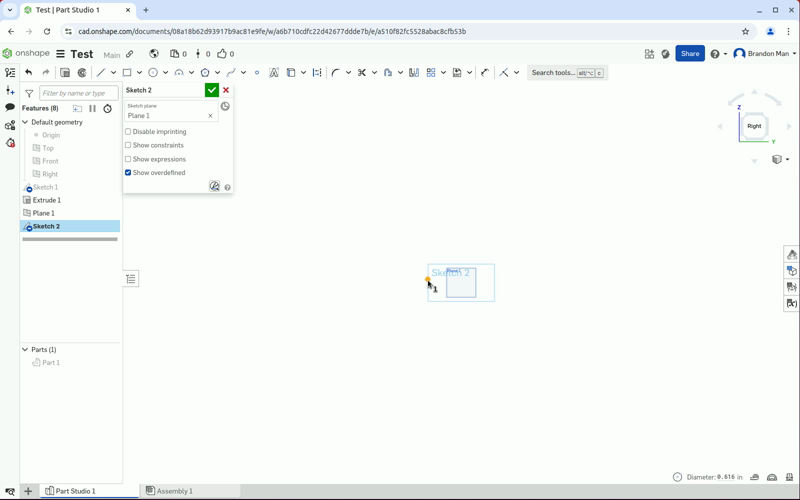
mouse_move(73, 352)
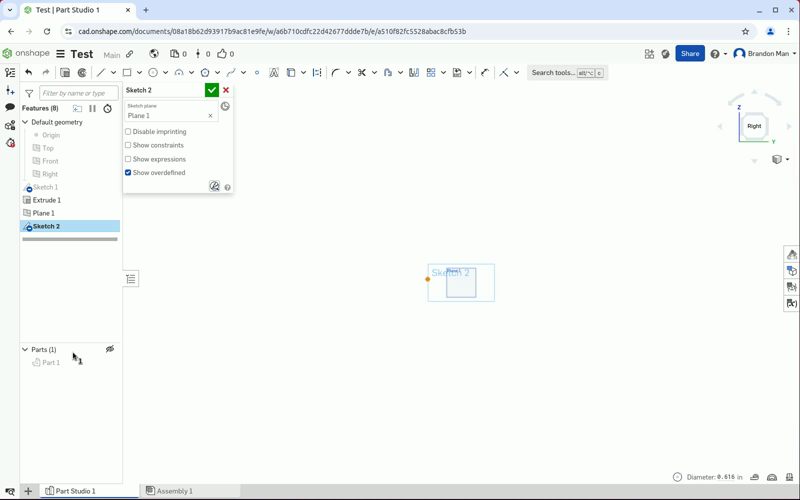
key(shift+y)
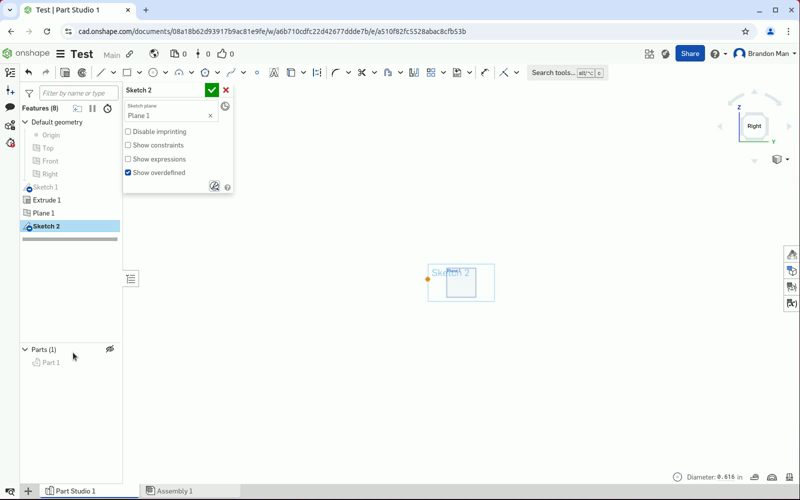
key(shift+e)
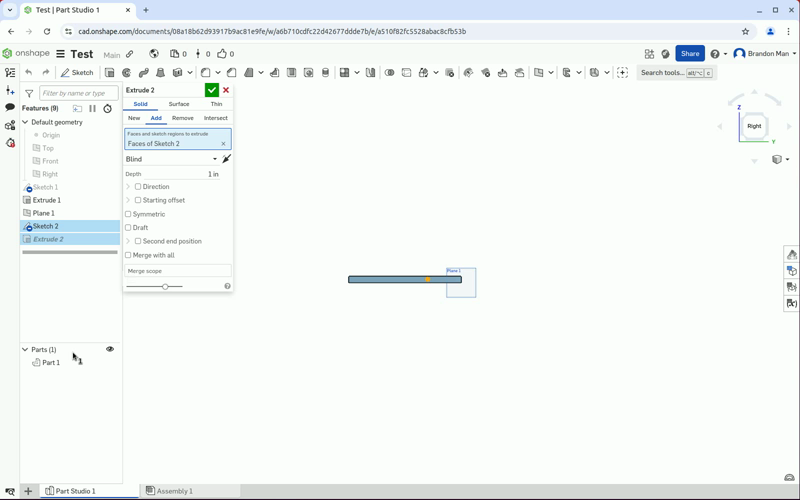
mouse_move(143, 106)
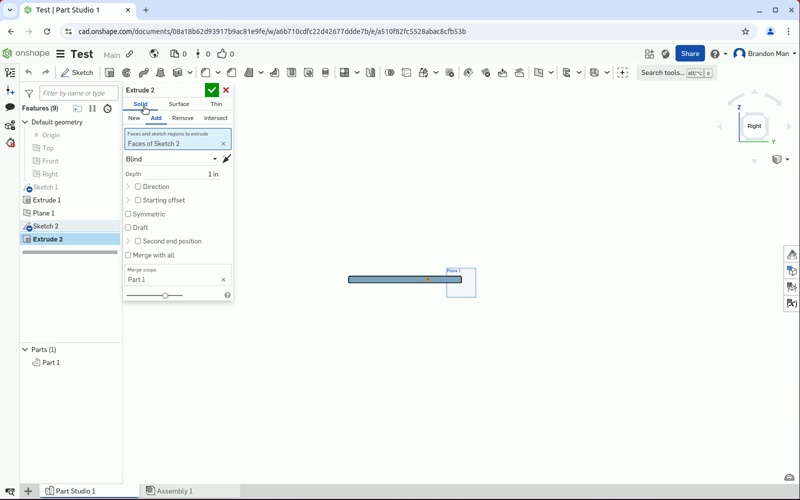
click(143, 106)
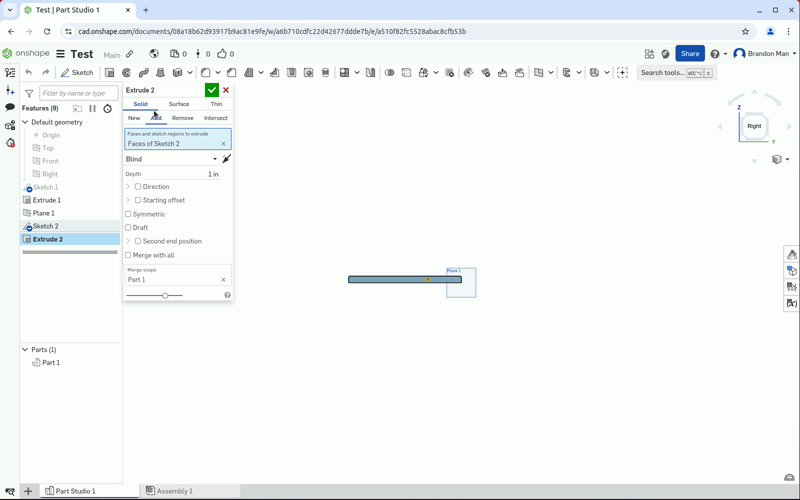
mouse_move(186, 120)
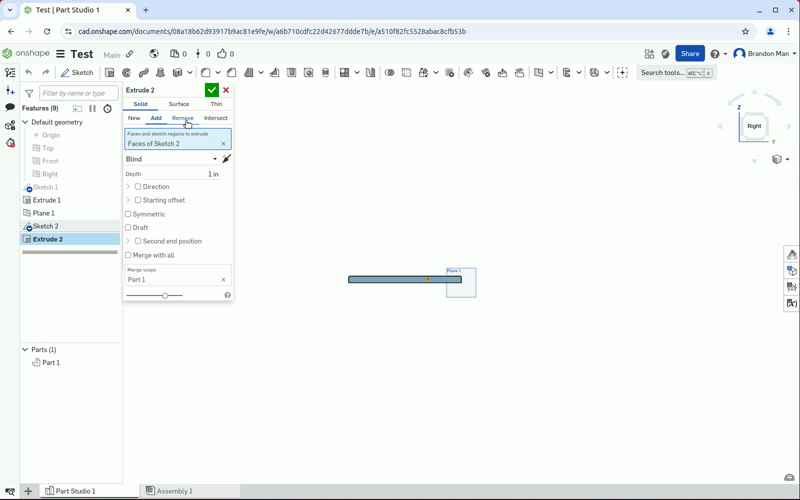
click(186, 120)
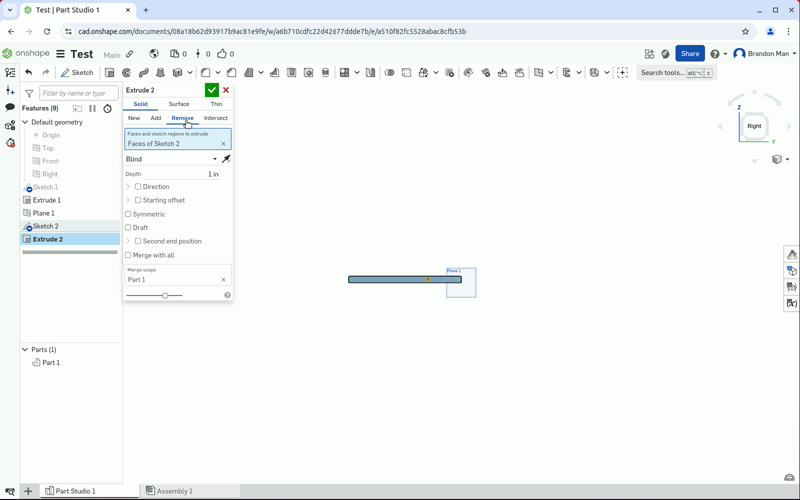
key(tab, 4)
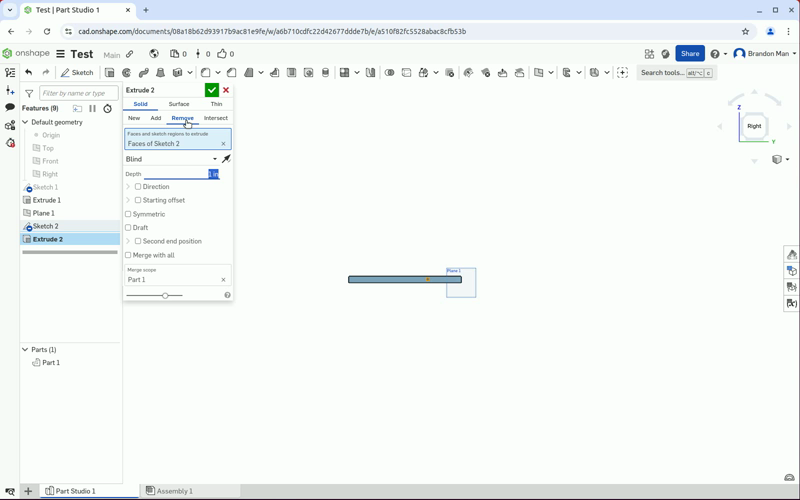
text(0.241)
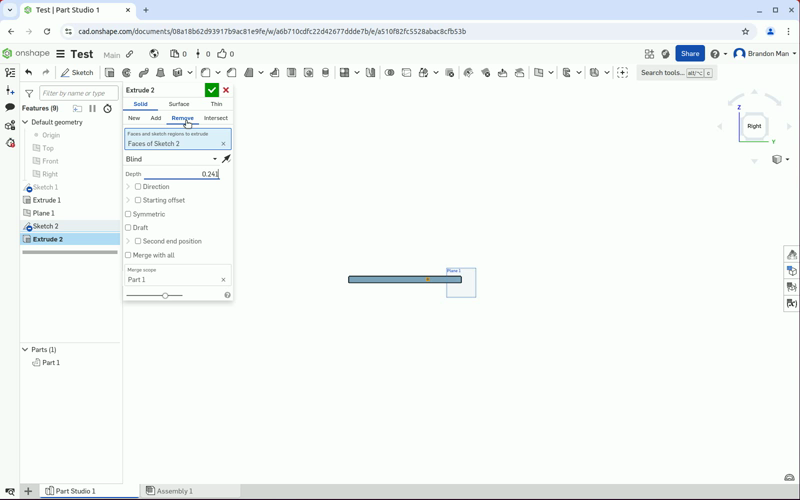
key(tab, 6)
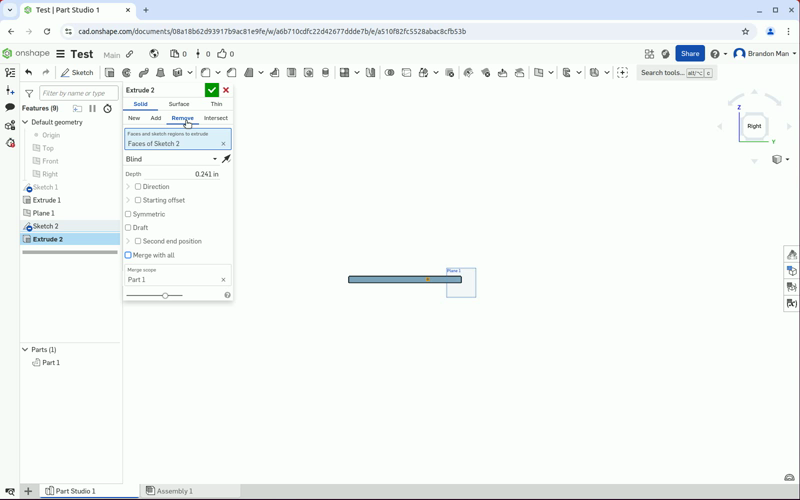
key(space)
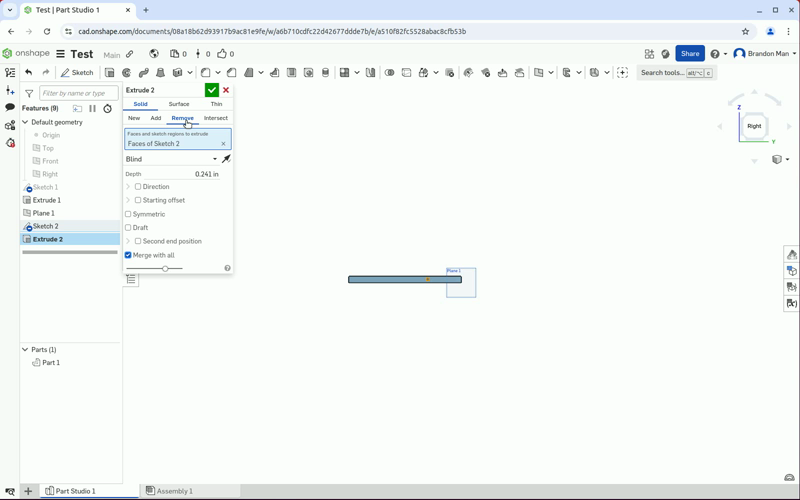
key(enter)
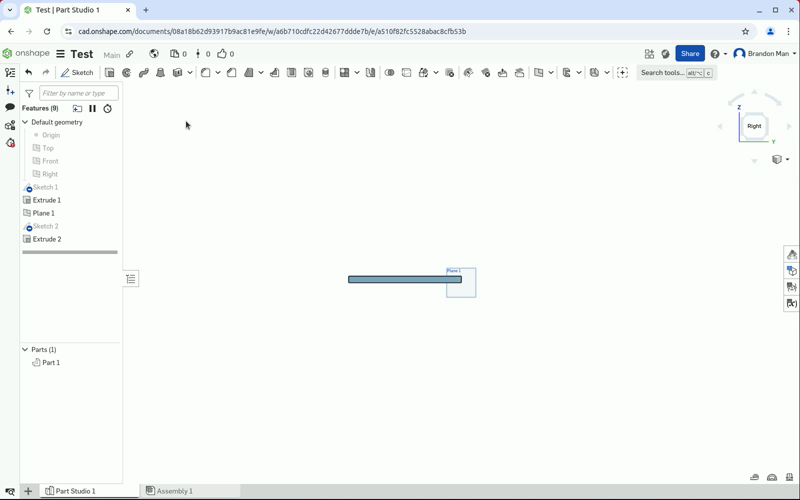
key(shift+h)
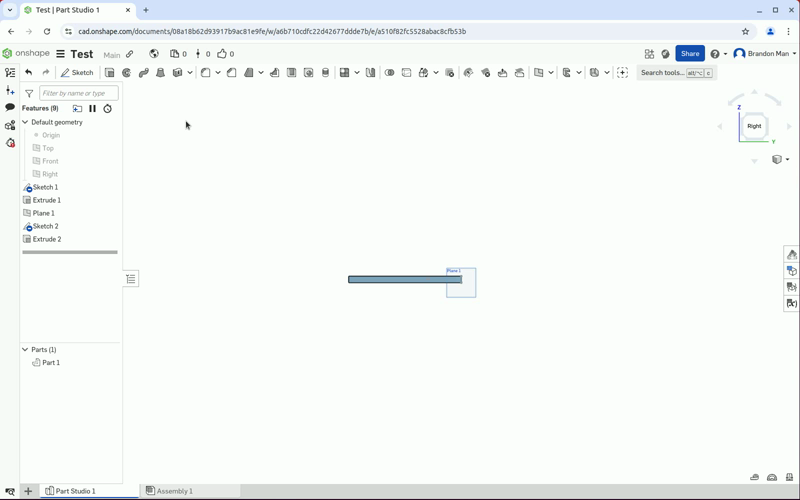
key(shift+h)
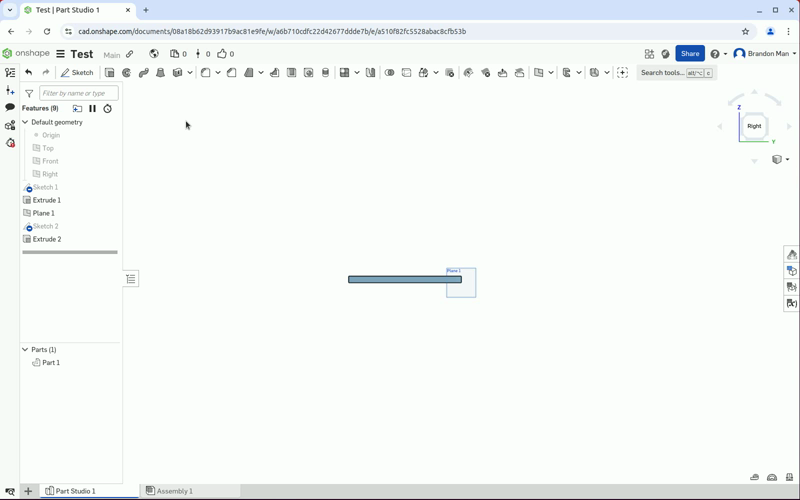
mouse_move(73, 189)
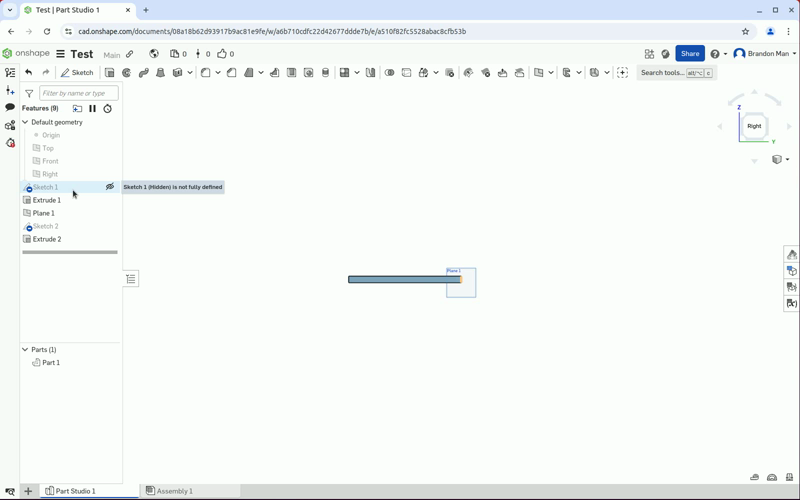
click(73, 189)
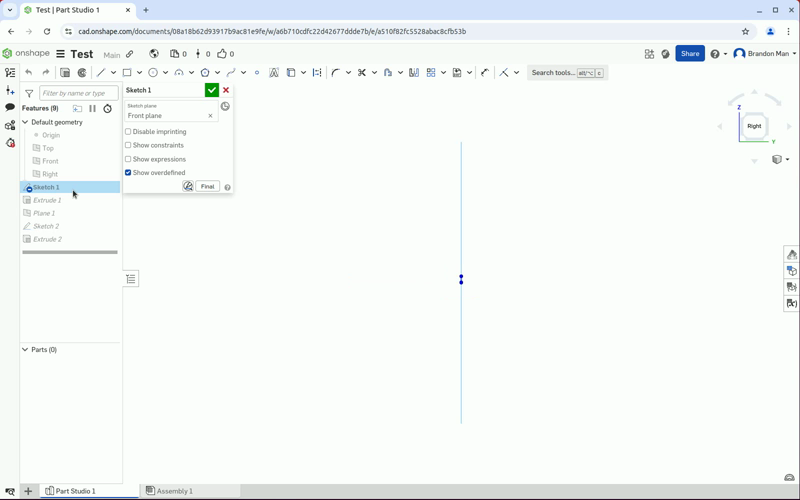
mouse_move(229, 92)
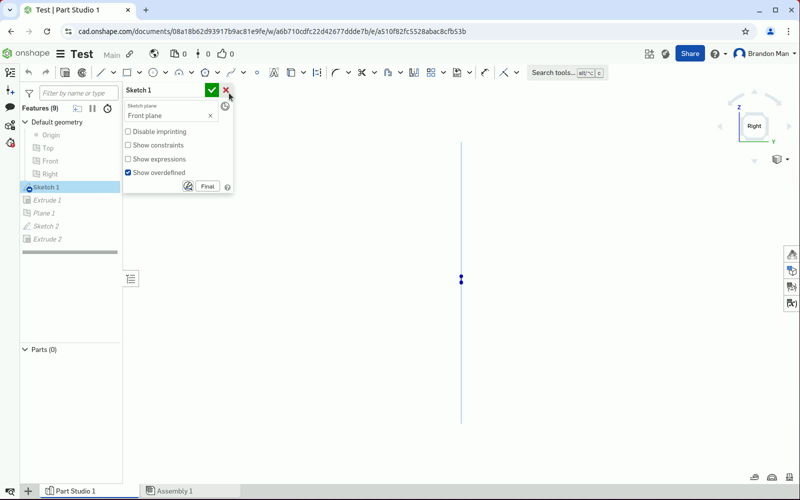
click(229, 92)
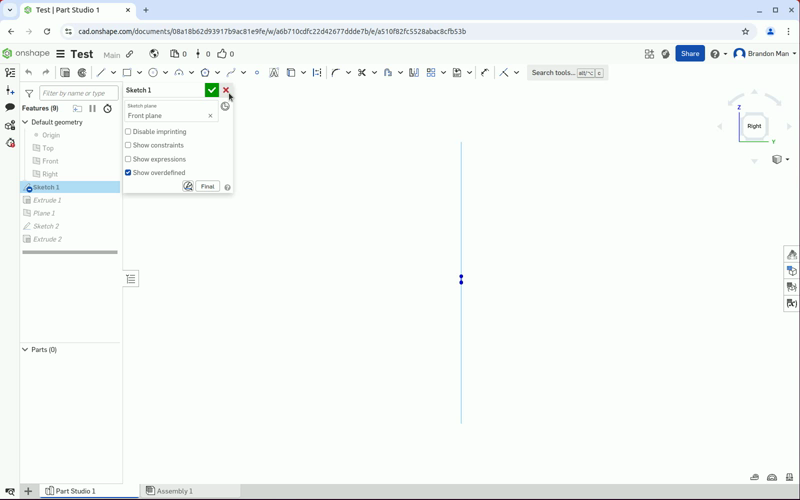
key(shift+s)
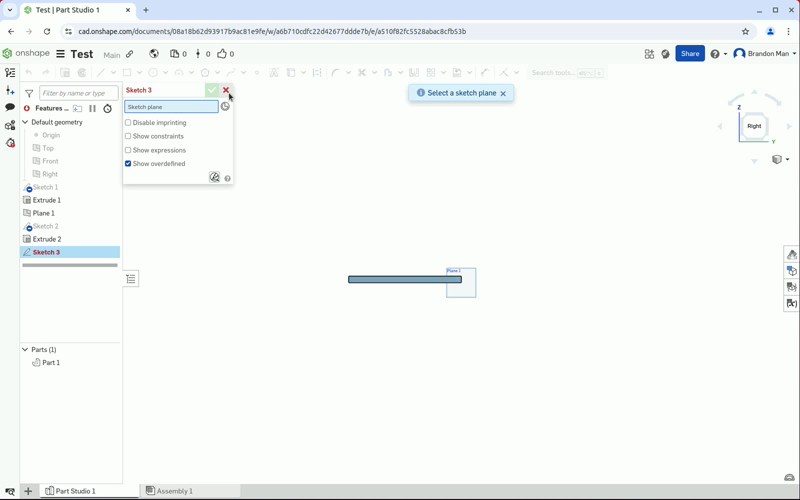
mouse_move(73, 215)
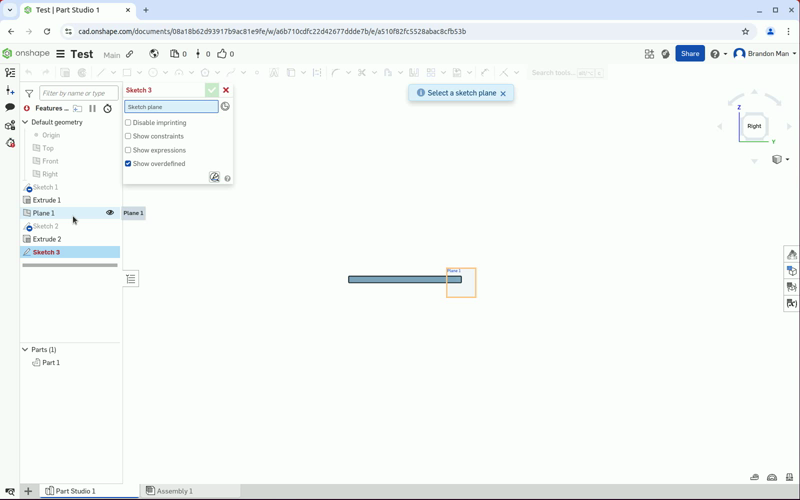
click(73, 215)
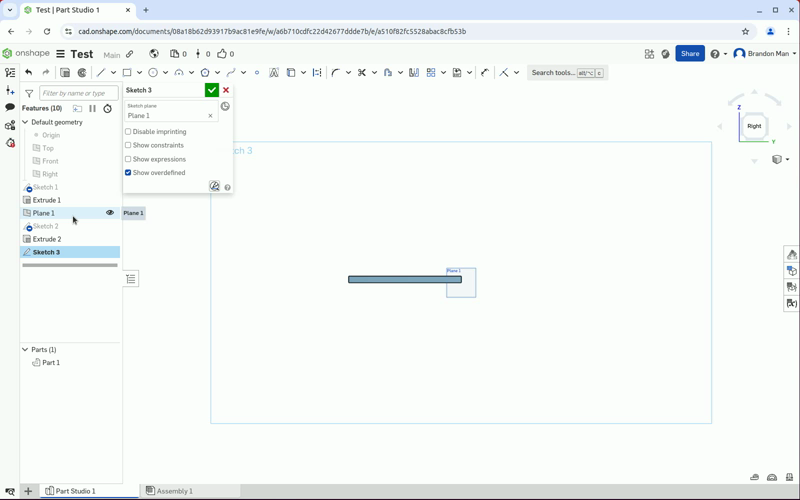
mouse_move(73, 352)
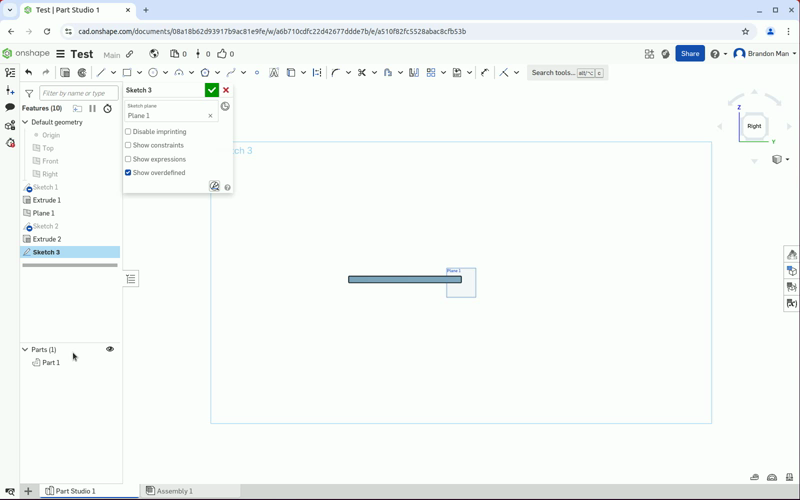
key(y)
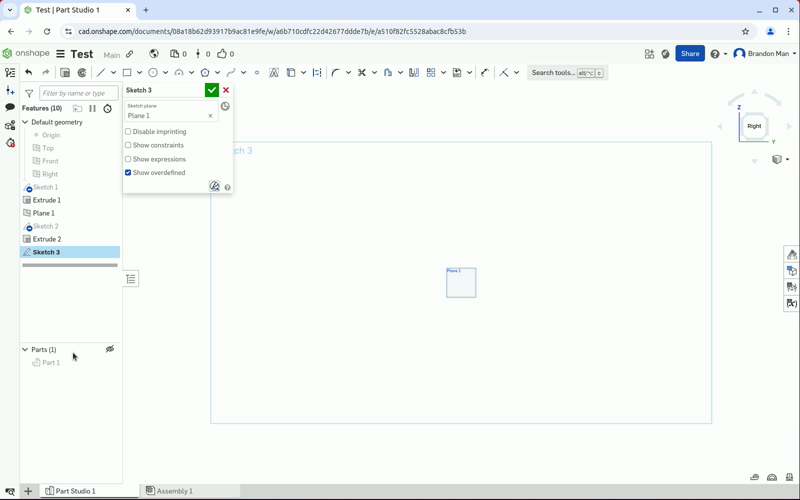
key(c)
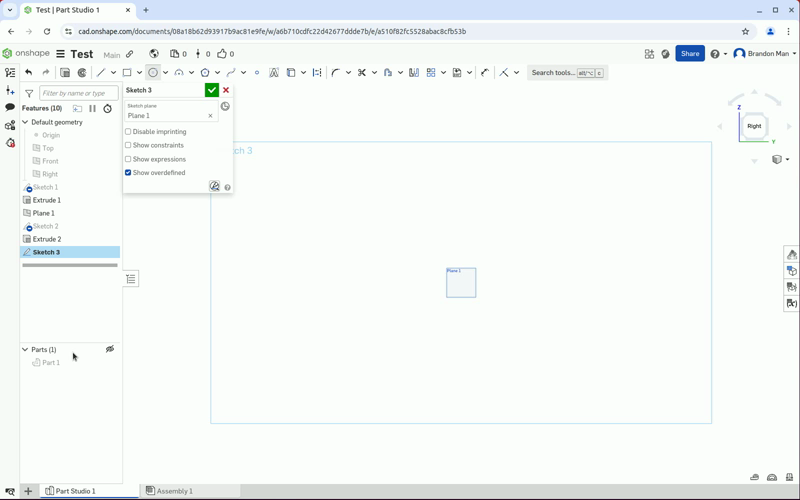
key_down(shift)
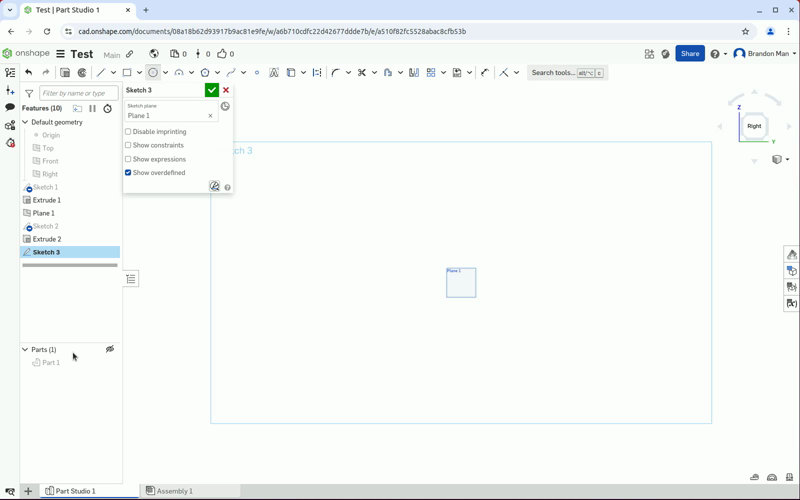
mouse_move(423, 279)
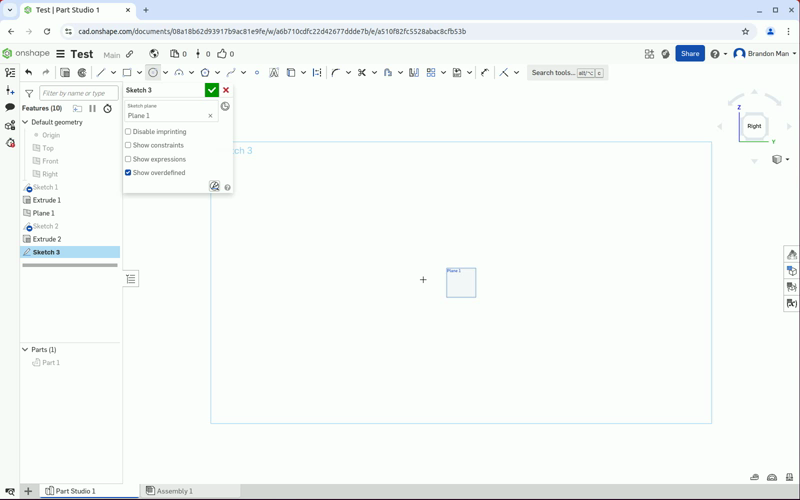
click(423, 279)
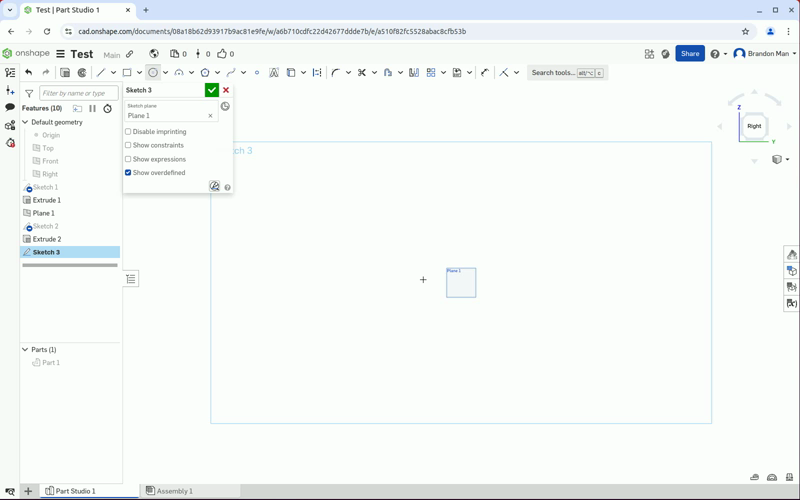
key_up(shift)
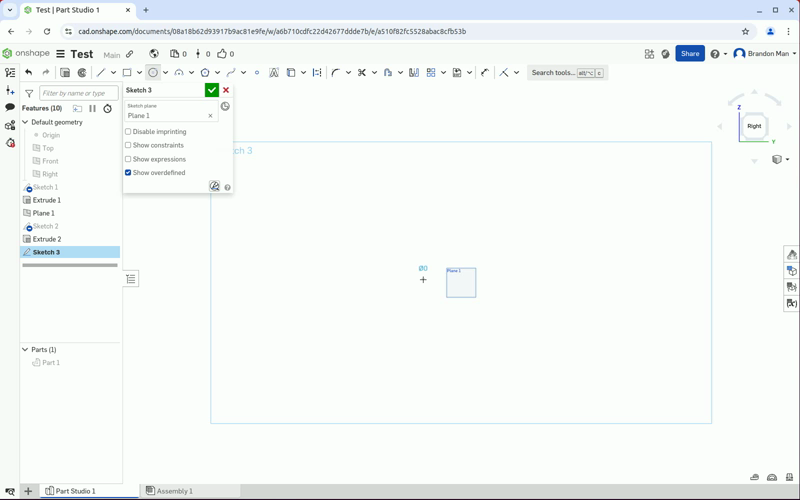
mouse_move(424, 279)
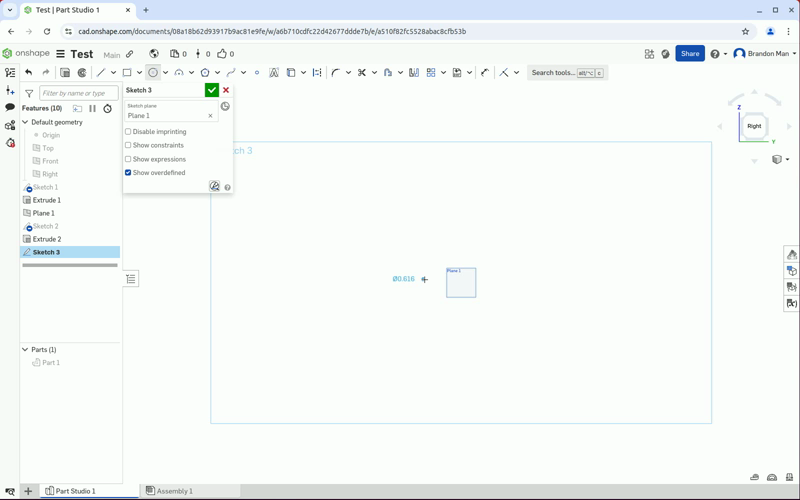
scroll(6)
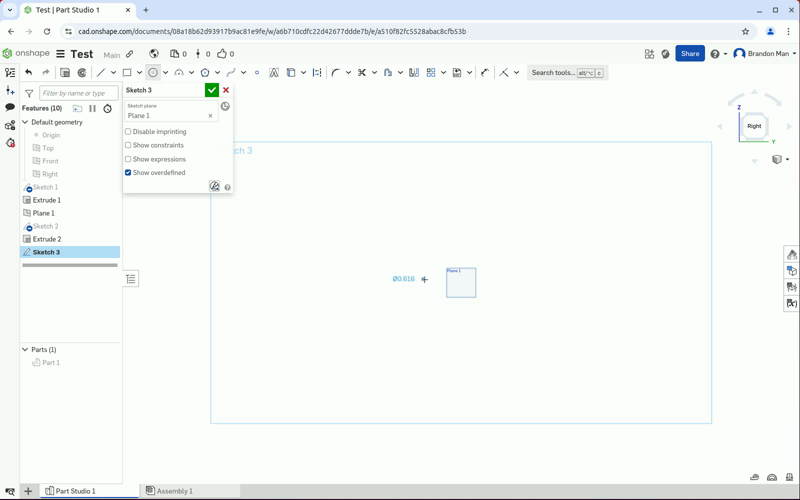
scroll(6)
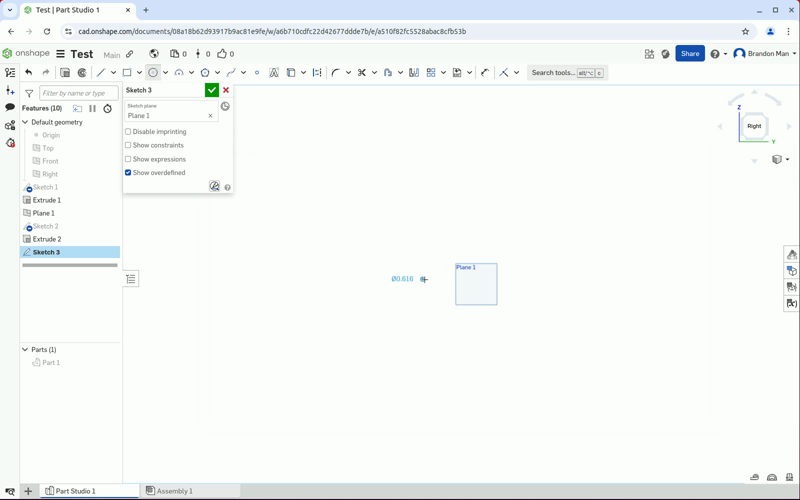
scroll(6)
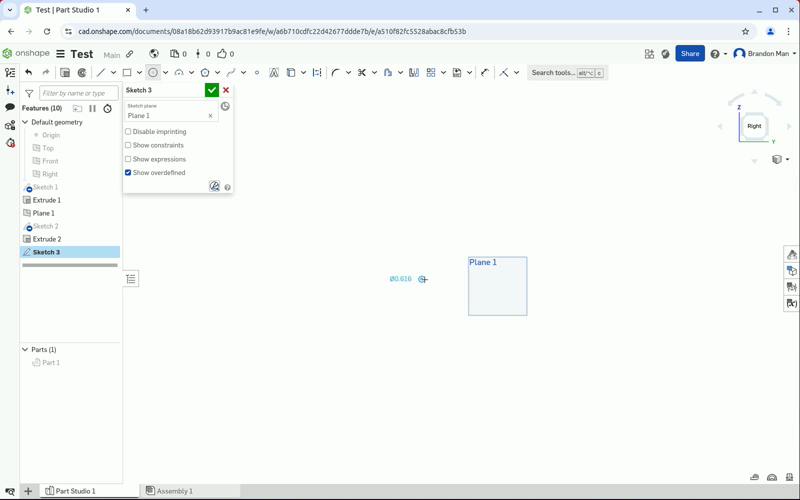
scroll(6)
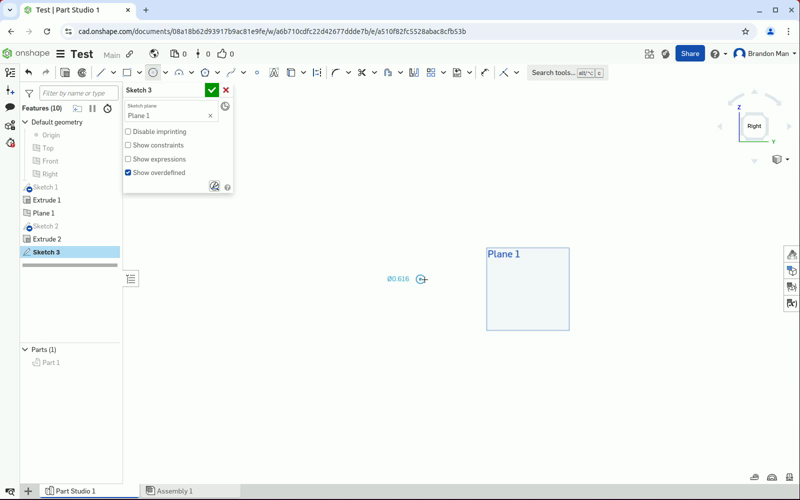
scroll(6)
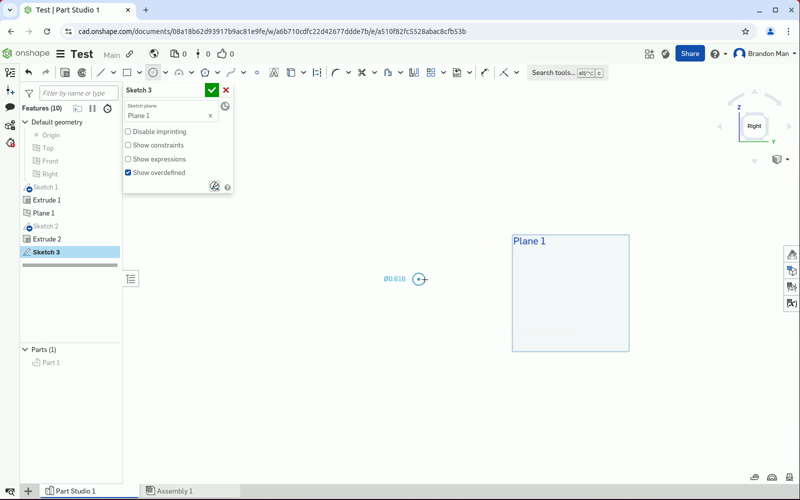
scroll(6)
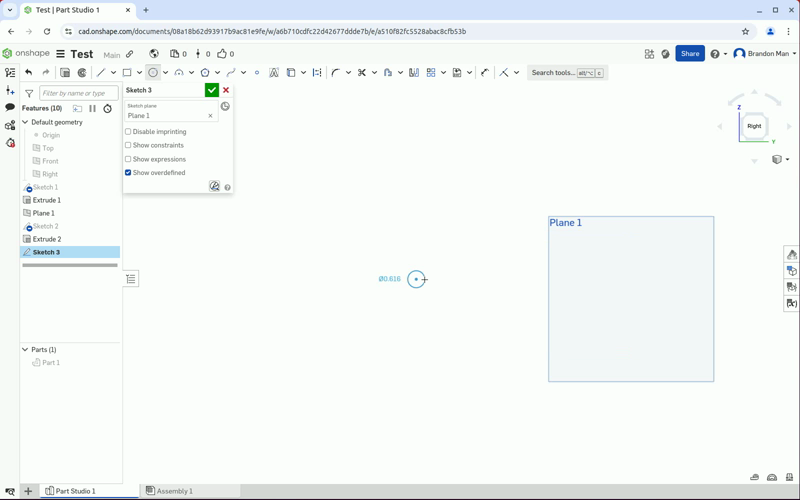
scroll(6)
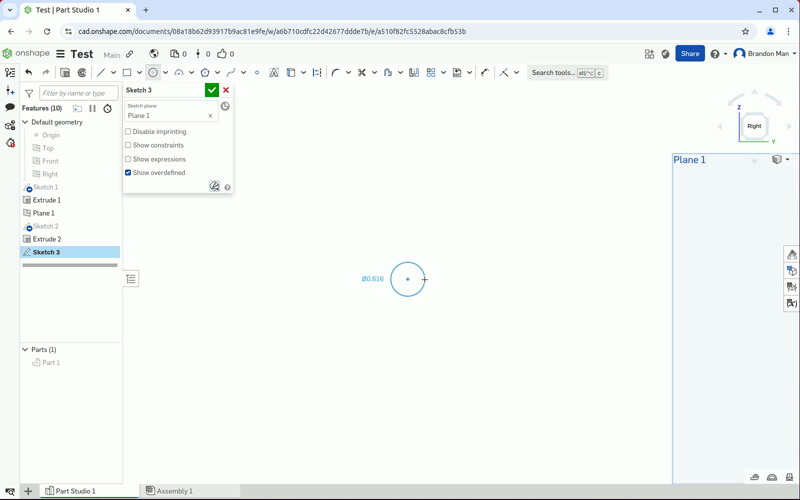
click(424, 279)
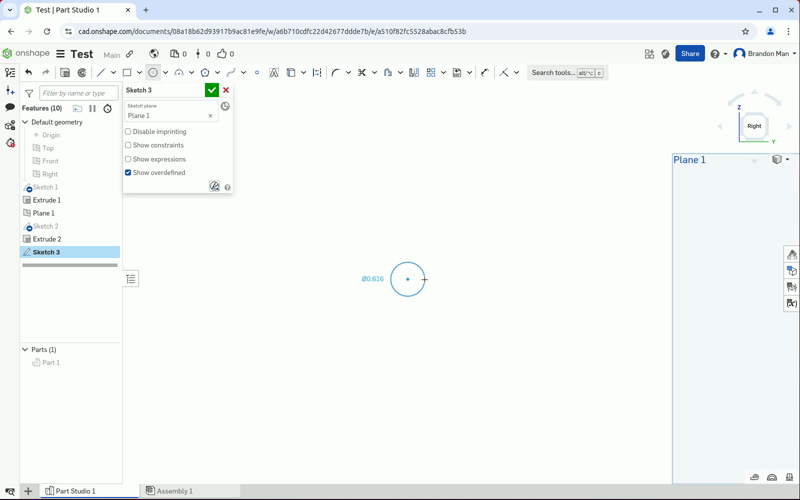
scroll(-6)
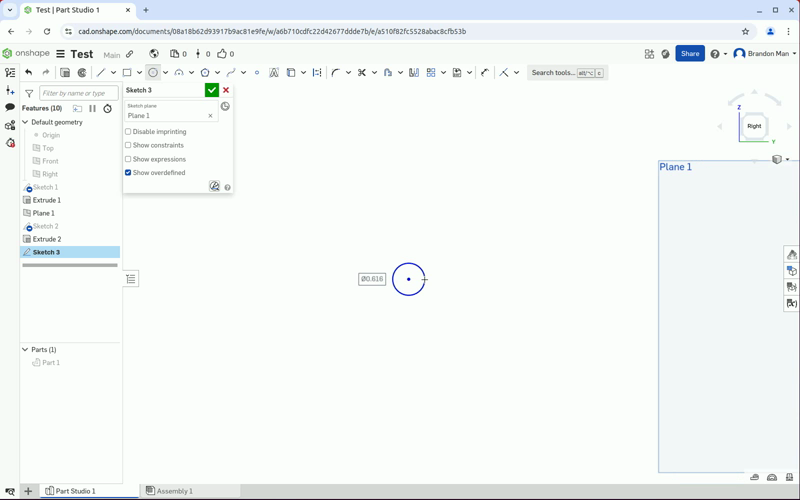
scroll(-6)
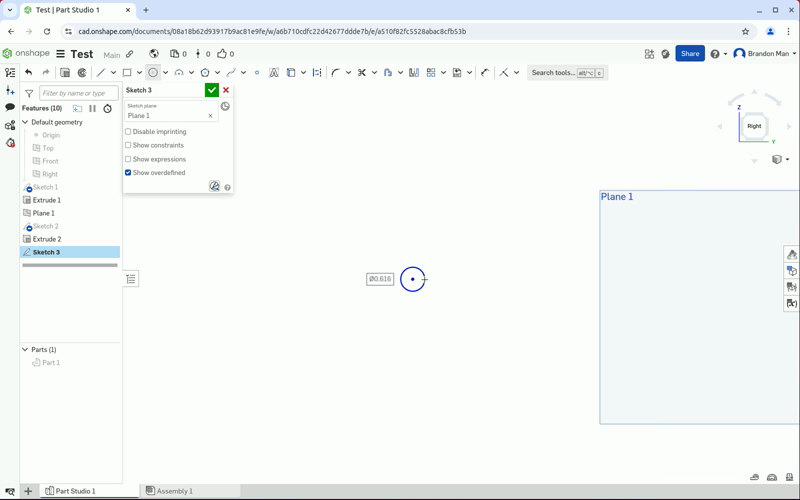
scroll(-6)
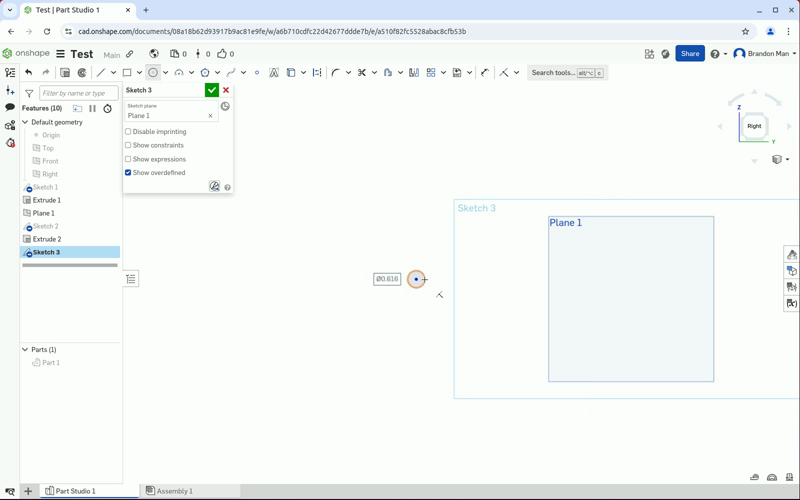
scroll(-6)
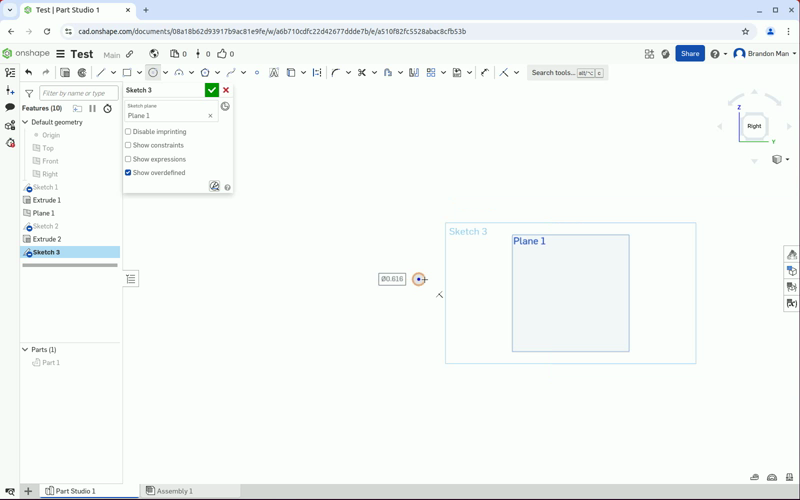
scroll(-6)
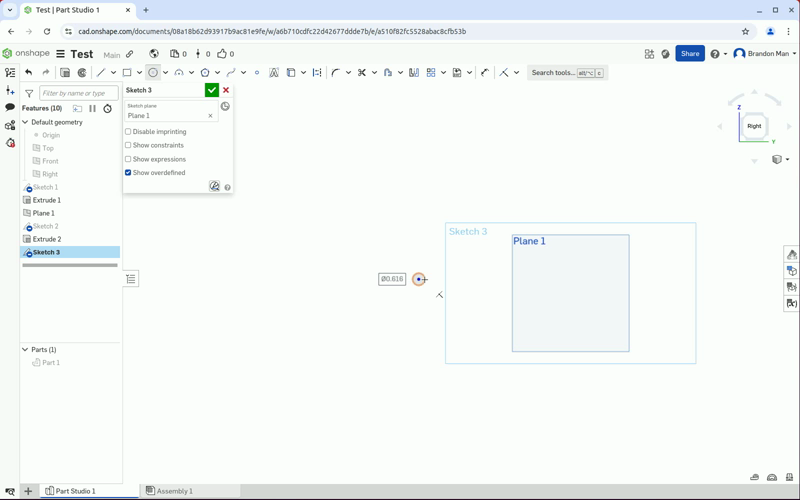
scroll(-6)
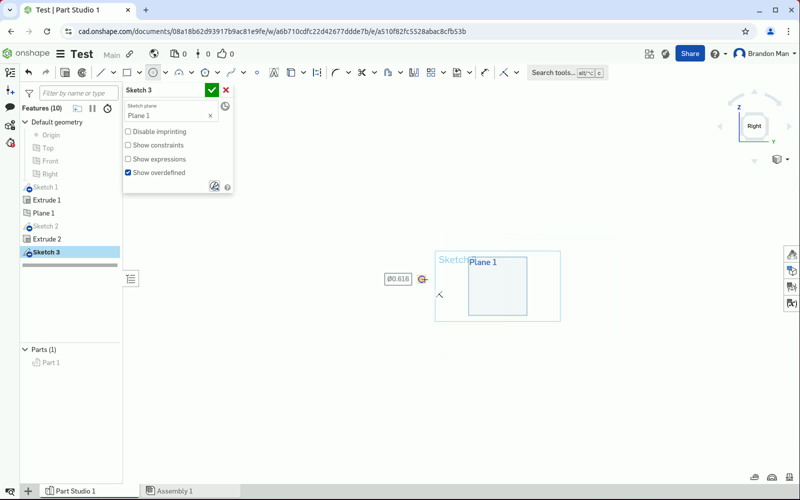
scroll(-6)
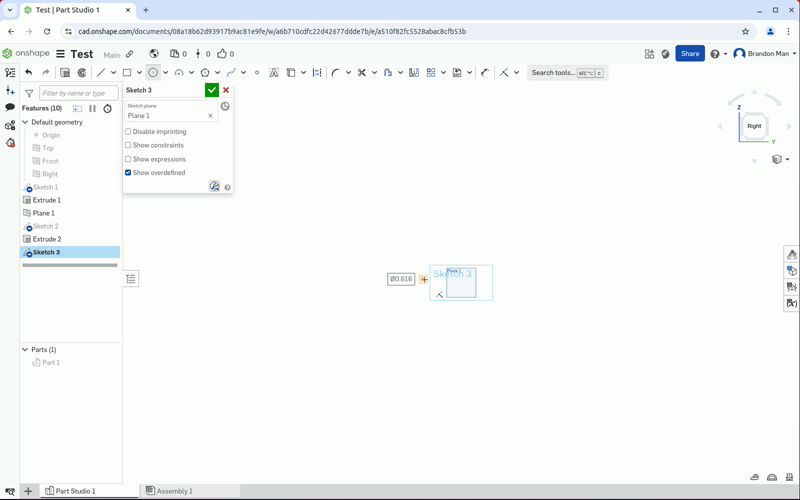
key(esc)
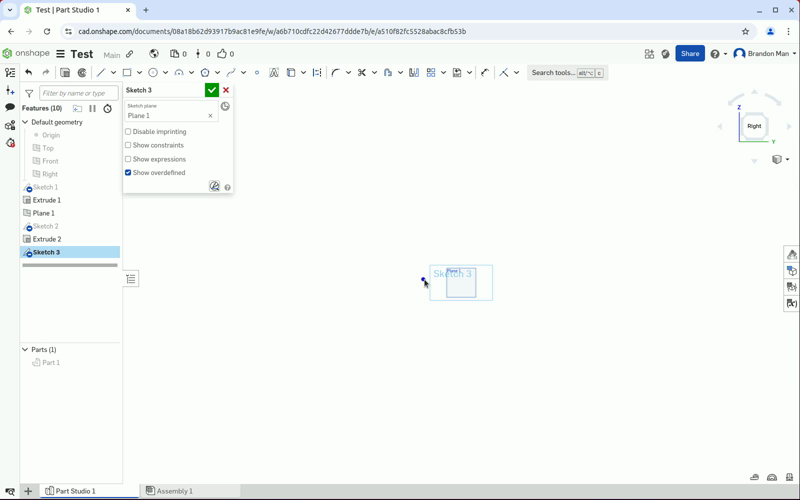
mouse_move(424, 280)
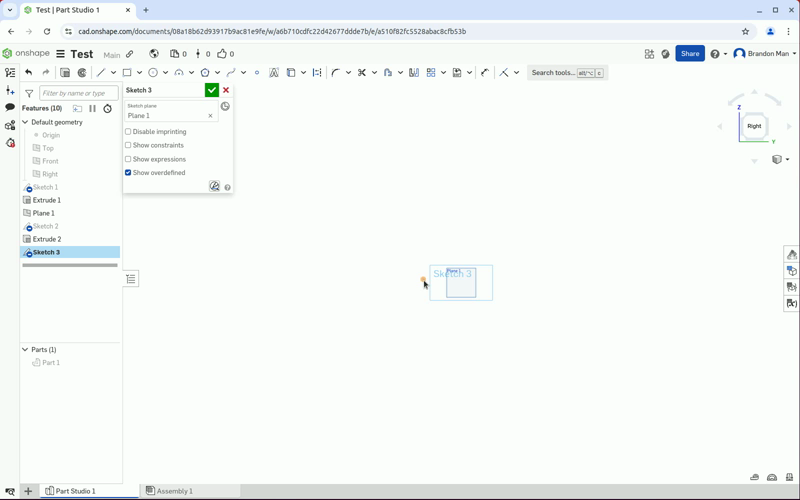
scroll(6)
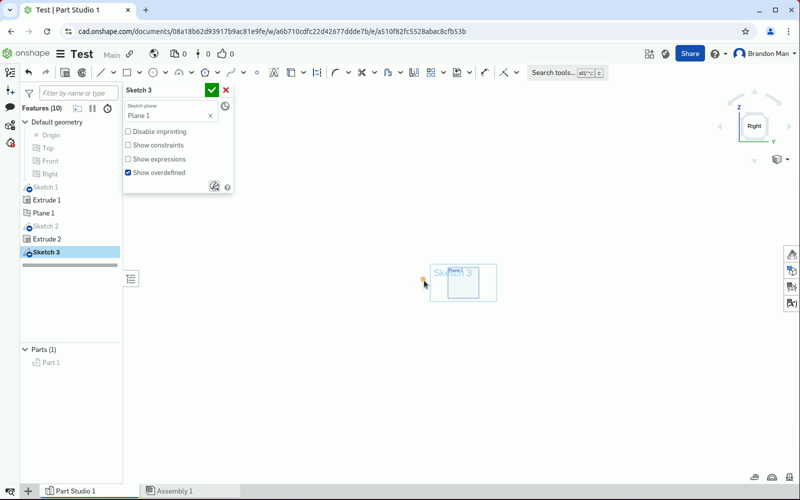
scroll(6)
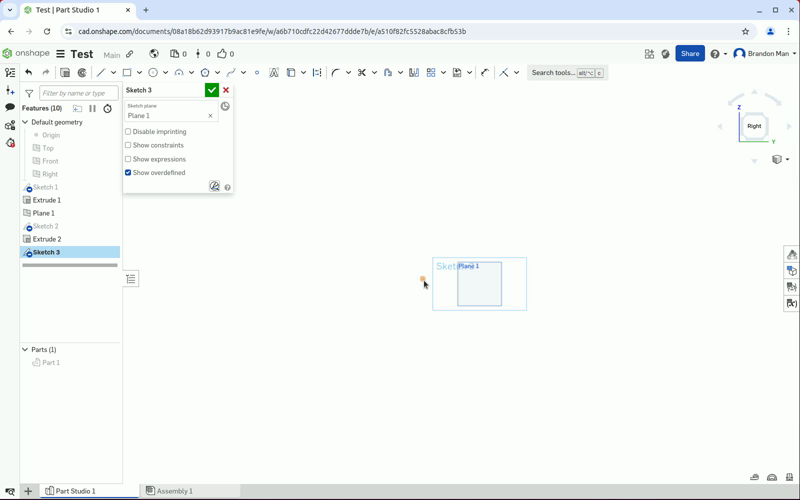
scroll(6)
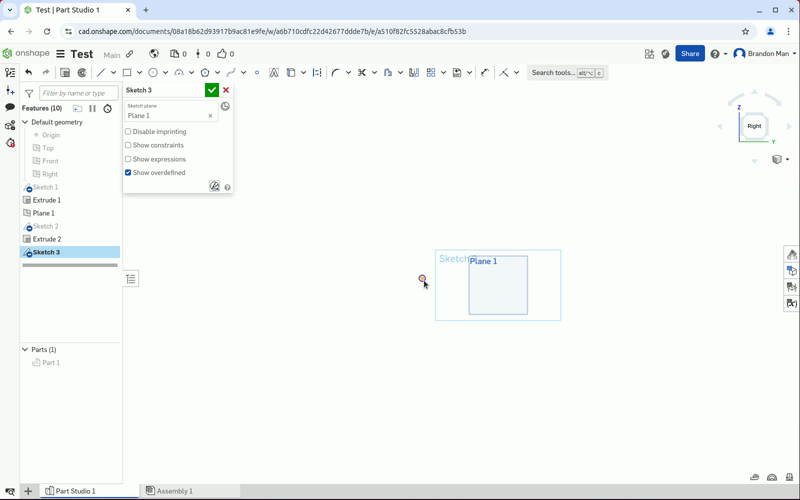
scroll(6)
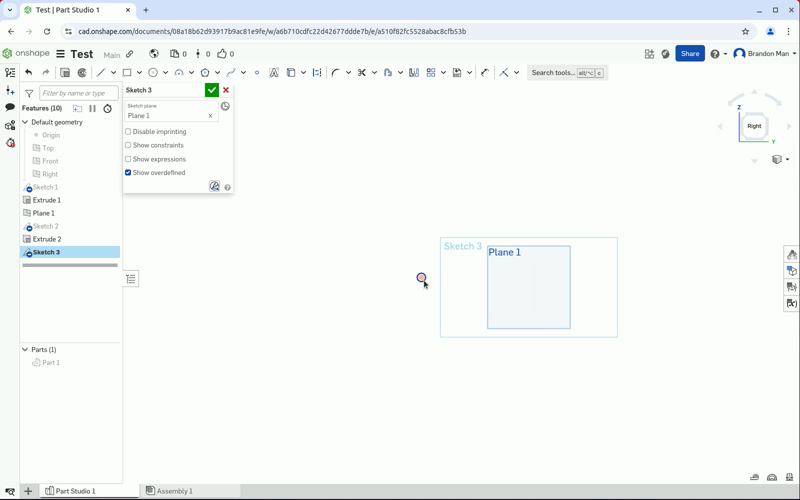
scroll(6)
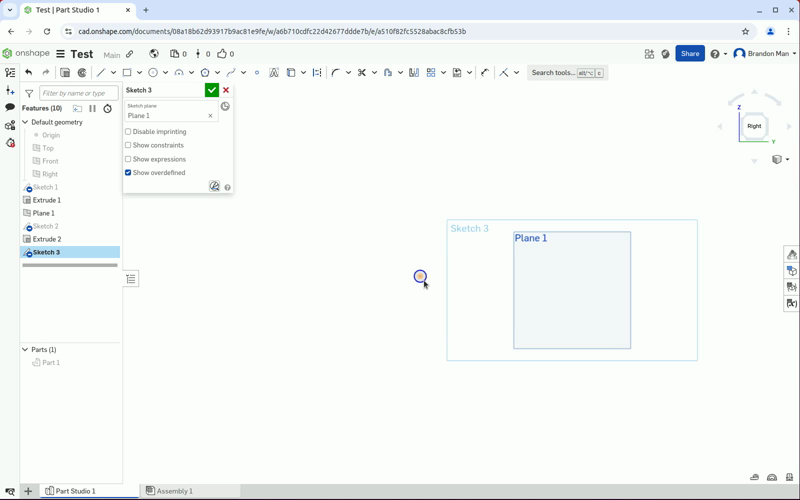
scroll(6)
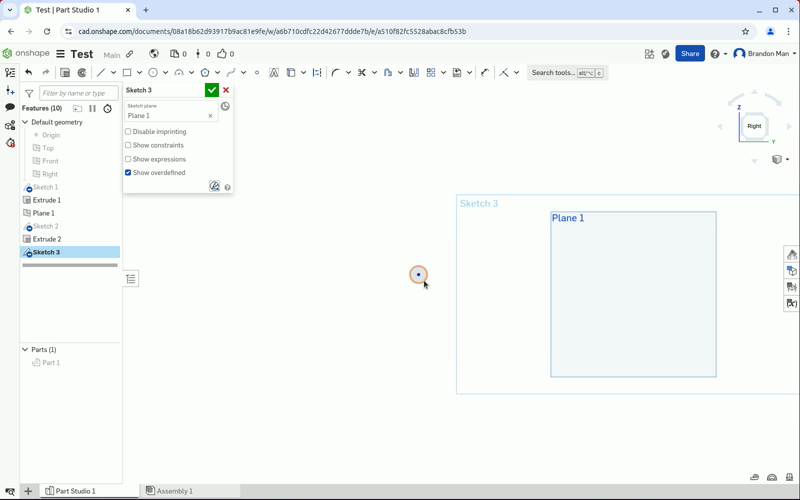
scroll(6)
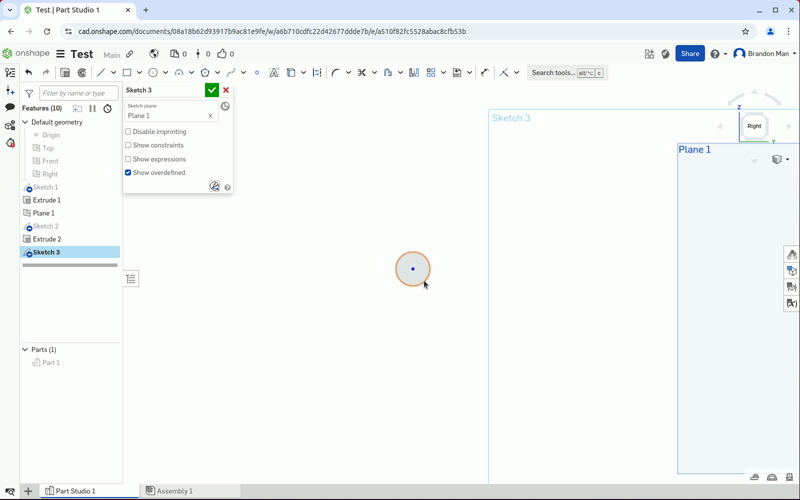
click(424, 280)
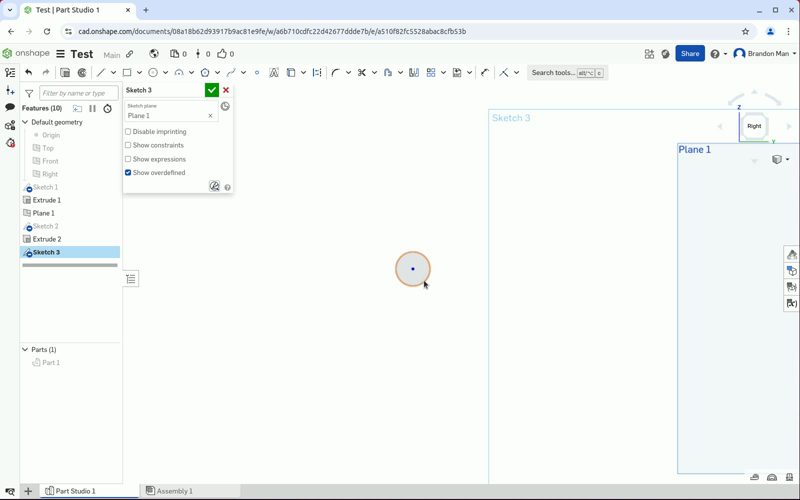
scroll(-6)
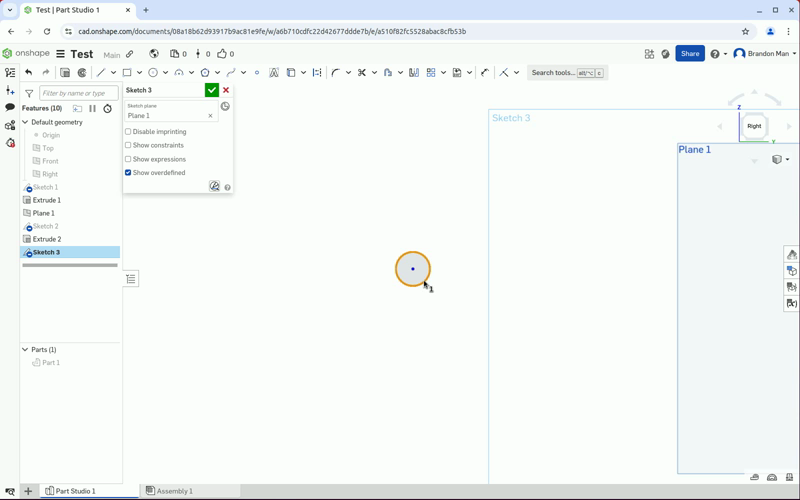
scroll(-6)
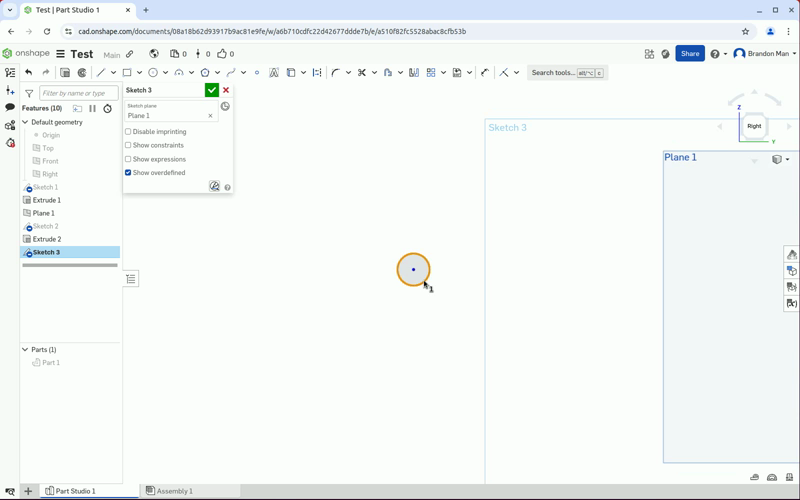
scroll(-6)
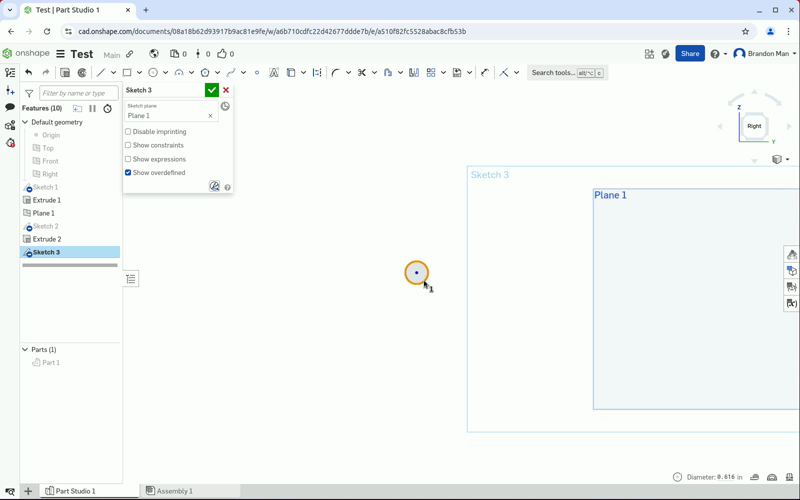
scroll(-6)
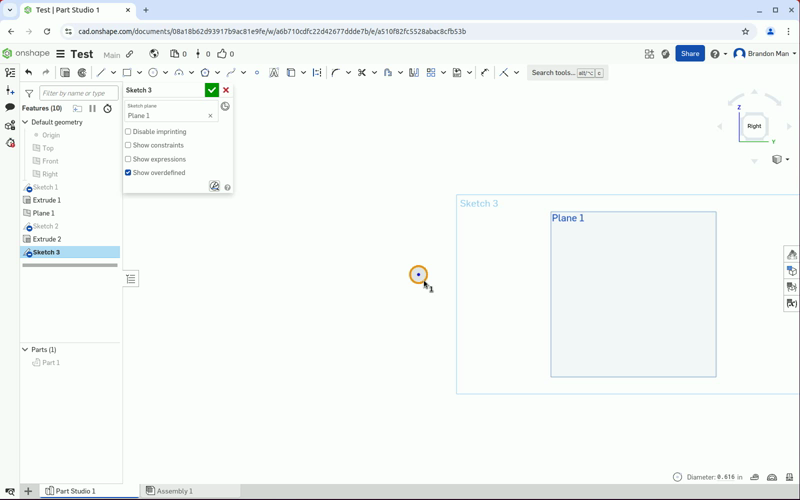
scroll(-6)
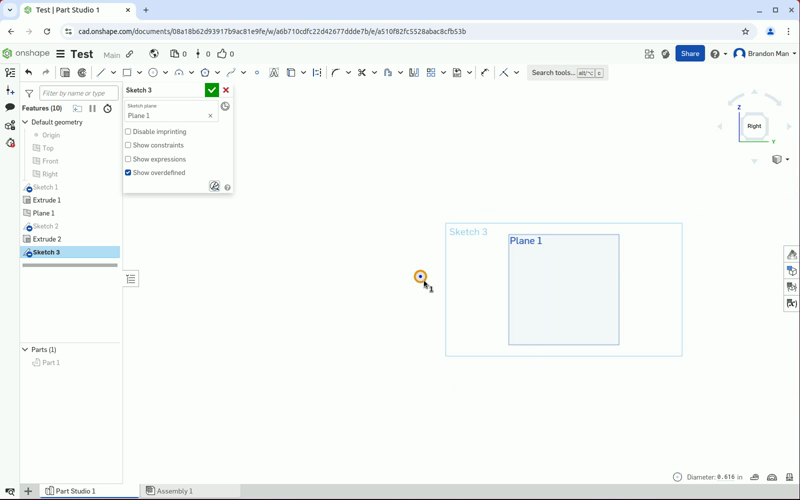
scroll(-6)
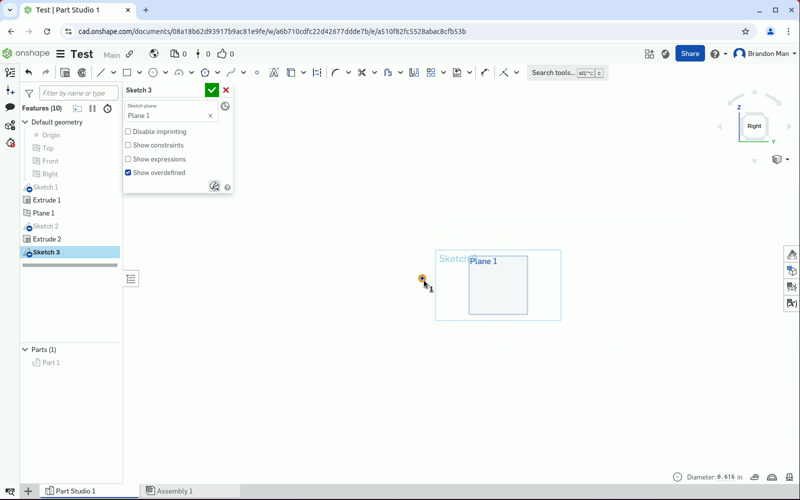
scroll(-6)
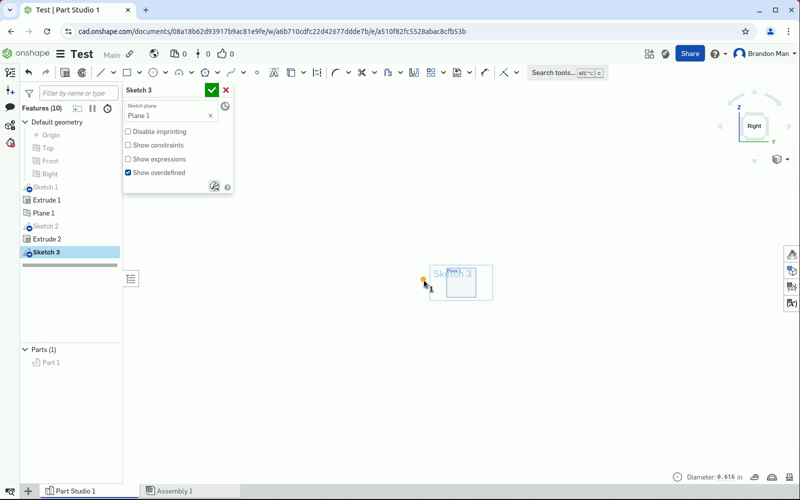
mouse_move(73, 352)
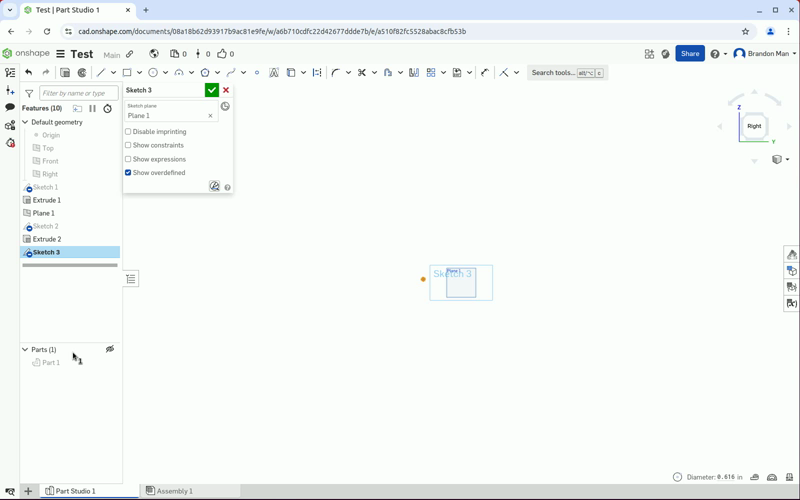
key(shift+y)
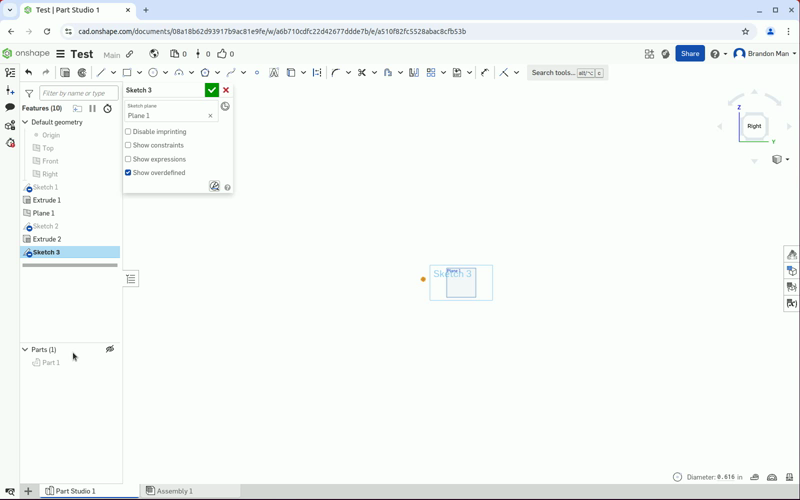
key(shift+e)
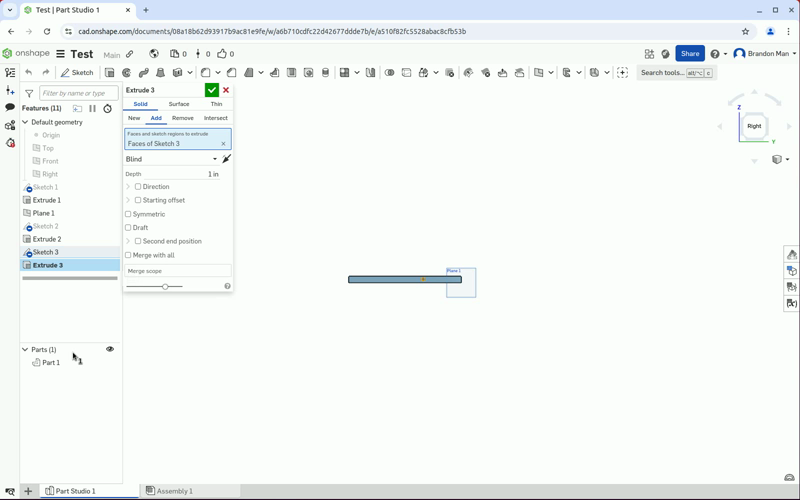
mouse_move(143, 106)
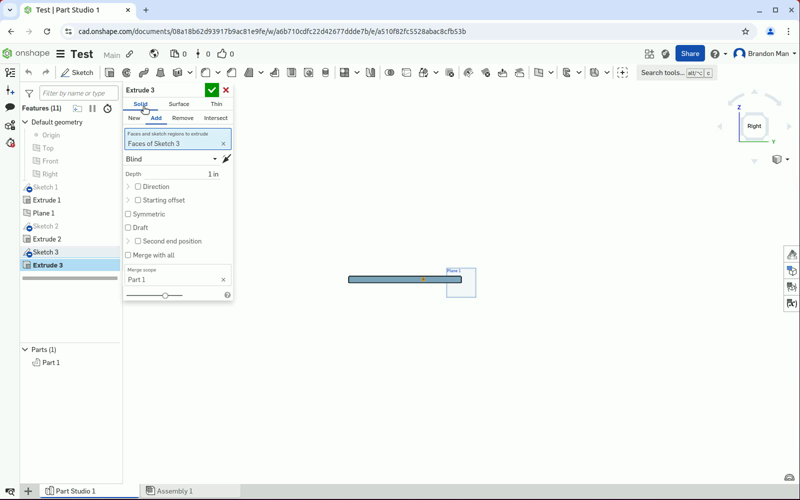
click(143, 106)
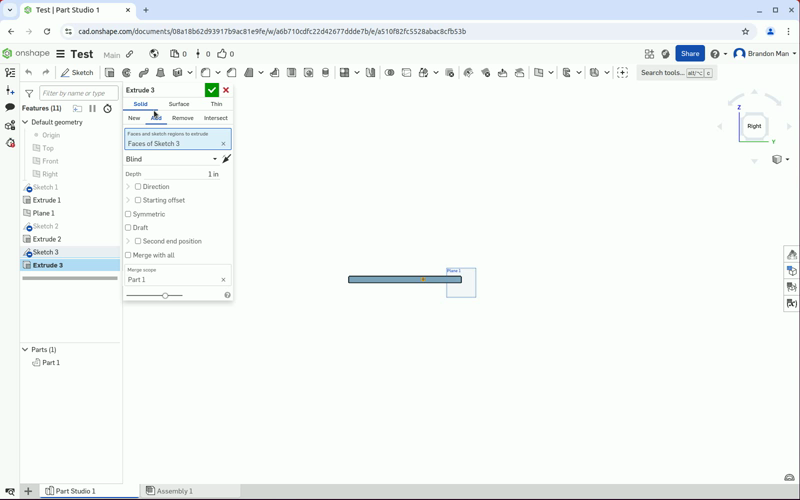
mouse_move(186, 120)
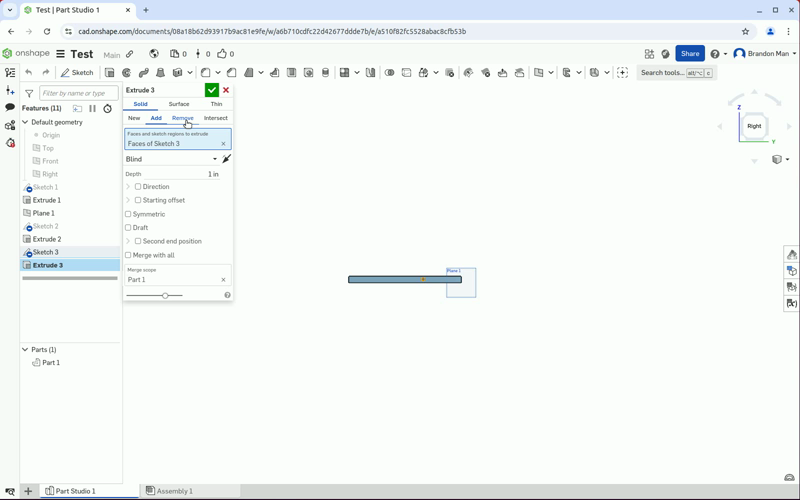
click(186, 120)
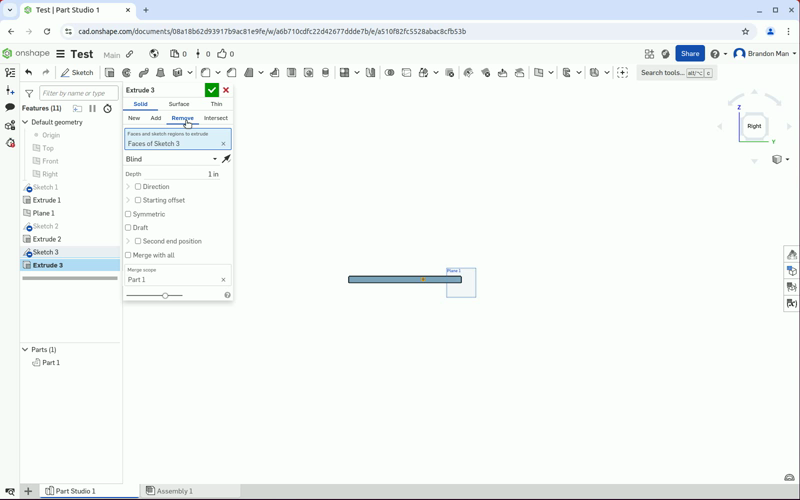
key(tab, 4)
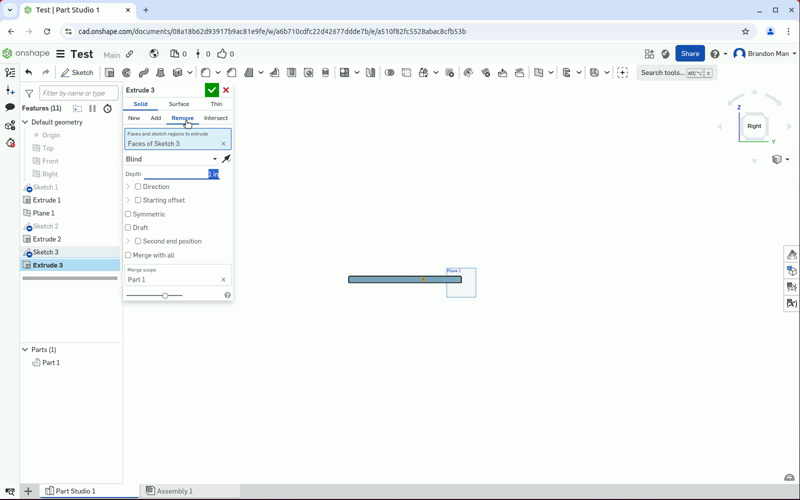
text(0.241)
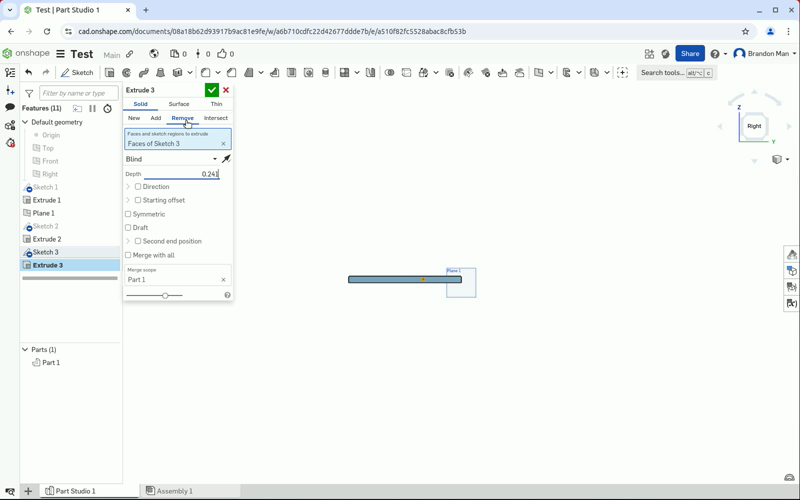
key(tab, 6)
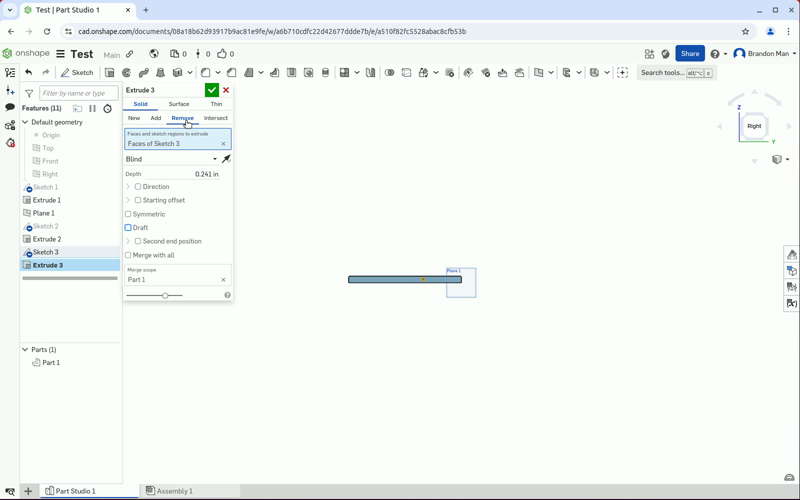
key(space)
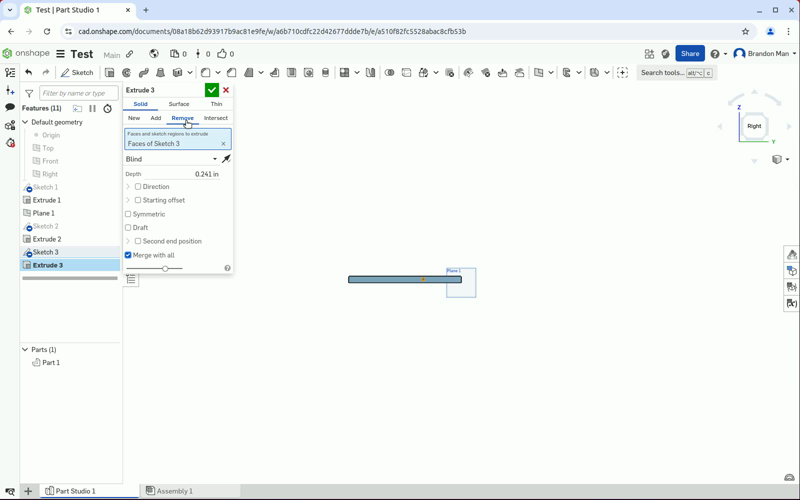
key(enter)
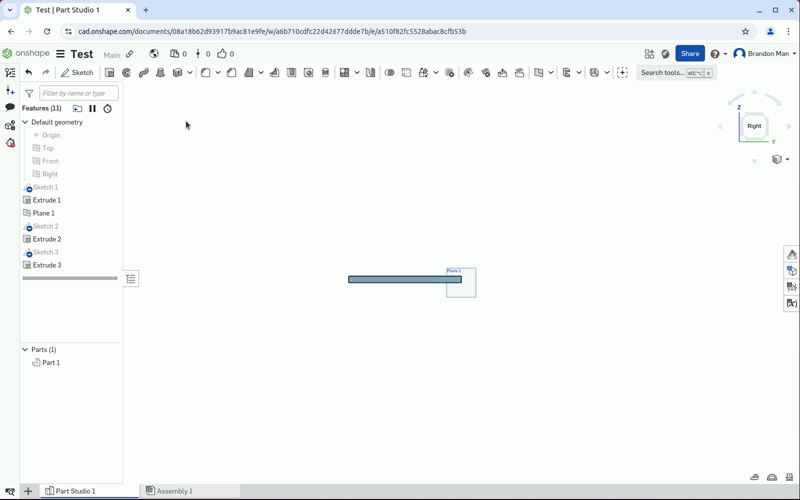
key(shift+h)
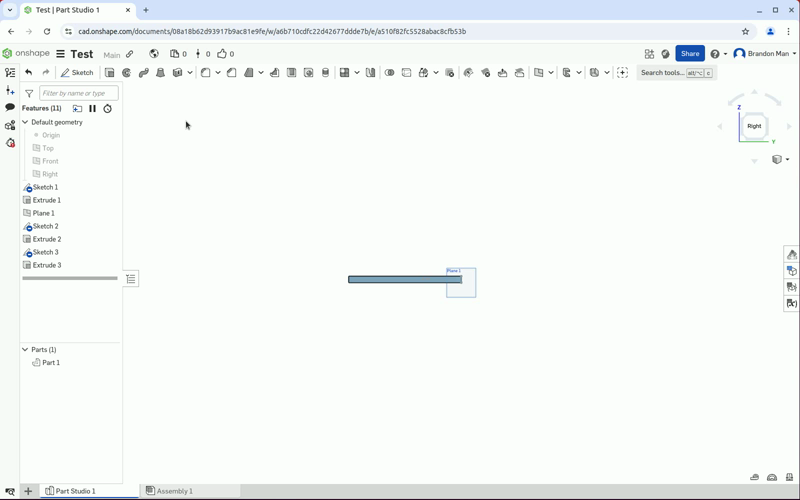
key(shift+h)
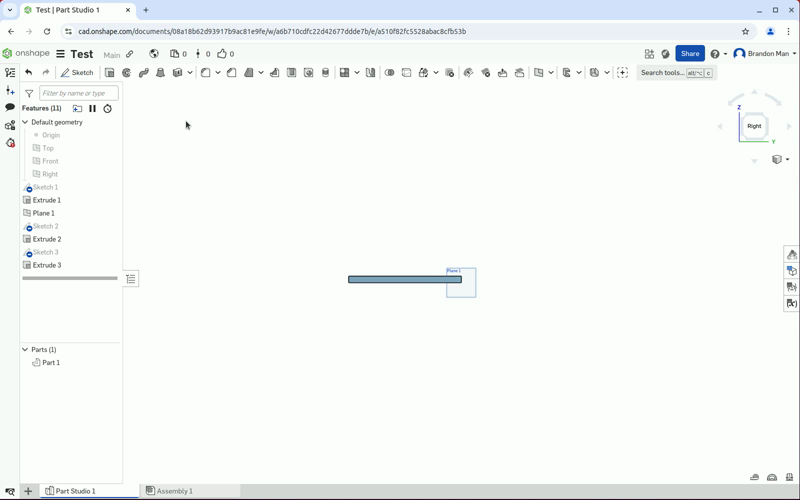
mouse_move(73, 189)
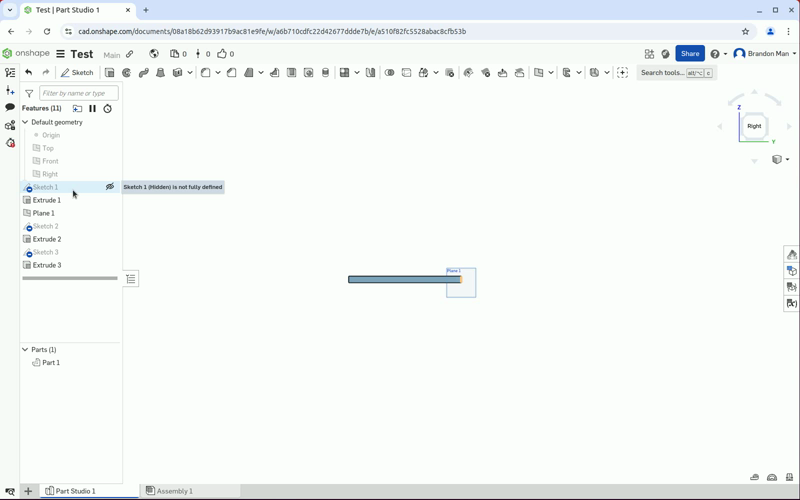
click(73, 189)
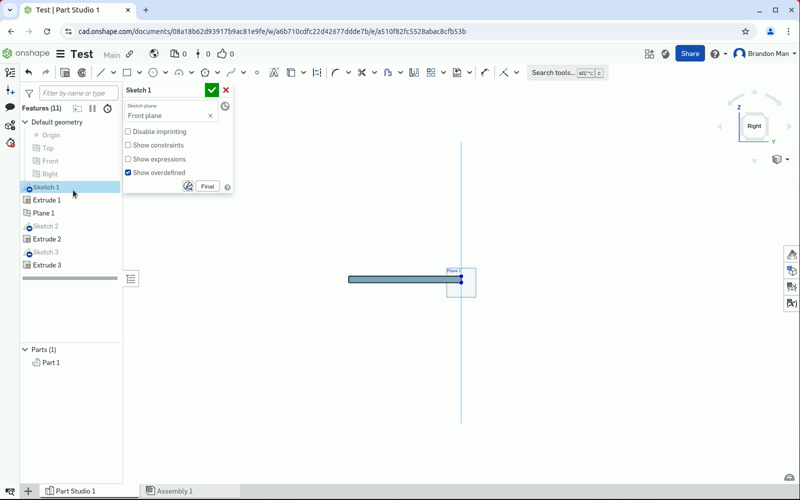
mouse_move(229, 92)
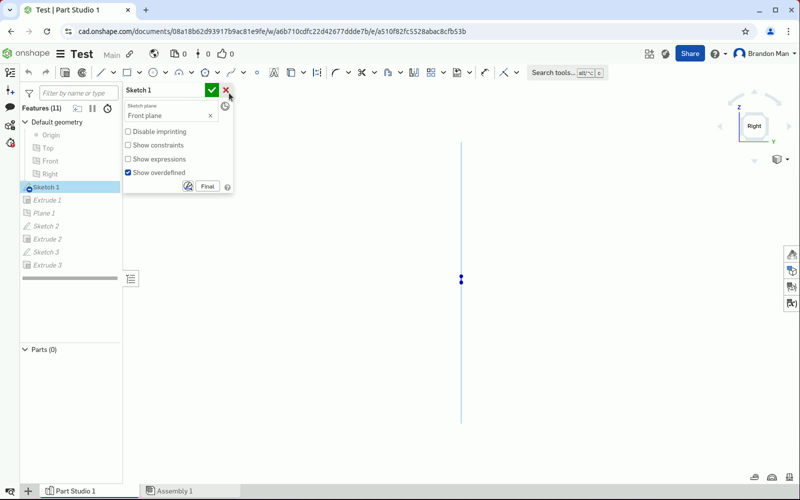
click(229, 92)
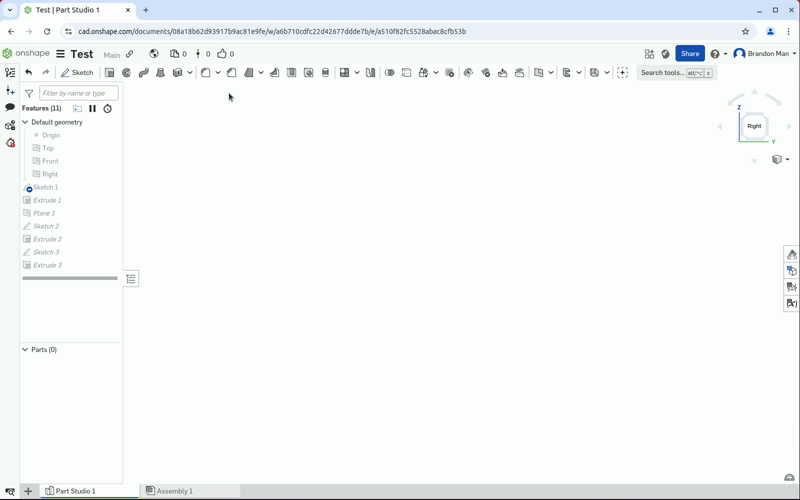
key(shift+s)
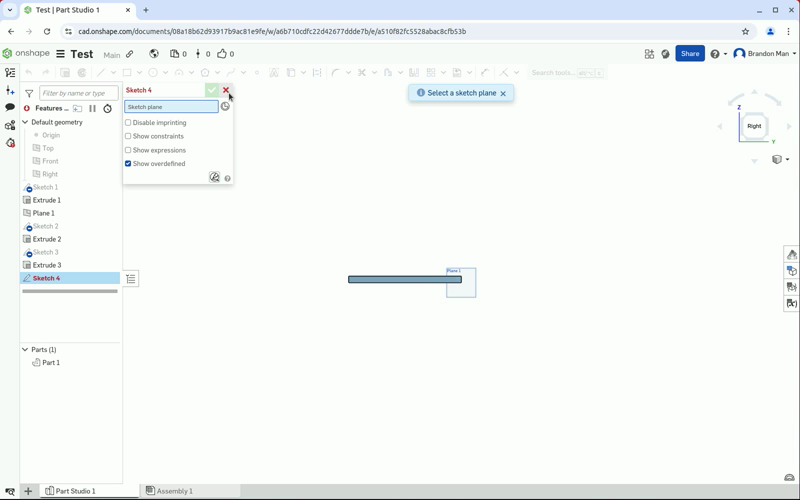
mouse_move(73, 215)
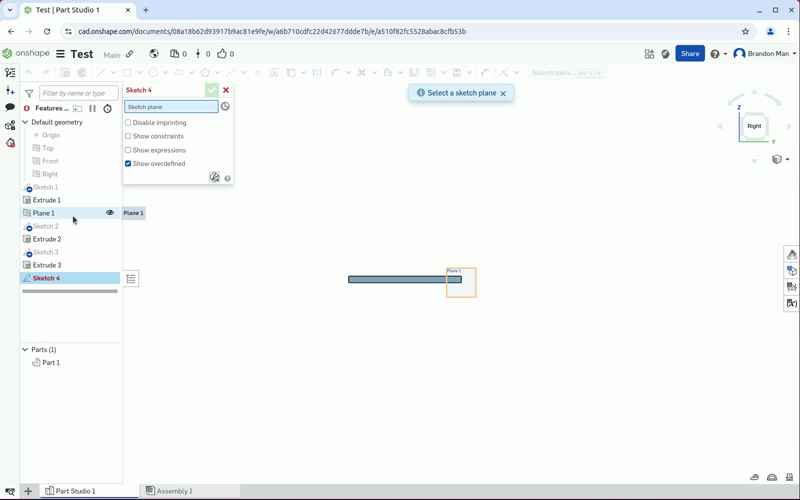
click(73, 215)
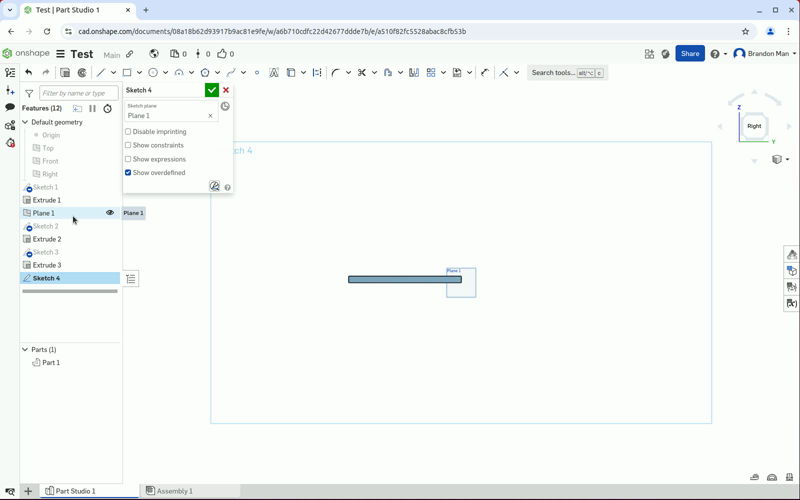
mouse_move(73, 352)
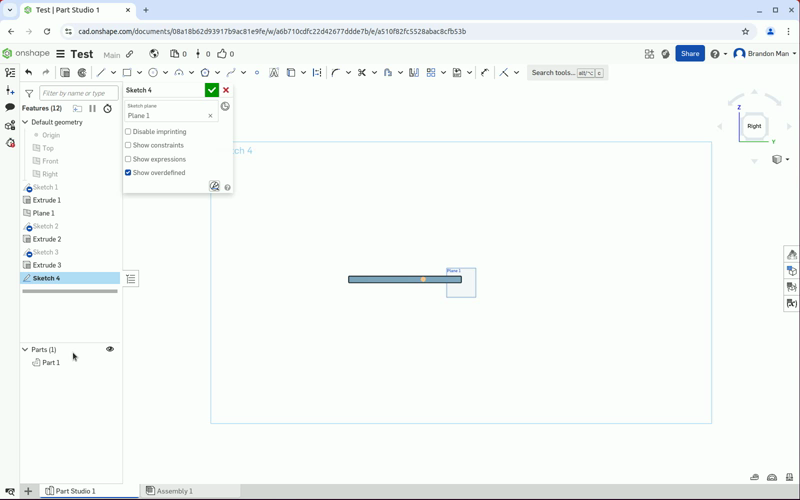
key(y)
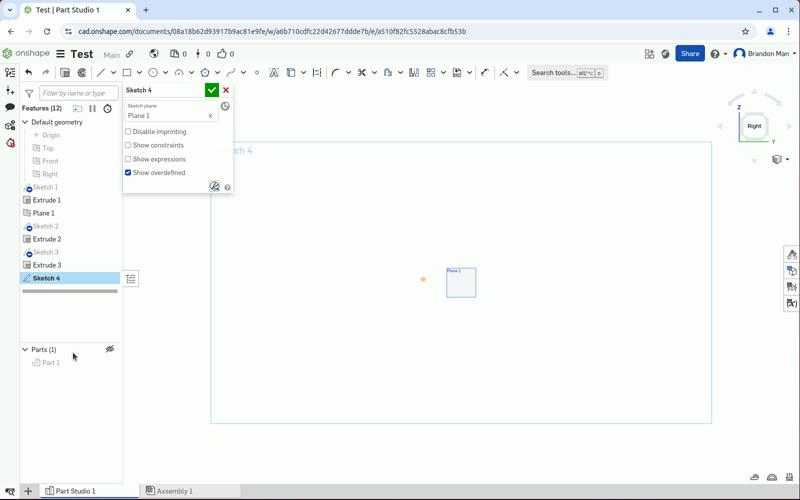
key(c)
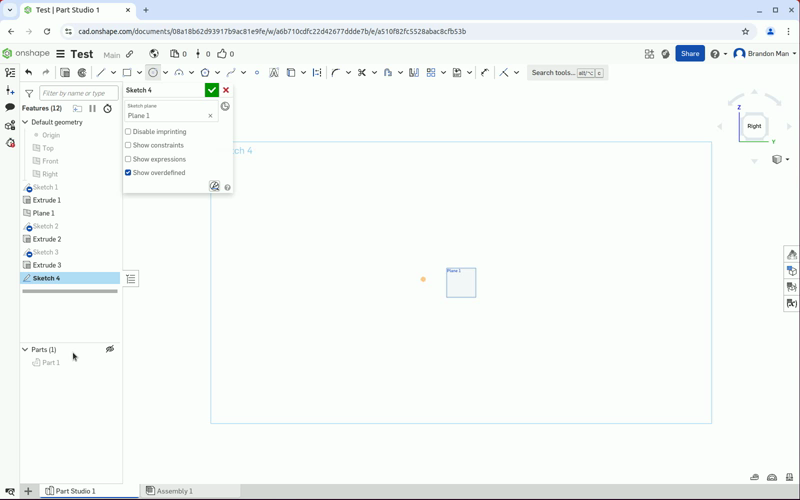
key_down(shift)
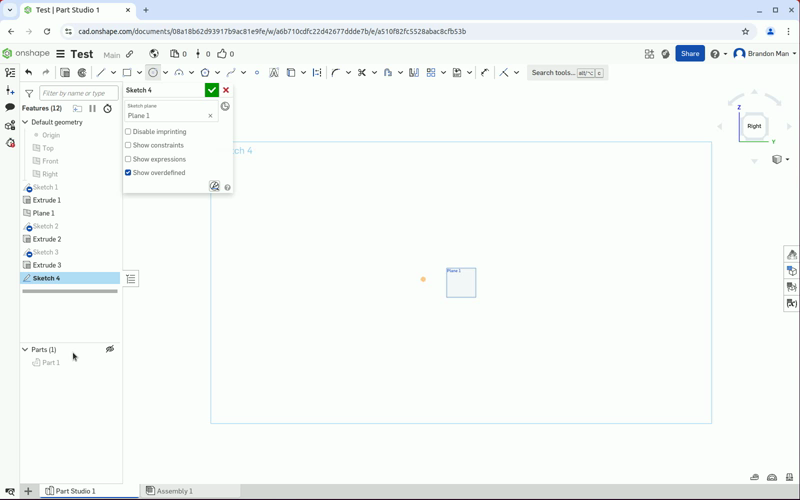
mouse_move(419, 279)
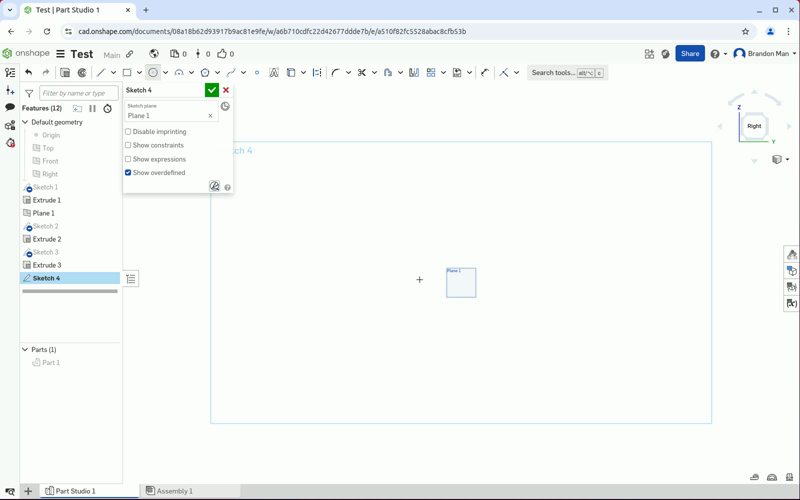
click(419, 279)
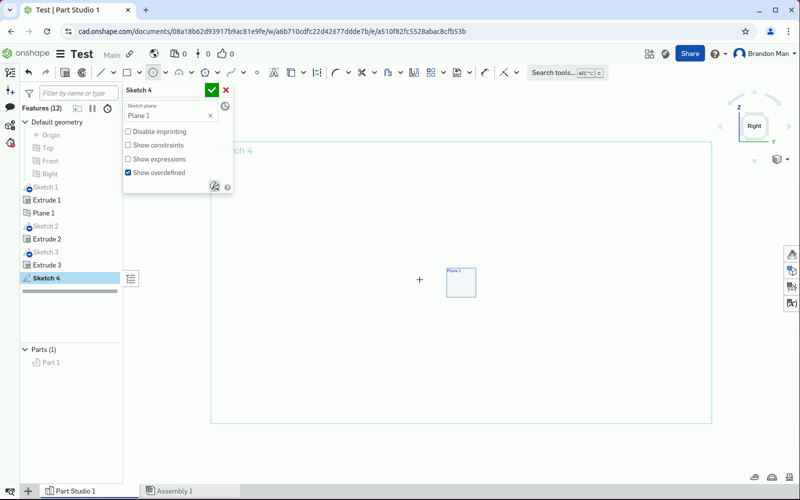
key_up(shift)
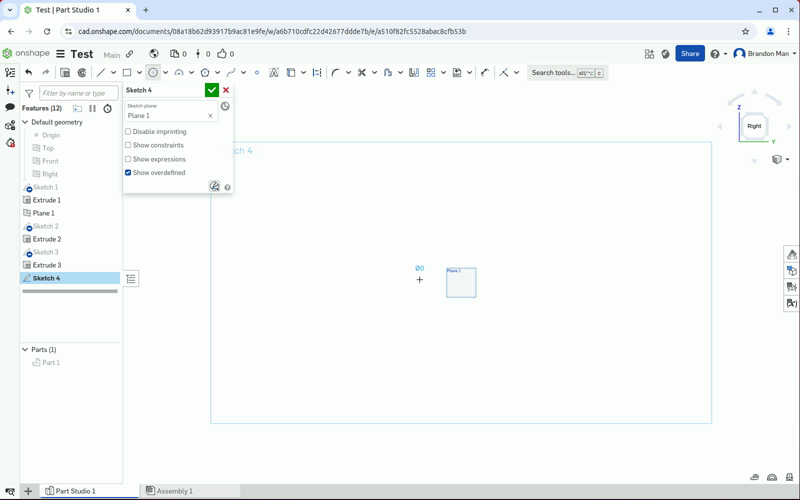
mouse_move(420, 279)
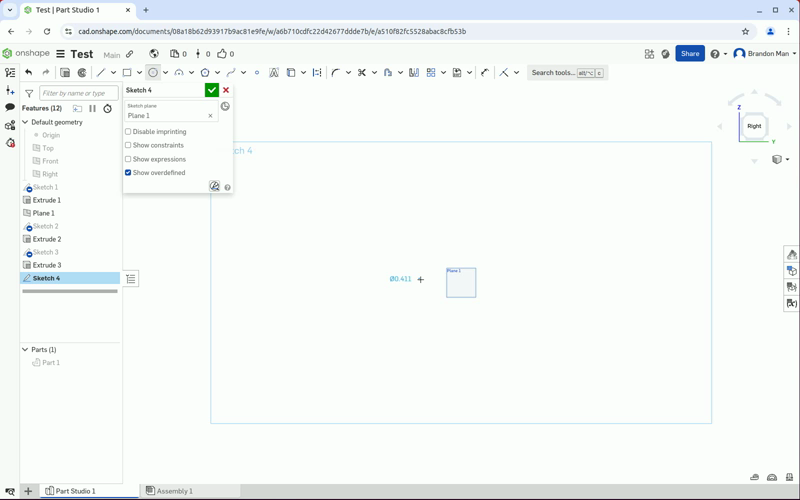
scroll(6)
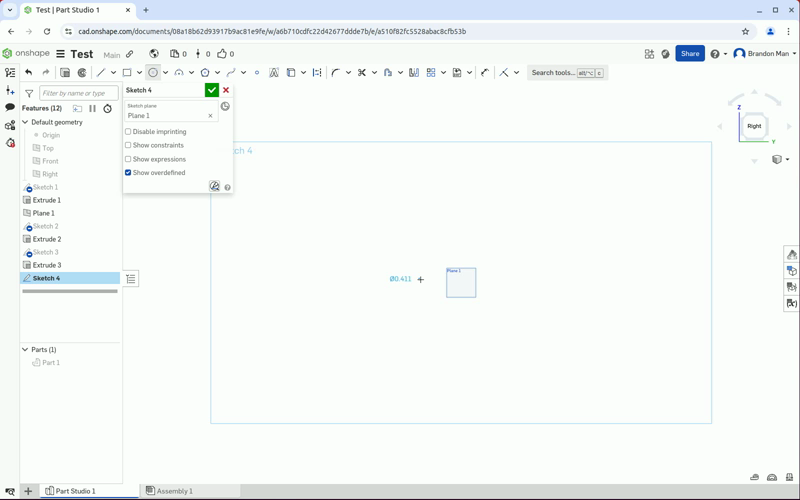
scroll(6)
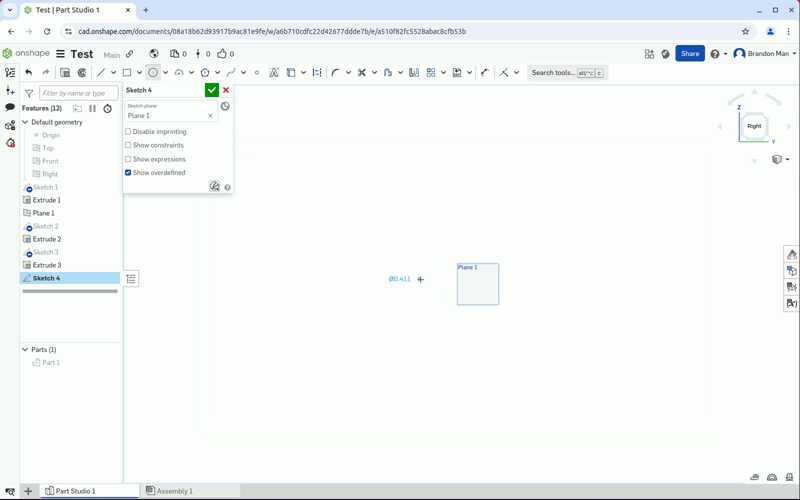
scroll(6)
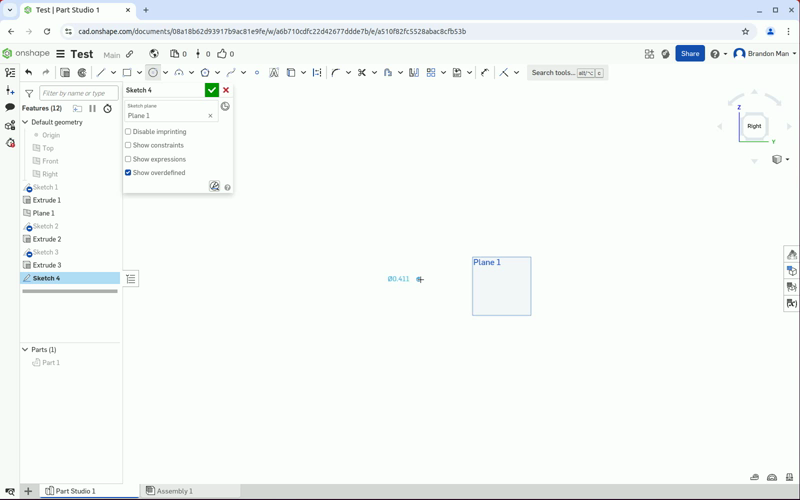
scroll(6)
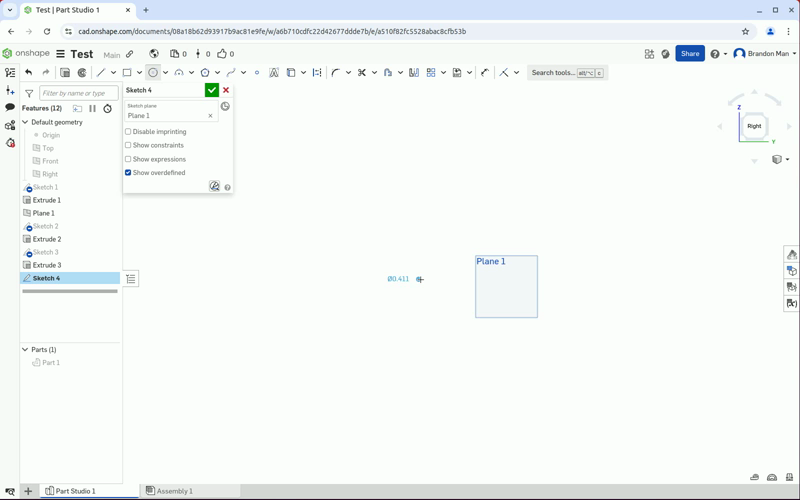
scroll(6)
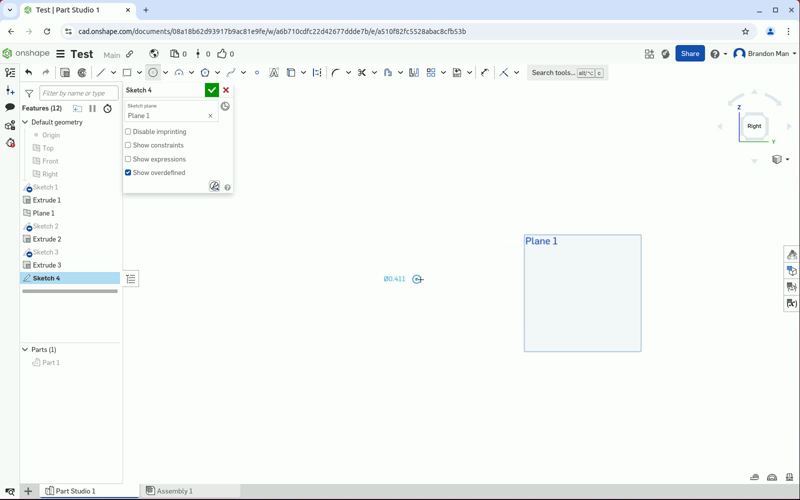
scroll(6)
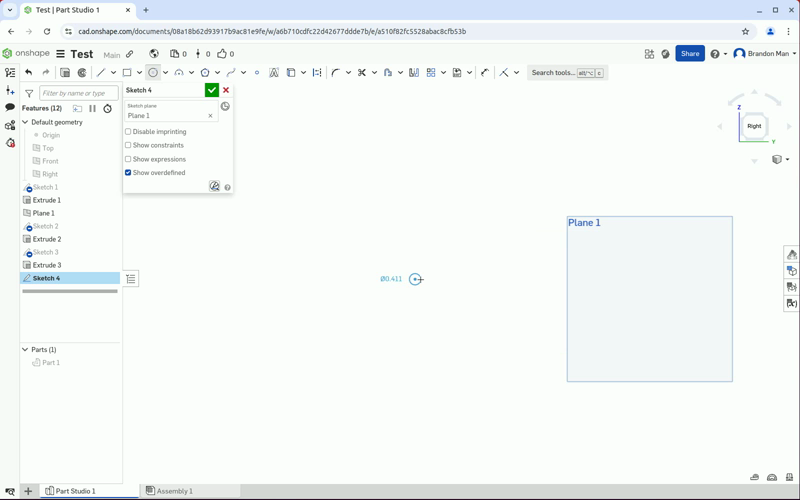
scroll(6)
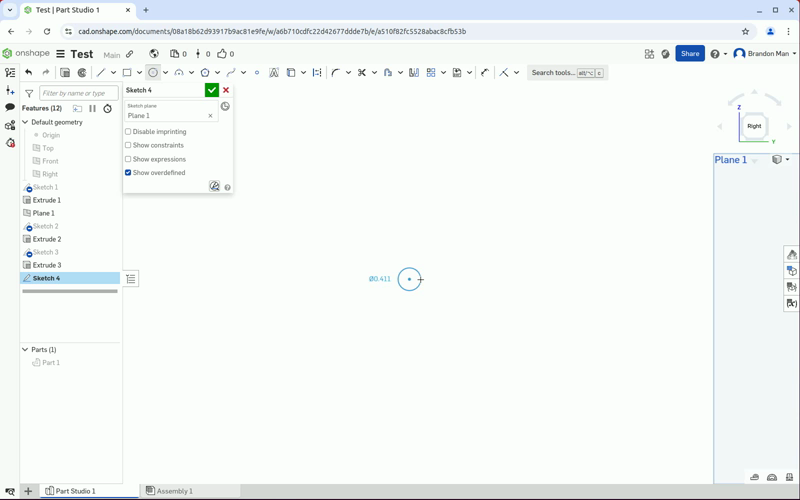
click(420, 279)
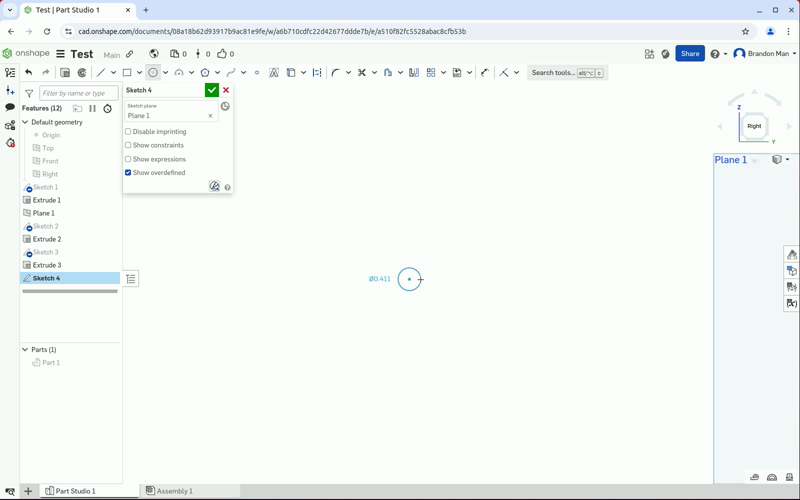
scroll(-6)
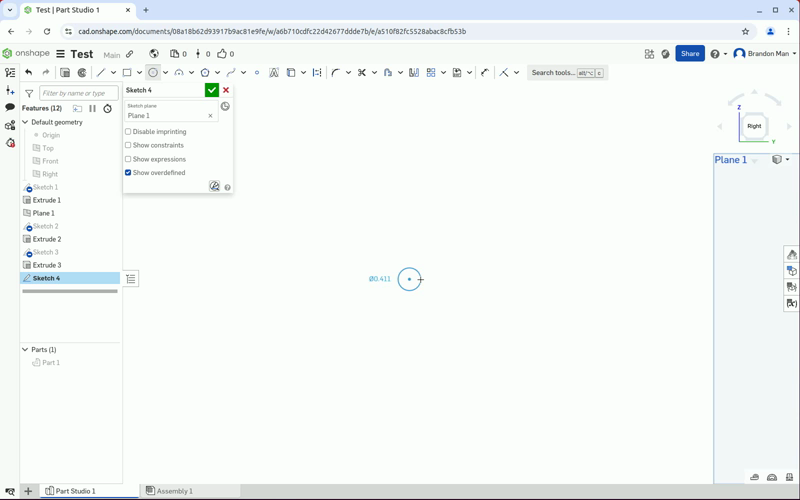
scroll(-6)
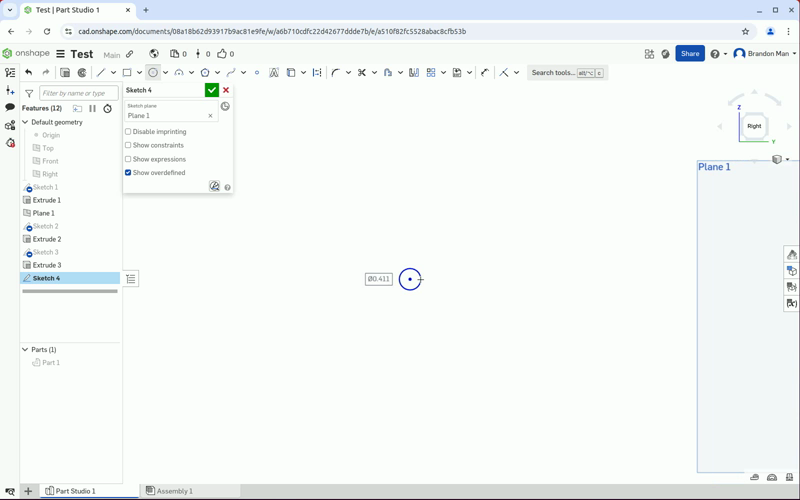
scroll(-6)
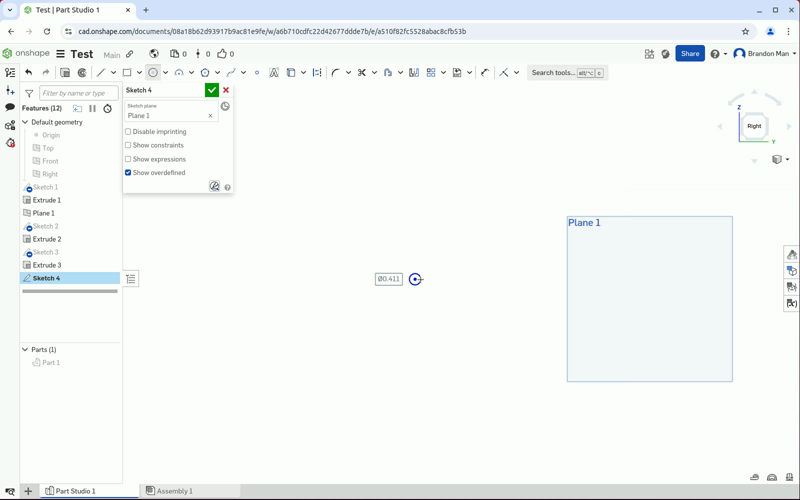
scroll(-6)
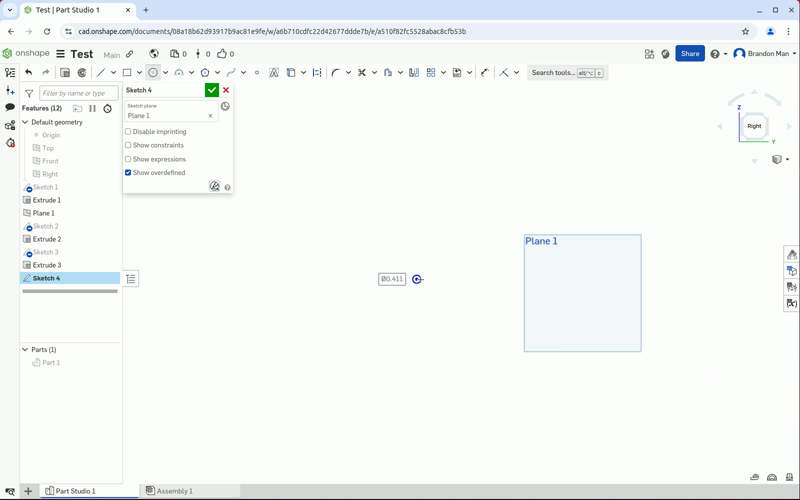
scroll(-6)
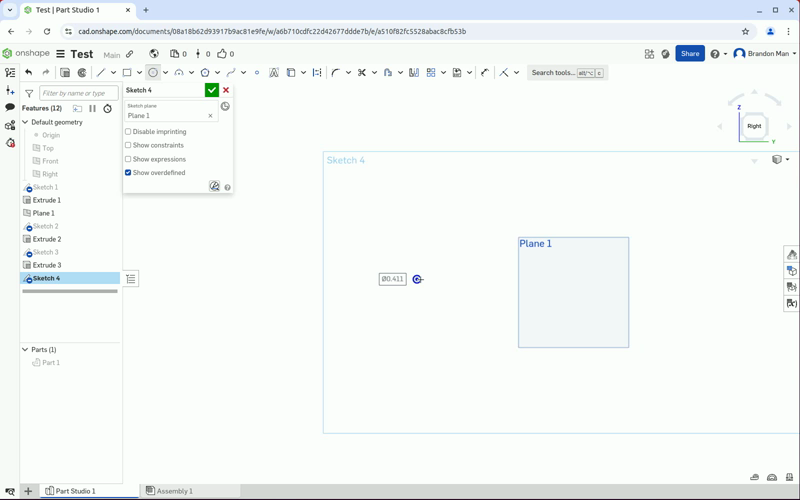
scroll(-6)
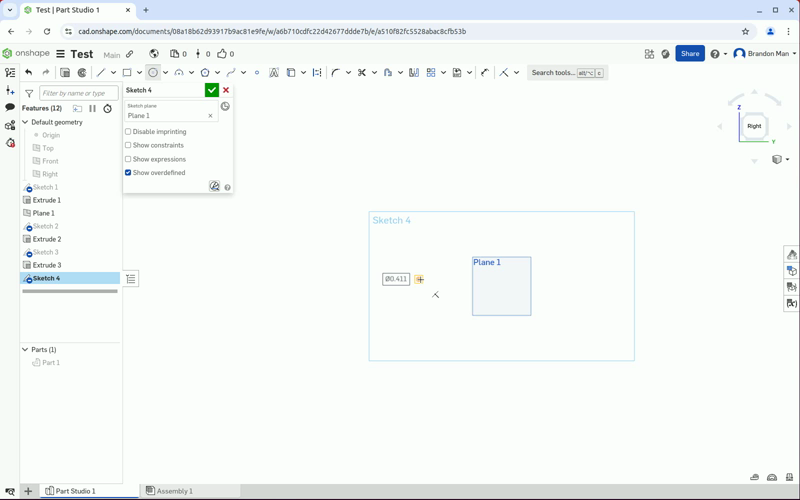
scroll(-6)
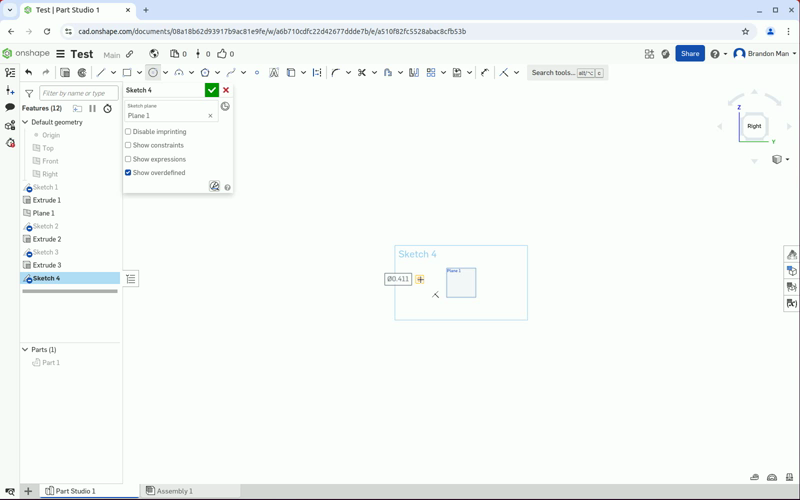
key(esc)
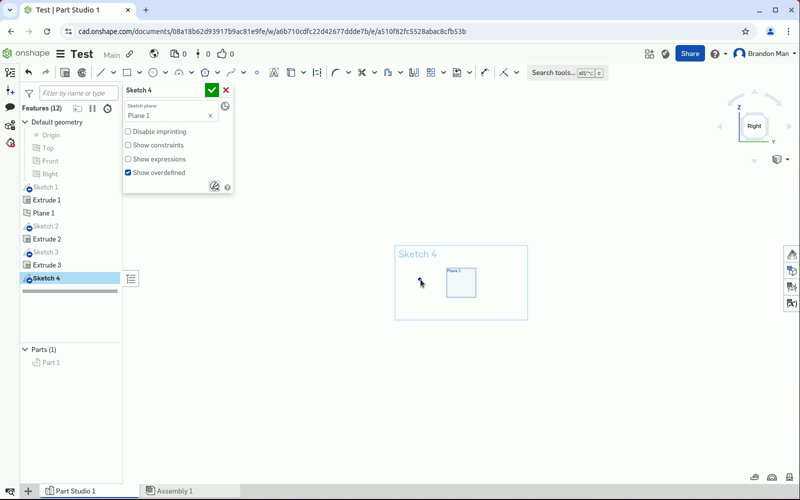
mouse_move(419, 280)
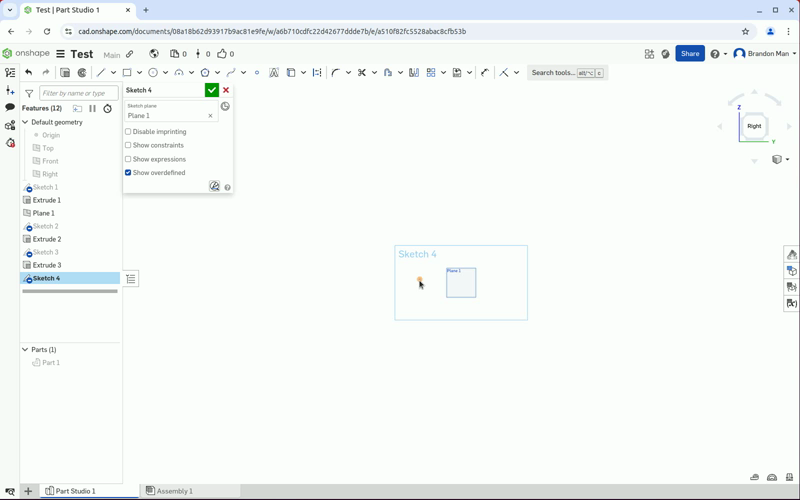
scroll(6)
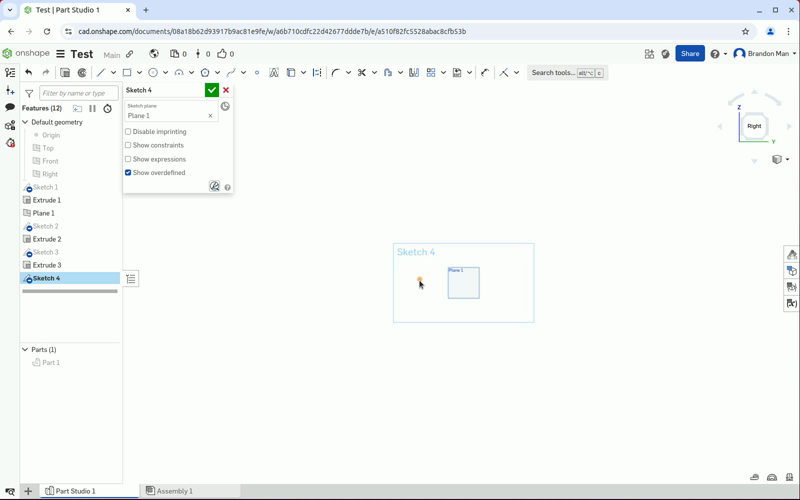
scroll(6)
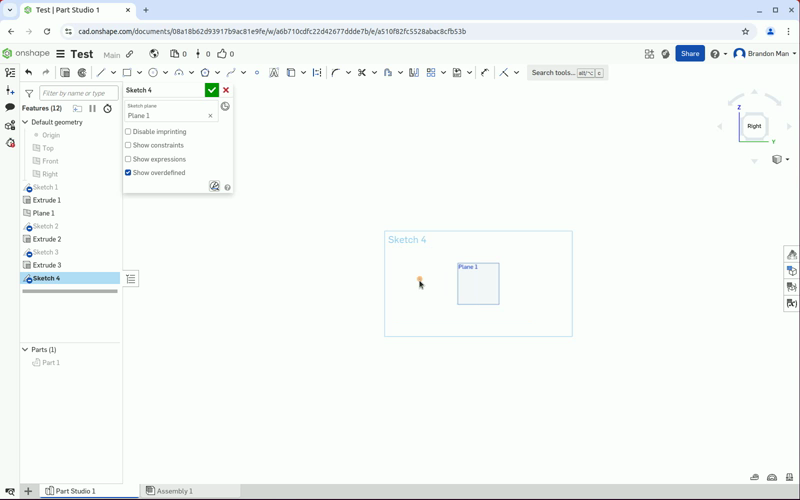
scroll(6)
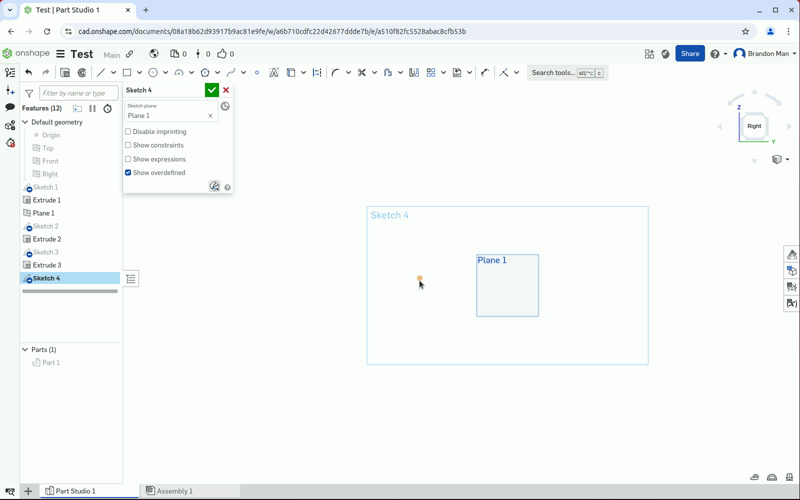
scroll(6)
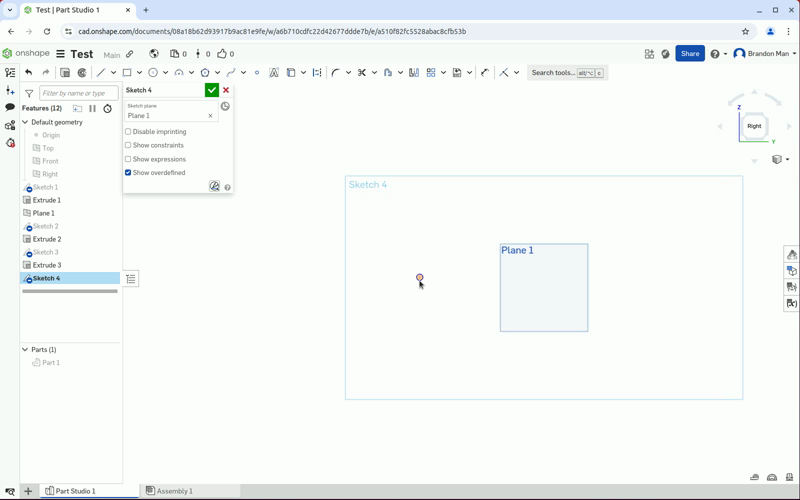
scroll(6)
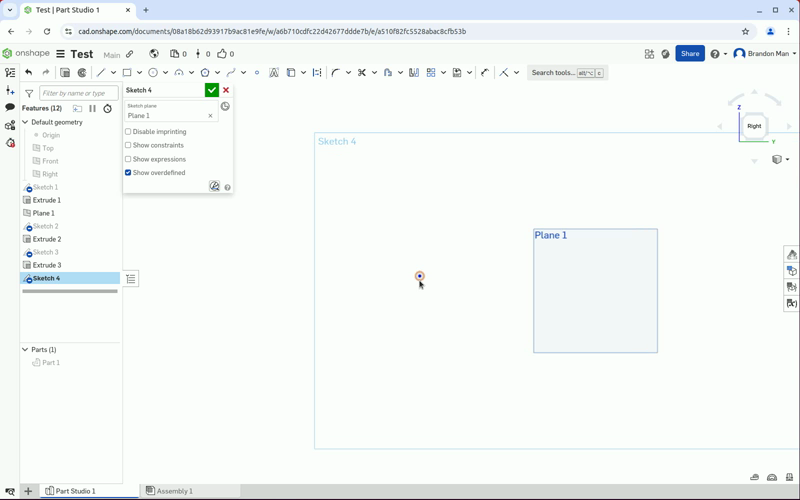
scroll(6)
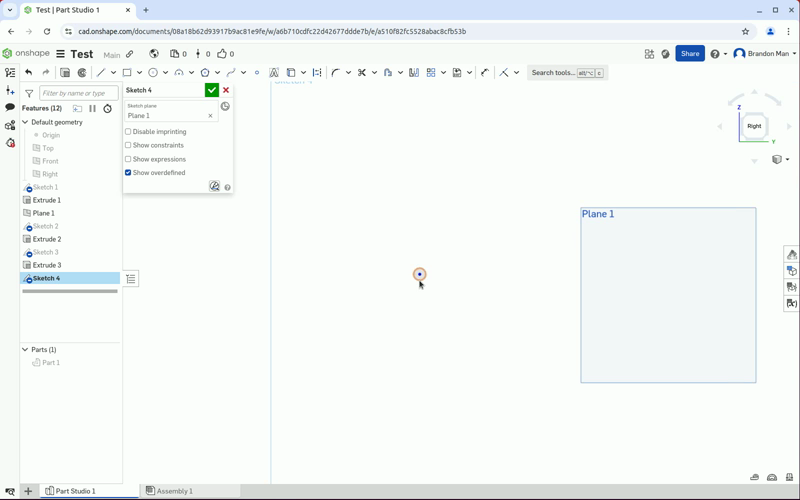
scroll(6)
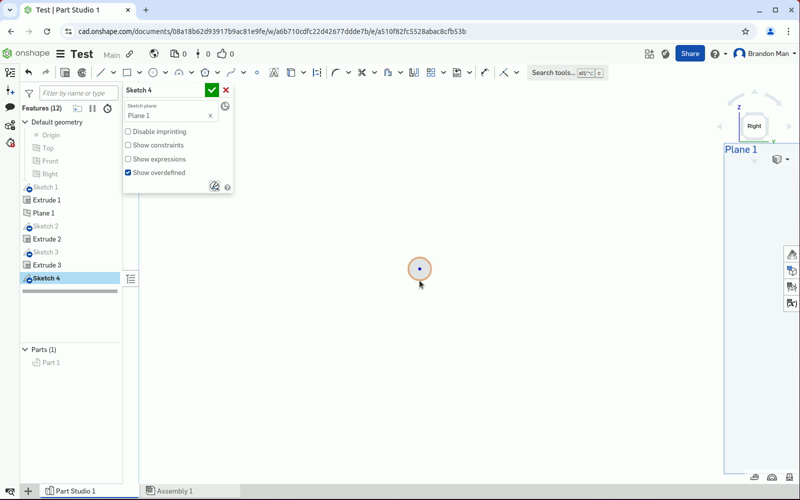
click(419, 280)
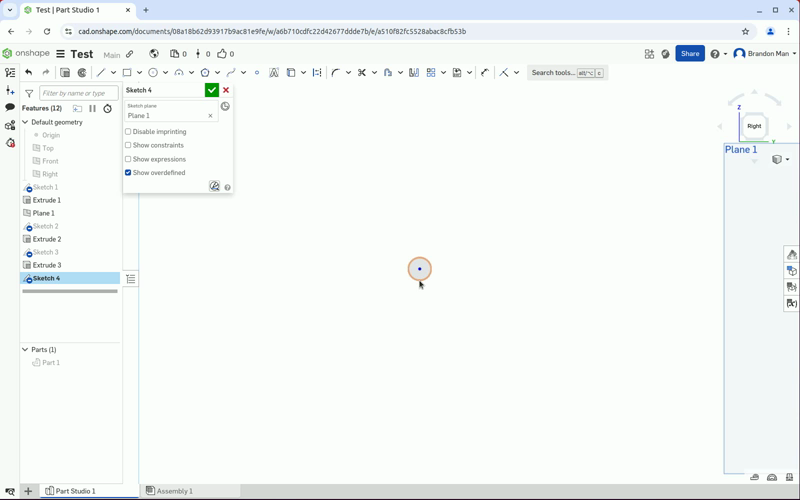
scroll(-6)
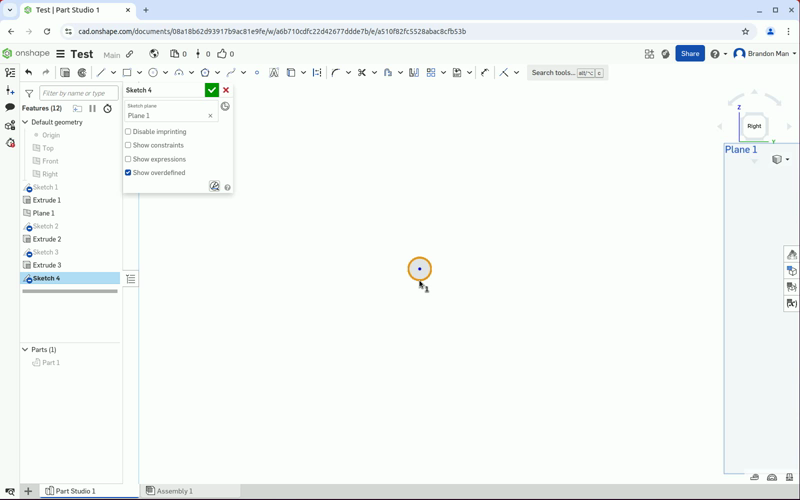
scroll(-6)
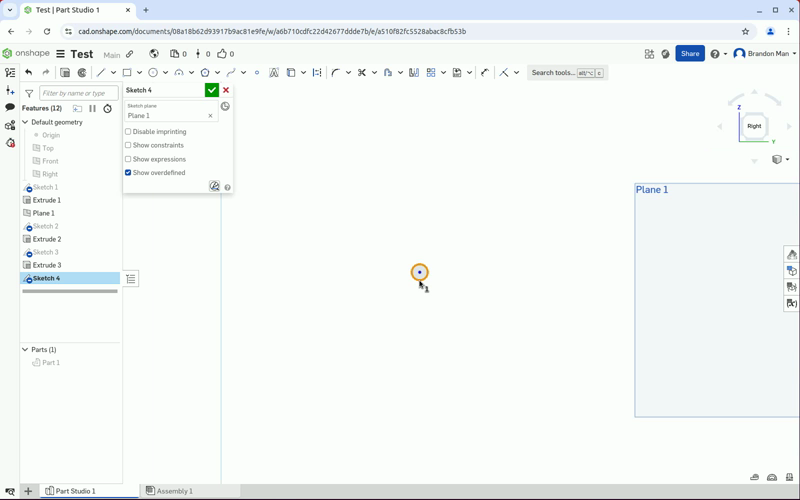
scroll(-6)
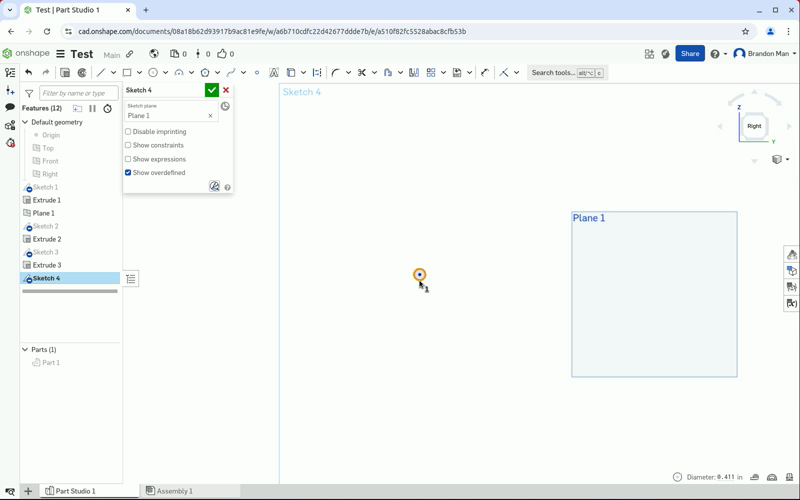
scroll(-6)
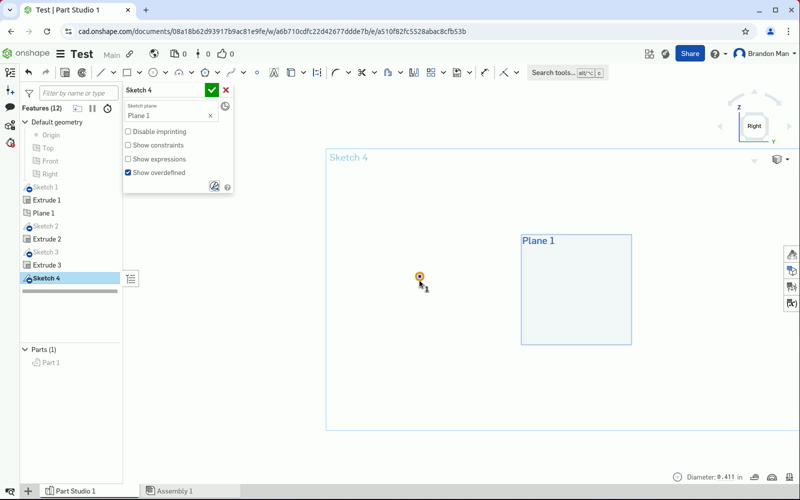
scroll(-6)
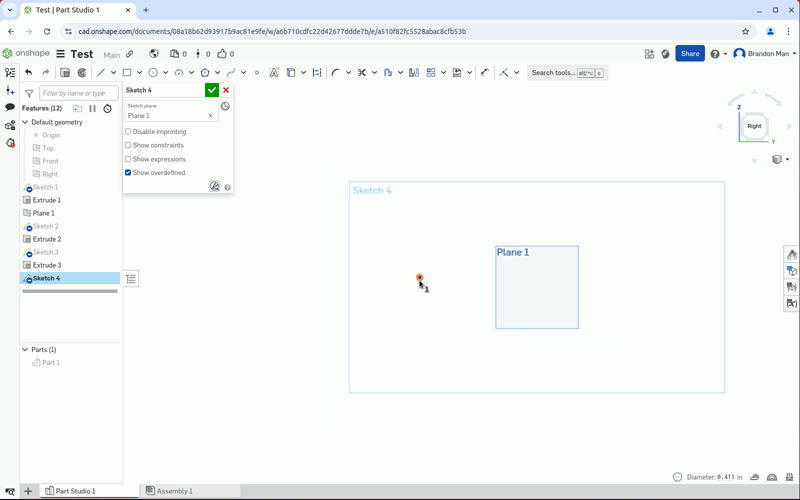
scroll(-6)
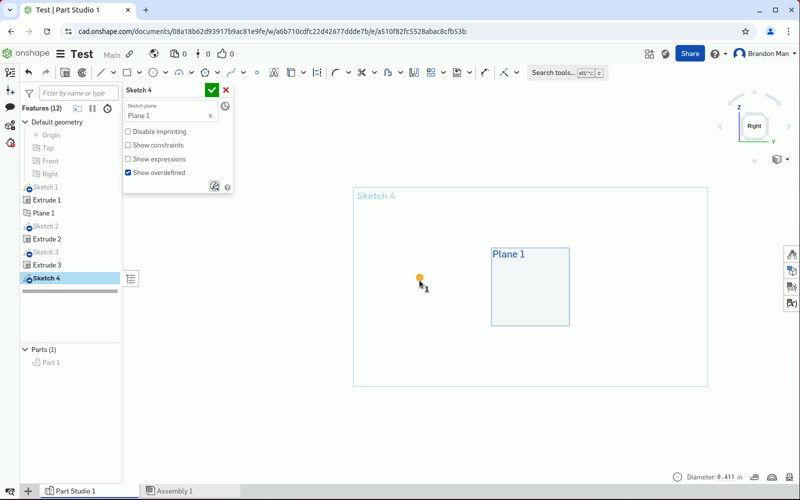
scroll(-6)
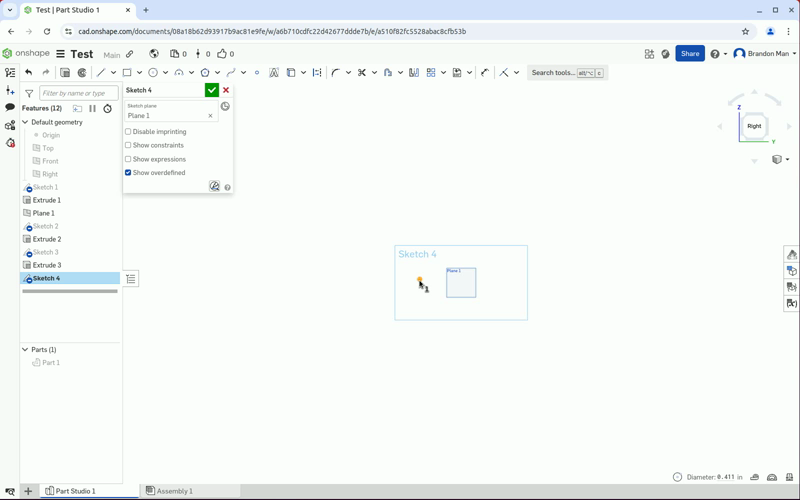
mouse_move(73, 352)
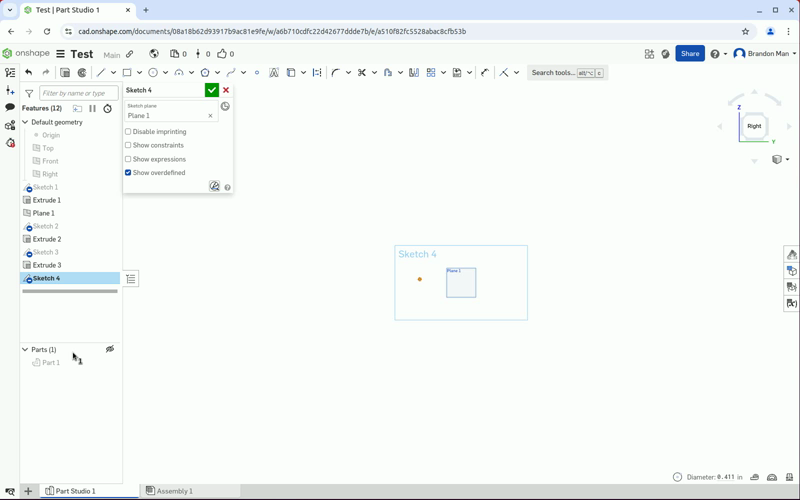
key(shift+y)
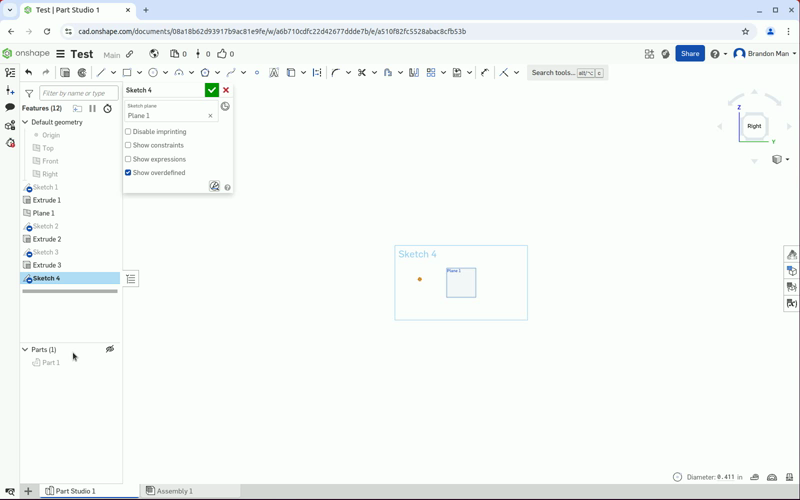
key(shift+e)
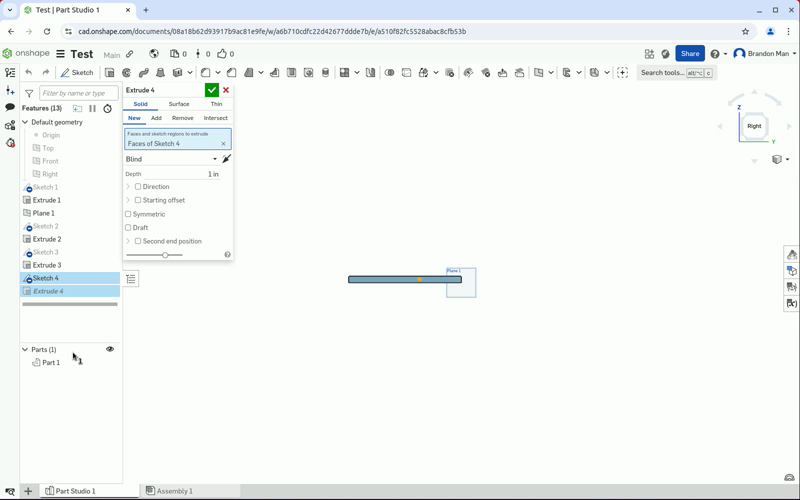
mouse_move(143, 106)
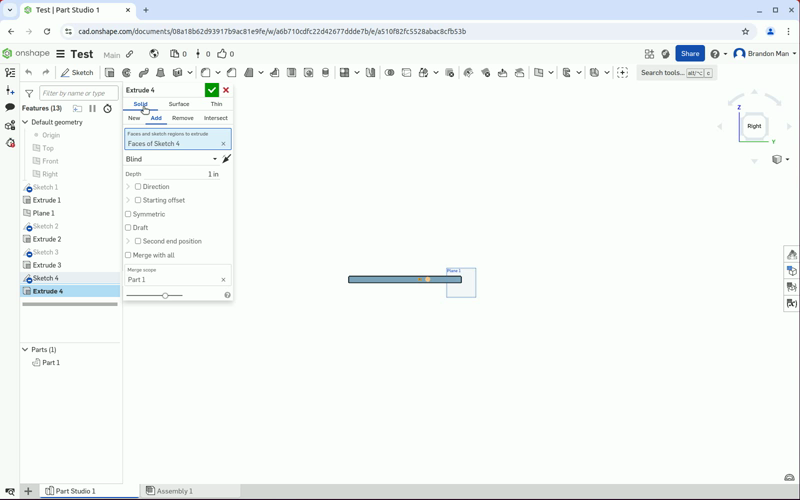
click(143, 106)
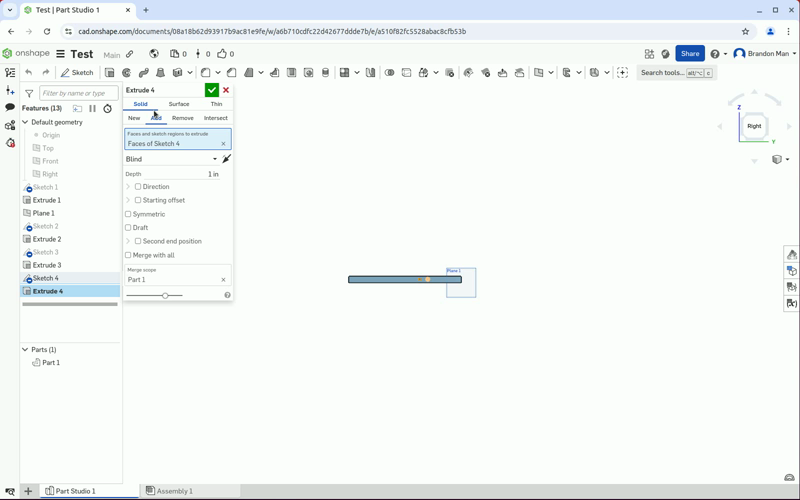
mouse_move(186, 120)
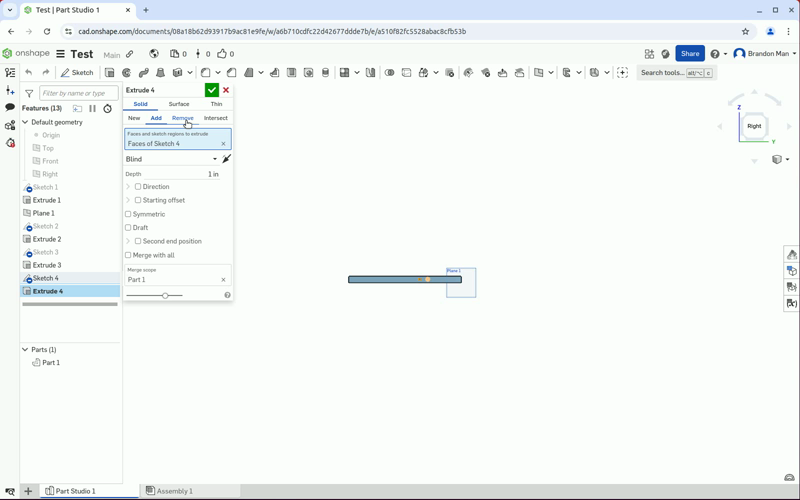
click(186, 120)
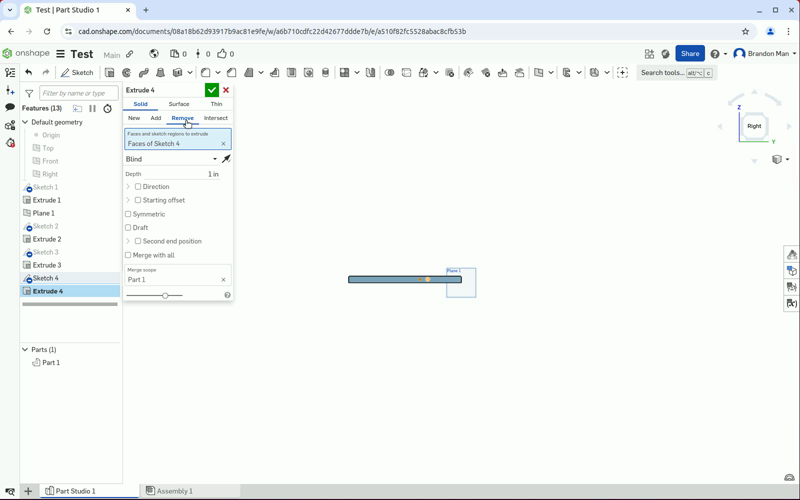
key(tab, 4)
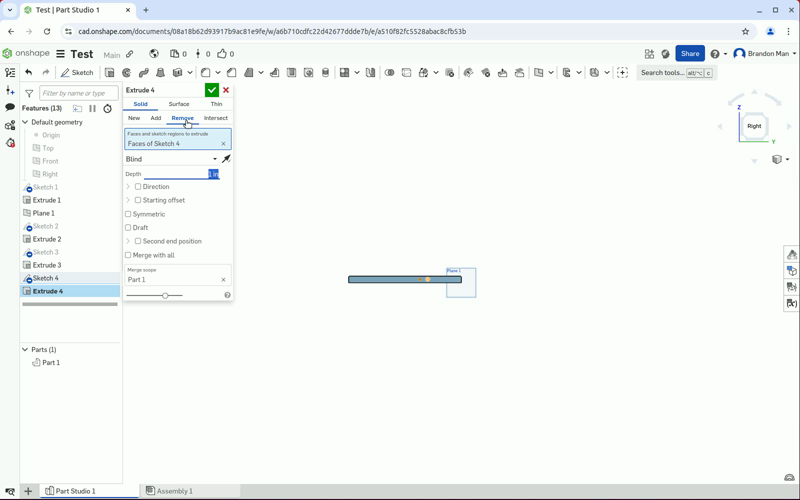
text(0.241)
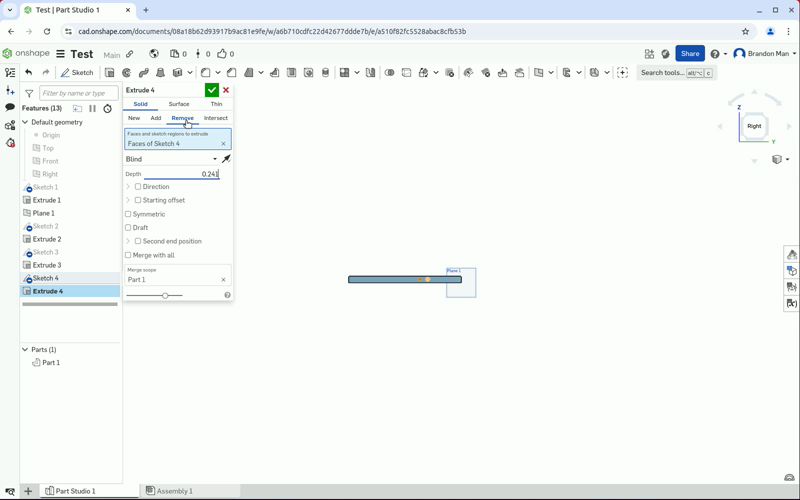
key(tab, 6)
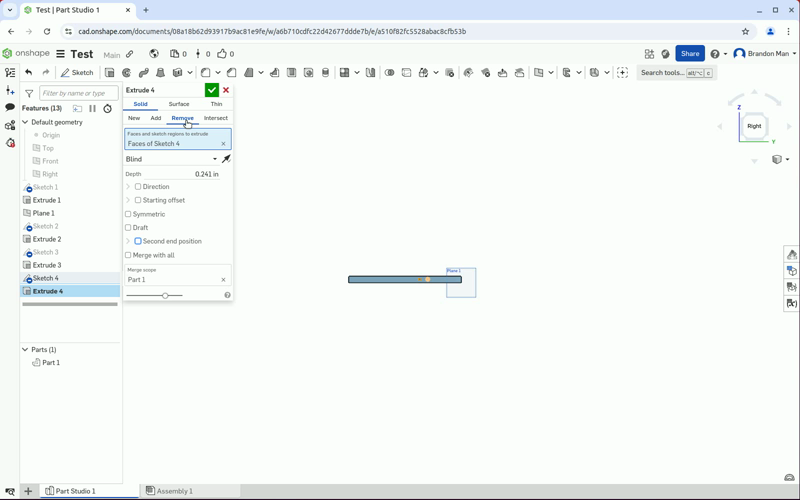
key(space)
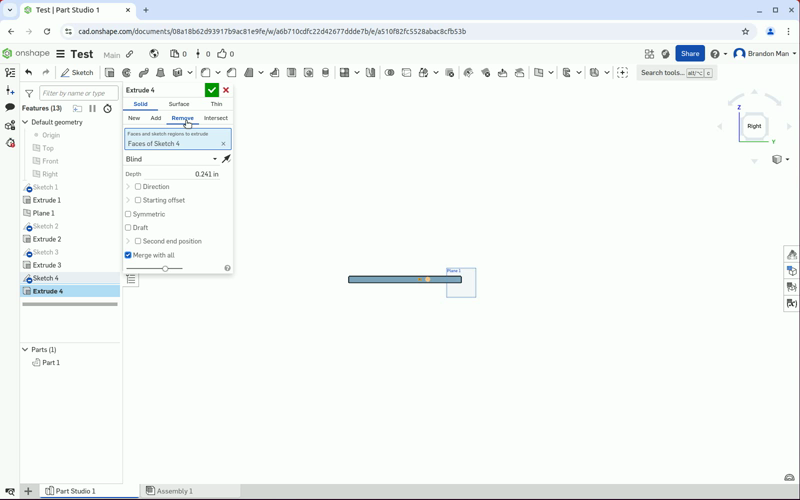
key(enter)
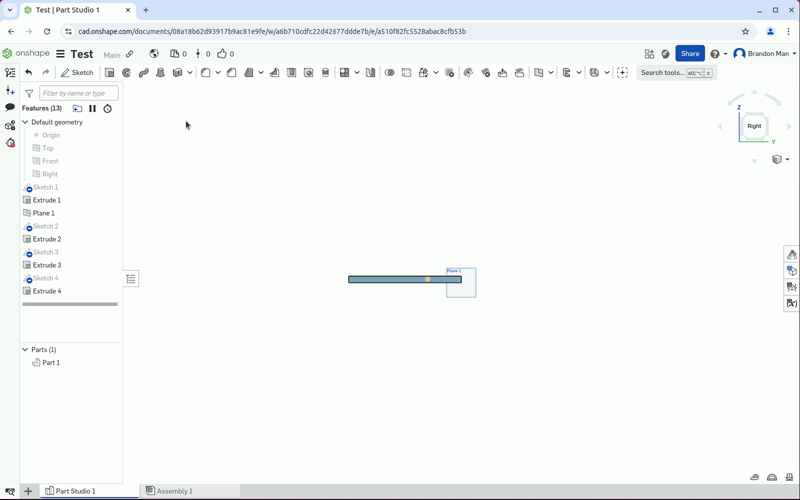
key(shift+h)
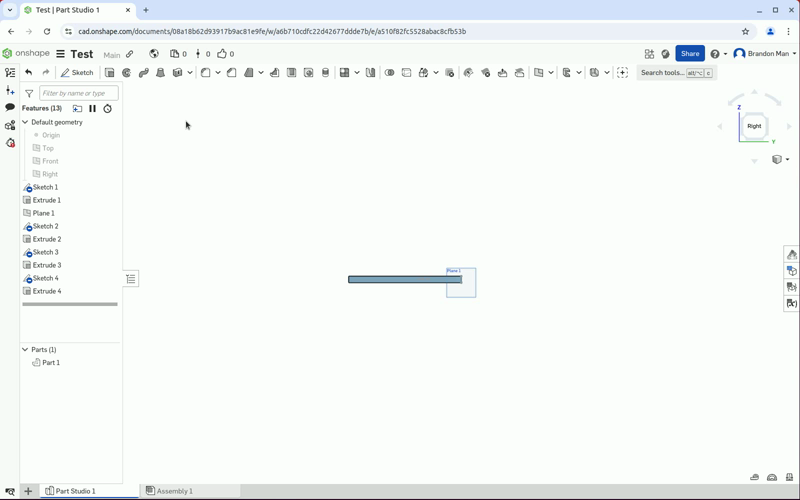
key(shift+h)
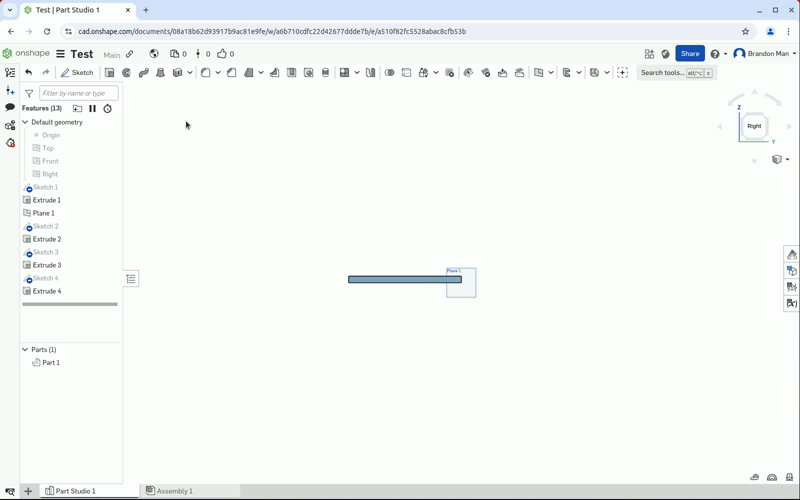
mouse_move(73, 189)
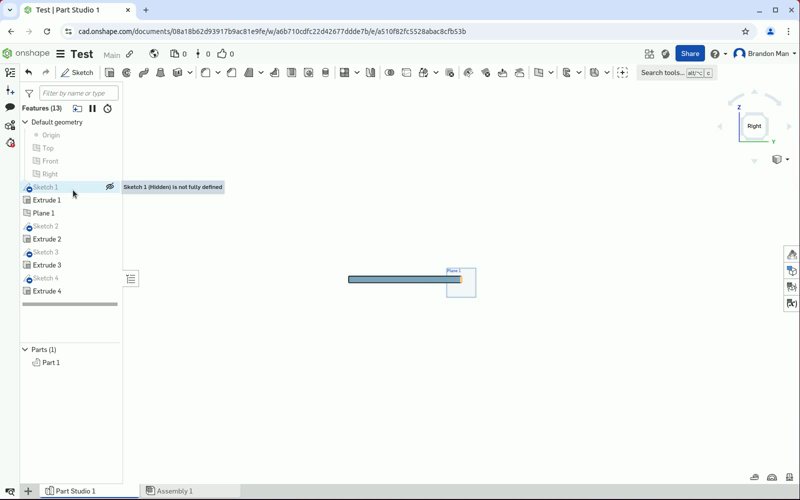
click(73, 189)
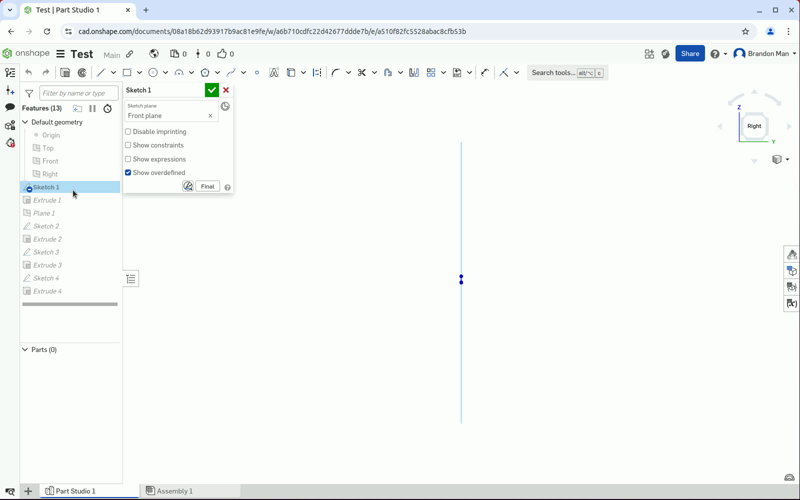
mouse_move(229, 92)
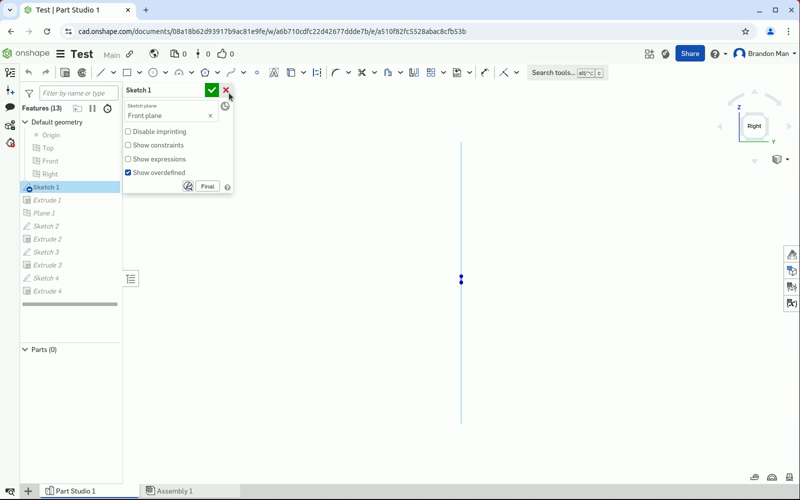
click(229, 92)
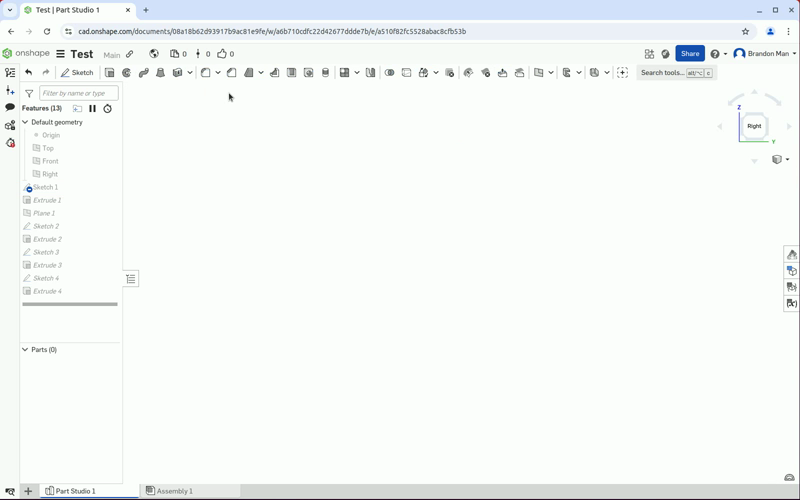
key(shift+s)
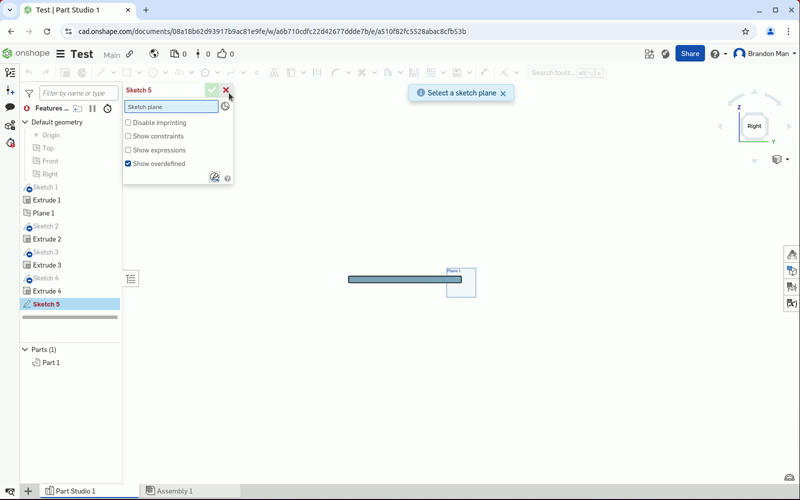
mouse_move(73, 215)
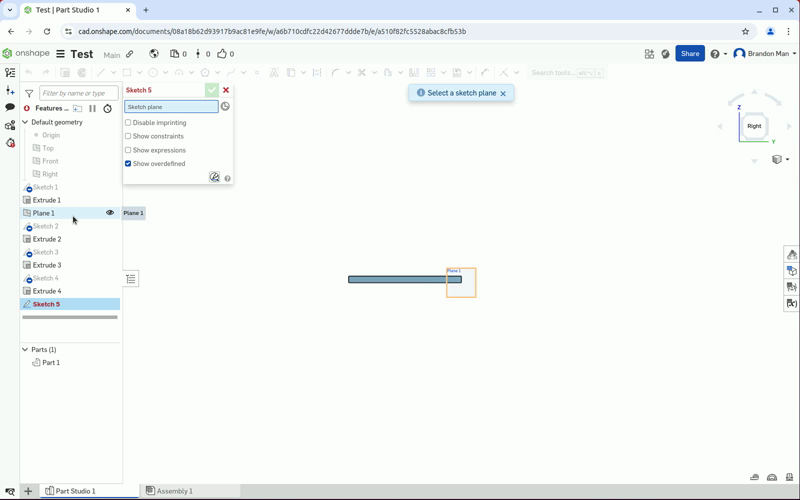
click(73, 215)
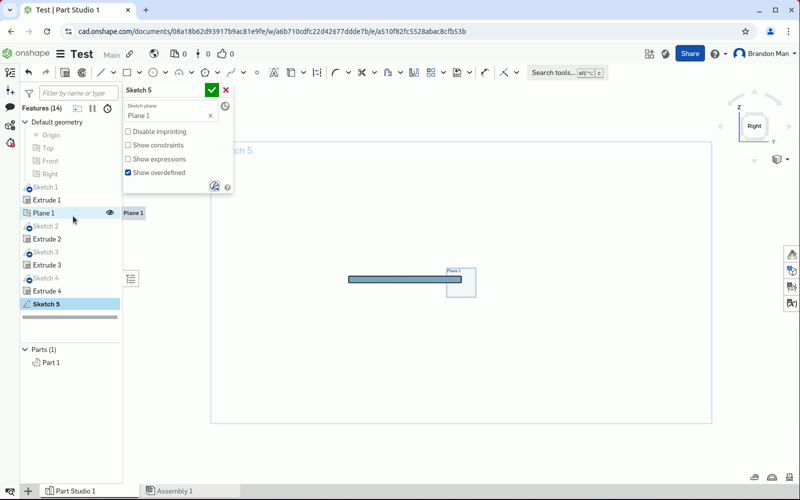
mouse_move(73, 352)
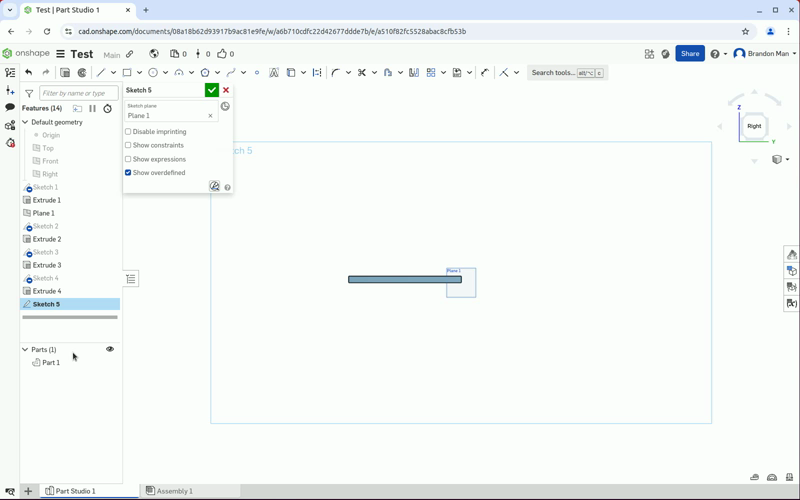
key(y)
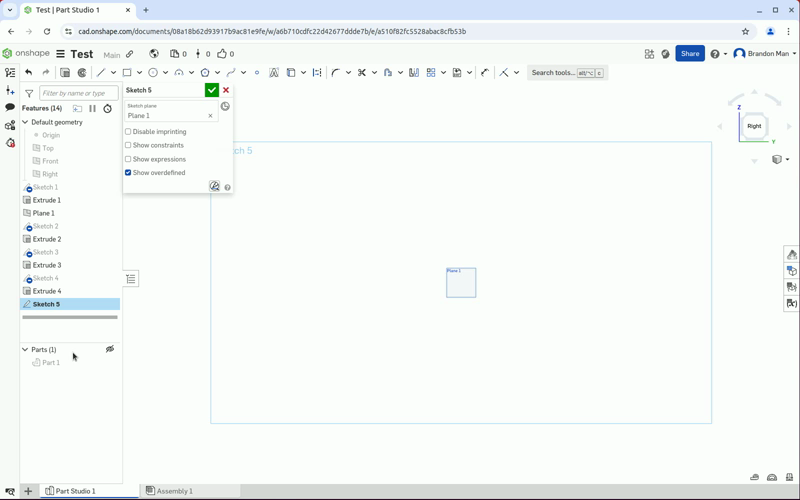
key(c)
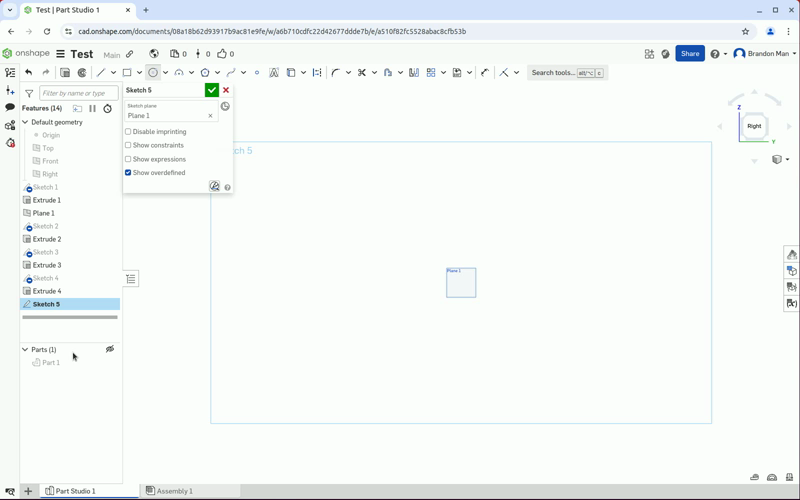
key_down(shift)
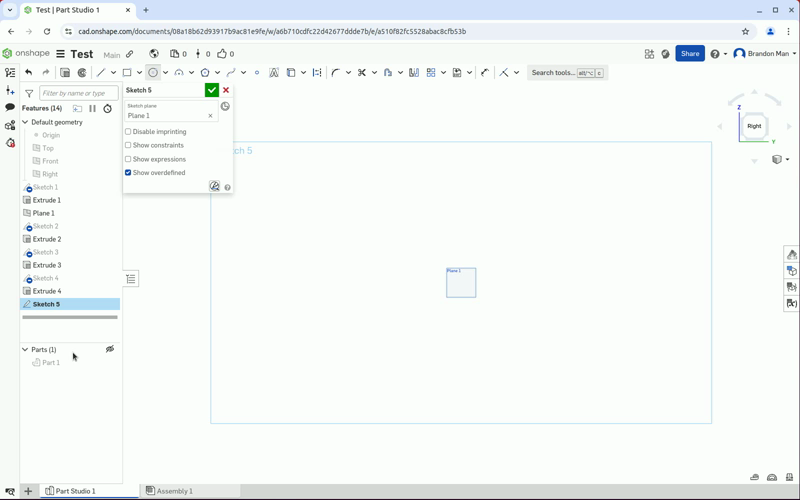
mouse_move(390, 279)
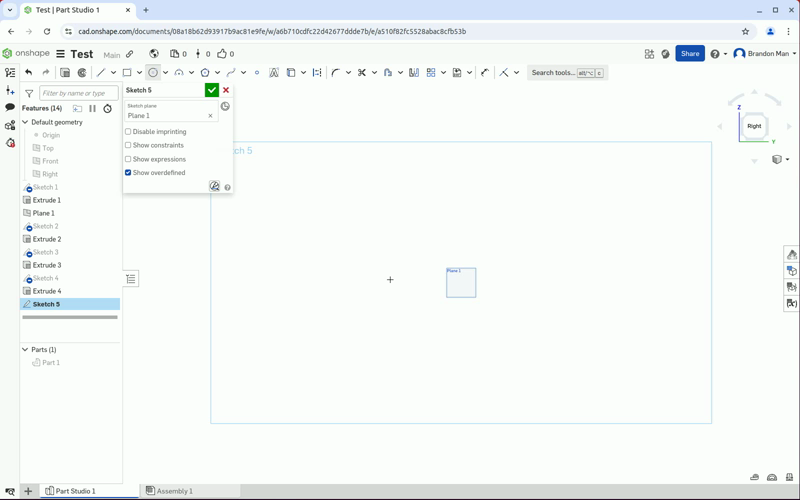
click(390, 279)
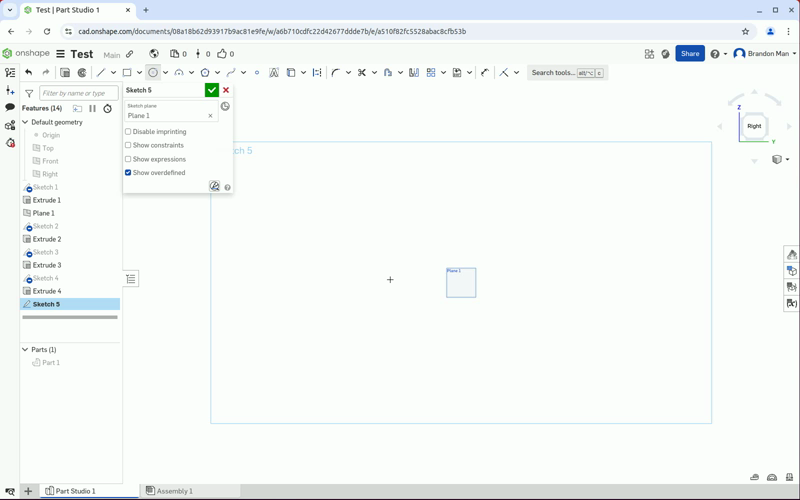
key_up(shift)
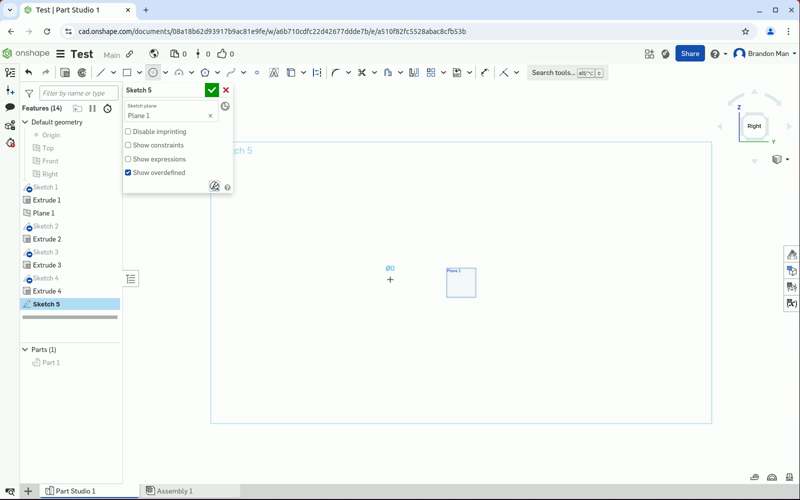
mouse_move(391, 279)
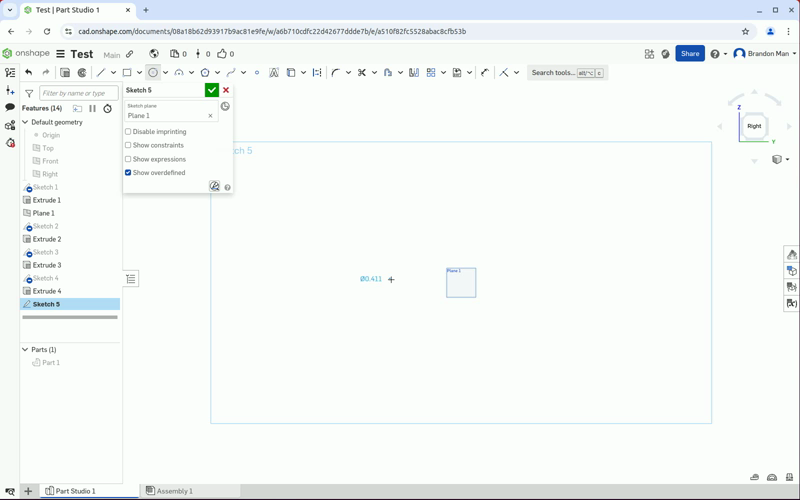
scroll(6)
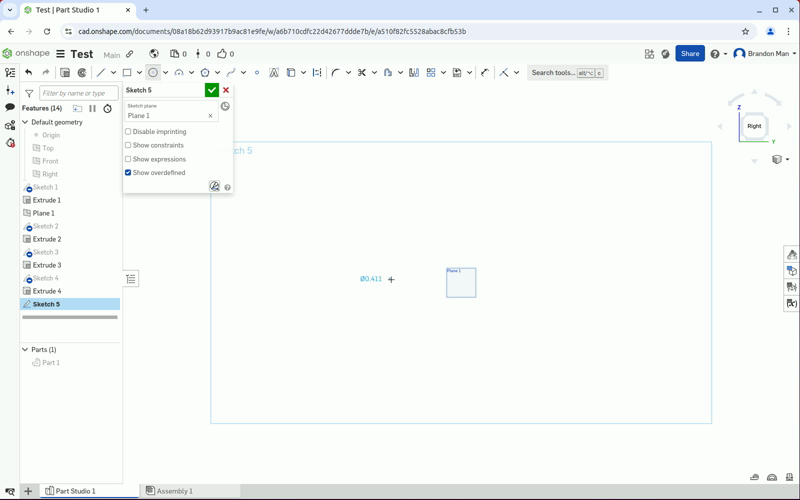
scroll(6)
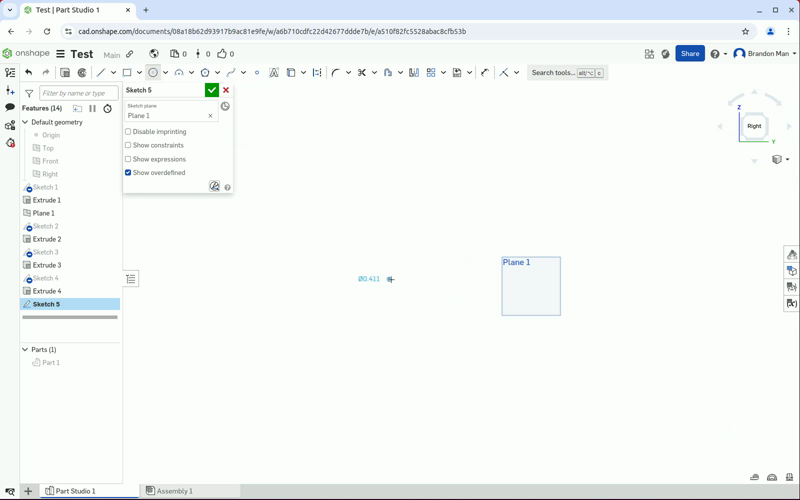
scroll(6)
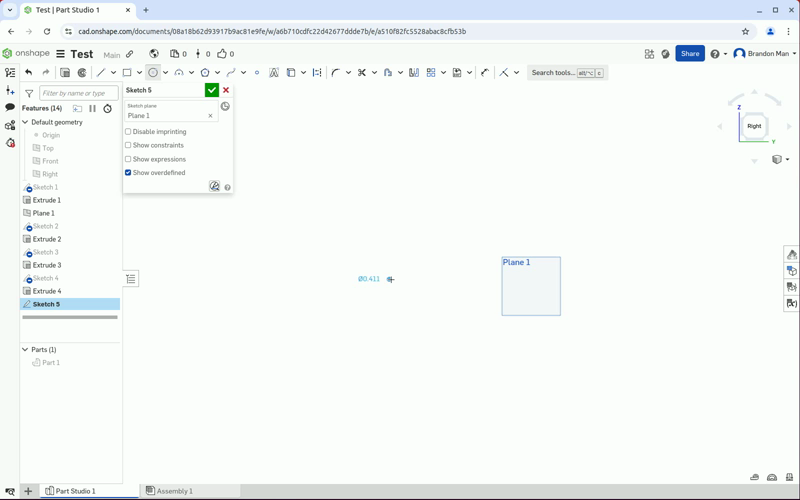
scroll(6)
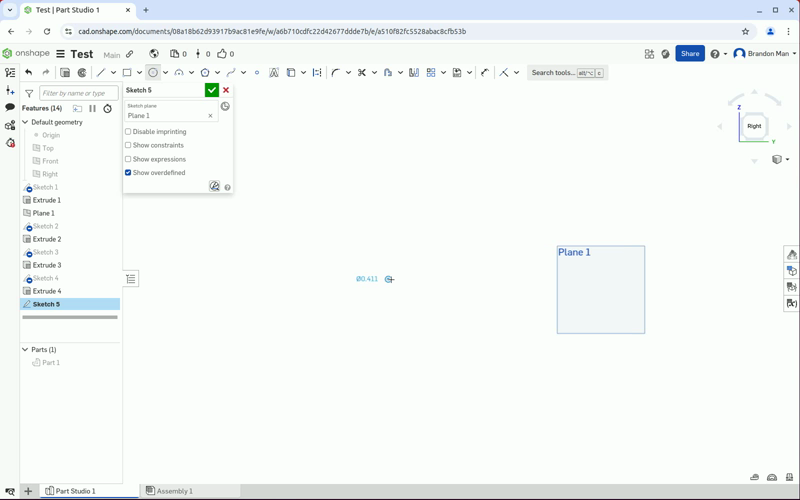
scroll(6)
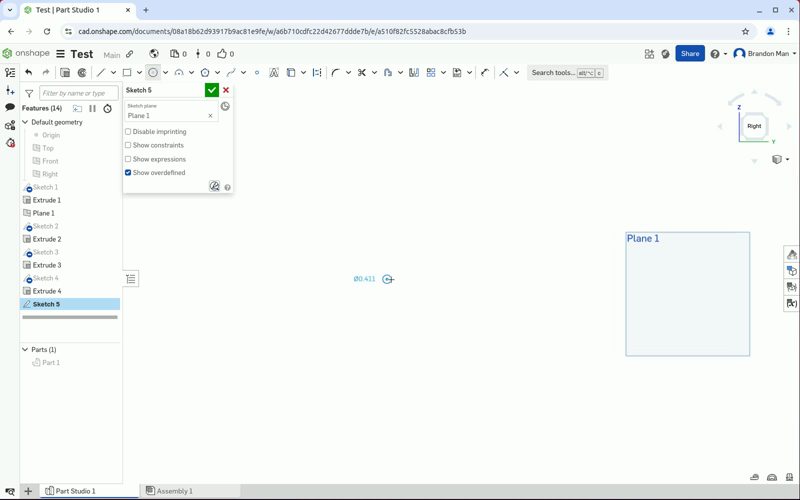
scroll(6)
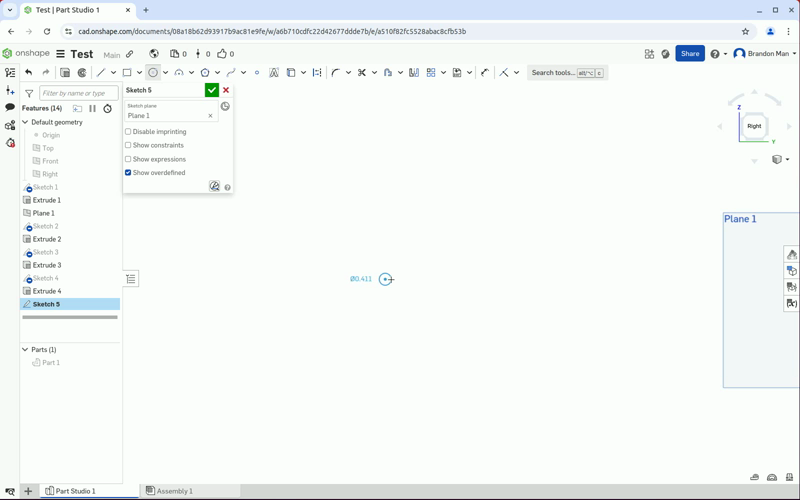
scroll(6)
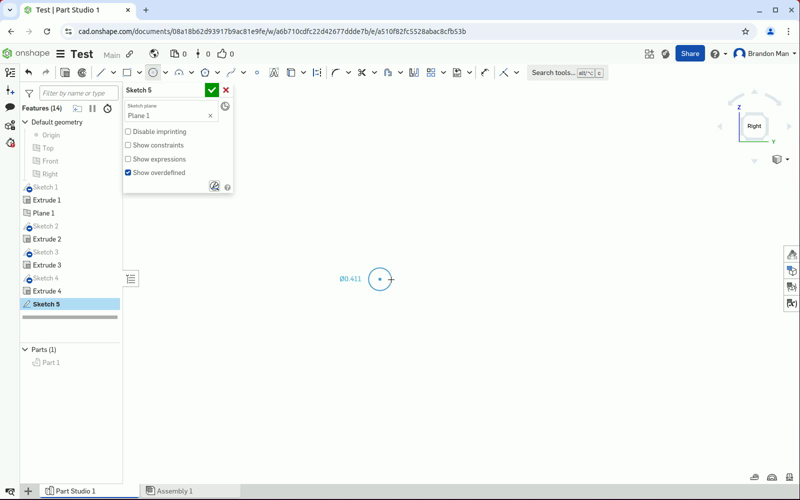
click(391, 279)
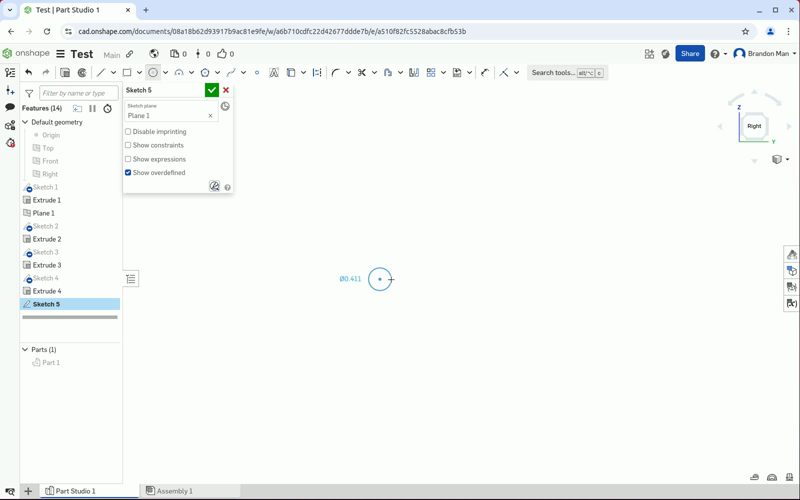
scroll(-6)
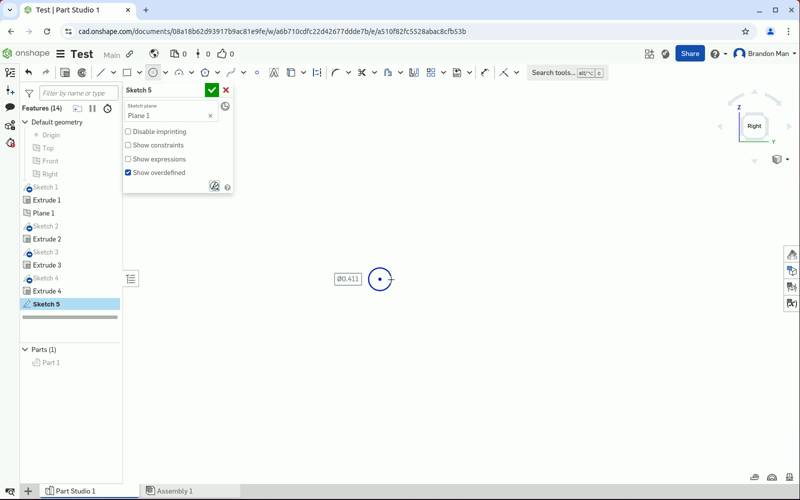
scroll(-6)
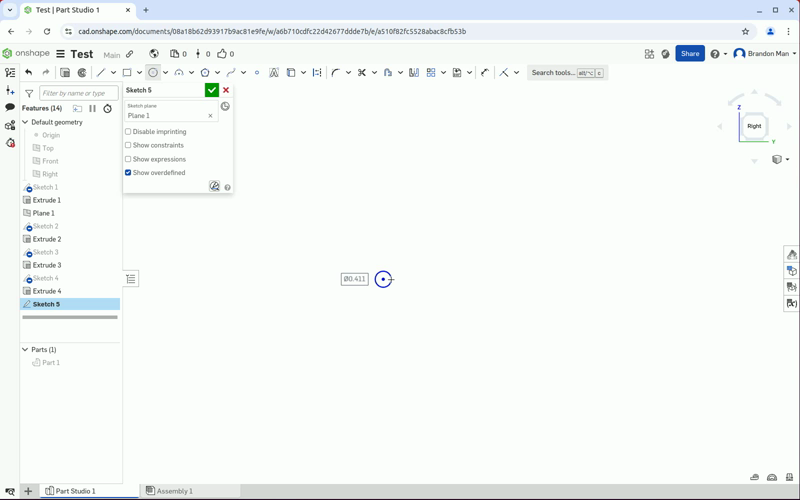
scroll(-6)
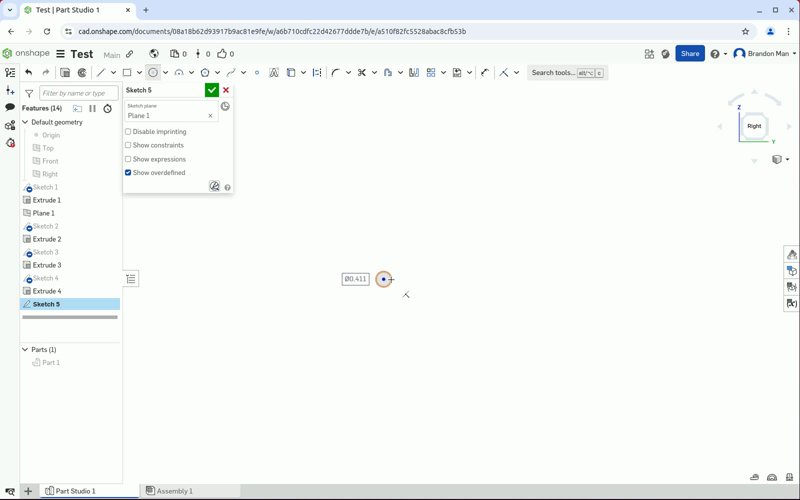
scroll(-6)
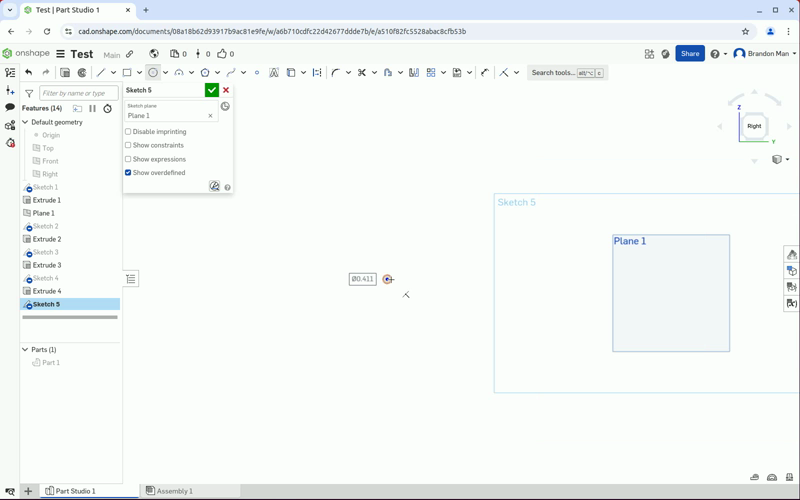
scroll(-6)
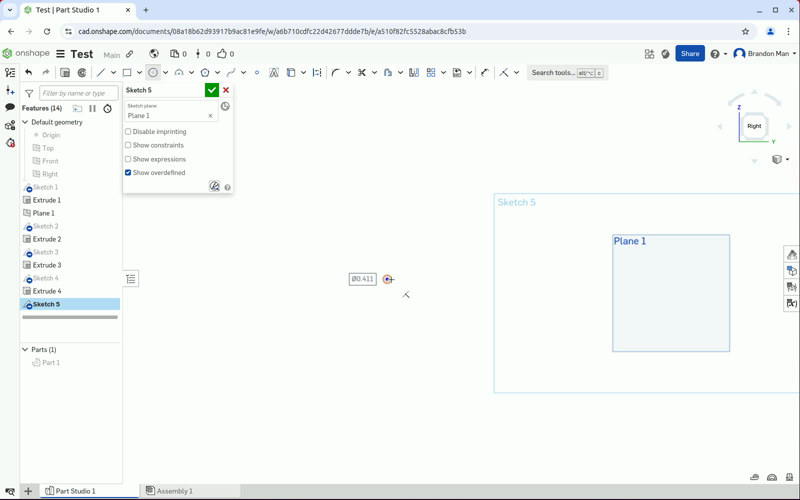
scroll(-6)
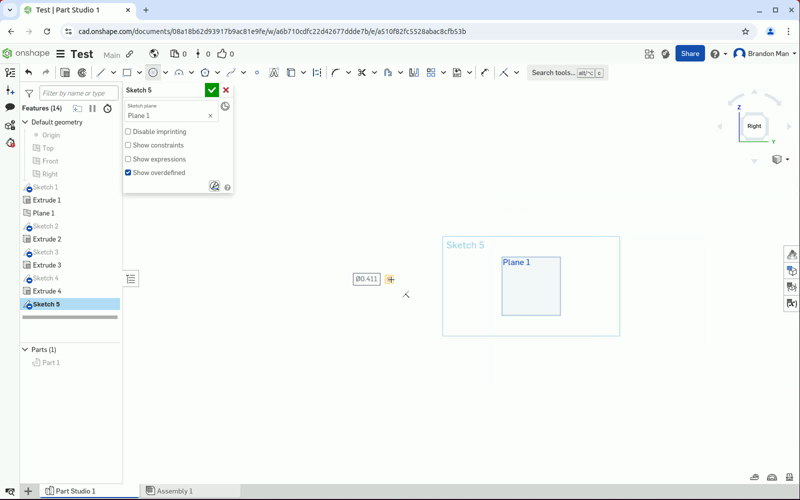
scroll(-6)
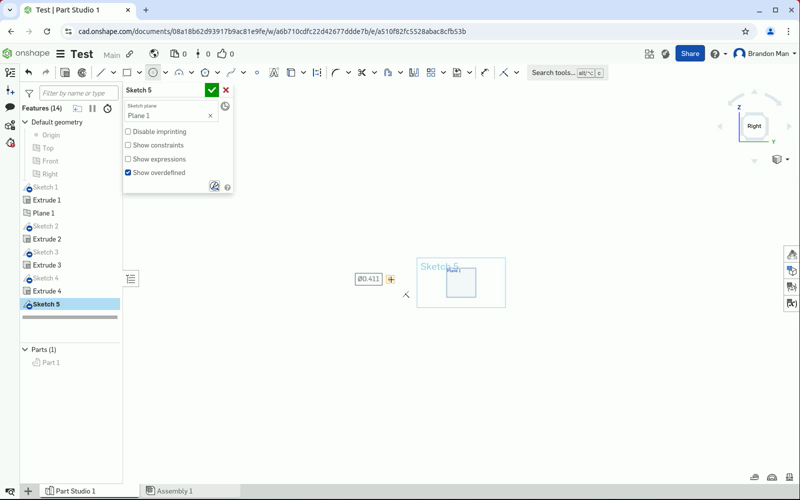
key(esc)
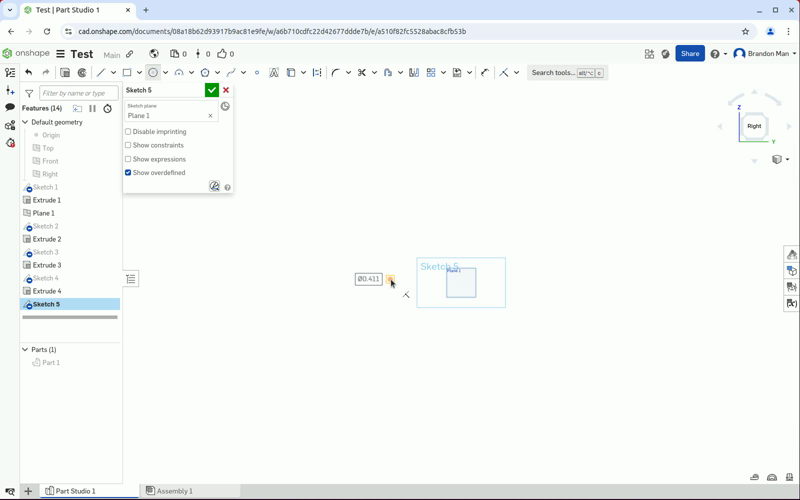
mouse_move(390, 279)
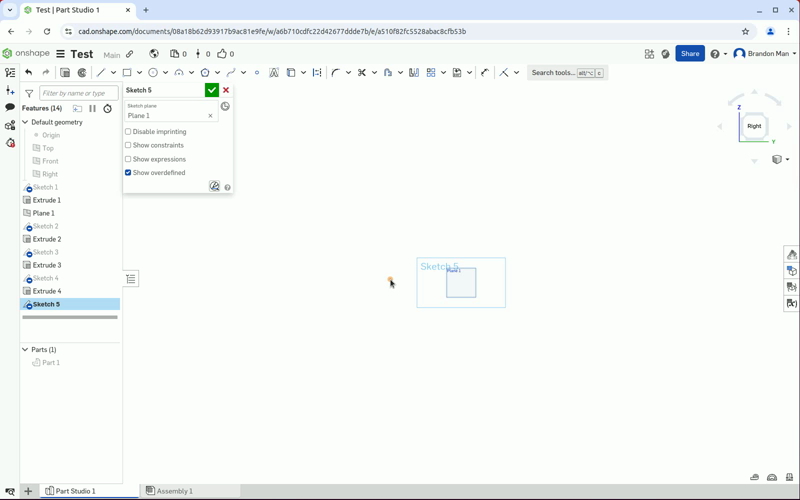
scroll(6)
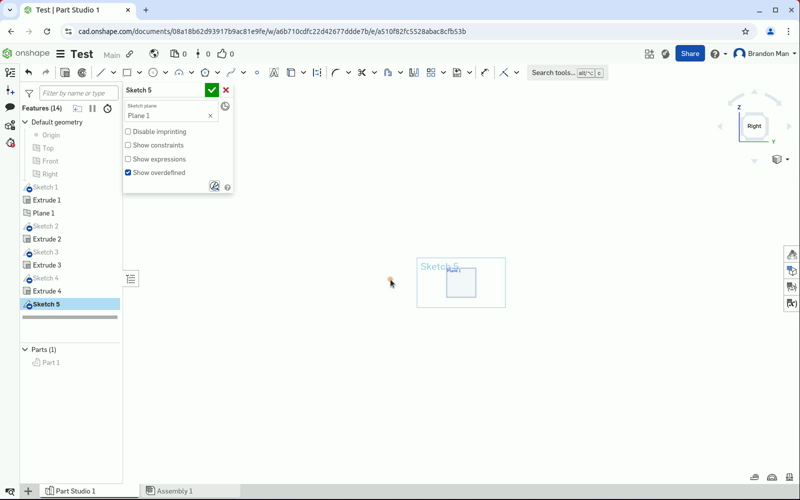
scroll(6)
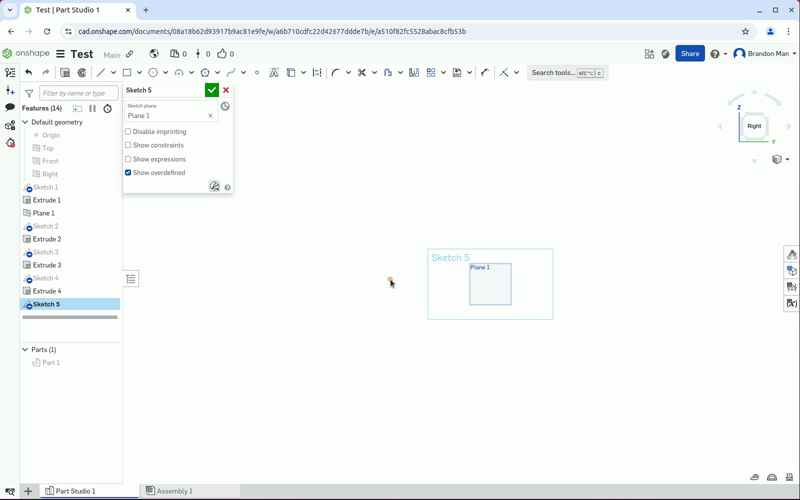
scroll(6)
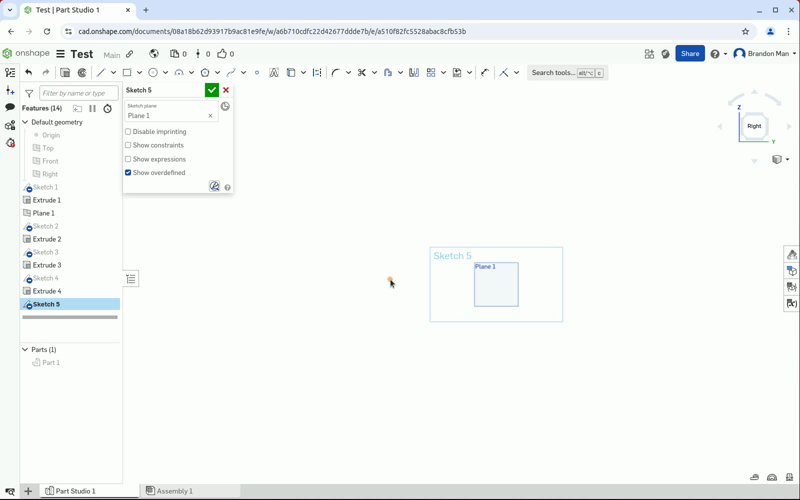
scroll(6)
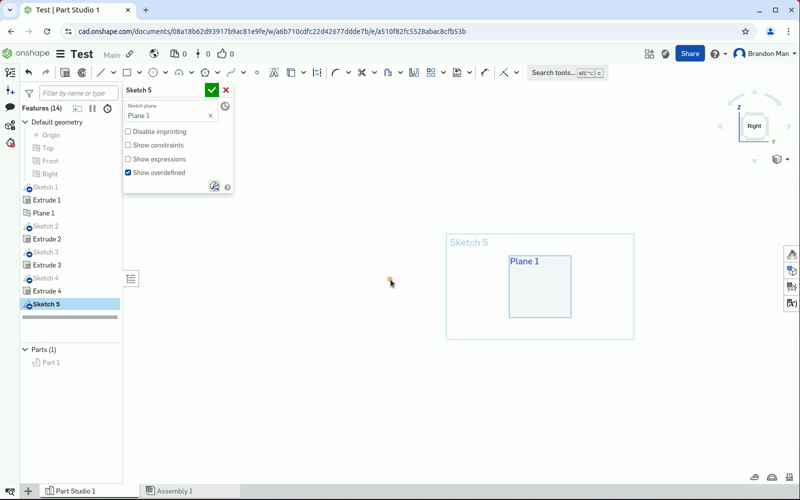
scroll(6)
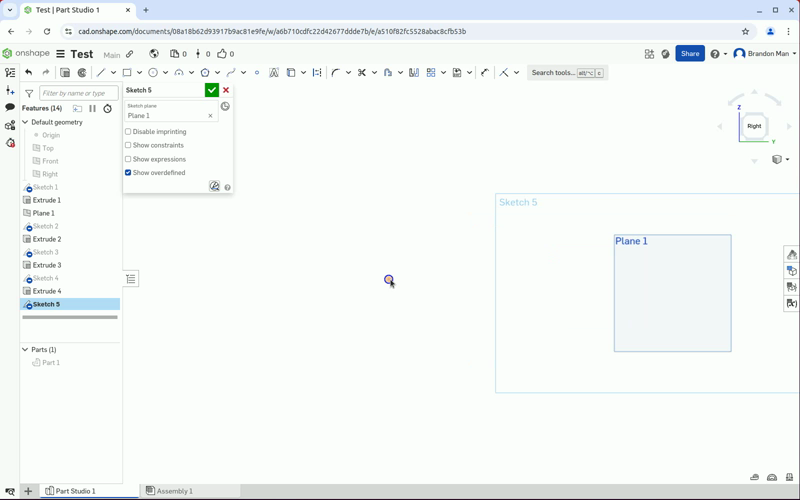
scroll(6)
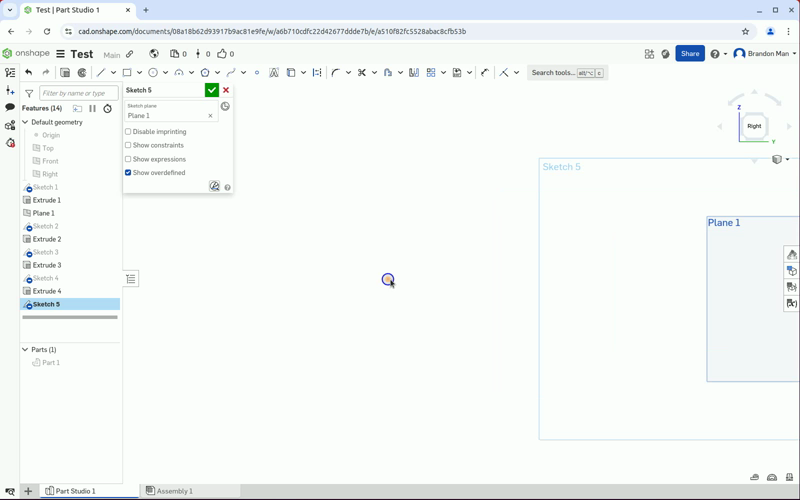
scroll(6)
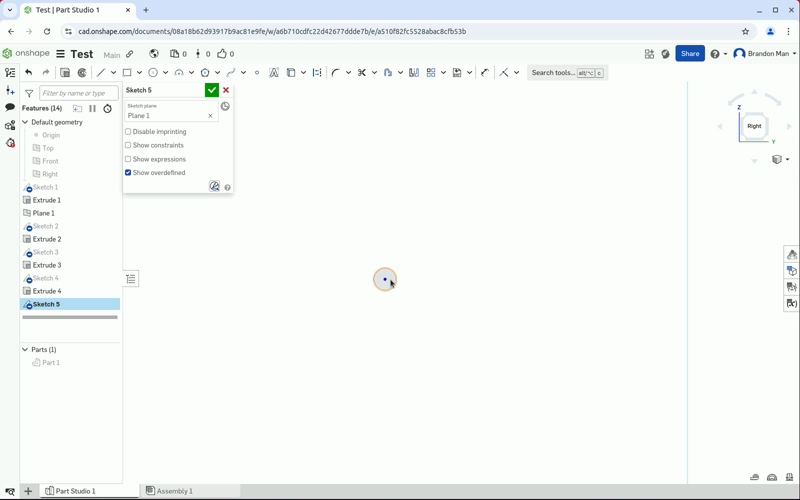
click(390, 279)
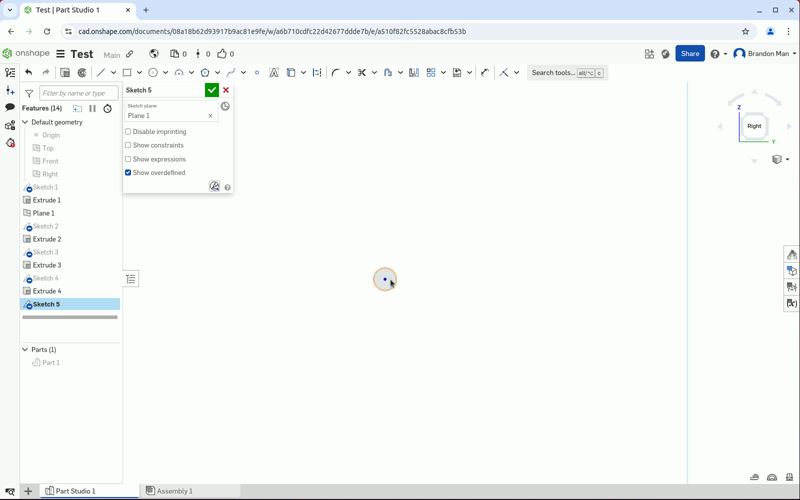
scroll(-6)
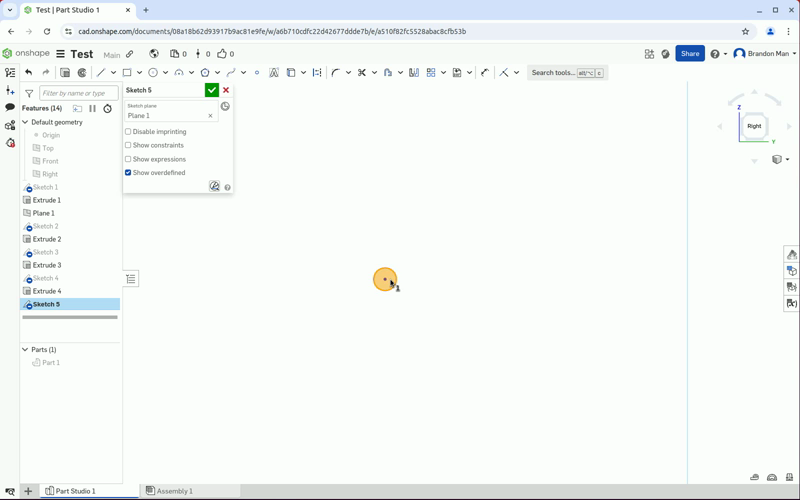
scroll(-6)
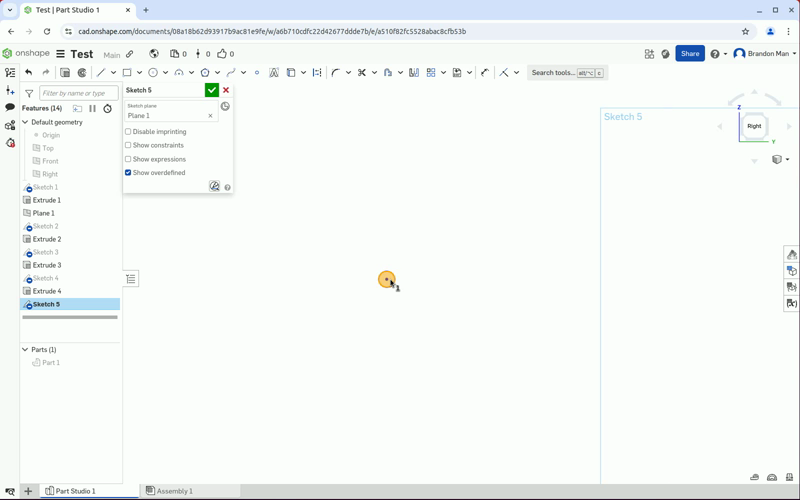
scroll(-6)
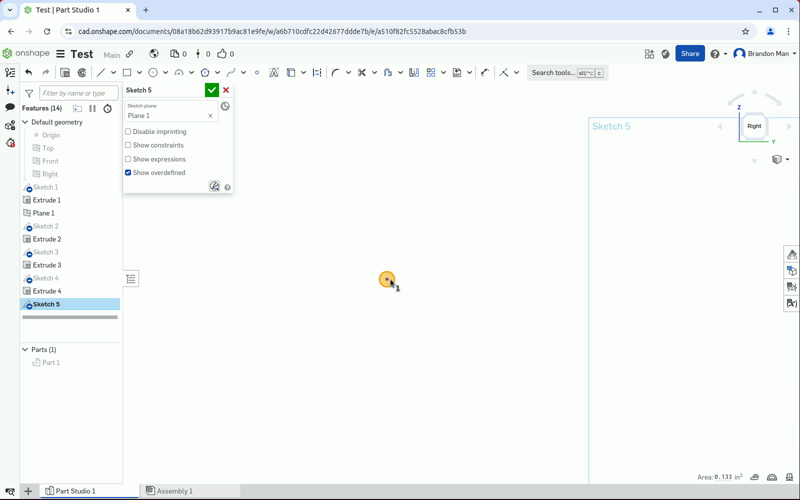
scroll(-6)
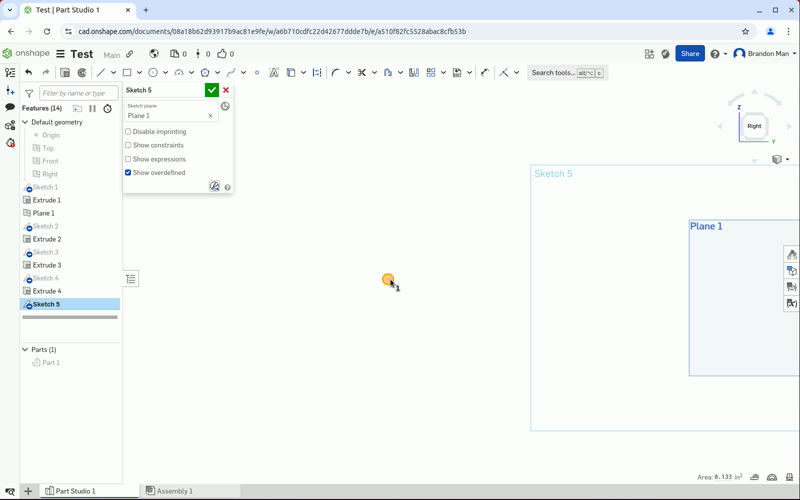
scroll(-6)
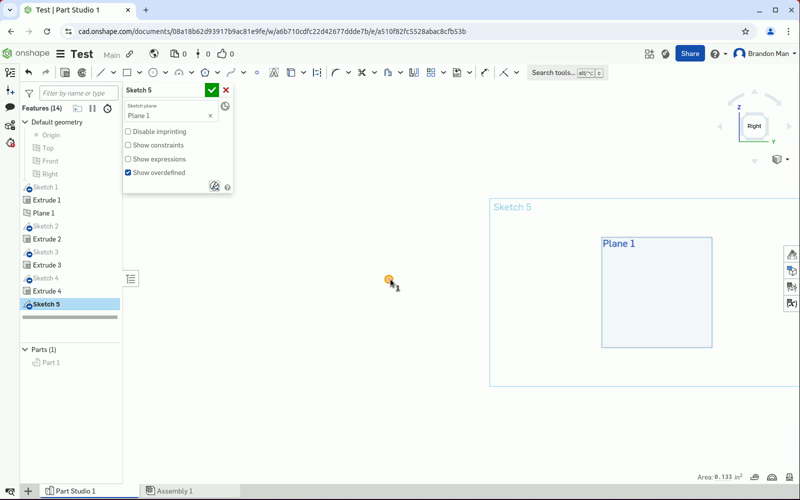
scroll(-6)
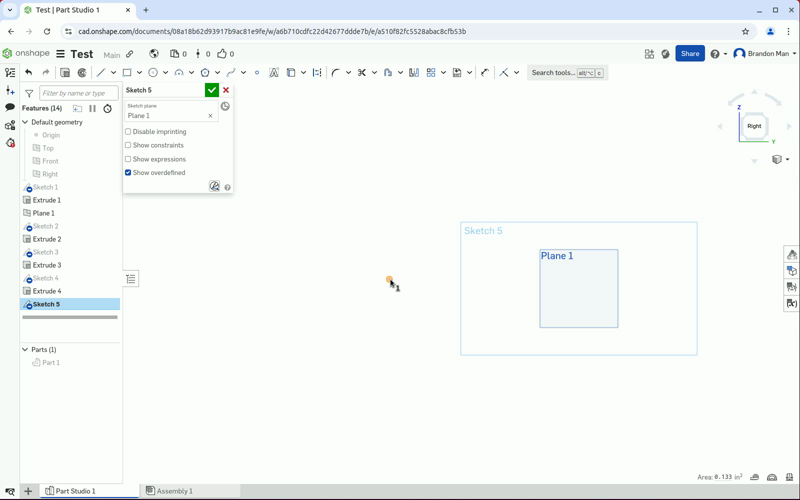
scroll(-6)
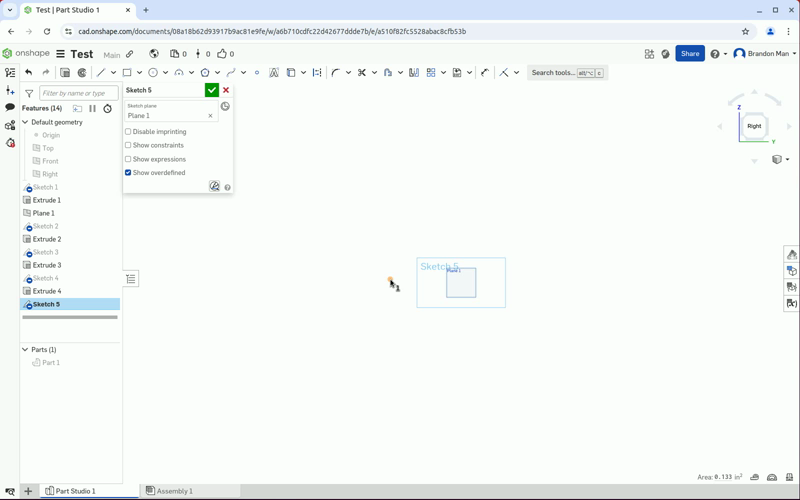
mouse_move(73, 352)
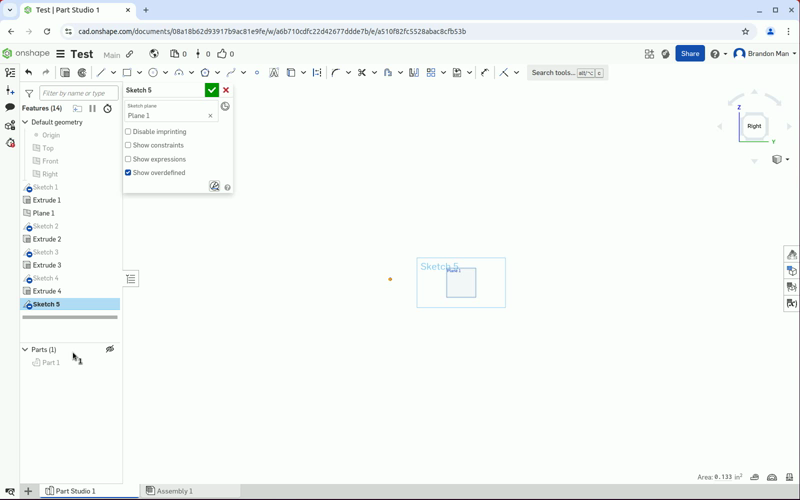
key(shift+y)
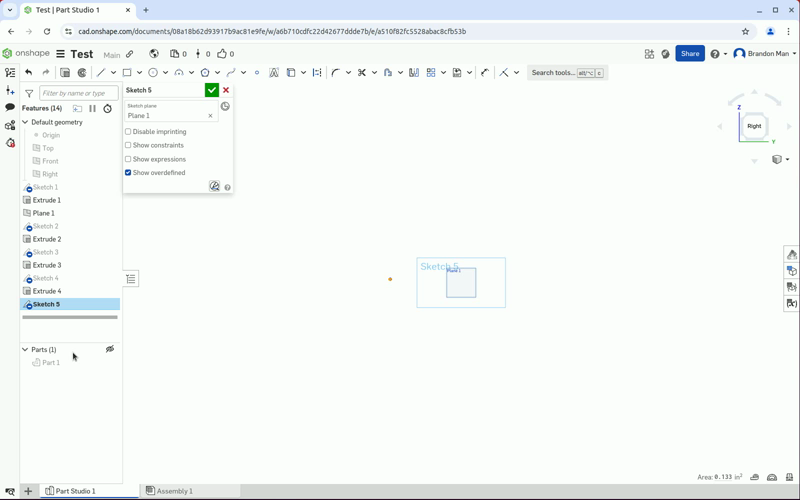
key(shift+e)
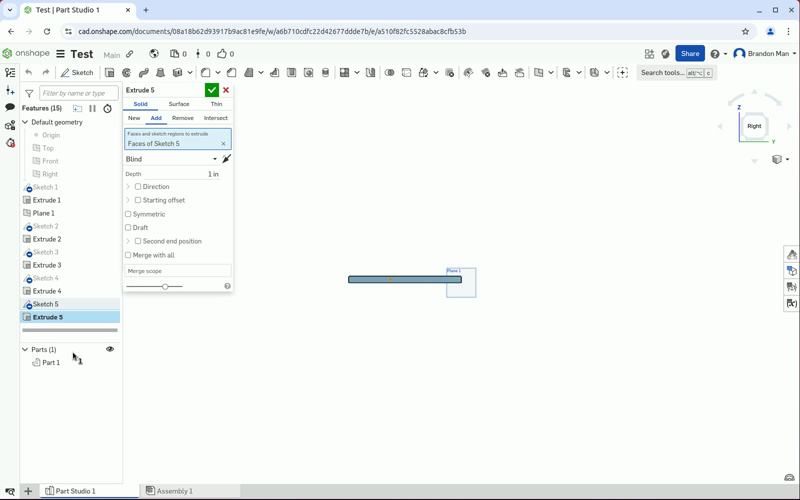
mouse_move(143, 106)
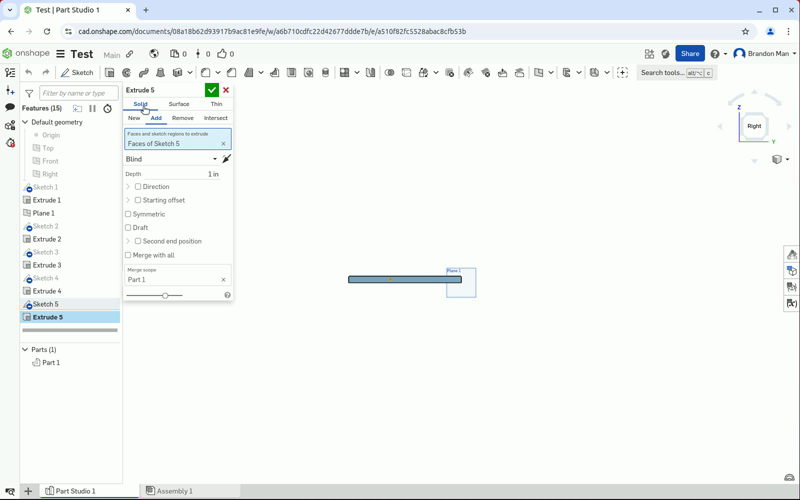
click(143, 106)
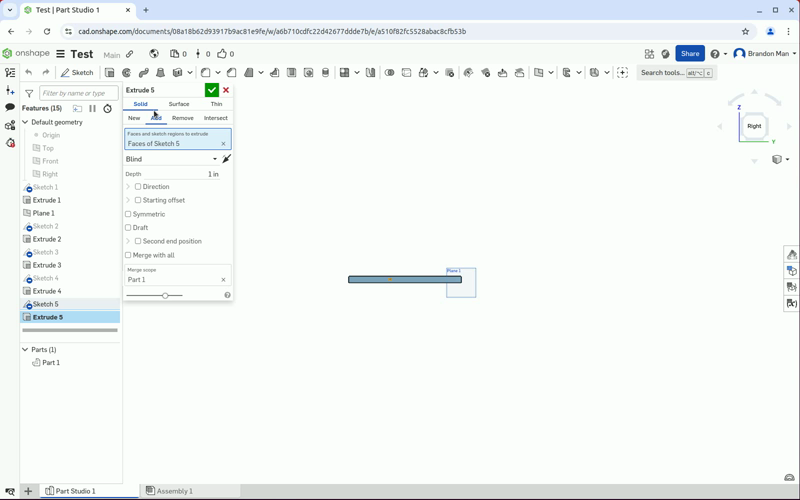
mouse_move(186, 120)
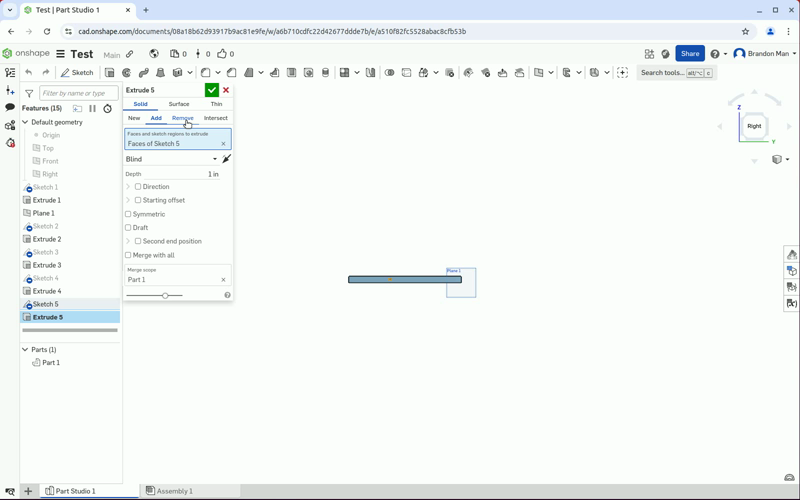
click(186, 120)
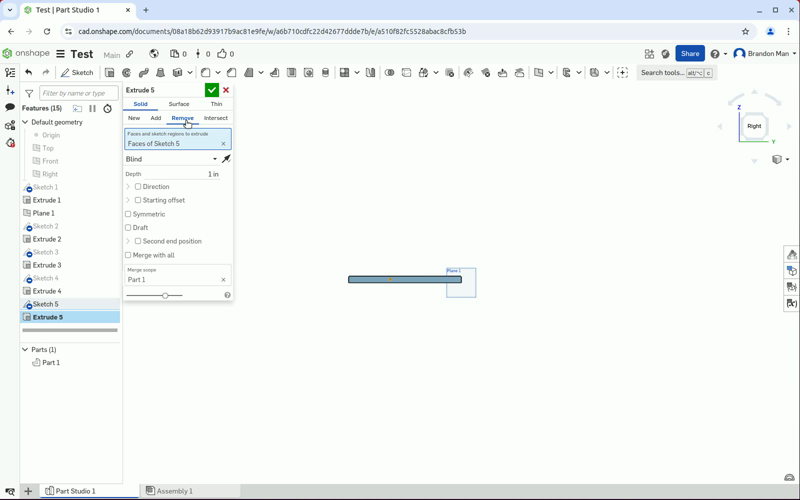
key(tab, 4)
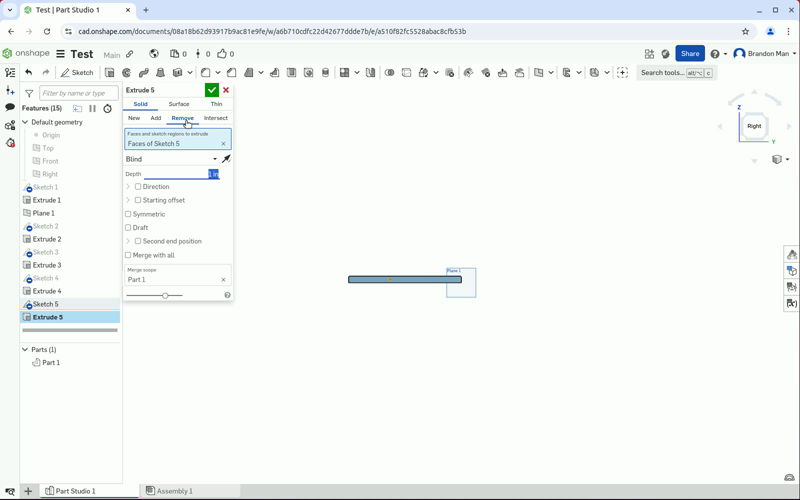
text(0.241)
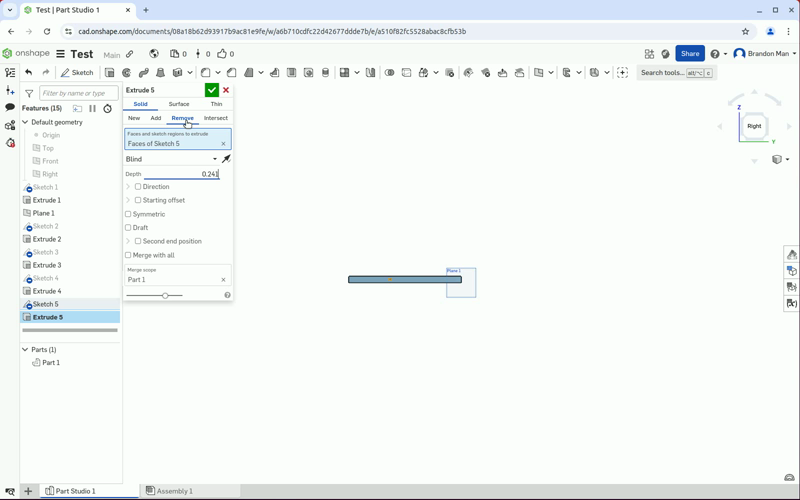
key(tab, 6)
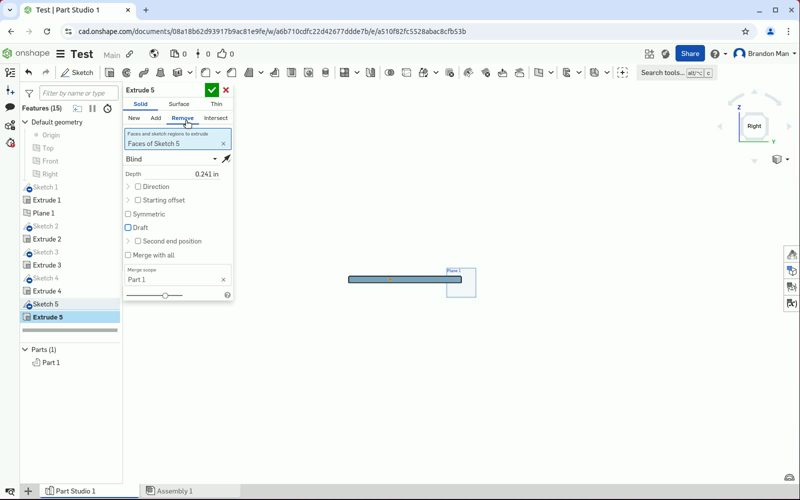
key(space)
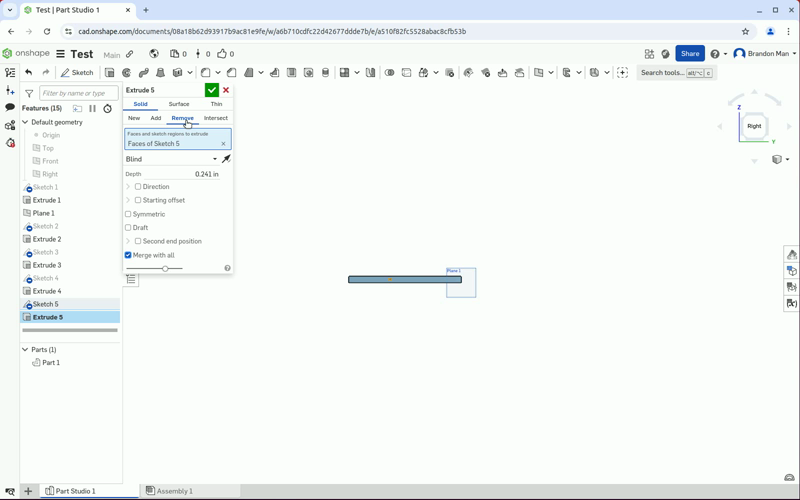
key(enter)
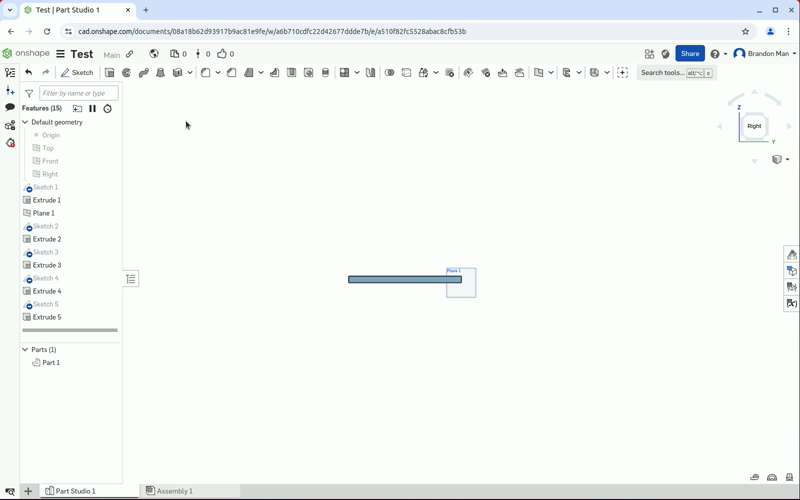
key(shift+h)
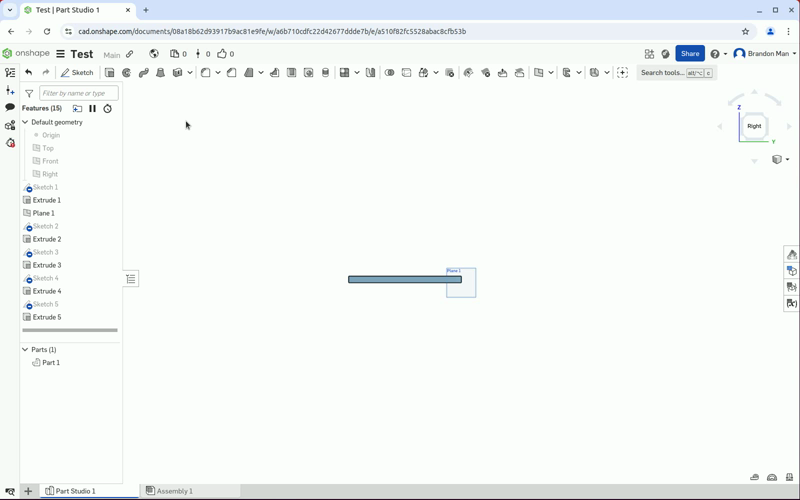
key(shift+h)
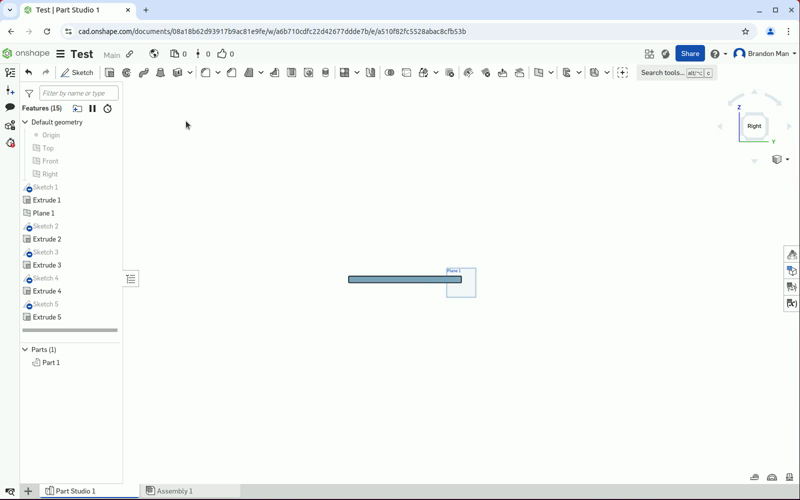
mouse_move(73, 189)
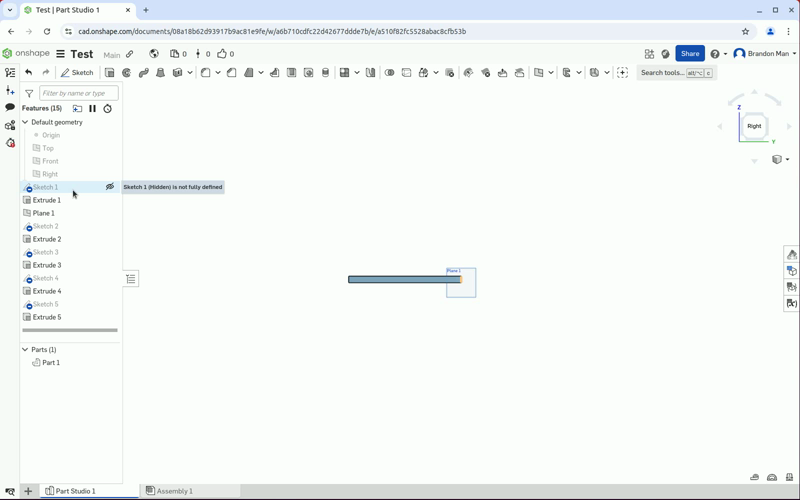
click(73, 189)
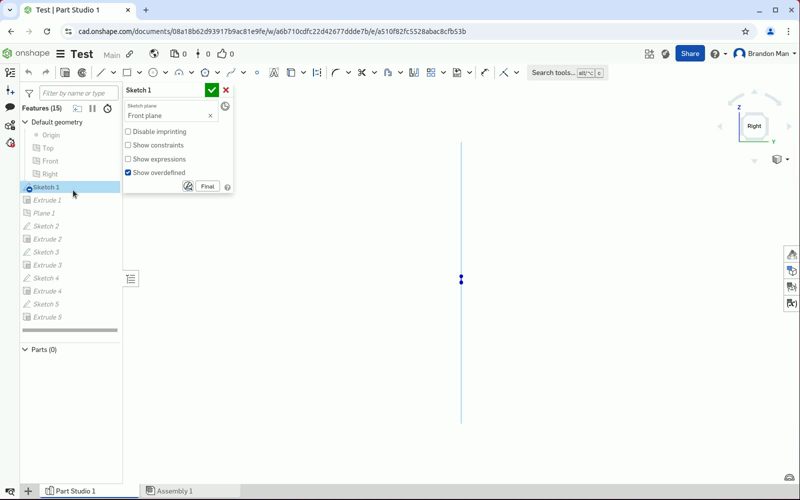
mouse_move(229, 92)
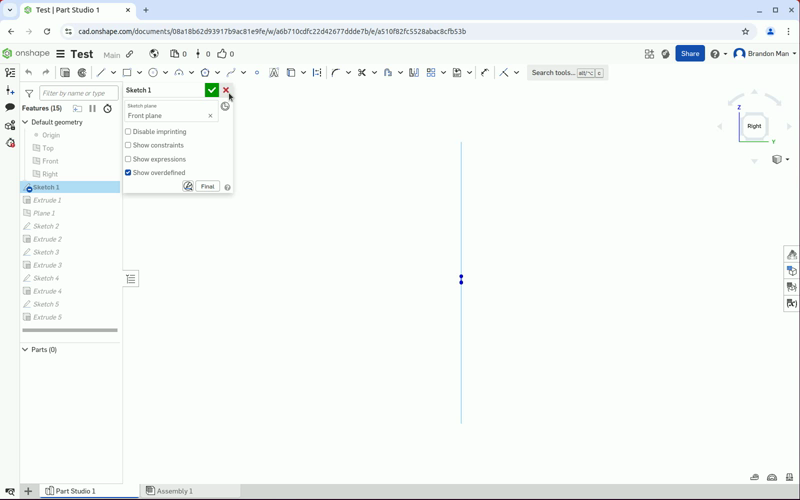
click(229, 92)
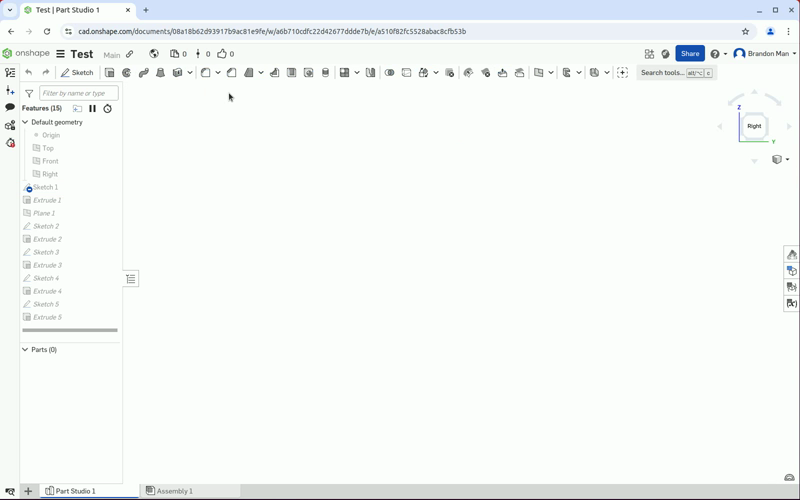
key(shift+s)
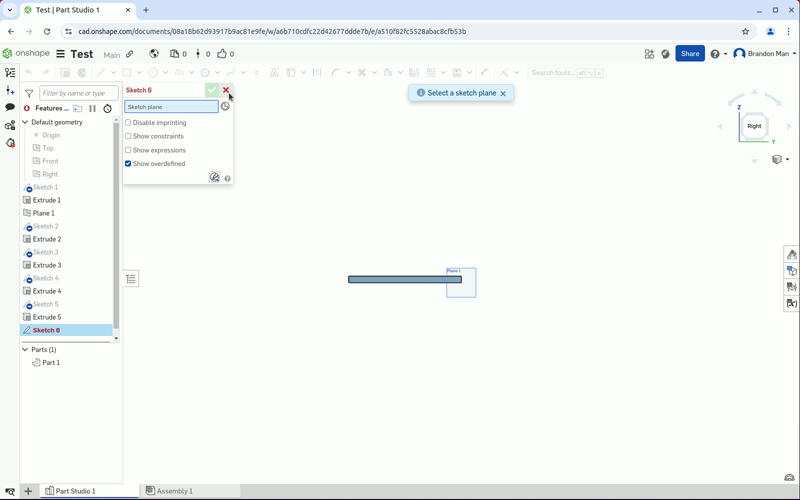
mouse_move(69, 215)
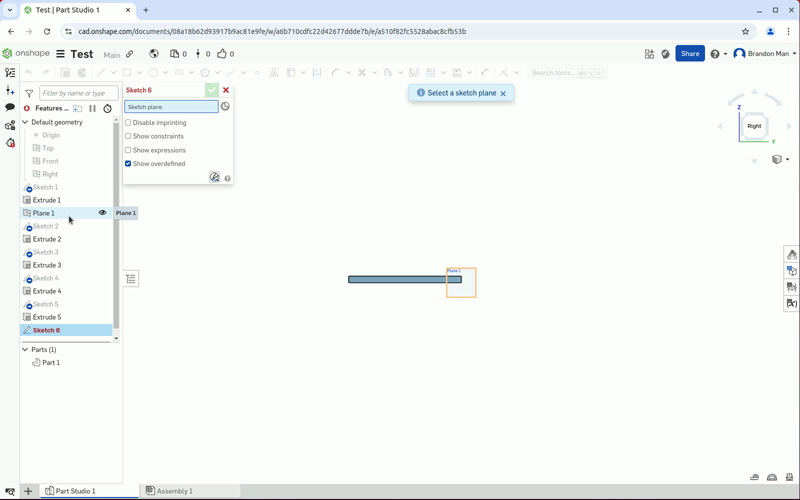
click(69, 215)
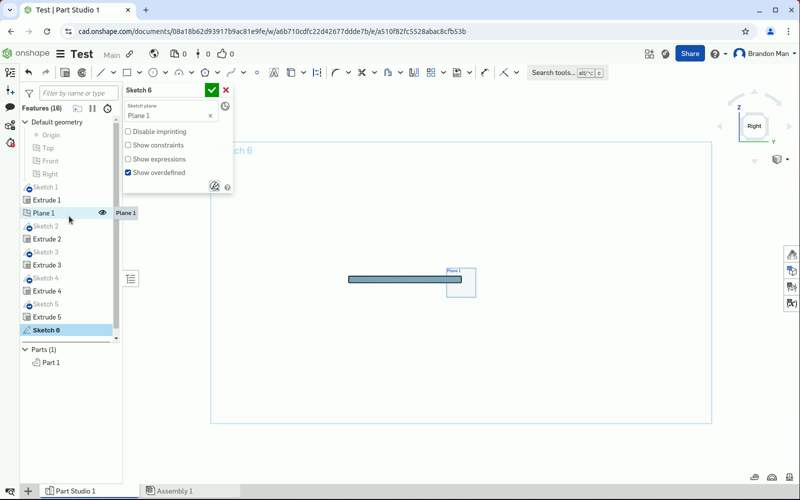
mouse_move(73, 352)
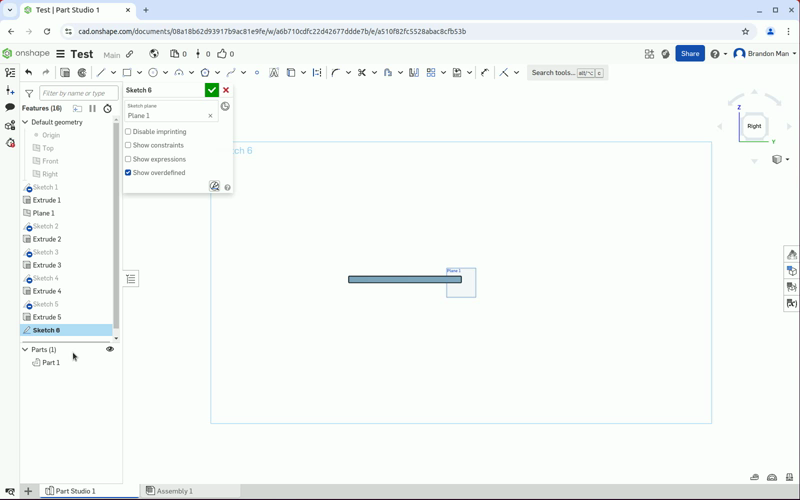
key(y)
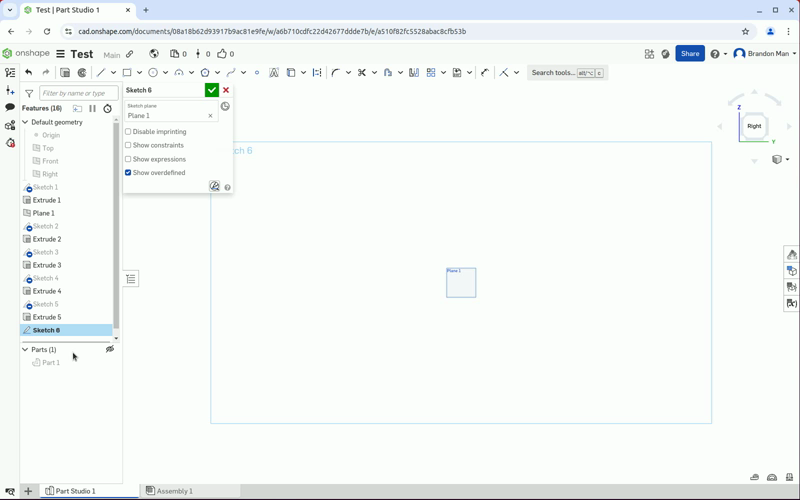
key(c)
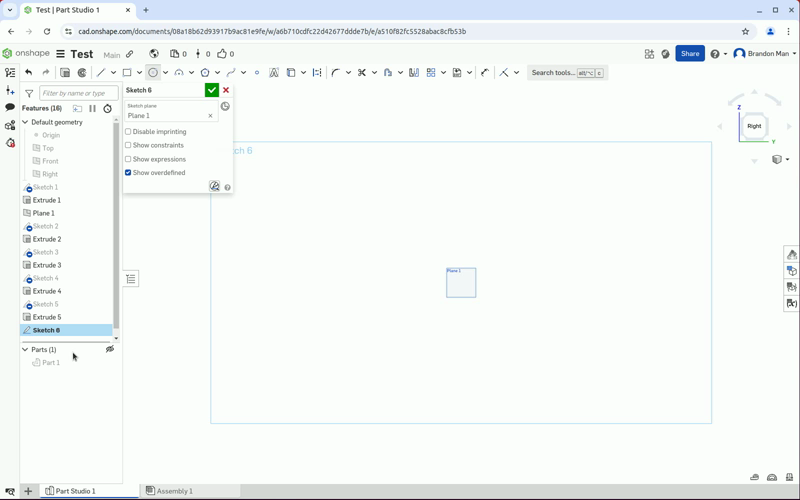
key_down(shift)
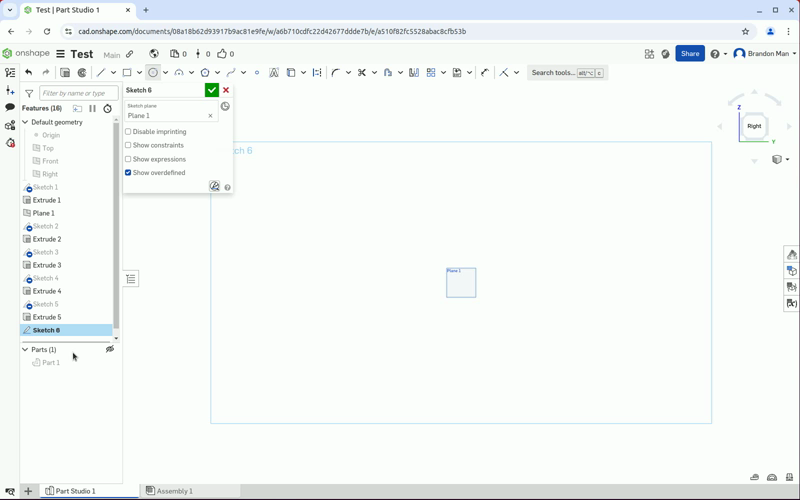
mouse_move(385, 279)
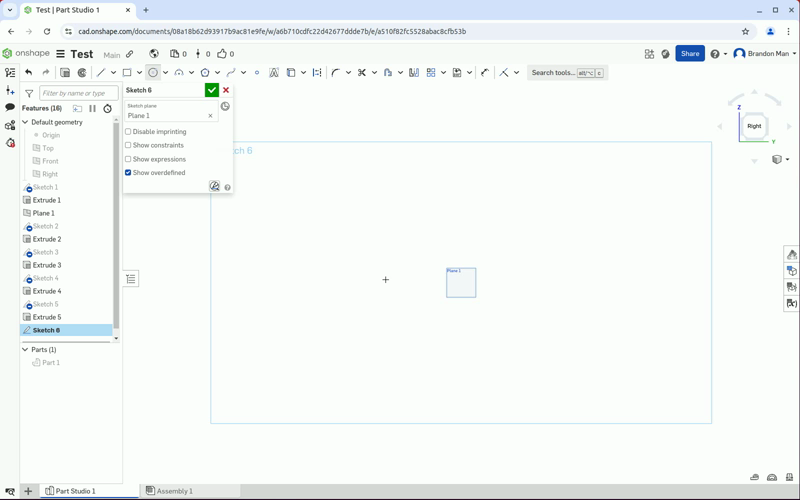
click(385, 279)
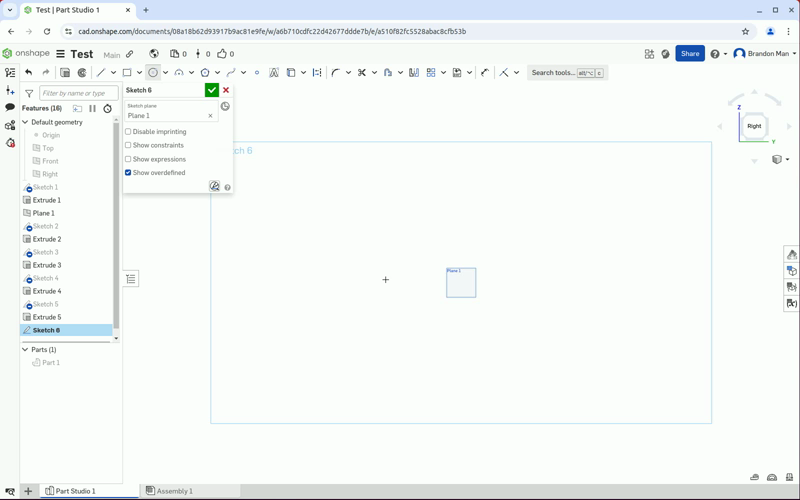
key_up(shift)
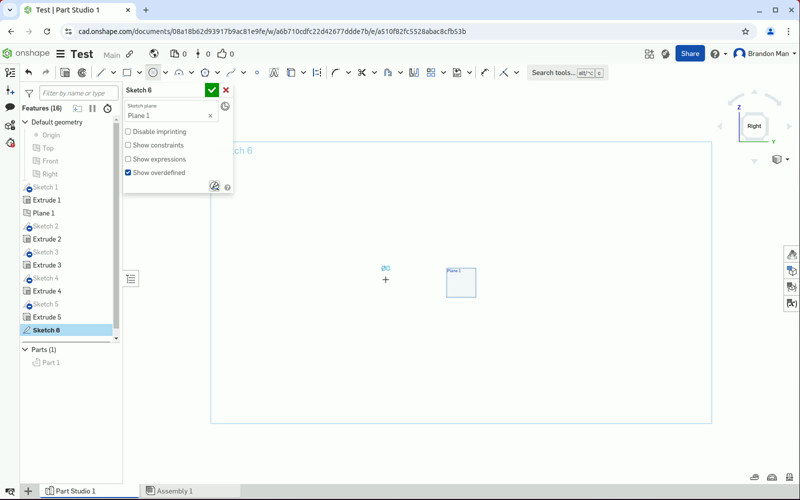
mouse_move(386, 279)
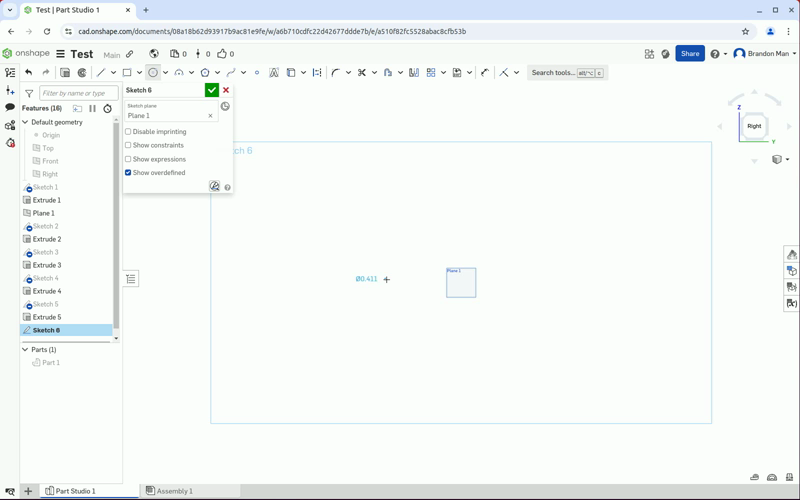
scroll(6)
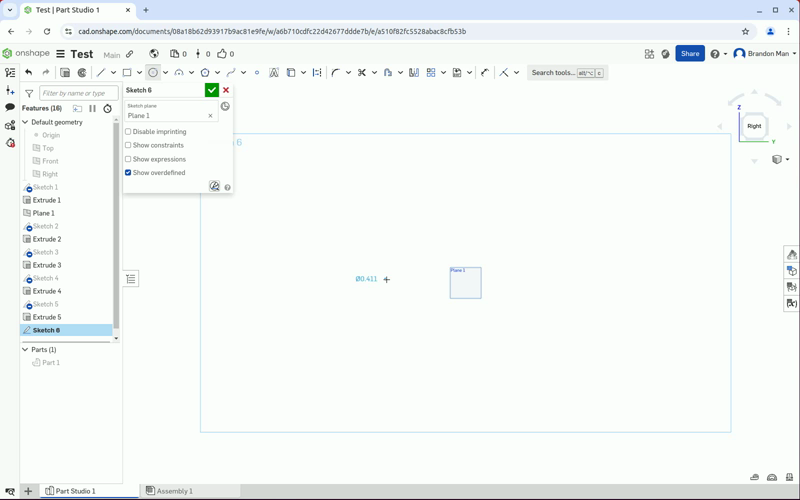
scroll(6)
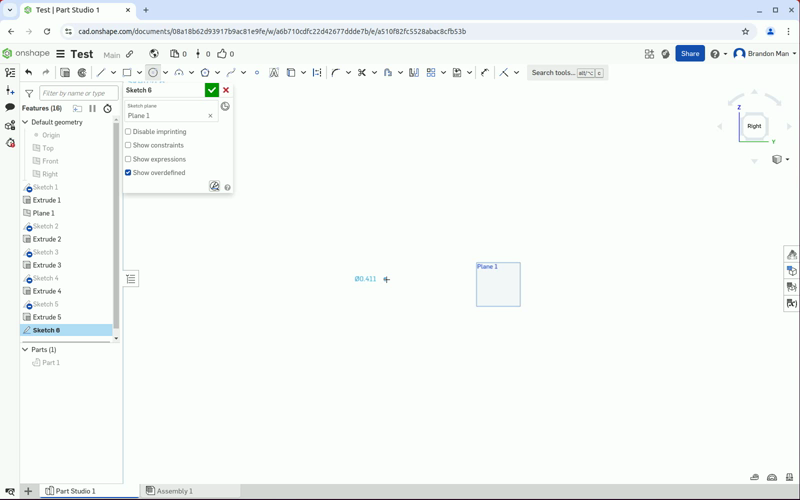
scroll(6)
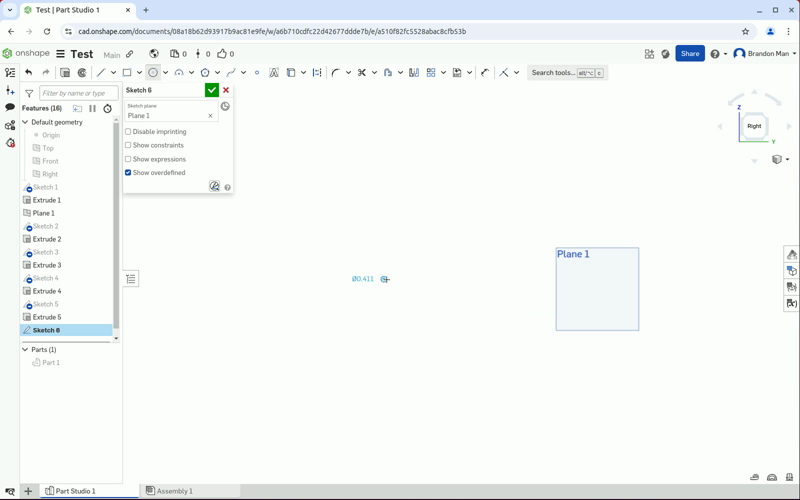
scroll(6)
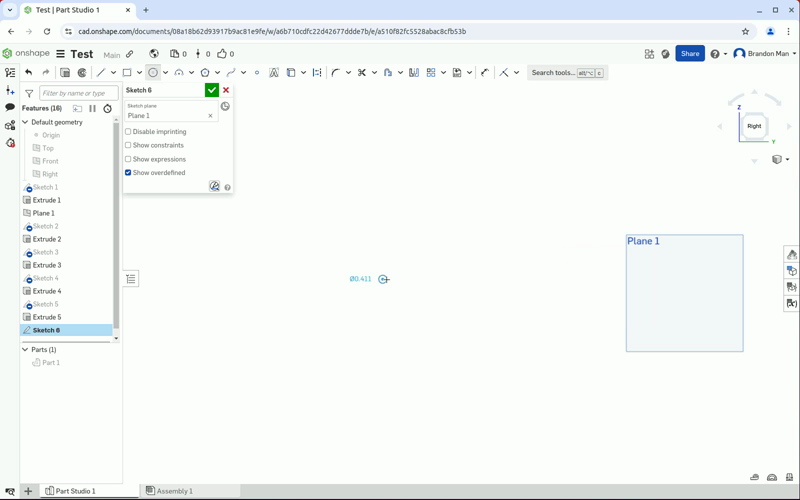
scroll(6)
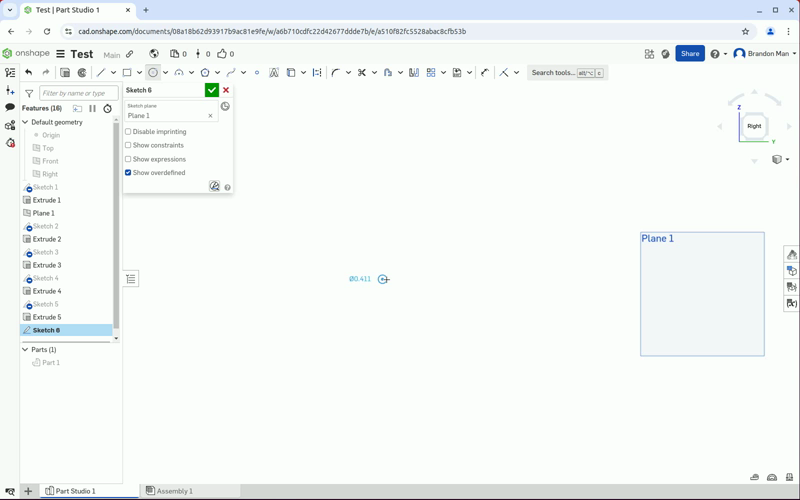
scroll(6)
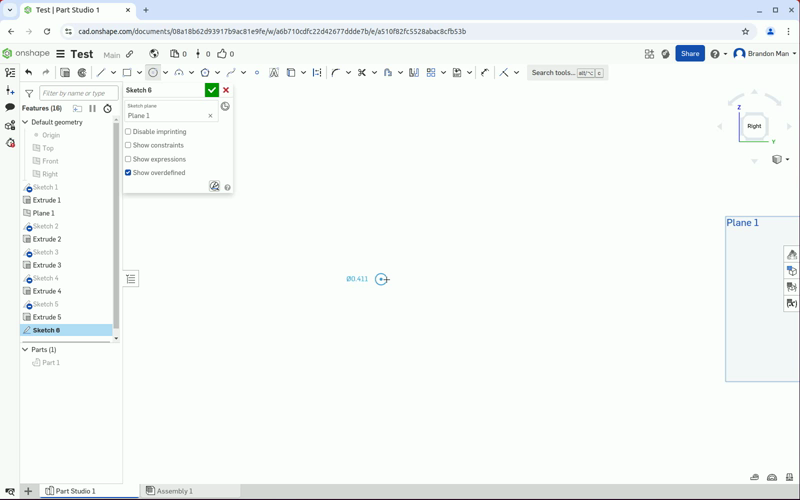
scroll(6)
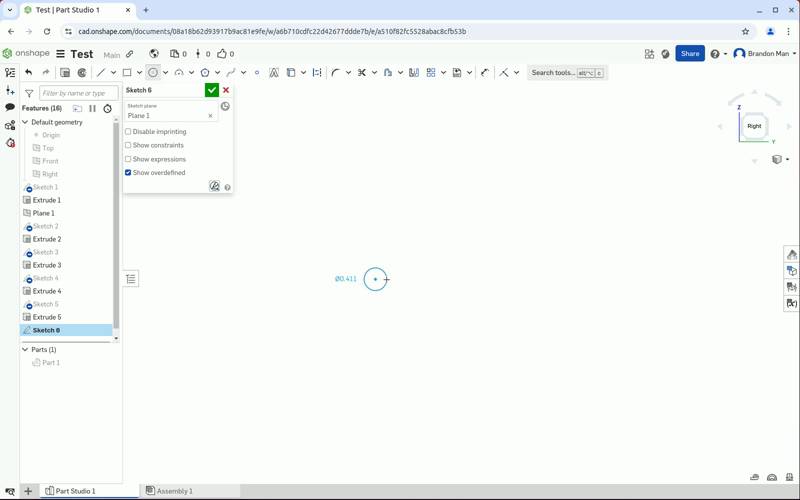
click(386, 279)
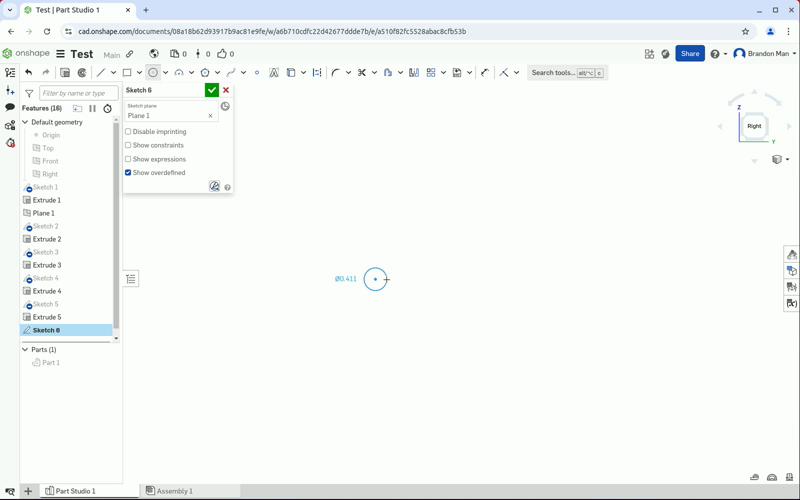
scroll(-6)
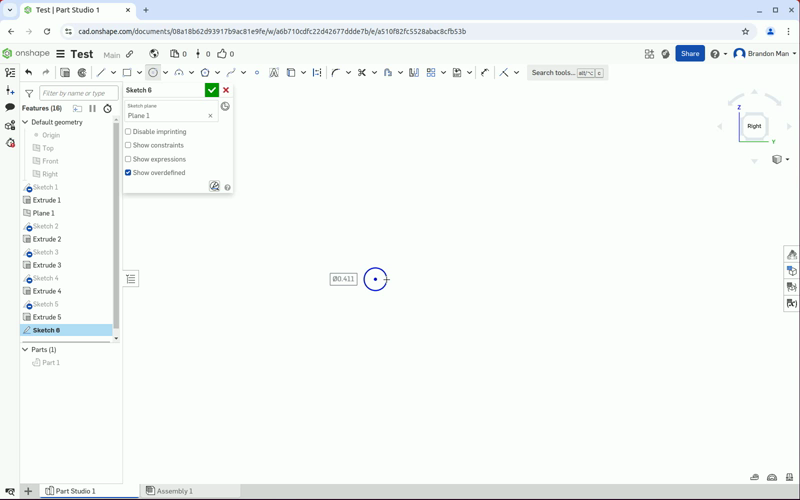
scroll(-6)
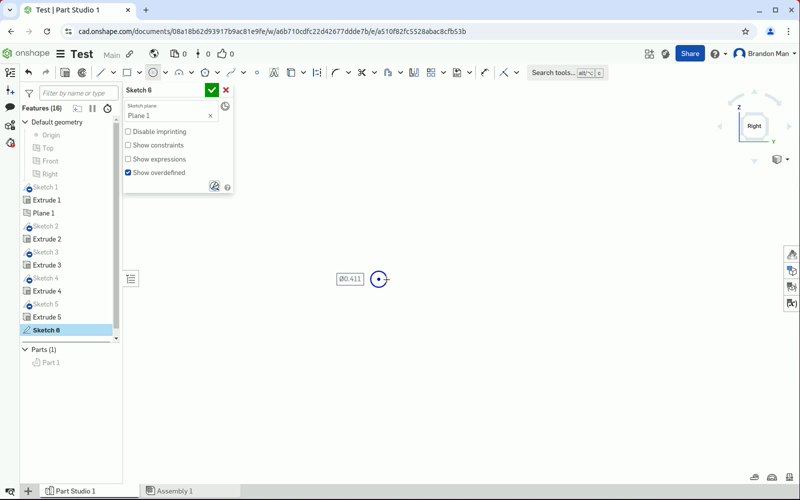
scroll(-6)
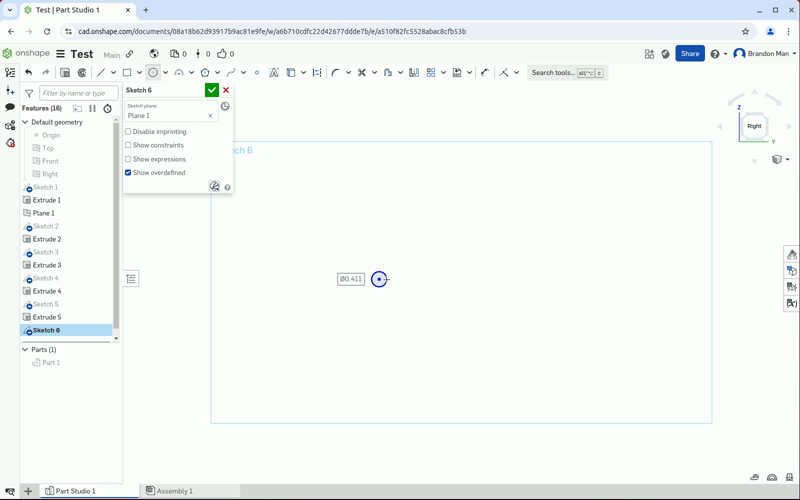
scroll(-6)
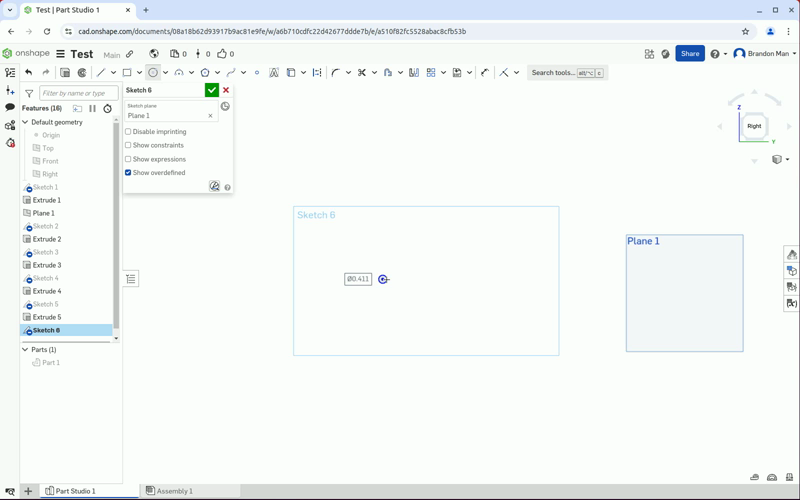
scroll(-6)
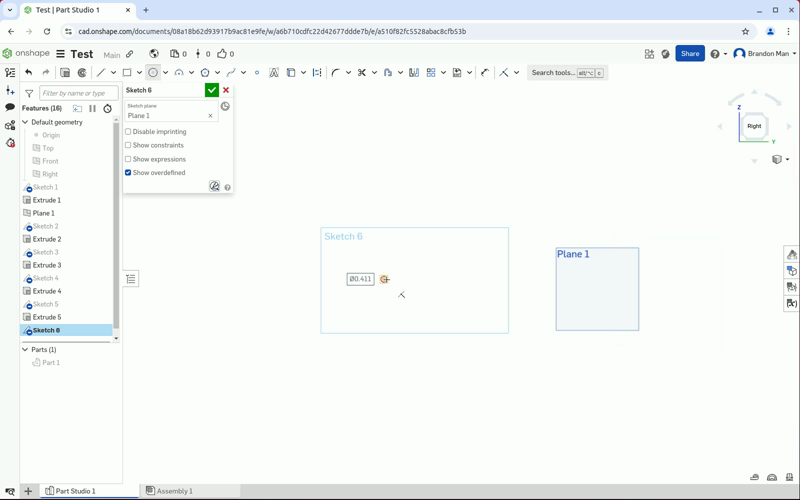
scroll(-6)
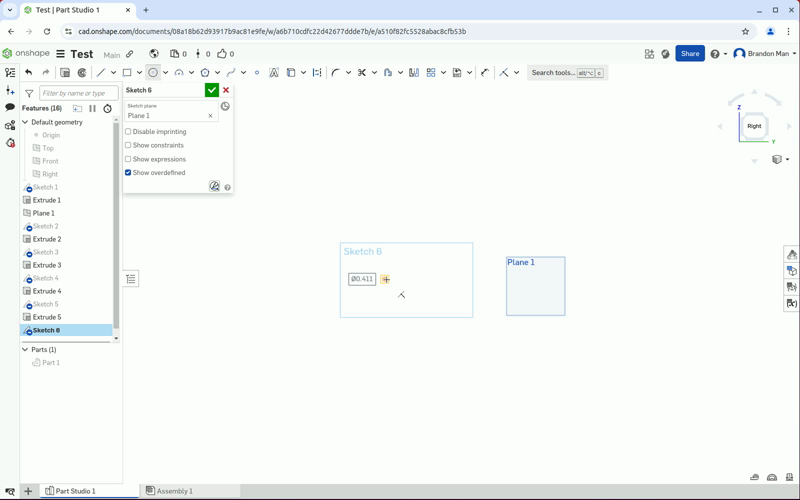
scroll(-6)
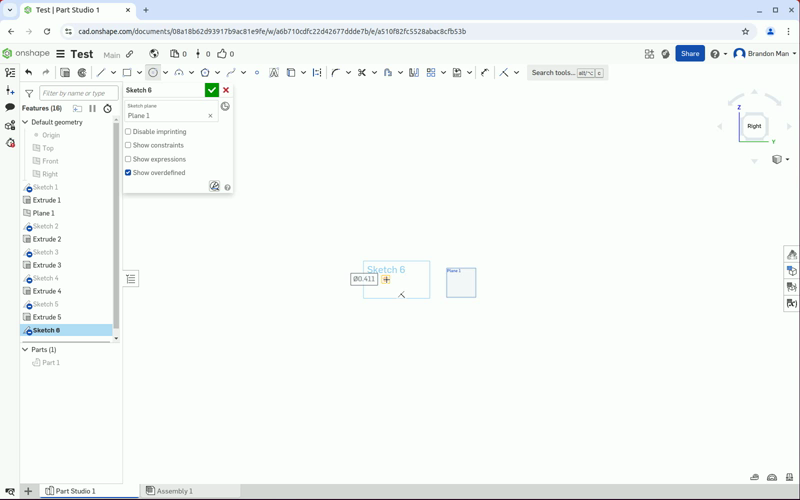
key(esc)
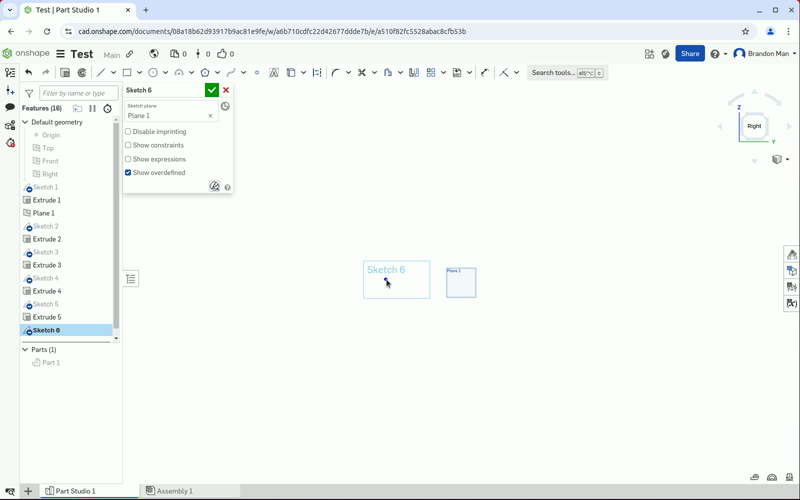
mouse_move(385, 279)
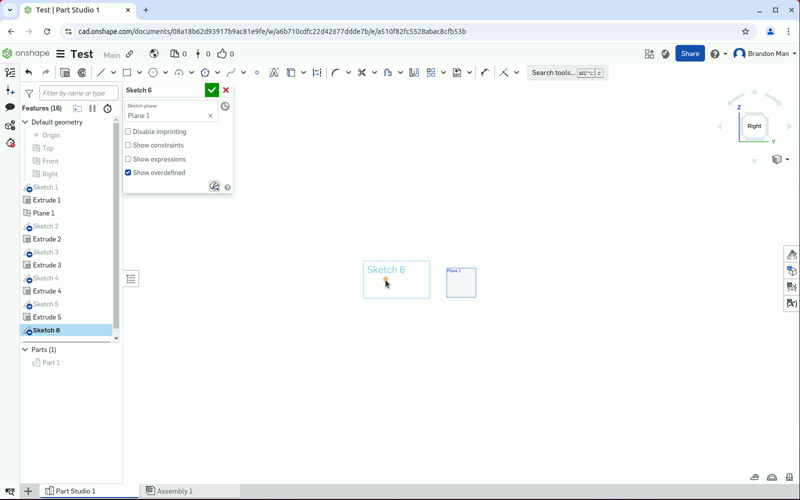
scroll(6)
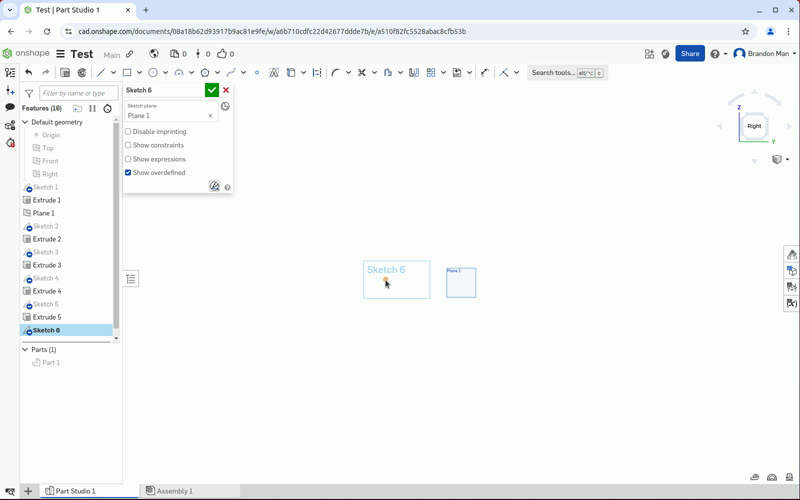
scroll(6)
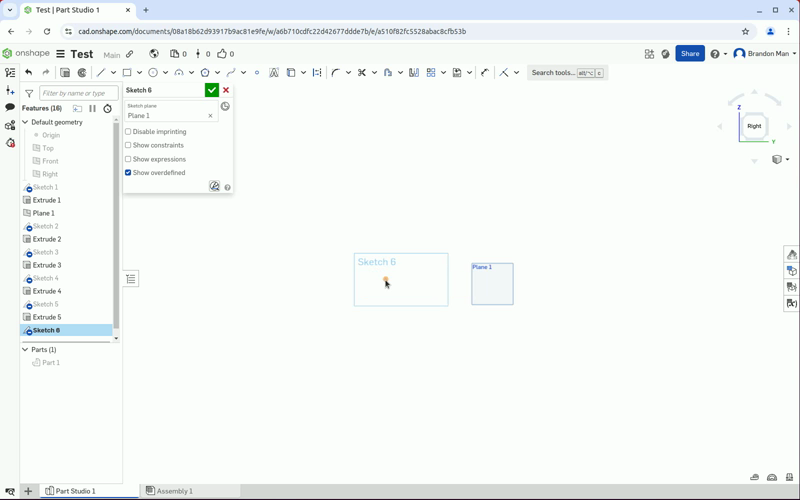
scroll(6)
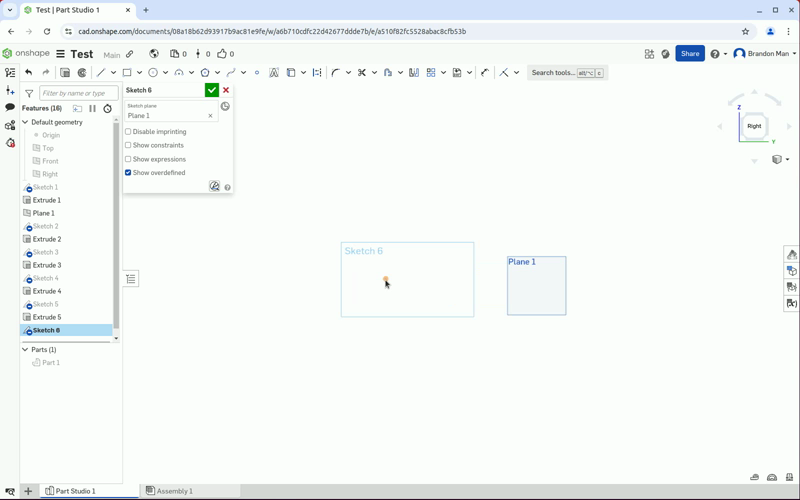
scroll(6)
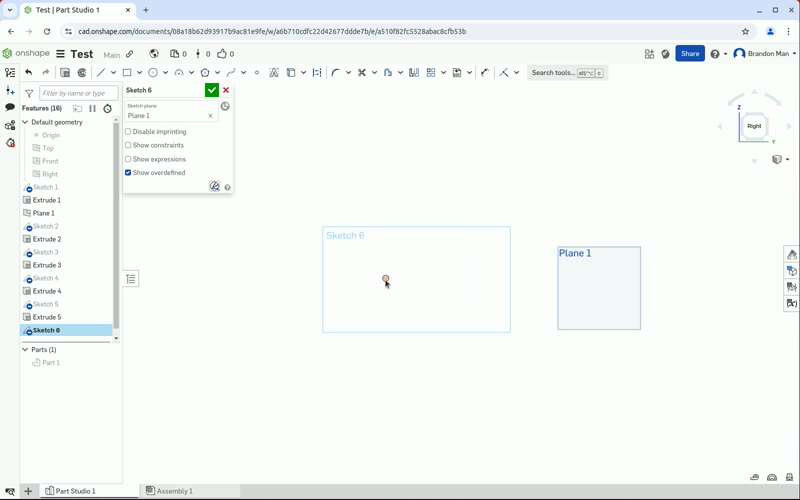
scroll(6)
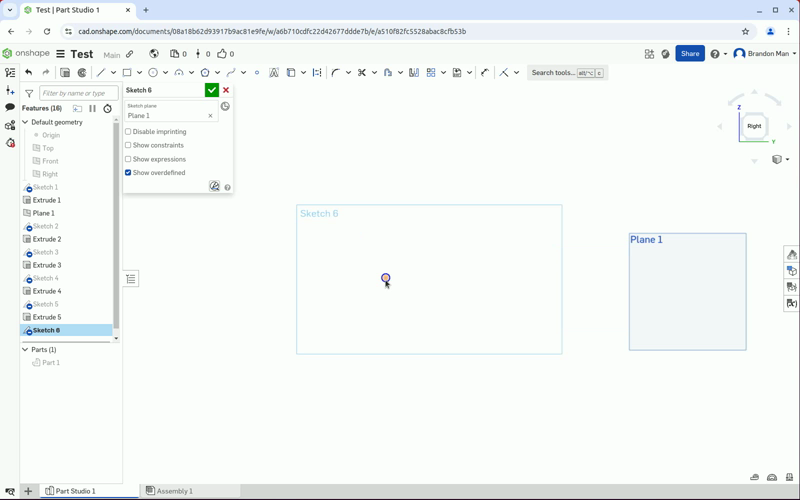
scroll(6)
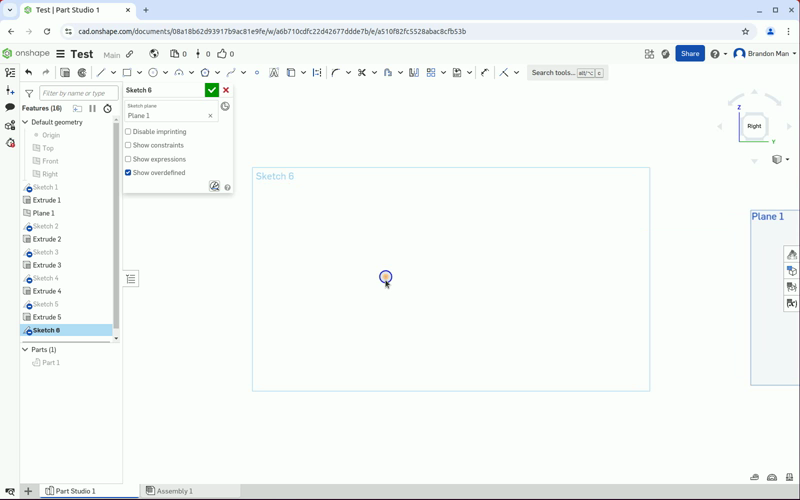
scroll(6)
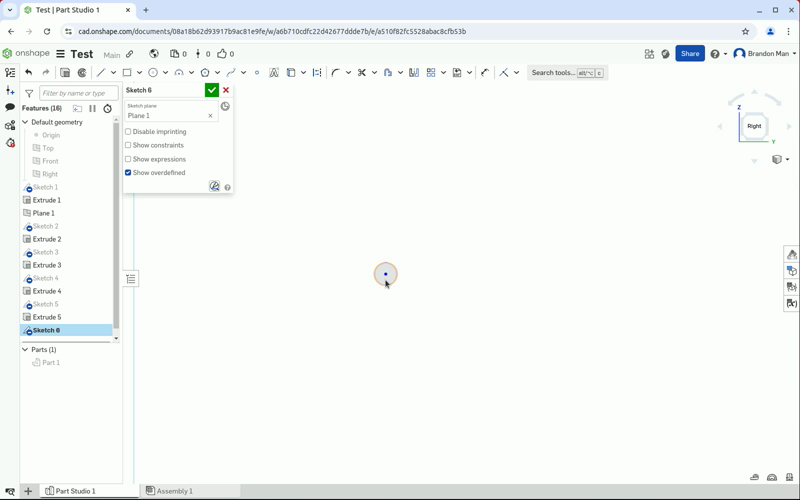
click(385, 279)
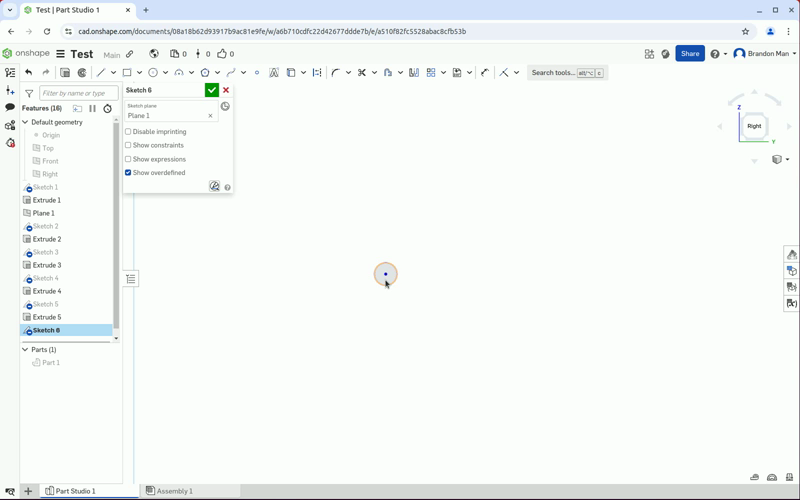
scroll(-6)
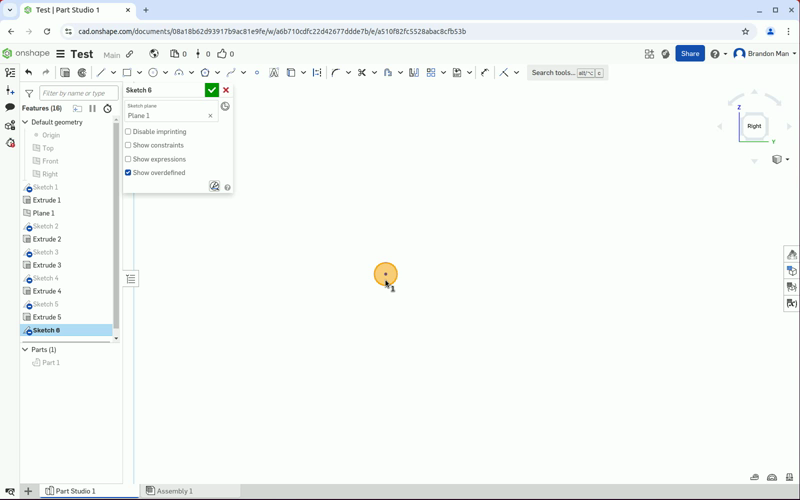
scroll(-6)
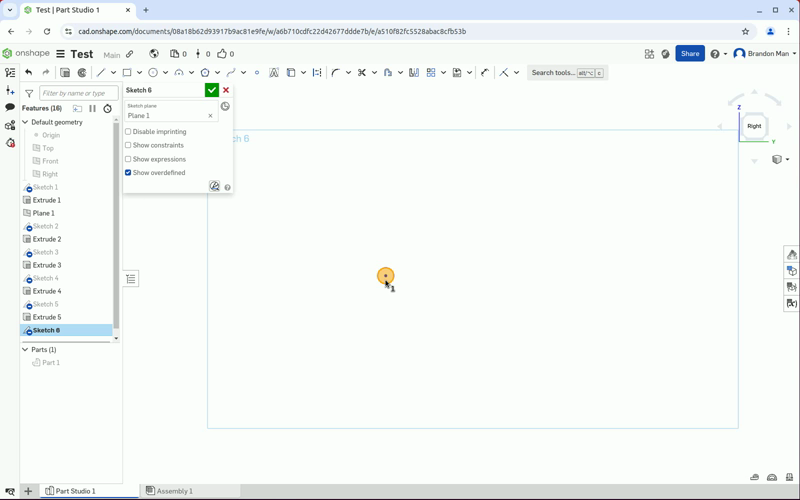
scroll(-6)
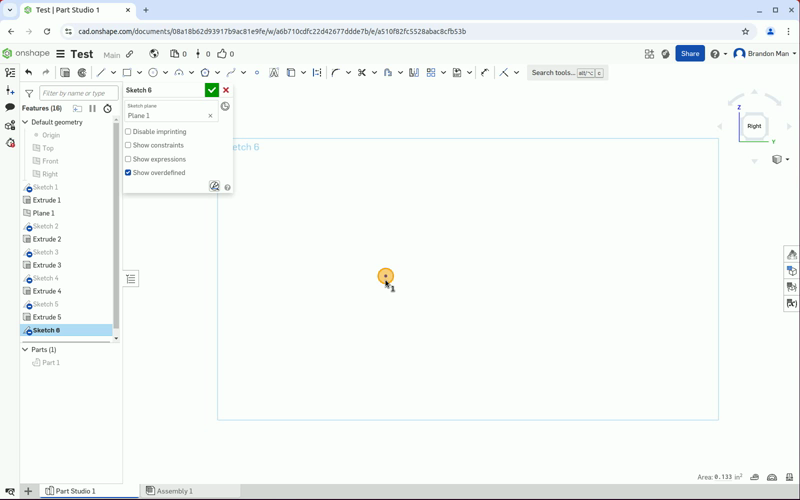
scroll(-6)
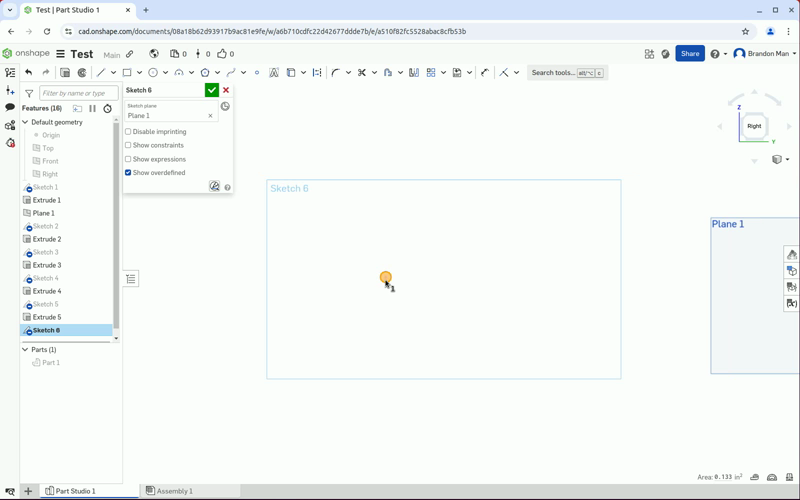
scroll(-6)
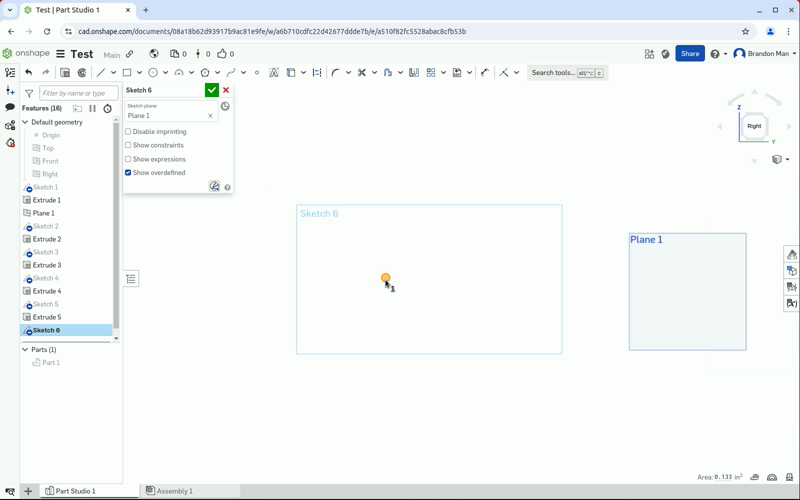
scroll(-6)
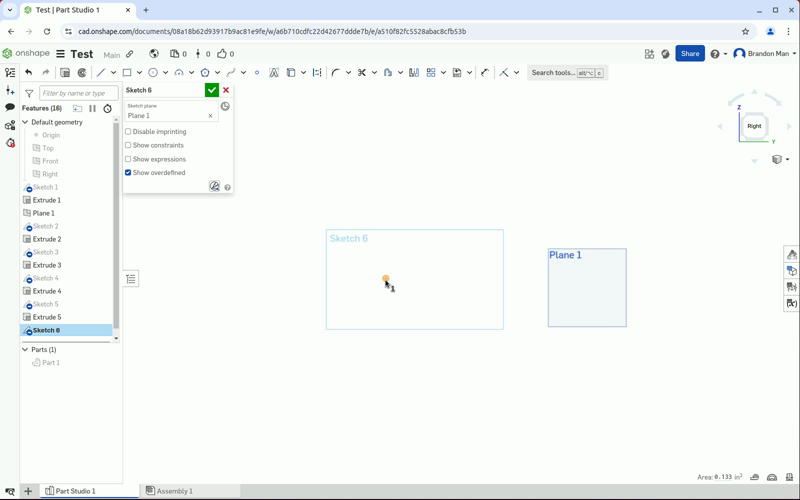
scroll(-6)
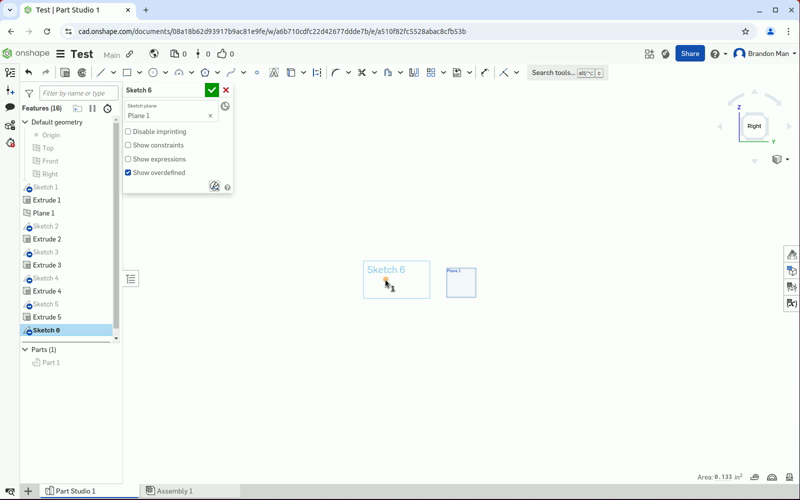
mouse_move(73, 352)
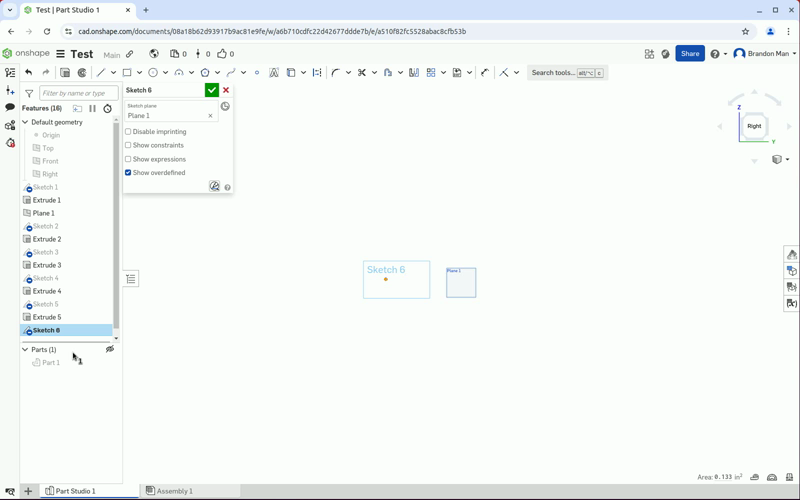
key(shift+y)
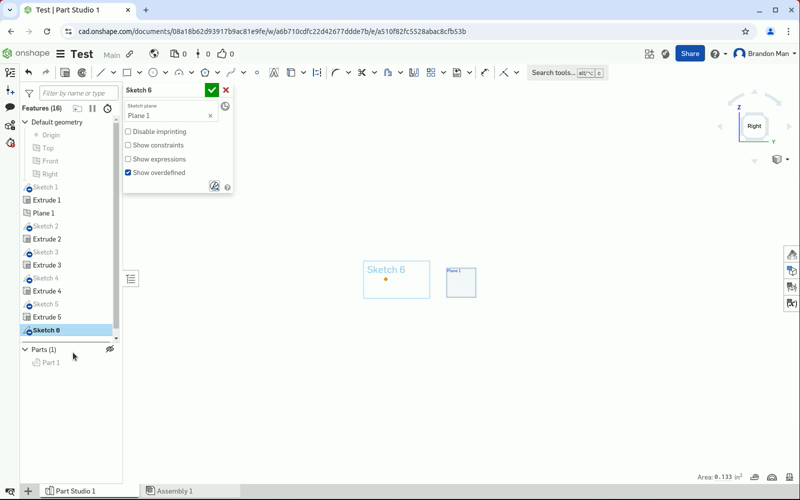
key(shift+e)
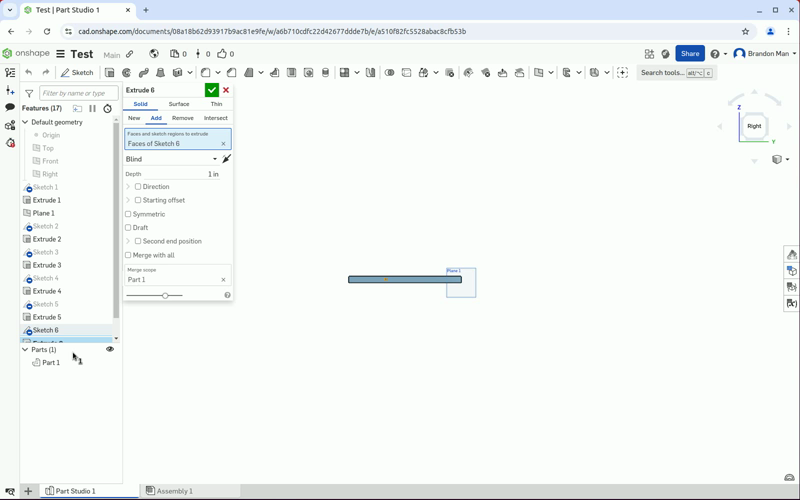
mouse_move(143, 106)
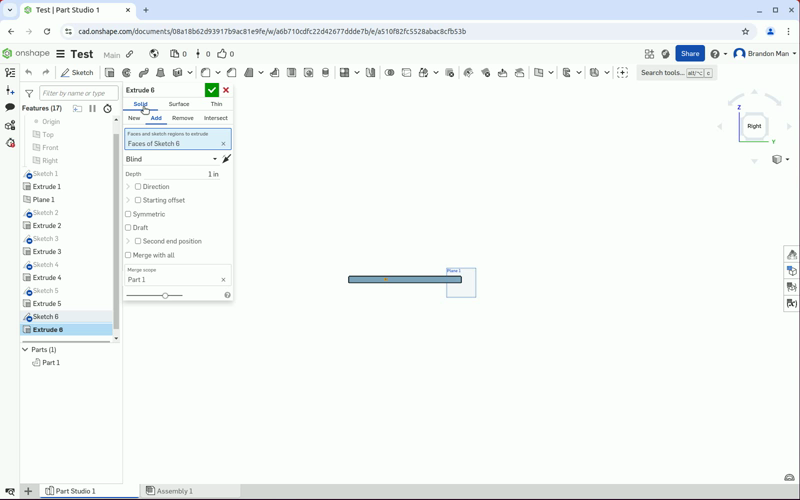
click(143, 106)
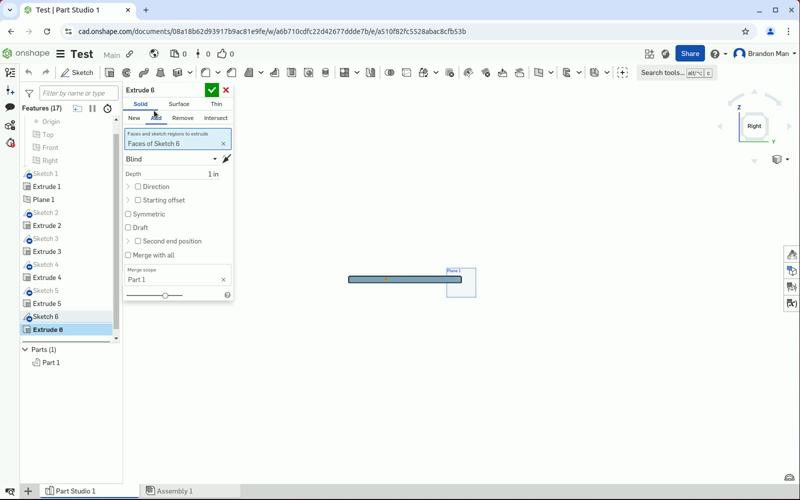
mouse_move(186, 120)
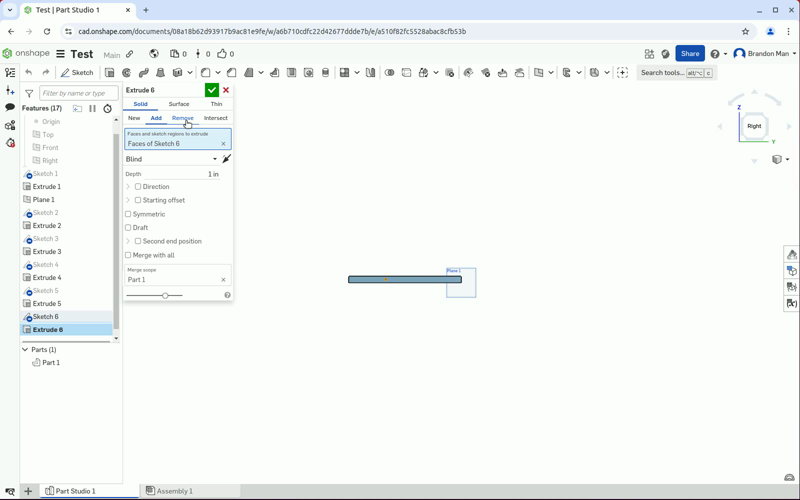
click(186, 120)
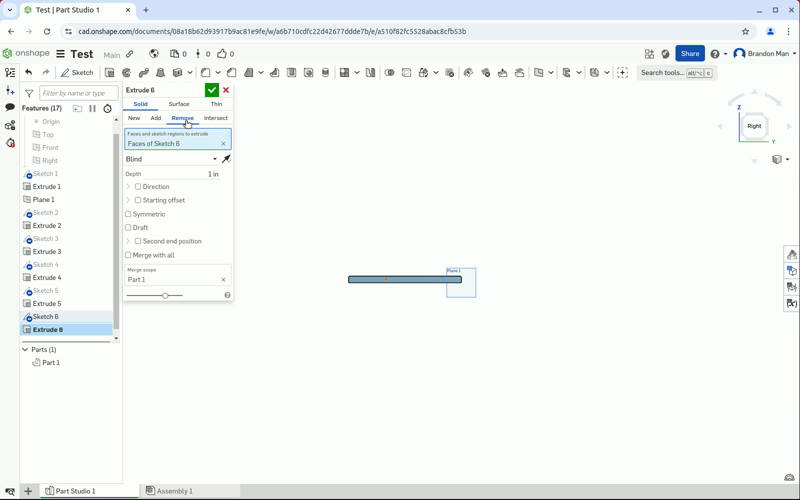
key(tab, 4)
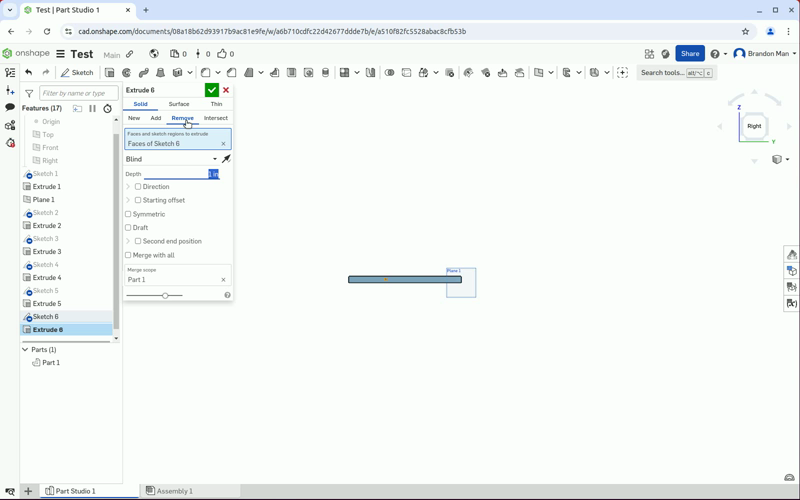
text(0.241)
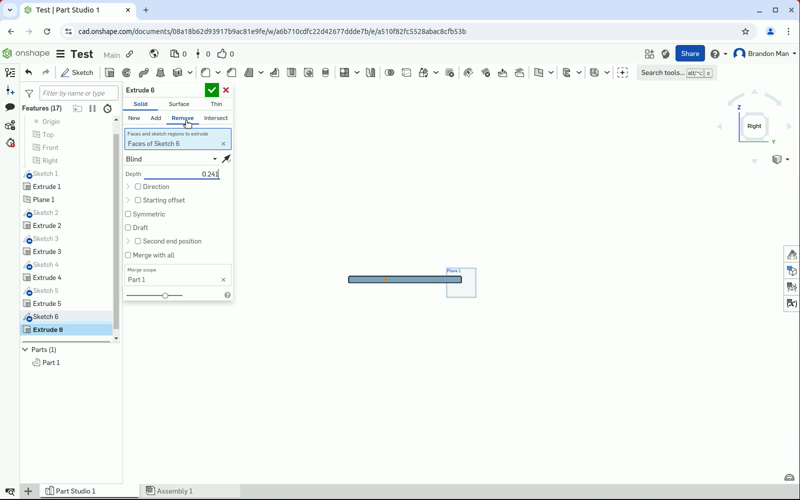
key(tab, 6)
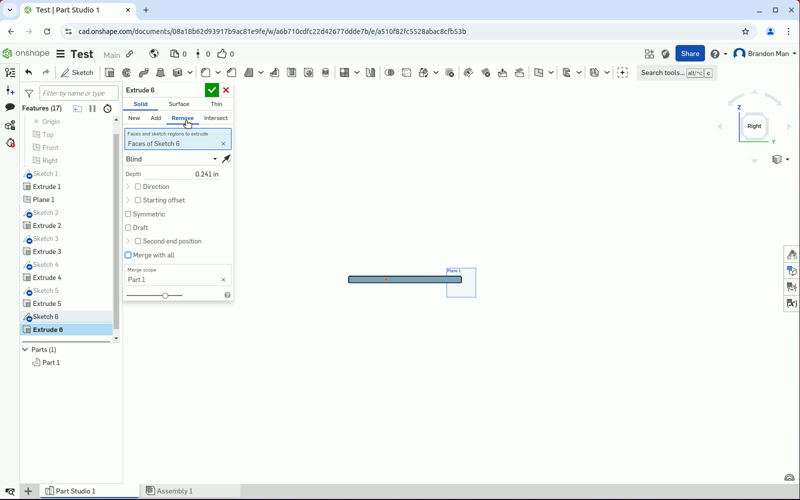
key(space)
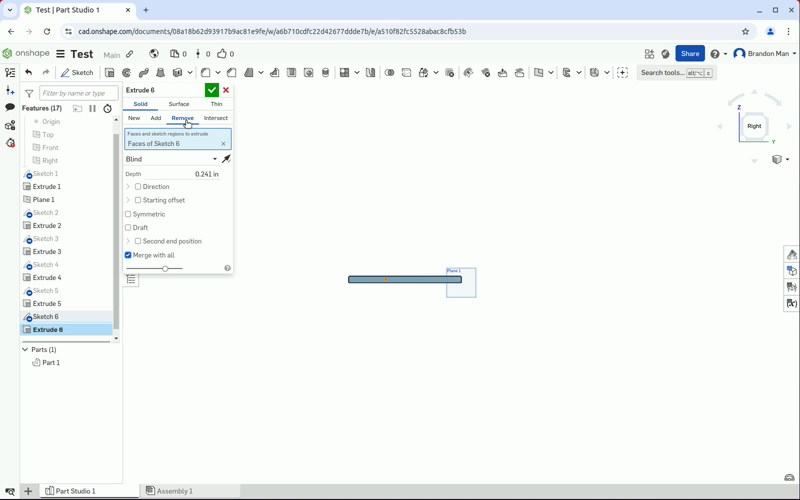
key(enter)
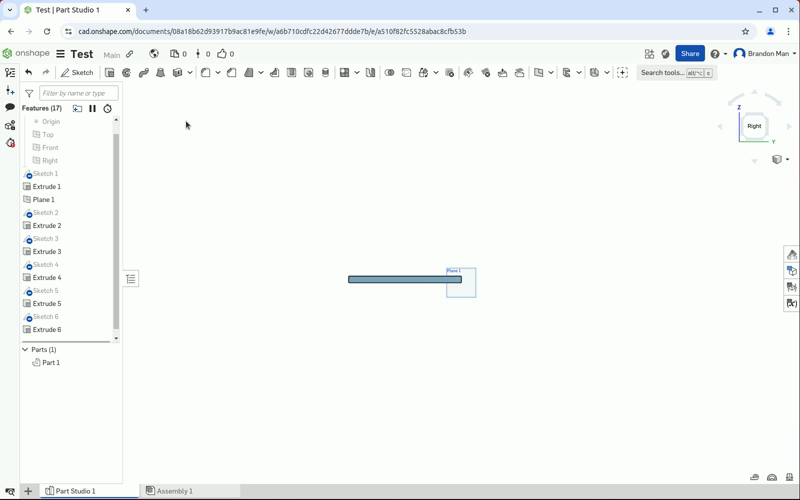
key(shift+h)
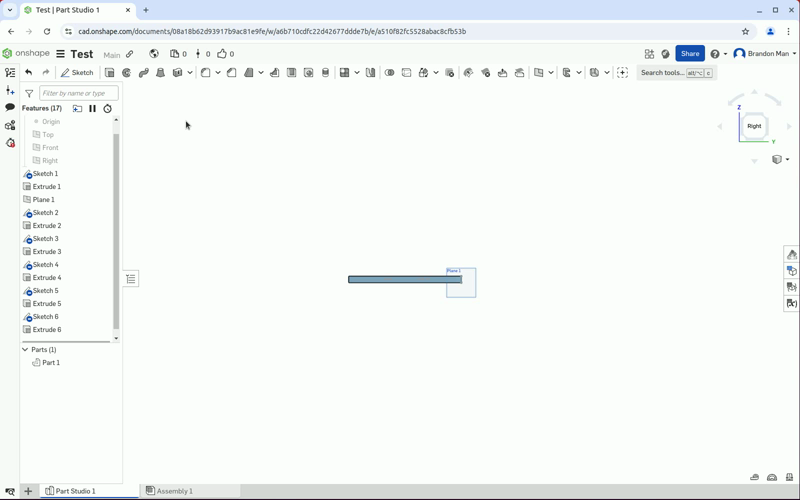
key(shift+h)
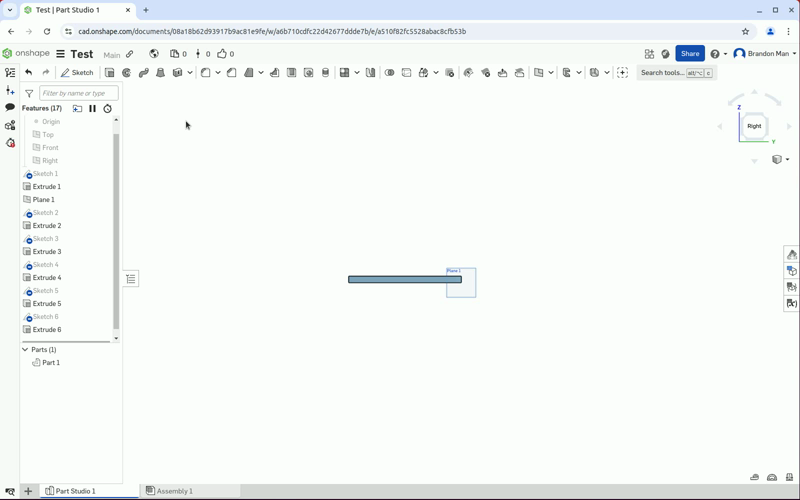
mouse_move(69, 176)
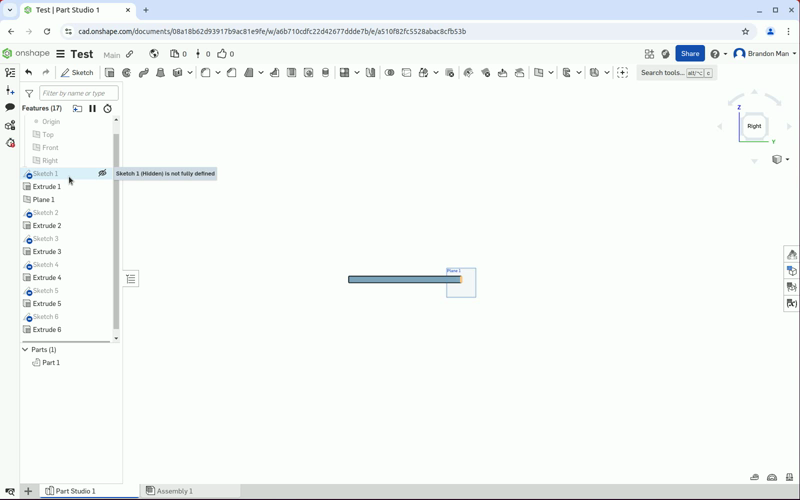
click(69, 176)
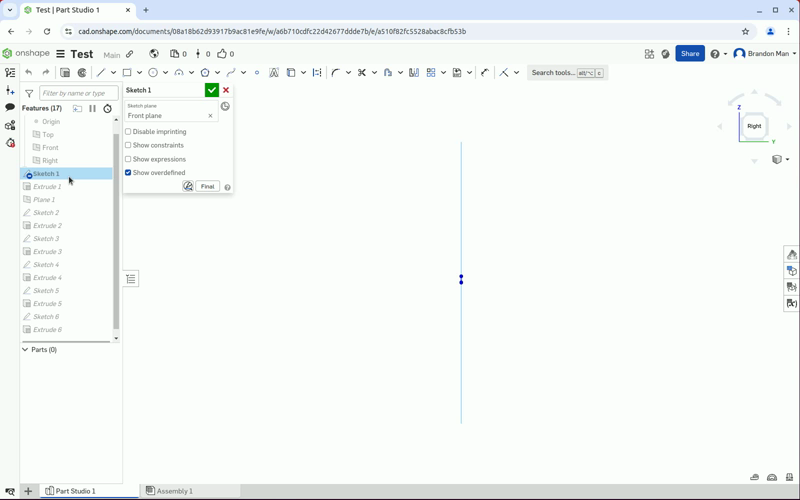
mouse_move(229, 92)
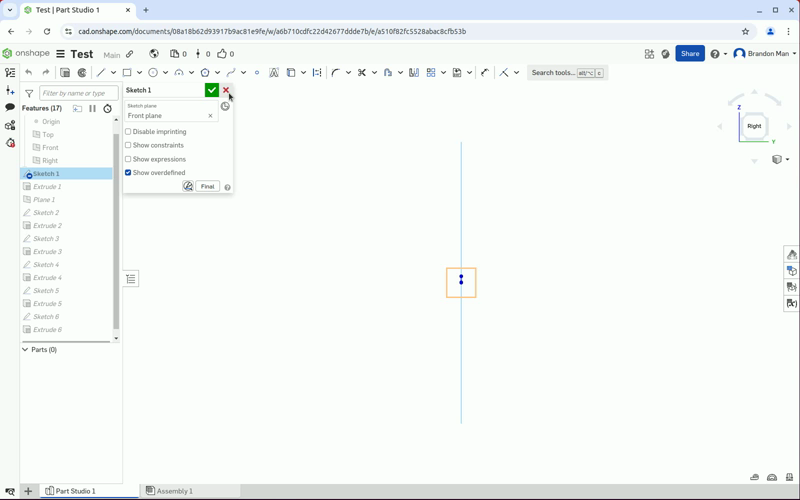
click(229, 92)
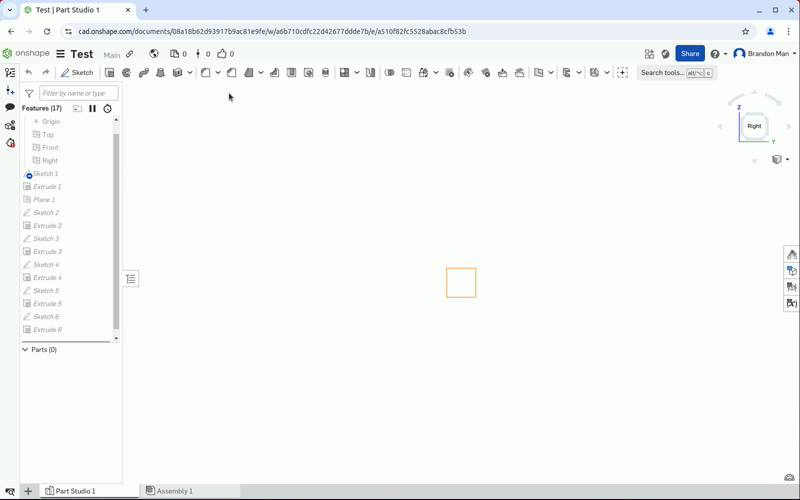
key(shift+s)
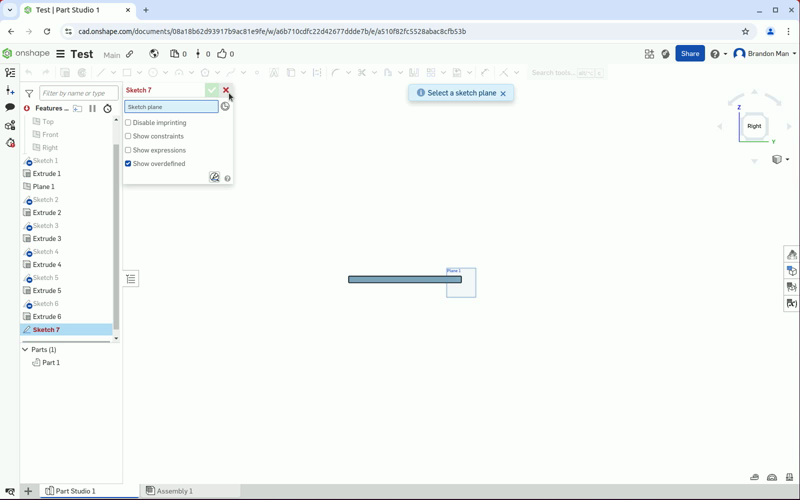
mouse_move(69, 189)
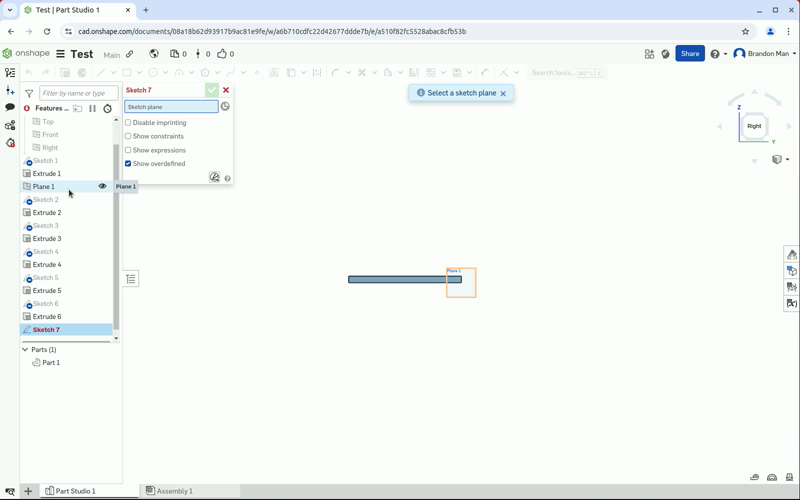
click(69, 189)
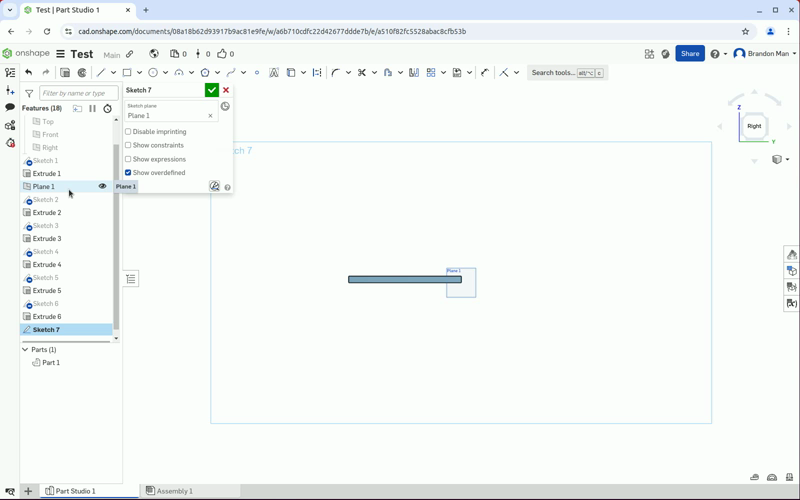
mouse_move(73, 352)
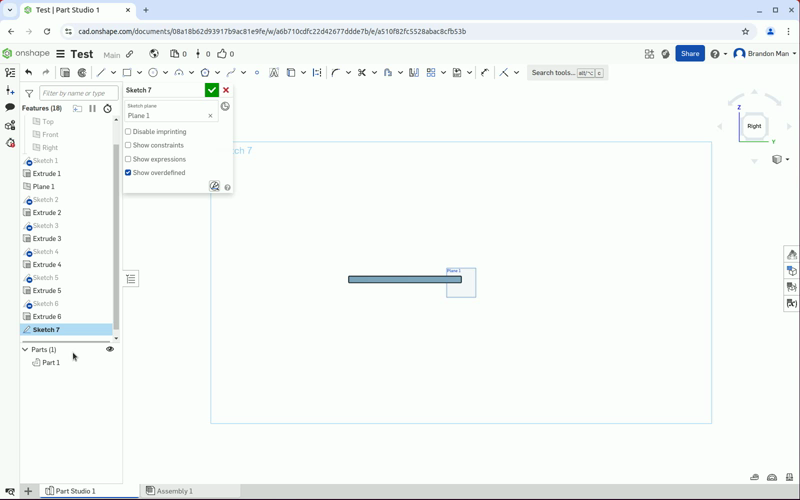
key(y)
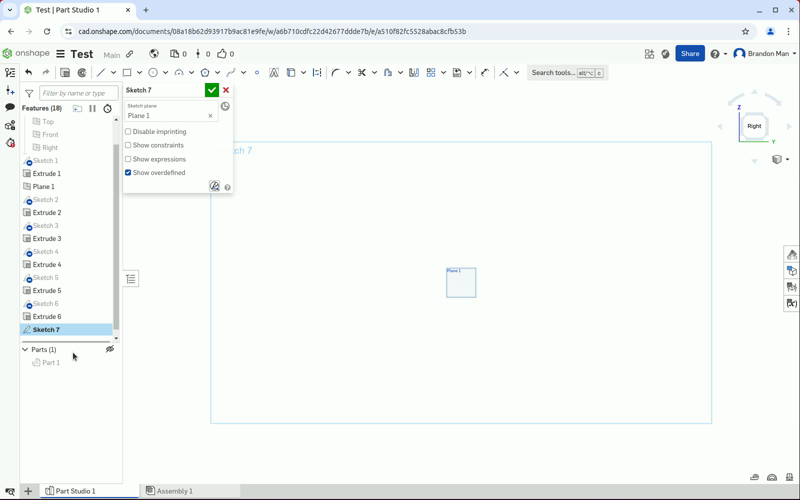
key(c)
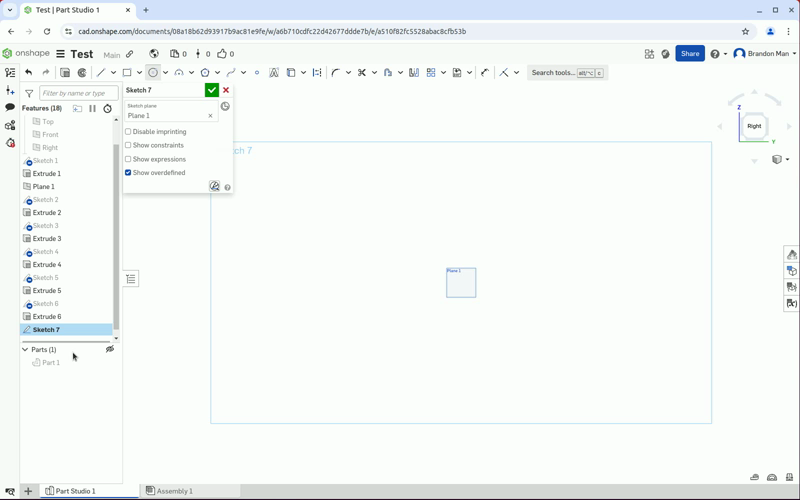
key_down(shift)
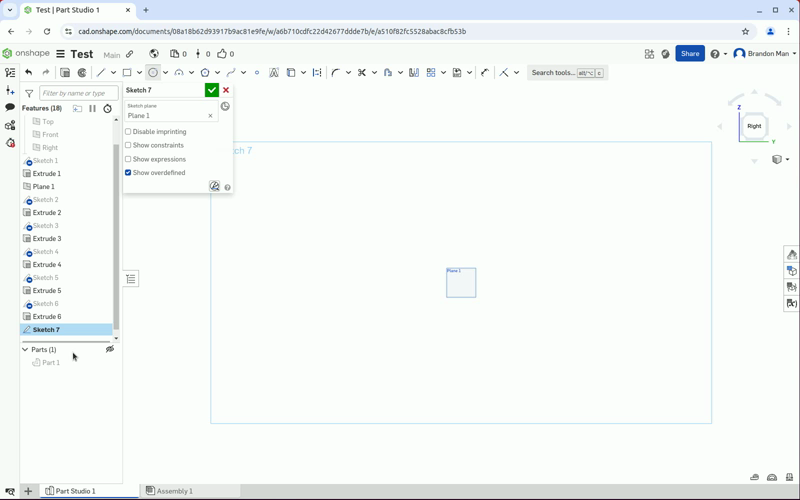
mouse_move(382, 279)
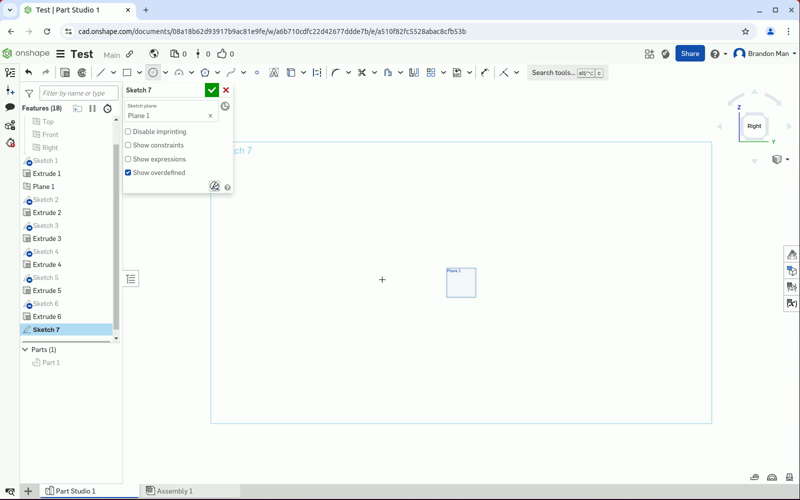
click(382, 279)
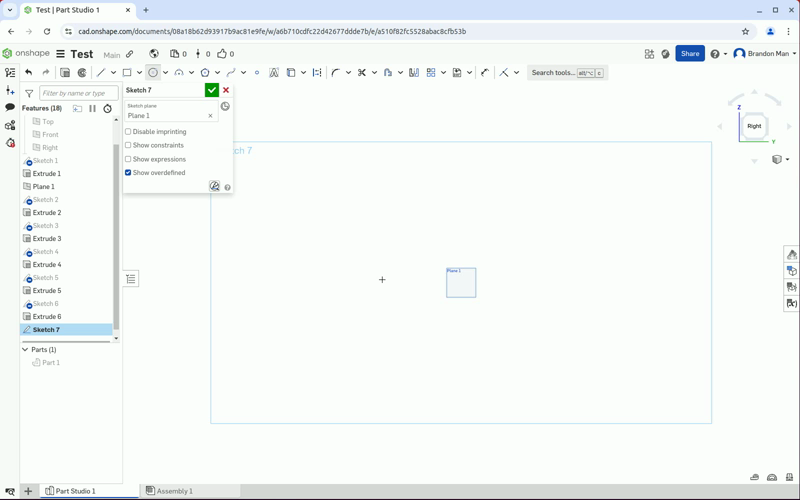
key_up(shift)
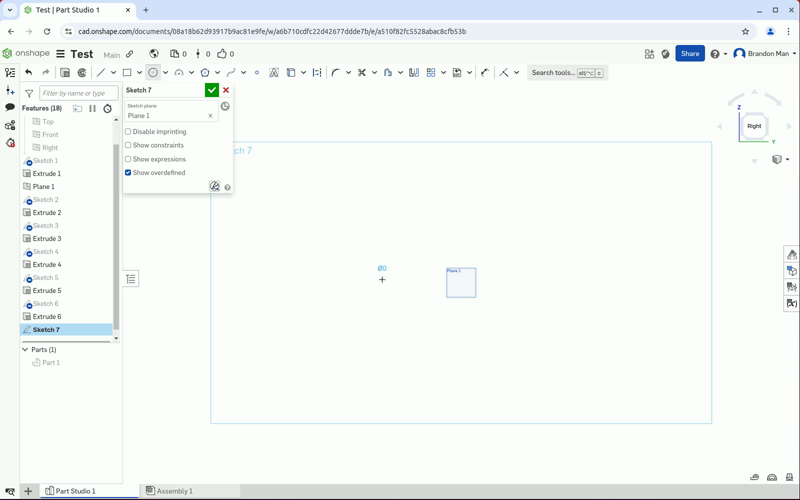
mouse_move(383, 279)
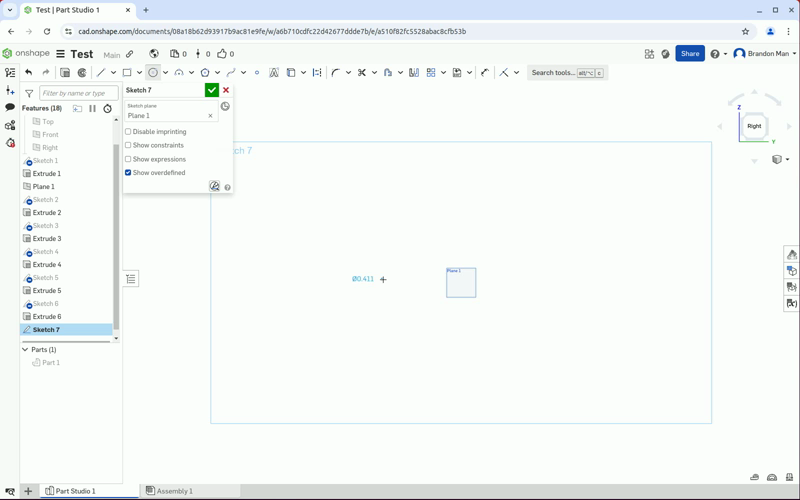
scroll(6)
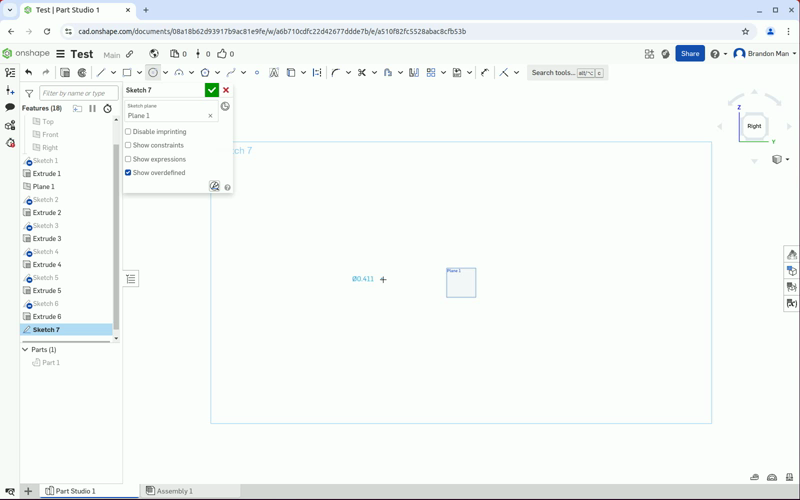
scroll(6)
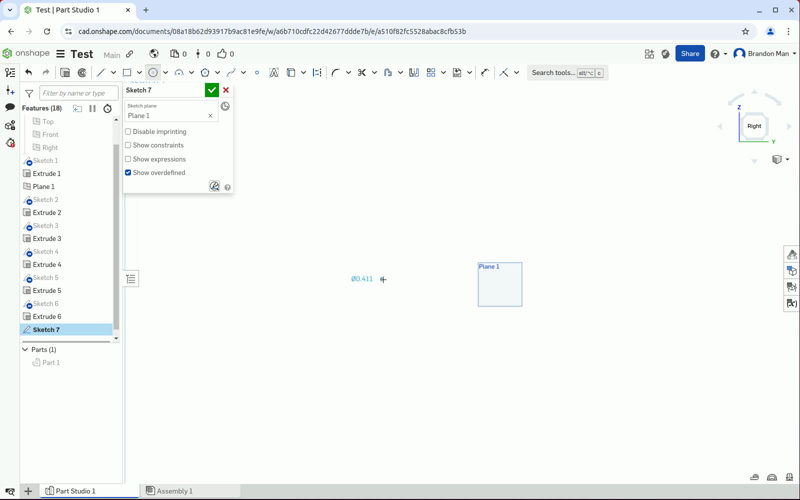
scroll(6)
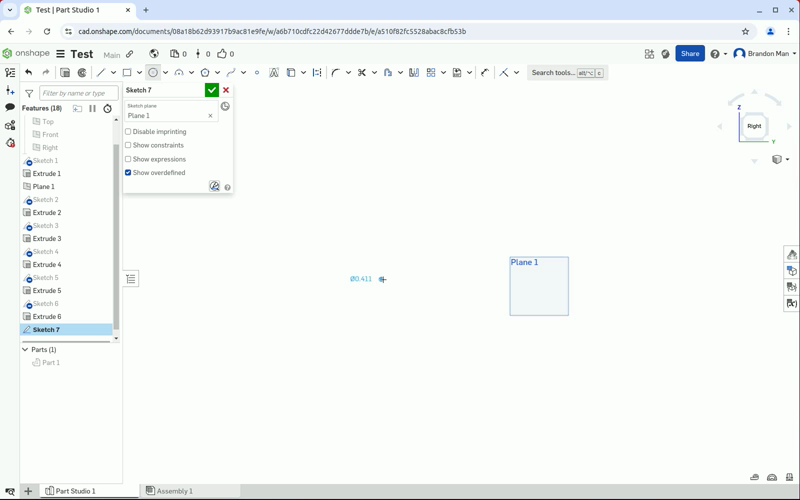
scroll(6)
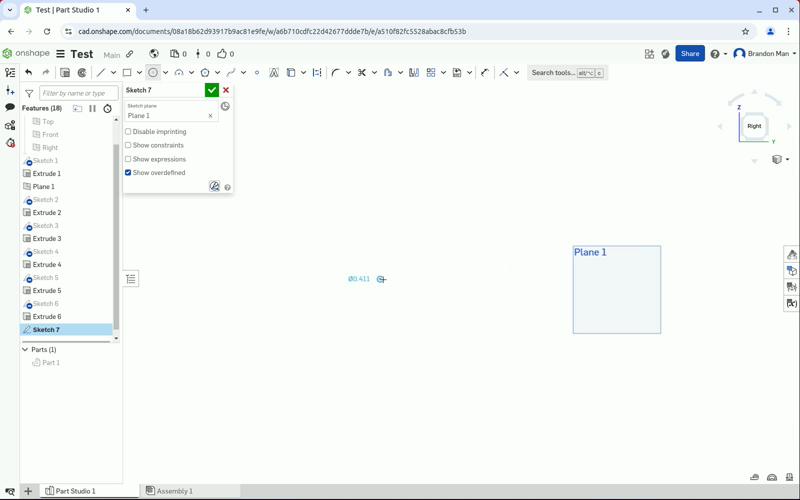
scroll(6)
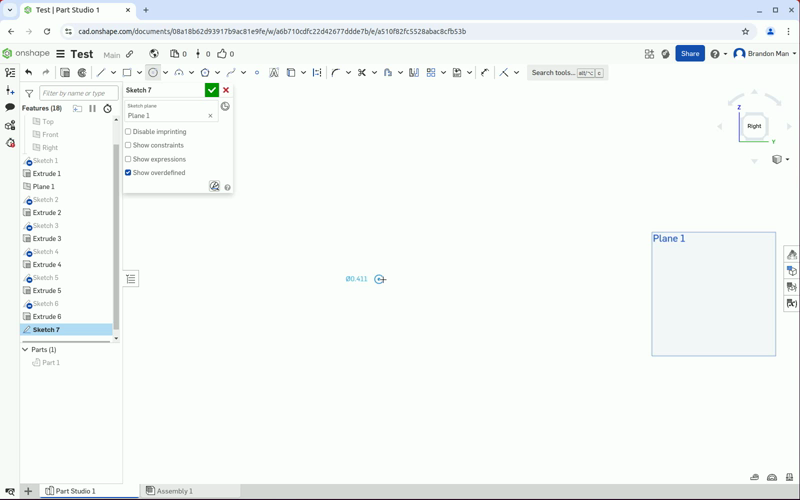
scroll(6)
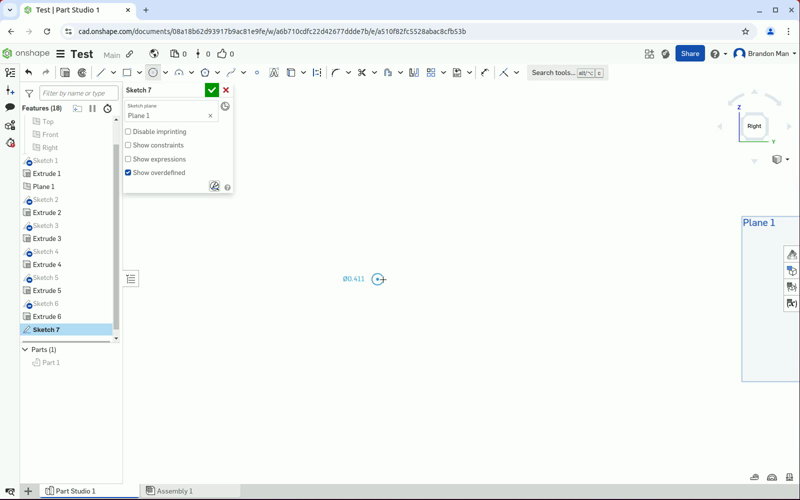
scroll(6)
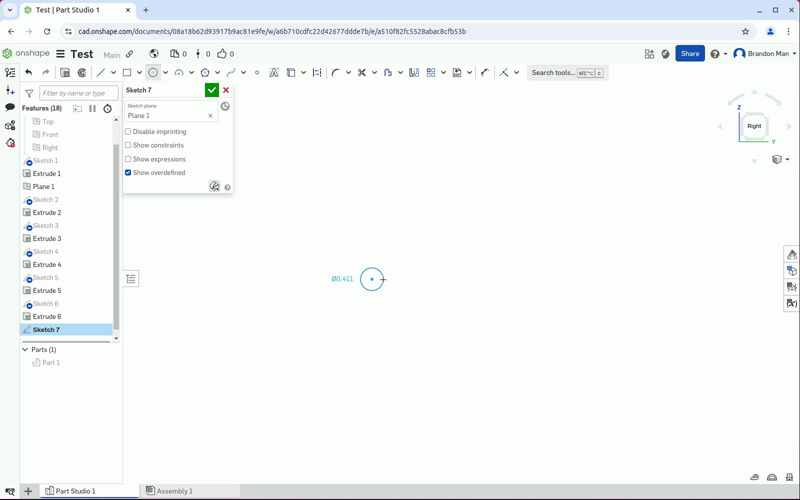
click(383, 279)
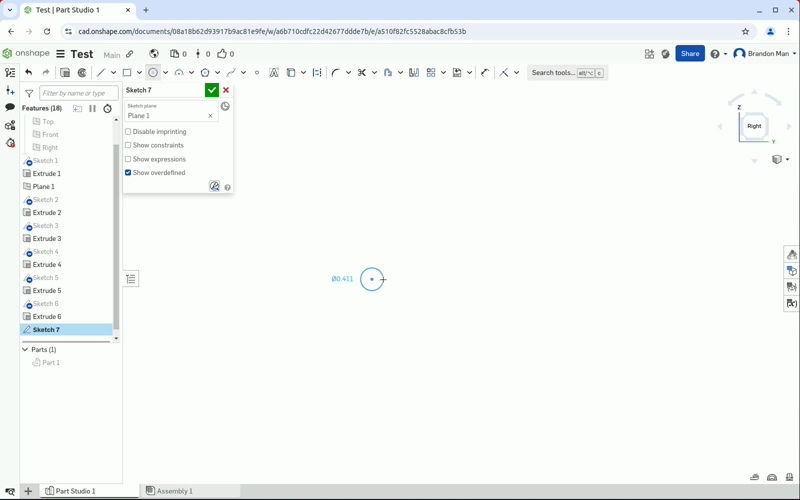
scroll(-6)
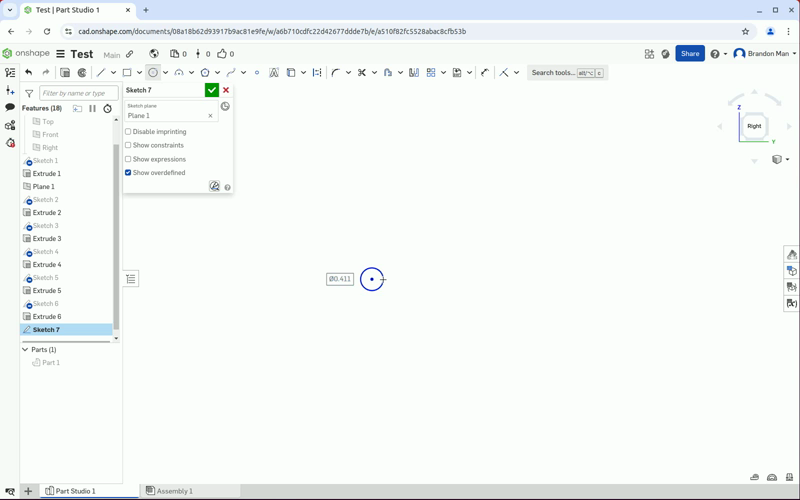
scroll(-6)
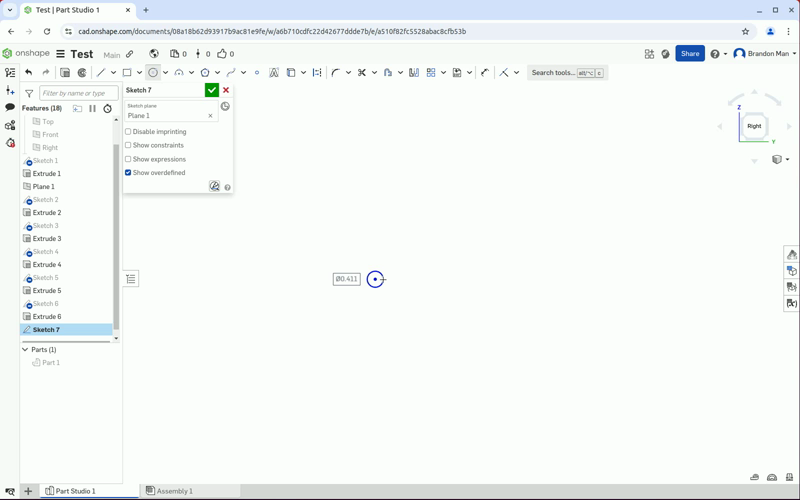
scroll(-6)
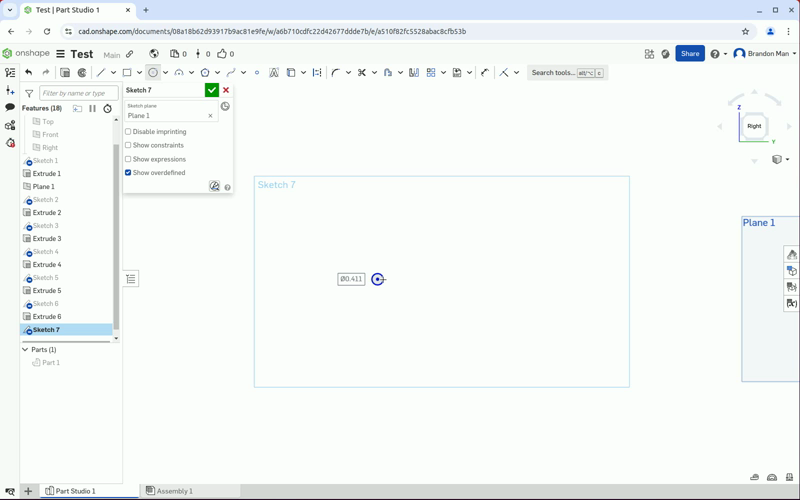
scroll(-6)
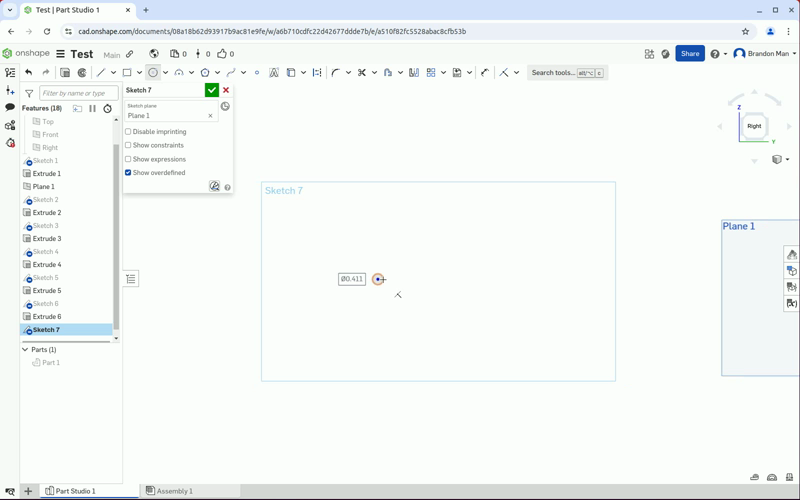
scroll(-6)
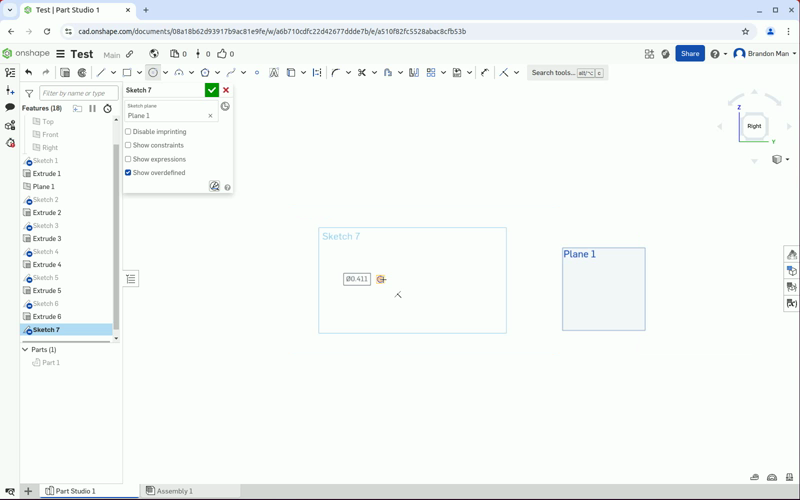
scroll(-6)
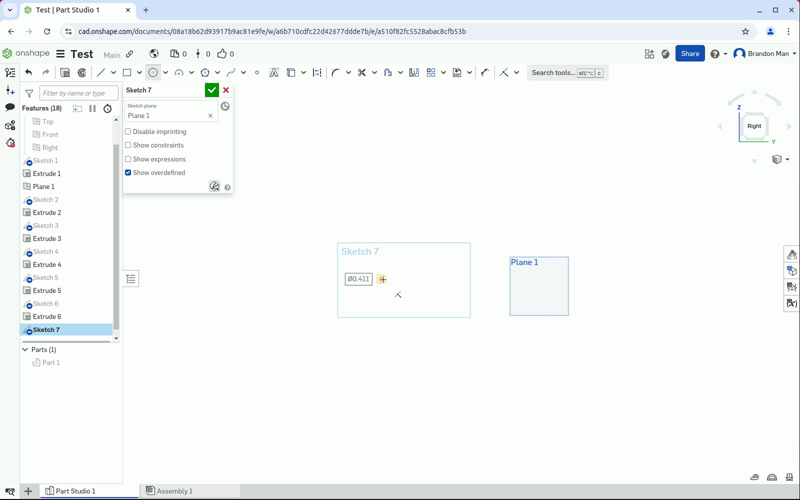
scroll(-6)
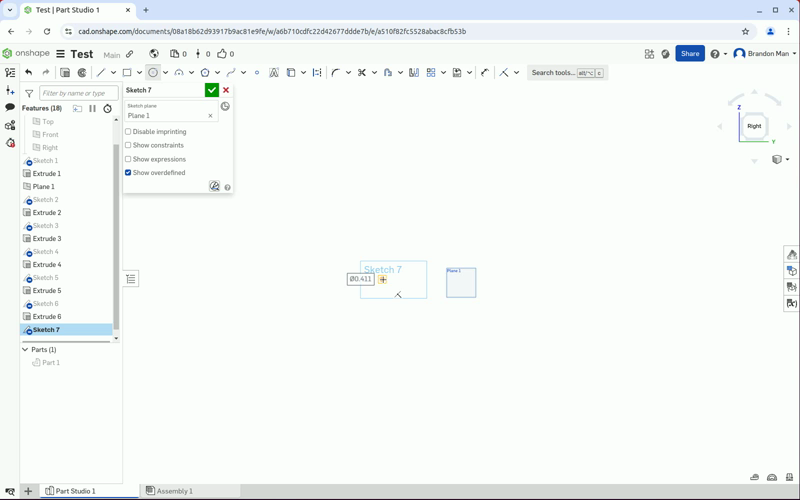
key(esc)
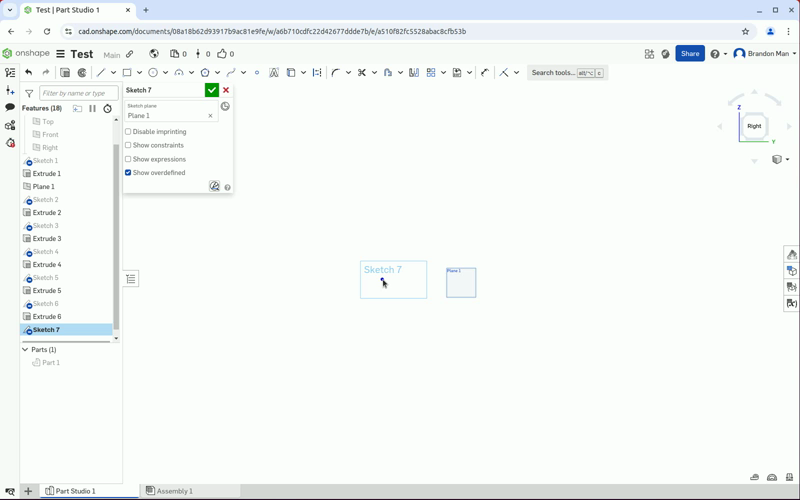
mouse_move(382, 279)
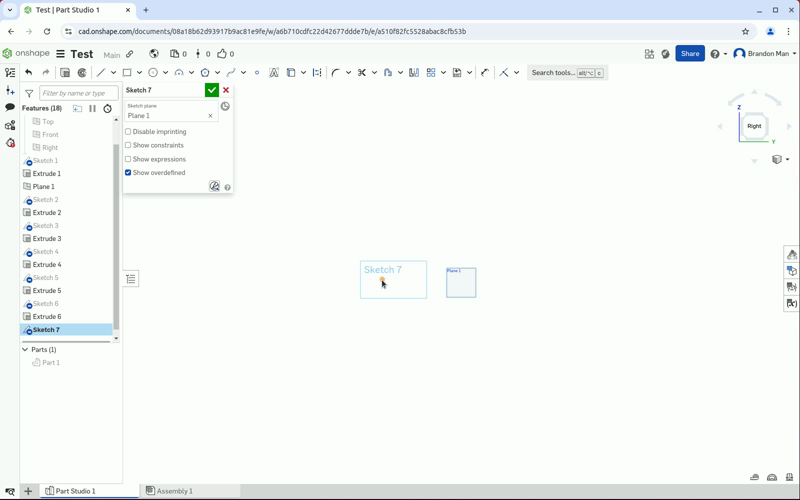
scroll(6)
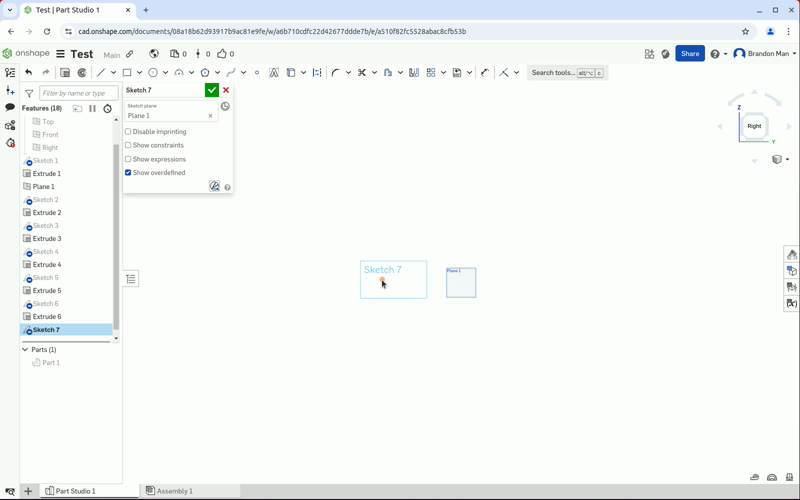
scroll(6)
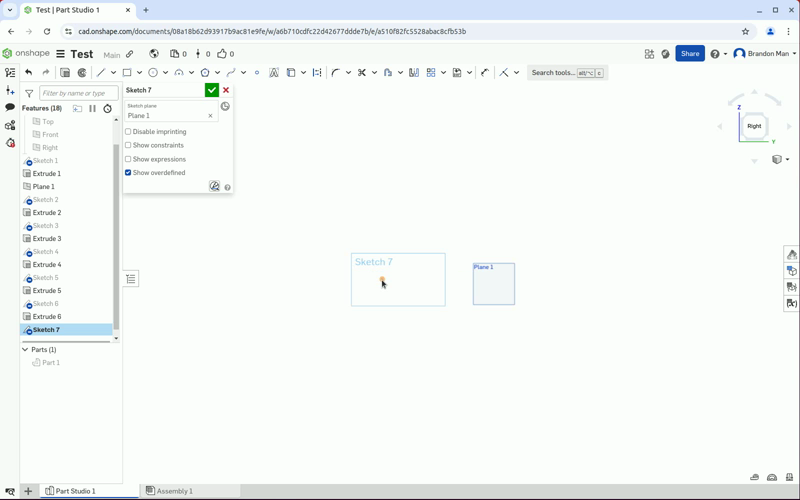
scroll(6)
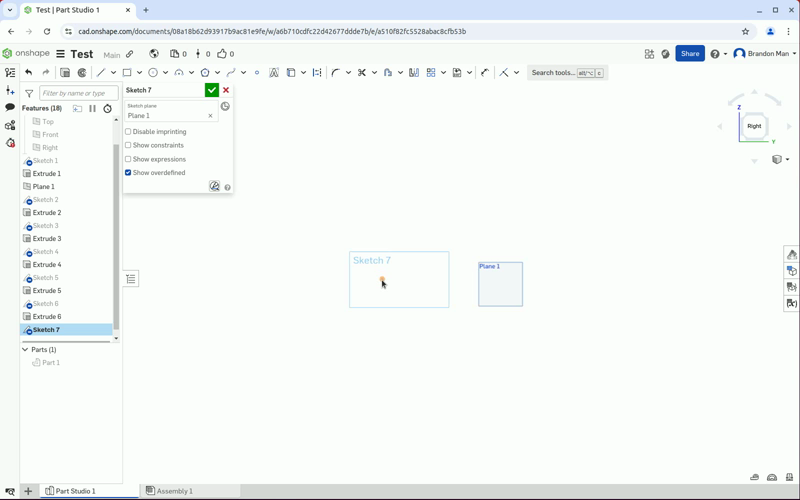
scroll(6)
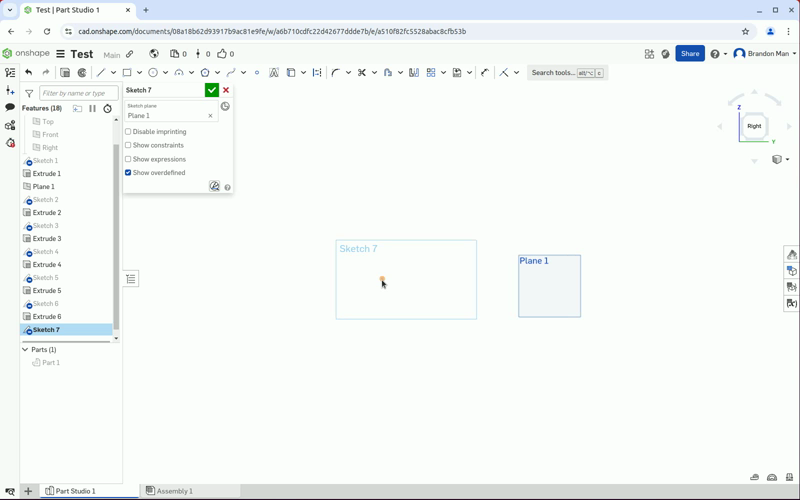
scroll(6)
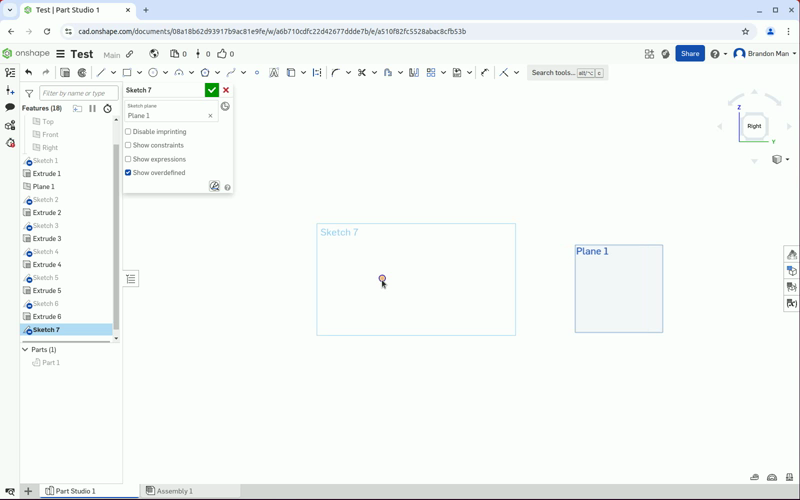
scroll(6)
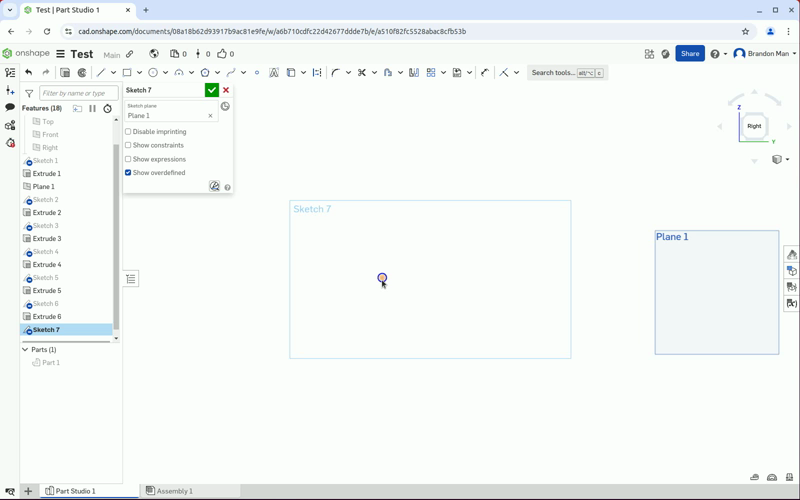
scroll(6)
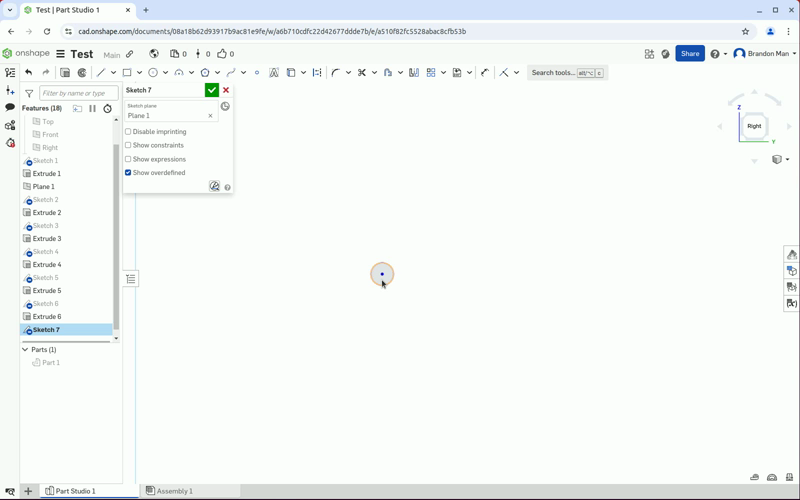
click(382, 279)
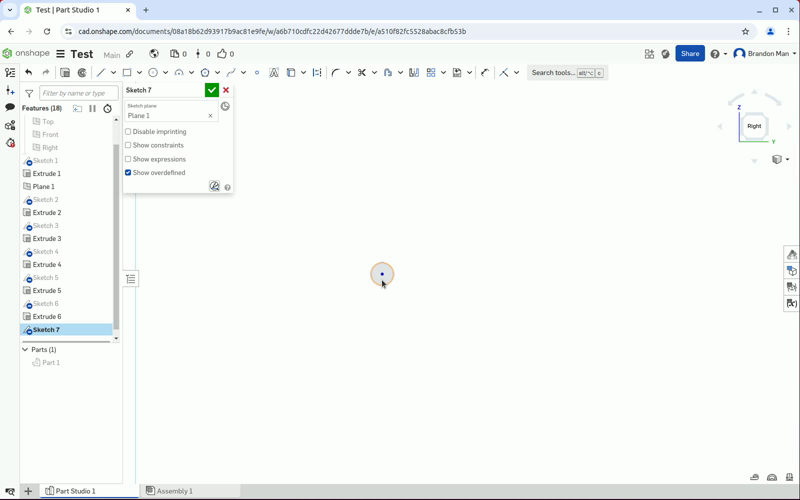
scroll(-6)
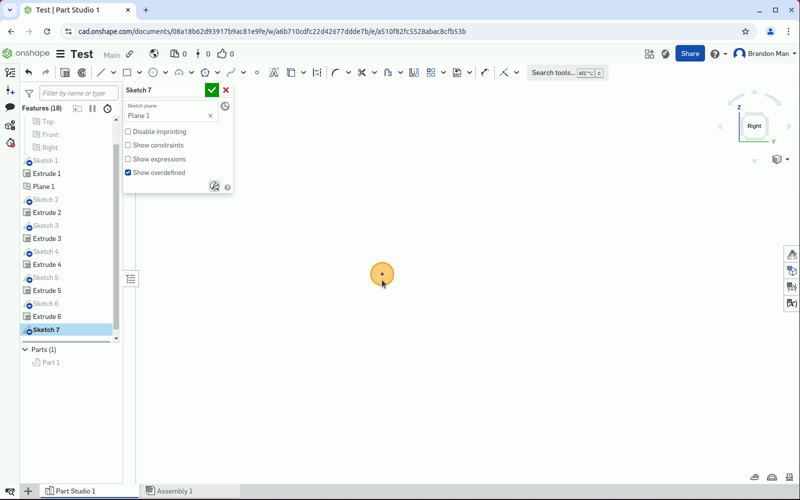
scroll(-6)
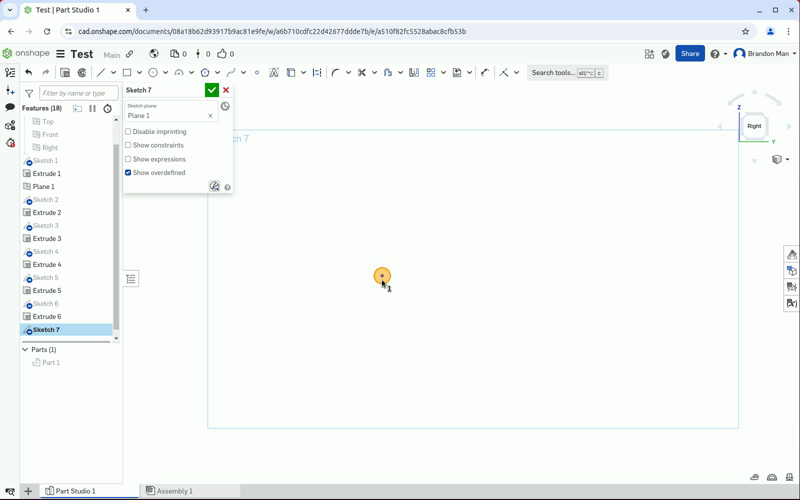
scroll(-6)
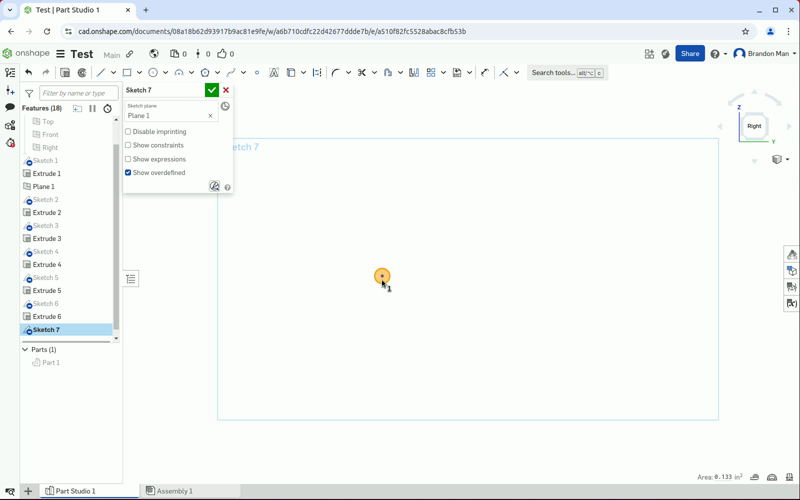
scroll(-6)
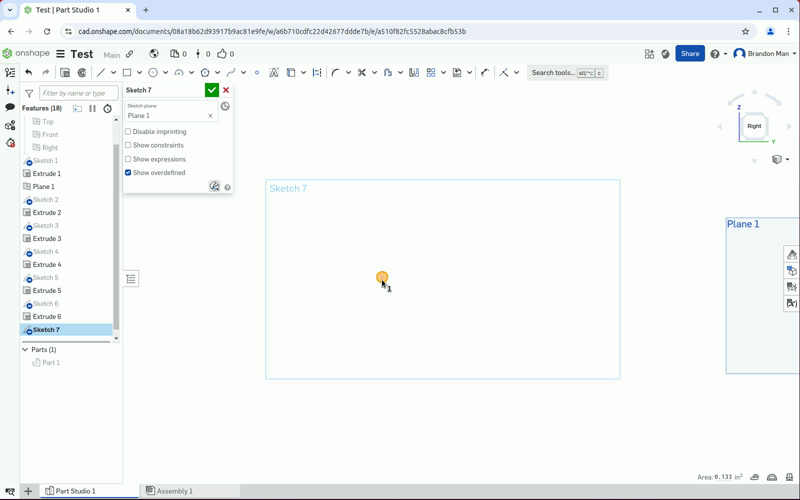
scroll(-6)
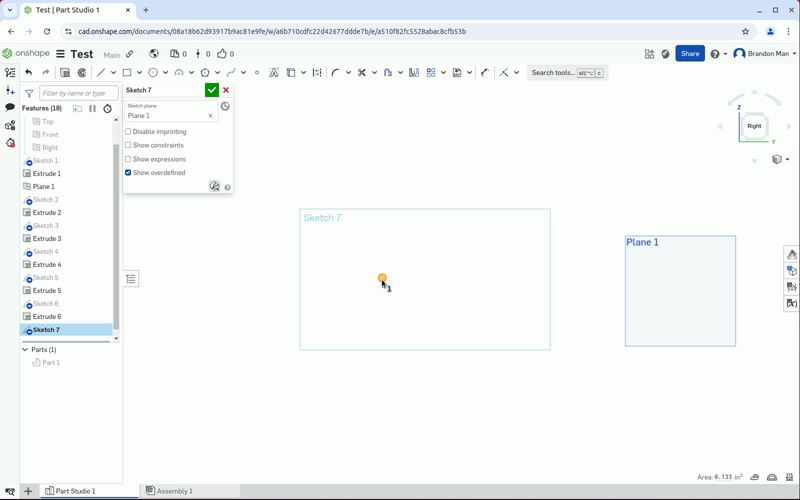
scroll(-6)
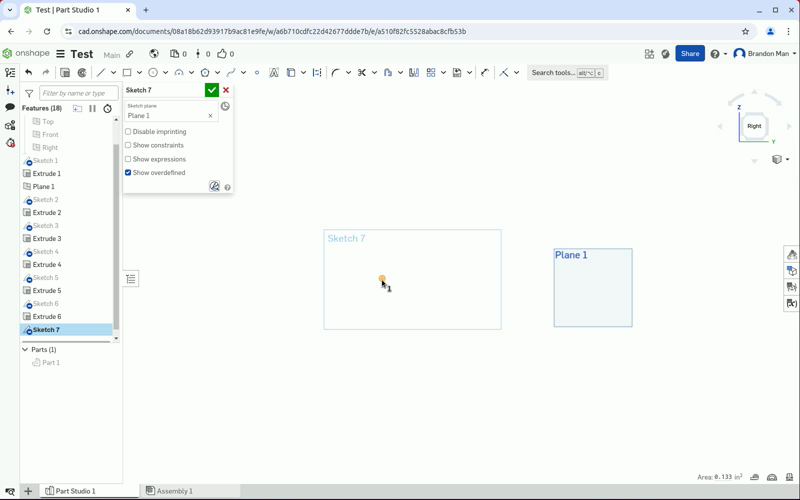
scroll(-6)
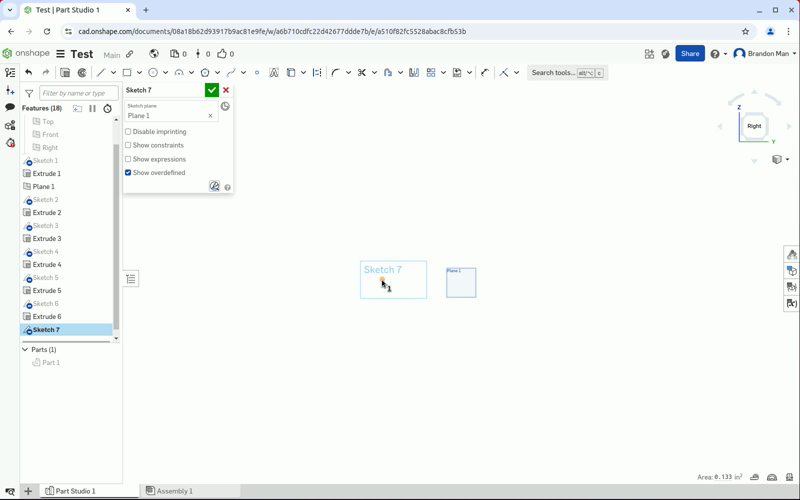
mouse_move(73, 352)
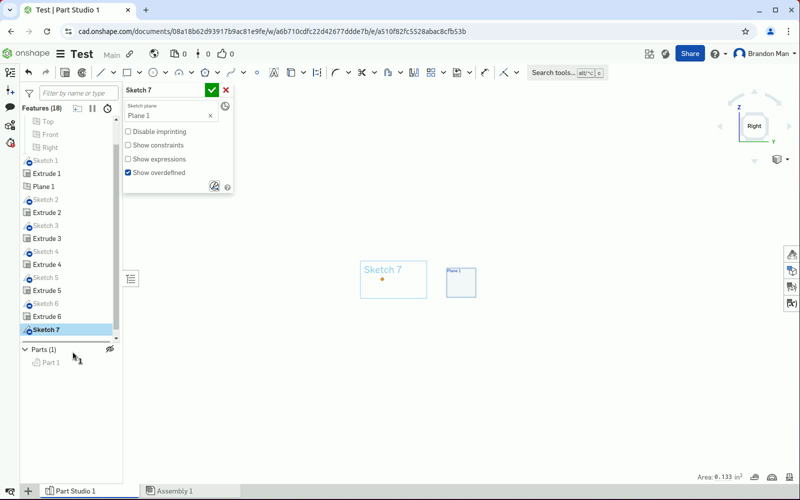
key(shift+y)
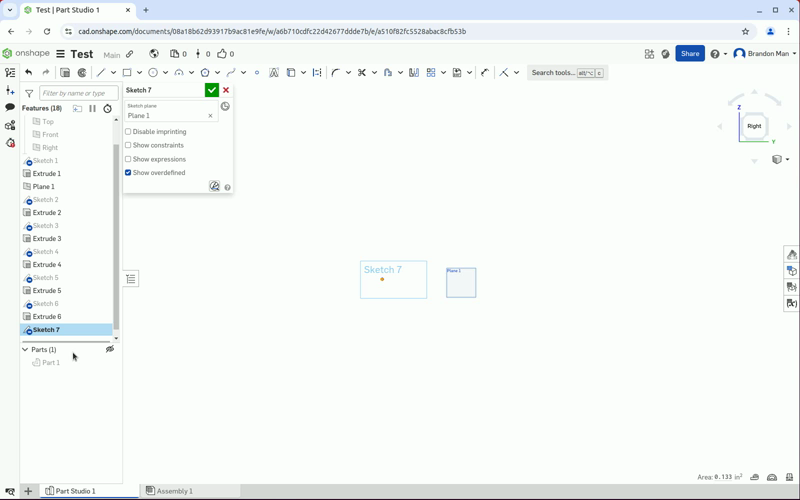
key(shift+e)
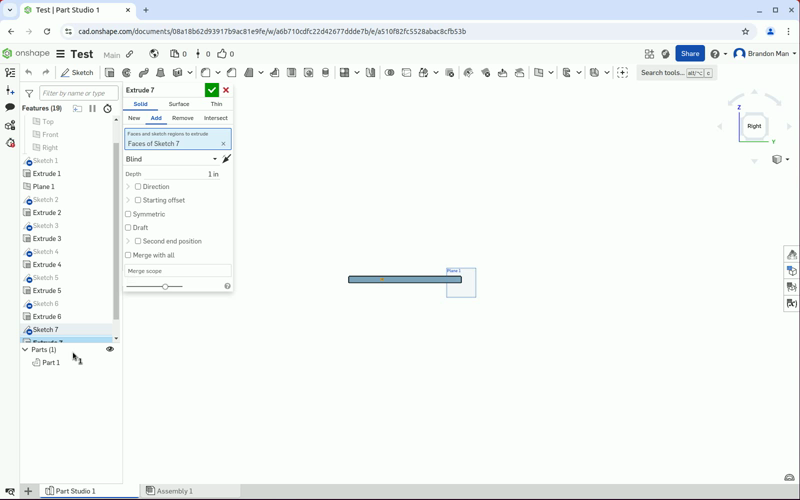
mouse_move(143, 106)
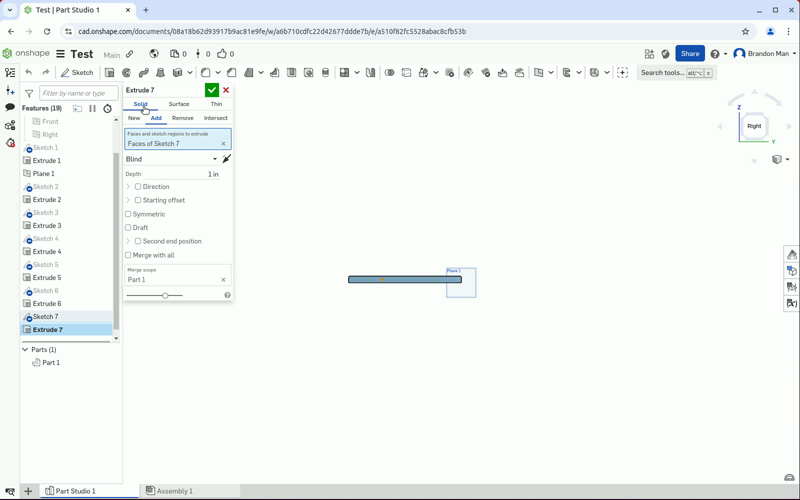
click(143, 106)
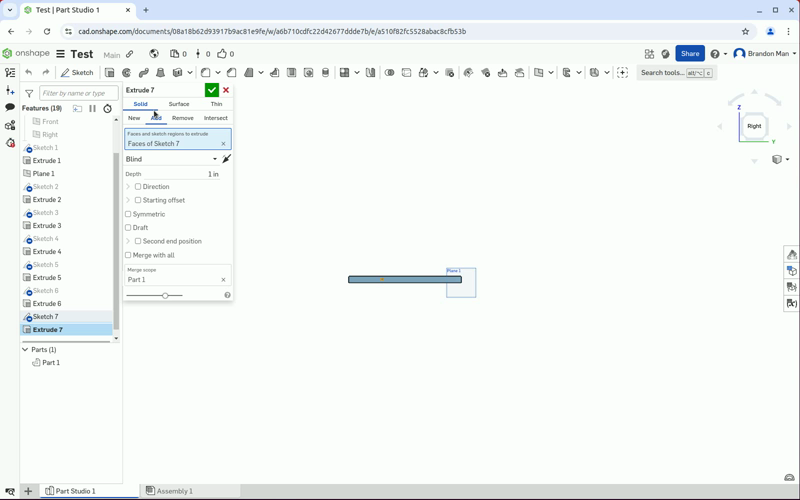
mouse_move(186, 120)
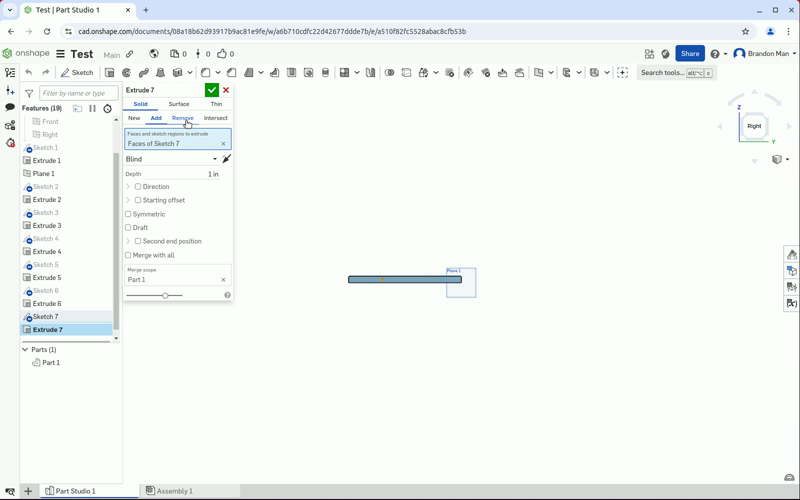
click(186, 120)
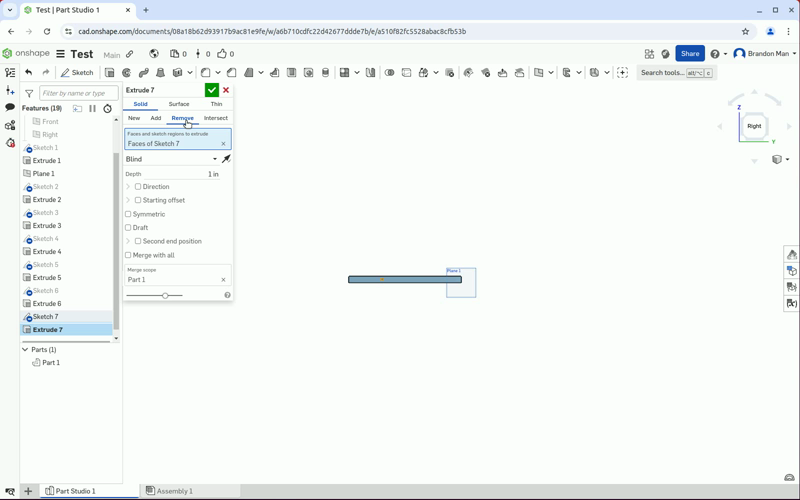
key(tab, 4)
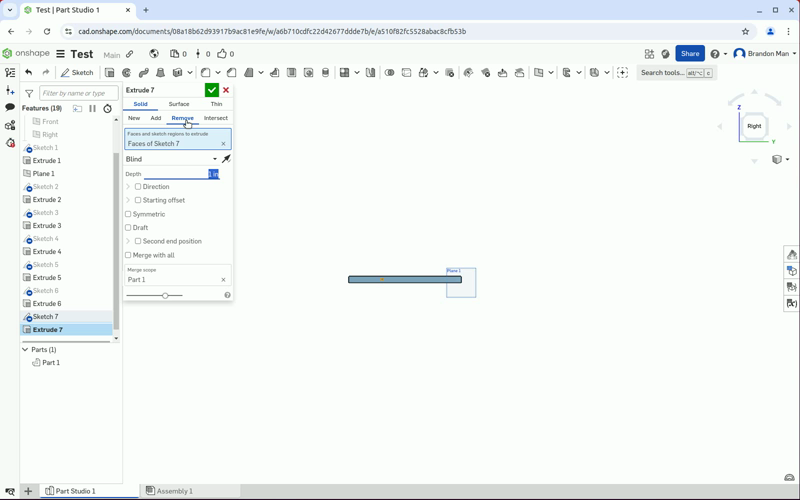
text(0.241)
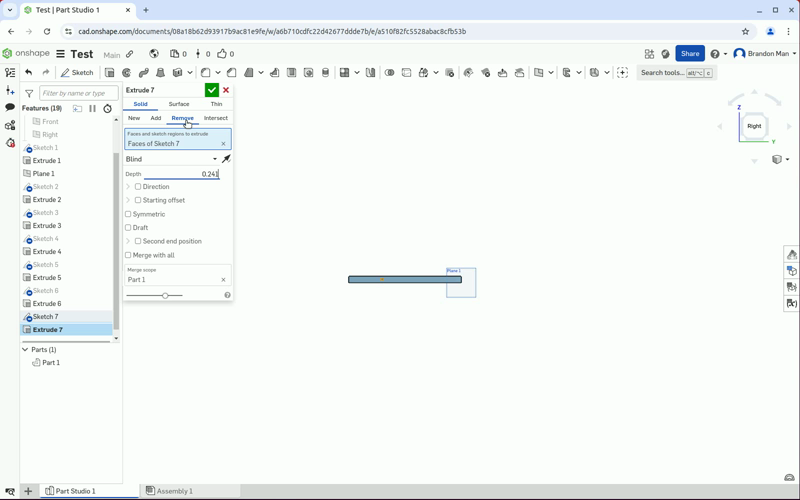
key(tab, 6)
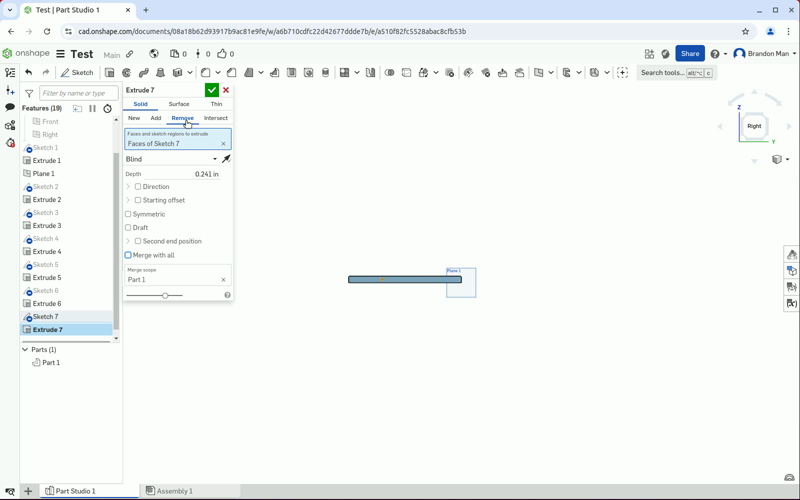
key(space)
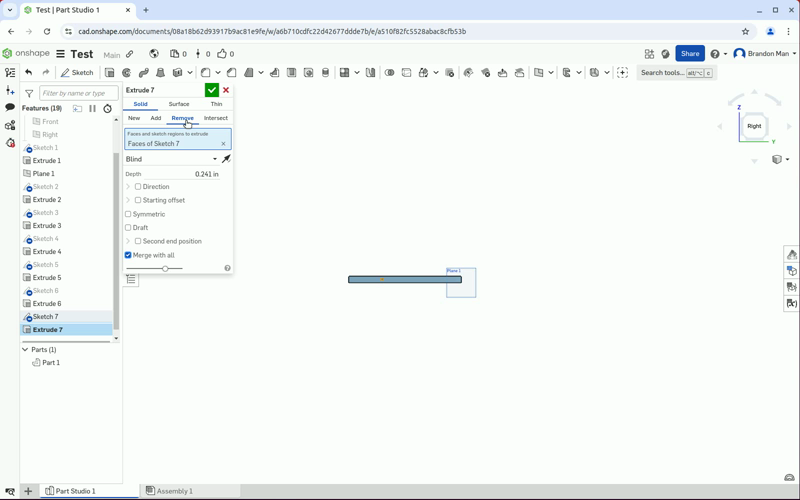
key(enter)
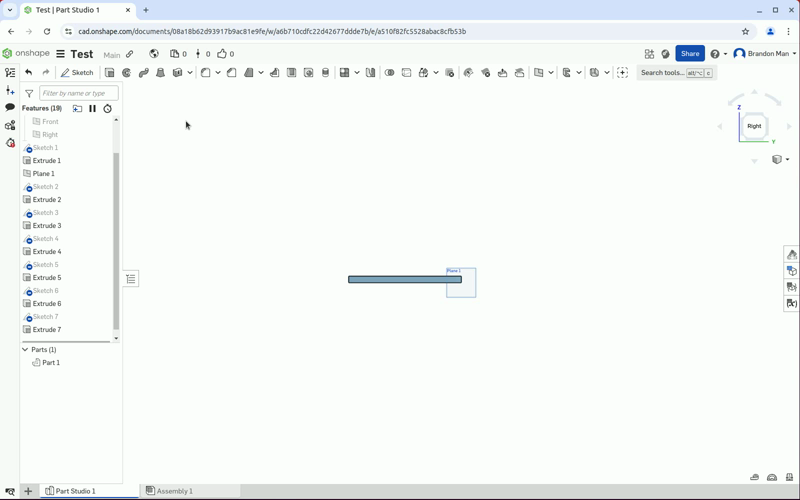
key(shift+h)
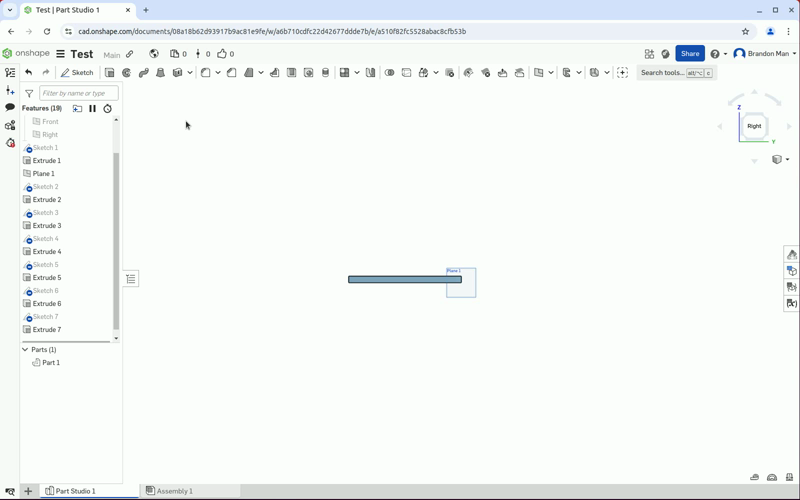
key(shift+h)
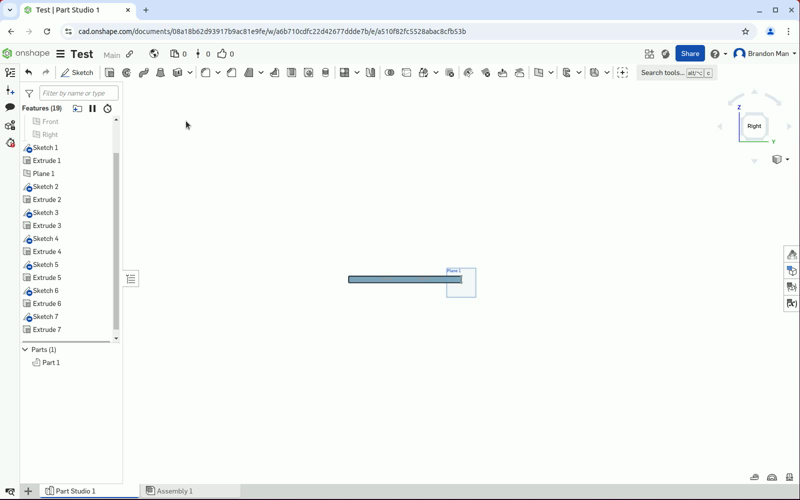
key(shift+7)
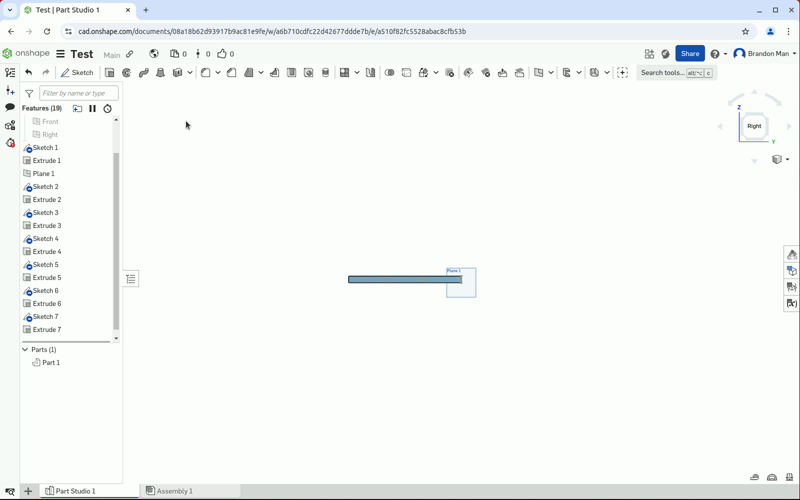
key(right, 2)
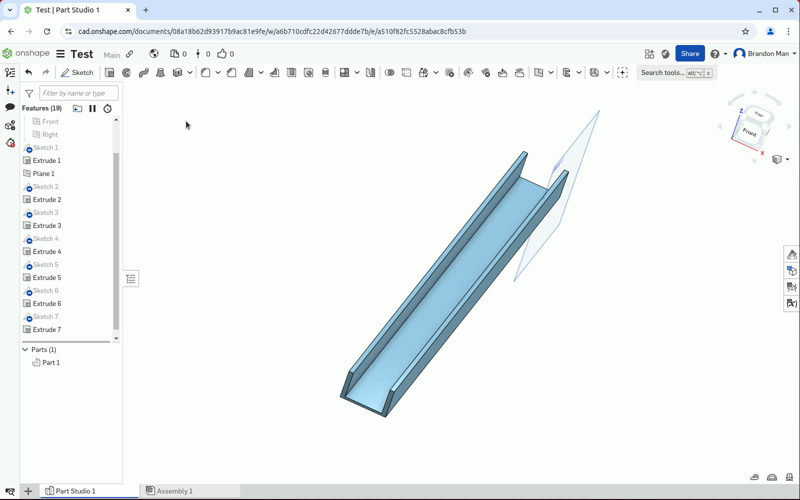
key(down, 2)
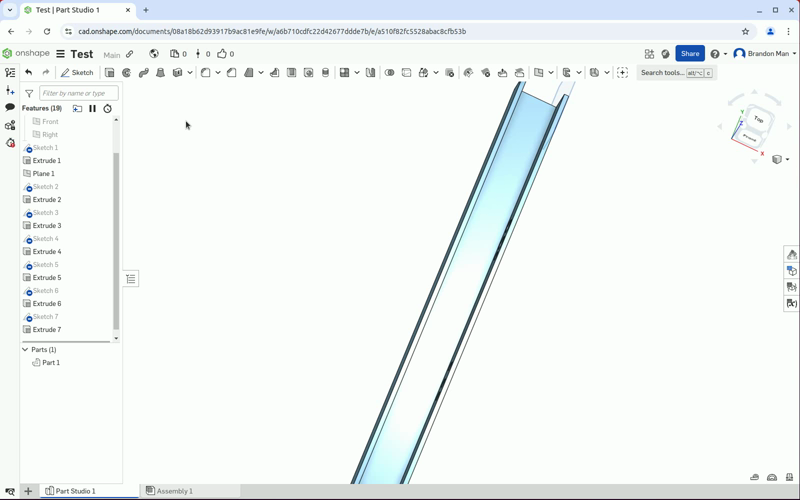
key(up, 2)
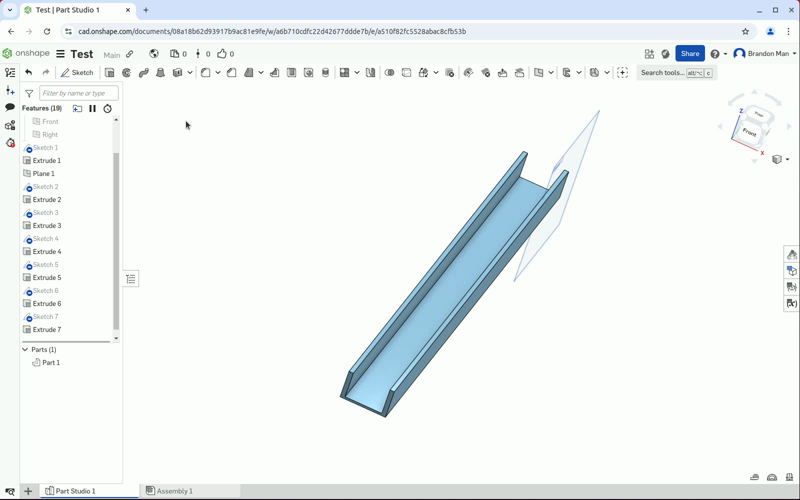
key(left, 2)
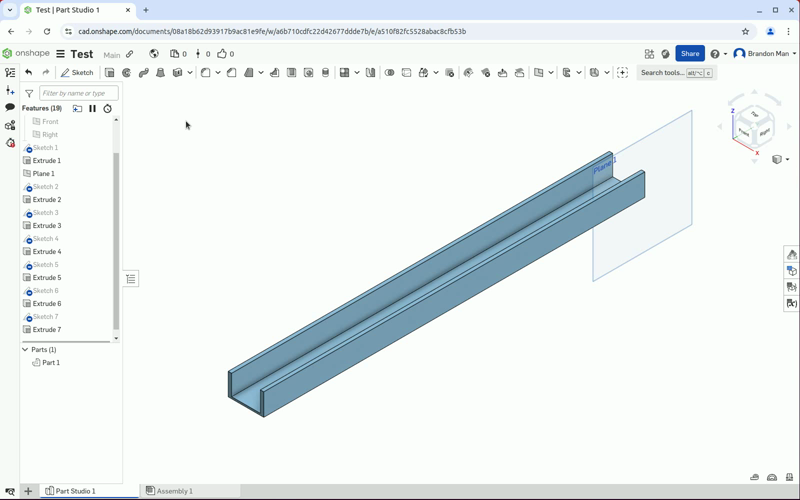
mouse_move(69, 150)
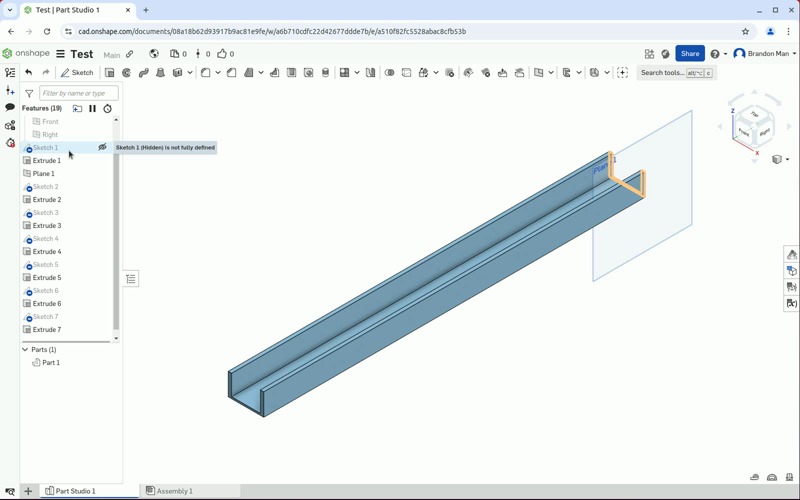
click(69, 150)